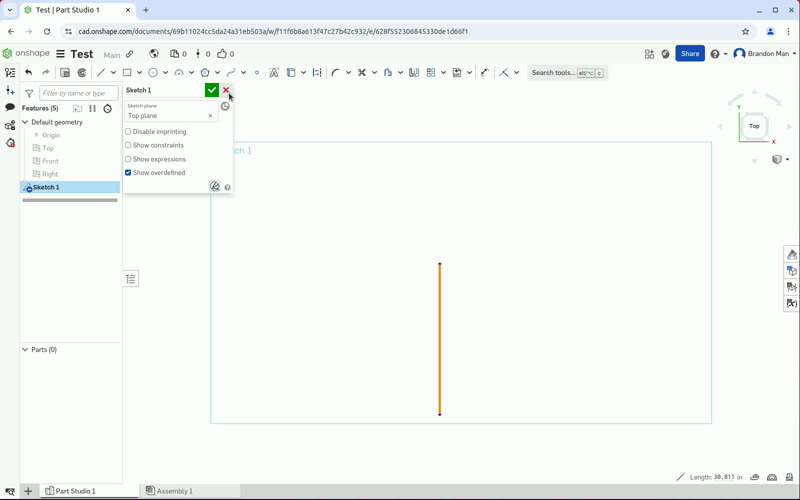
key(shift+h)
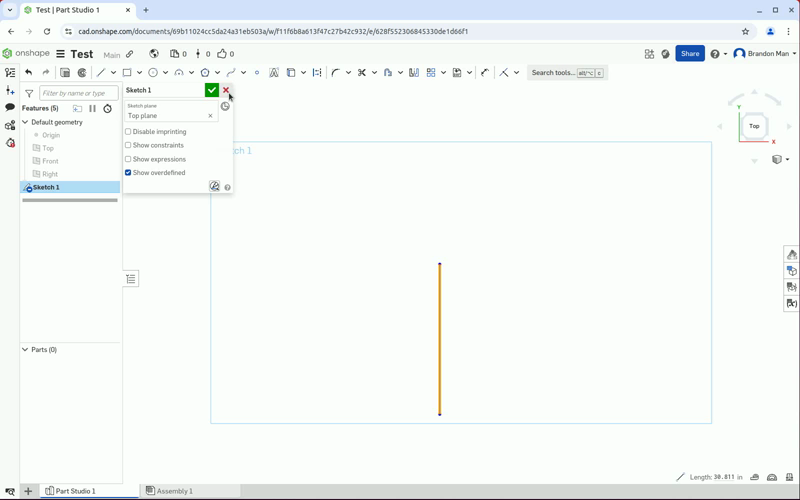
key(shift+s)
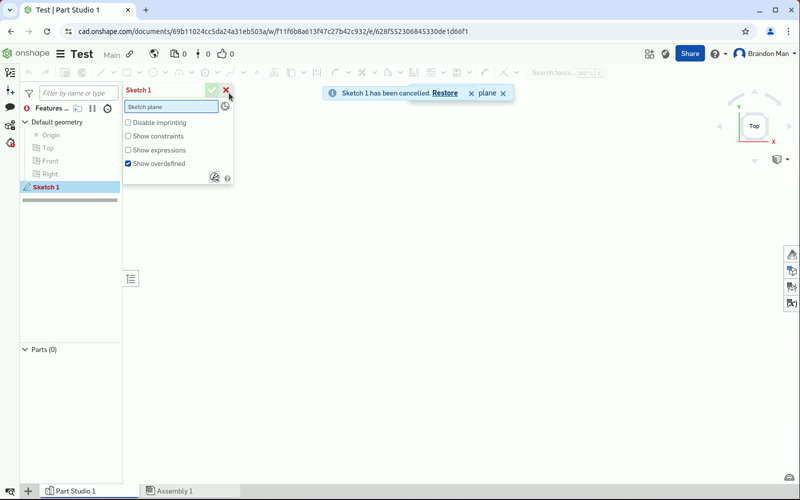
mouse_move(73, 150)
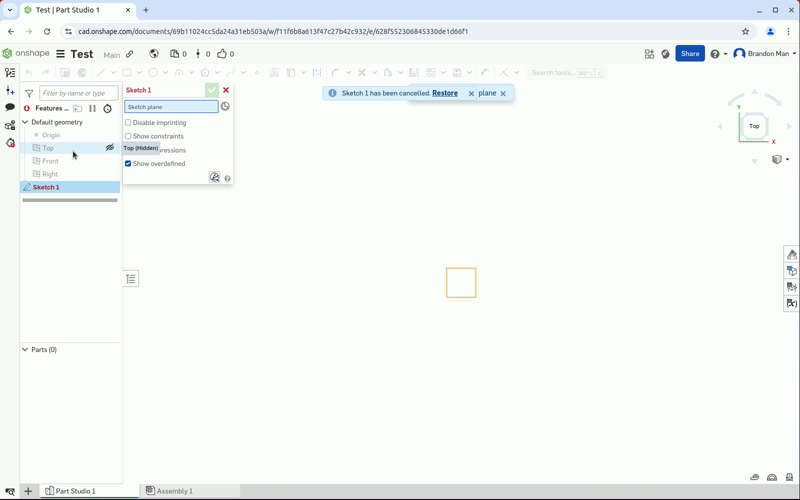
click(73, 150)
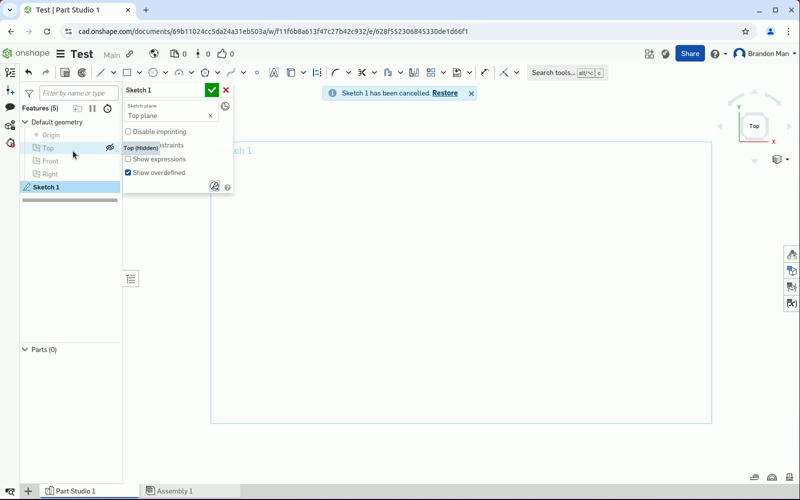
mouse_move(73, 352)
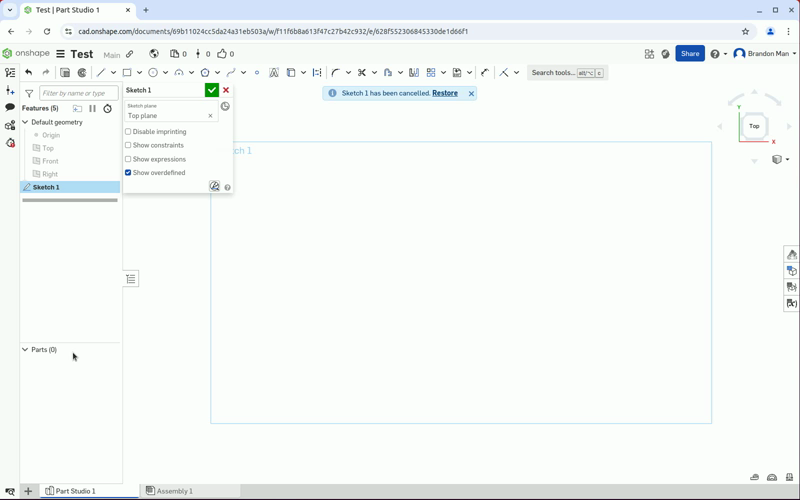
key(y)
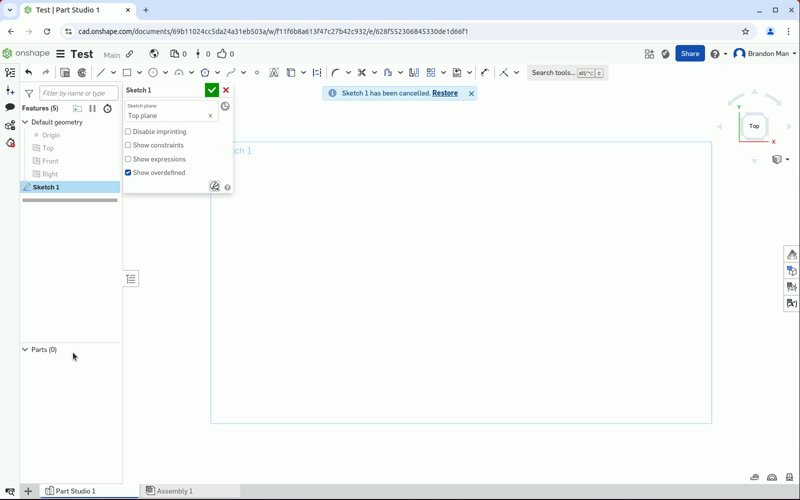
key(l)
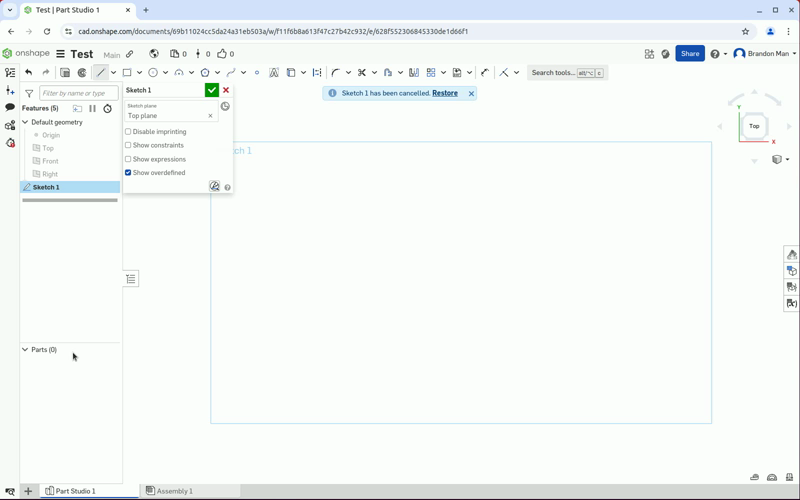
key_down(shift)
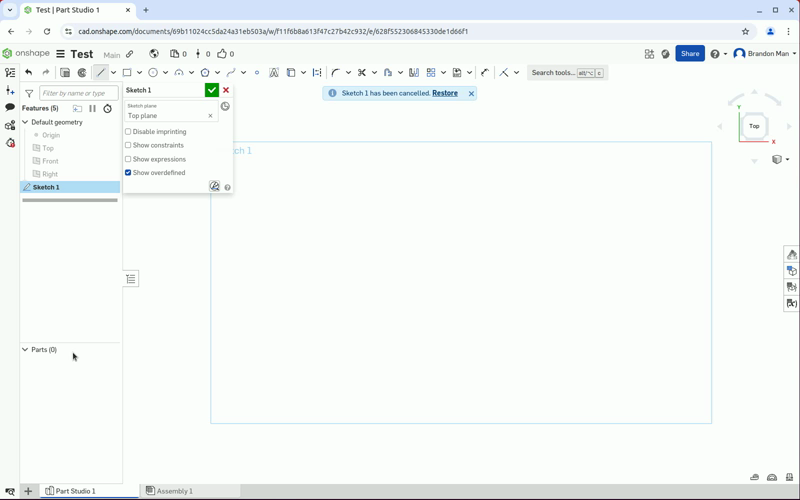
mouse_move(497, 185)
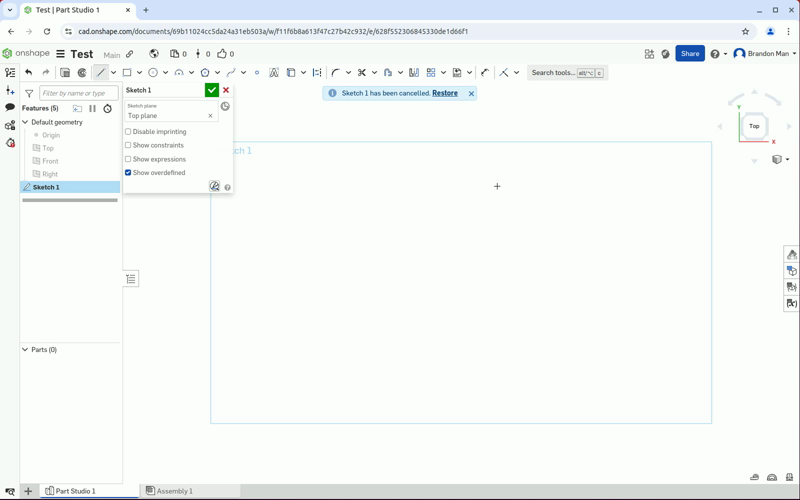
click(497, 185)
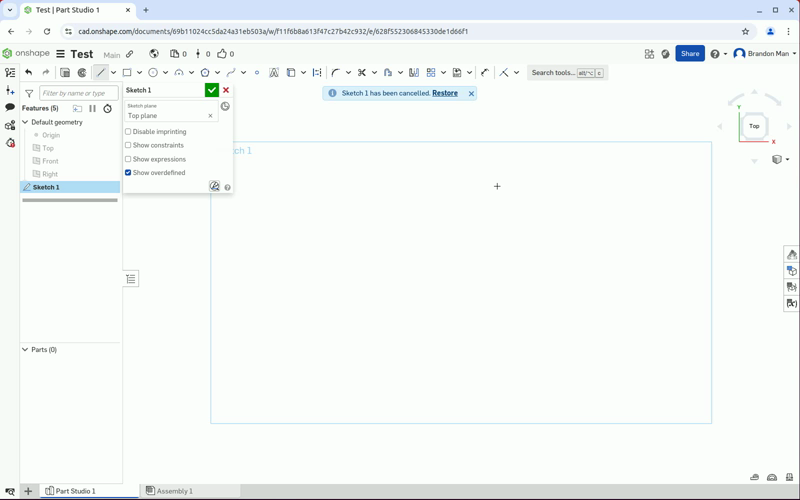
key_up(shift)
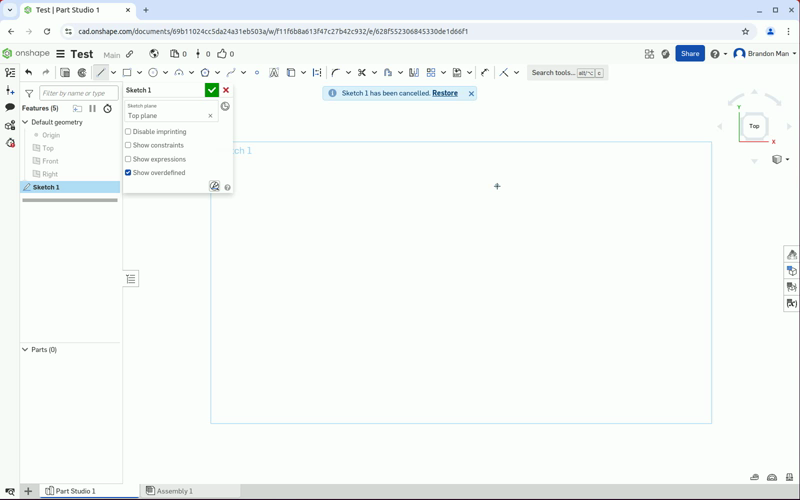
key_down(shift)
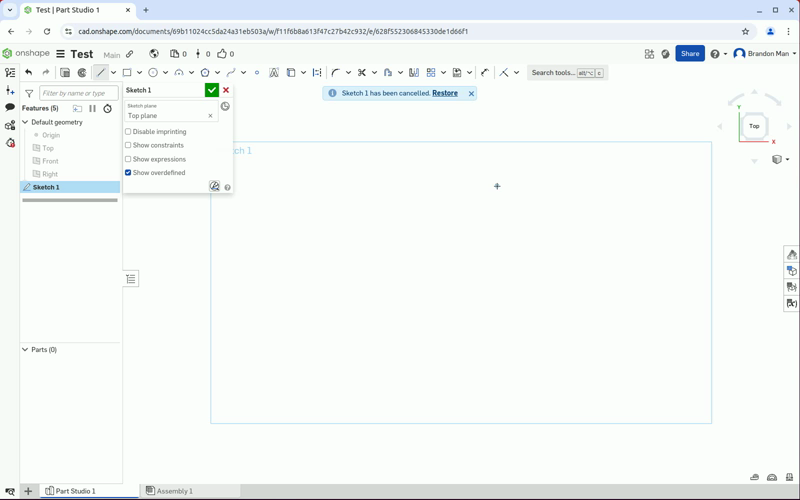
mouse_move(527, 185)
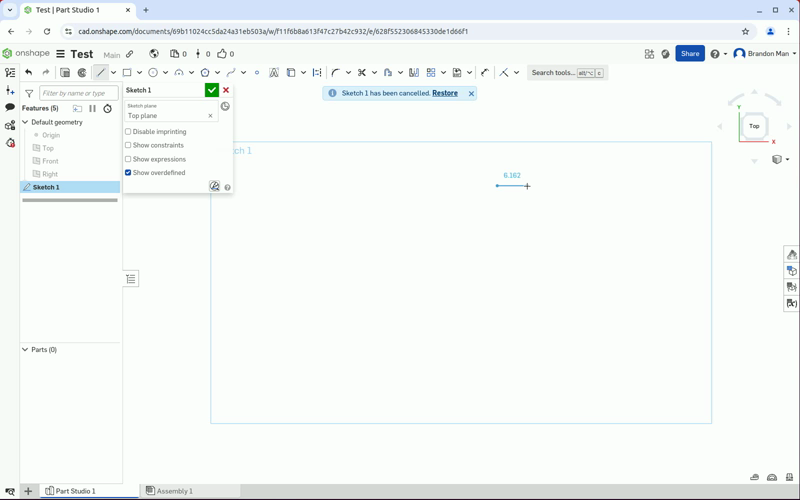
mouse_move(522, 185)
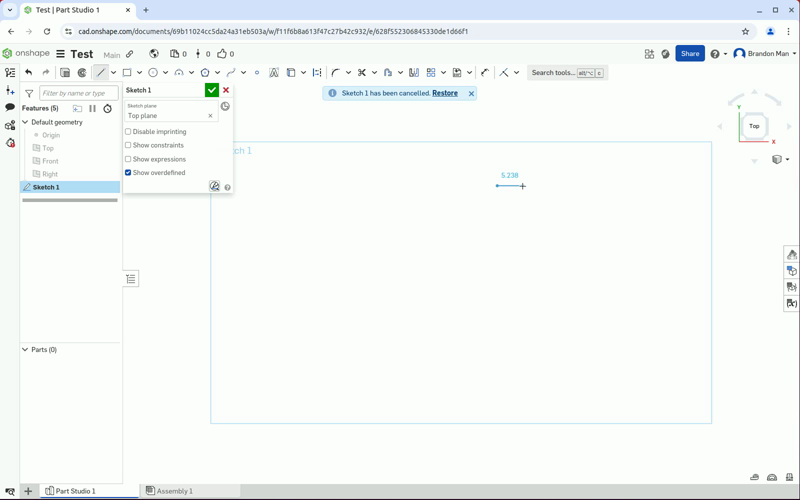
click(522, 185)
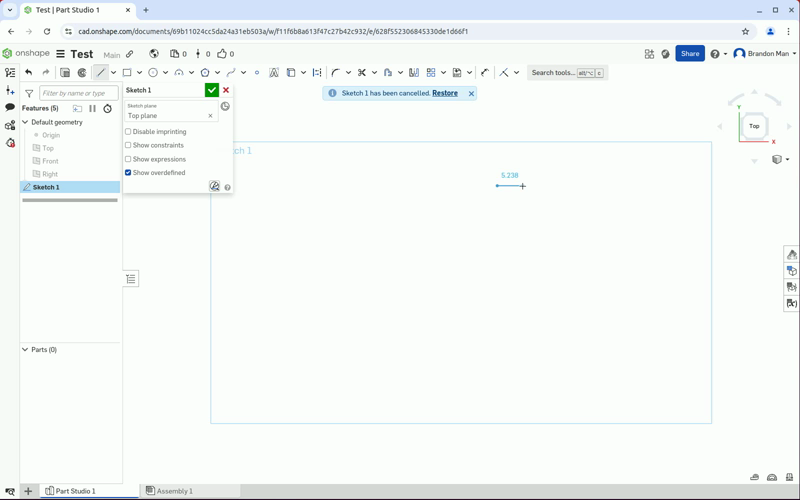
key_up(shift)
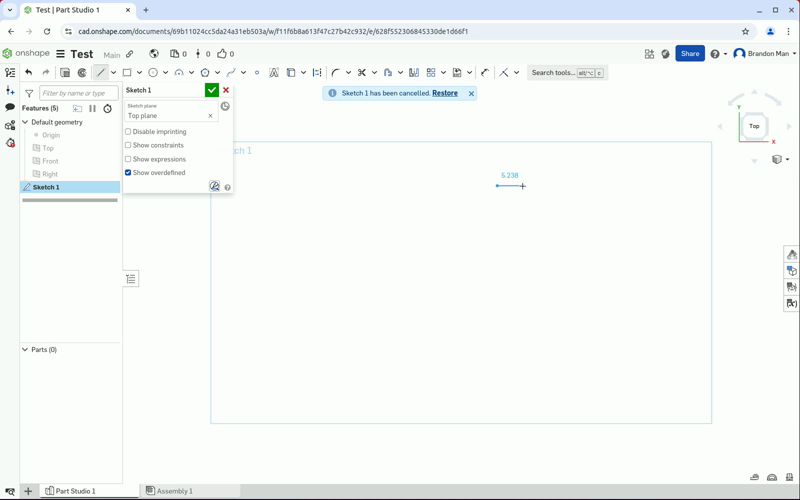
key_down(shift)
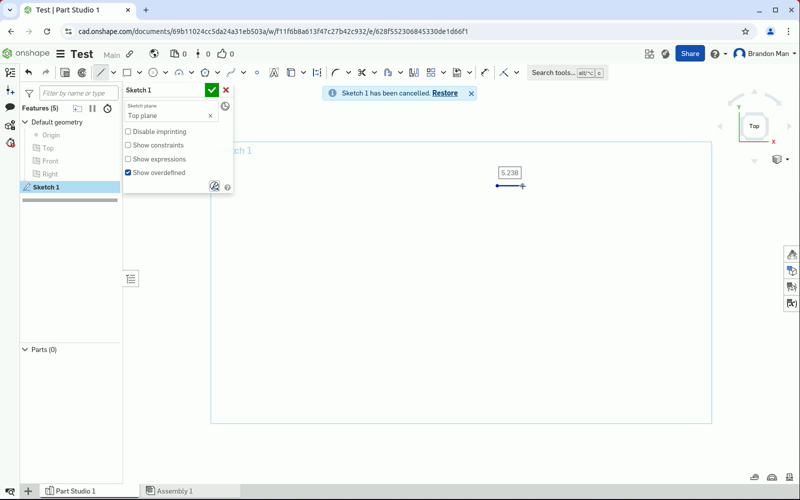
mouse_move(552, 185)
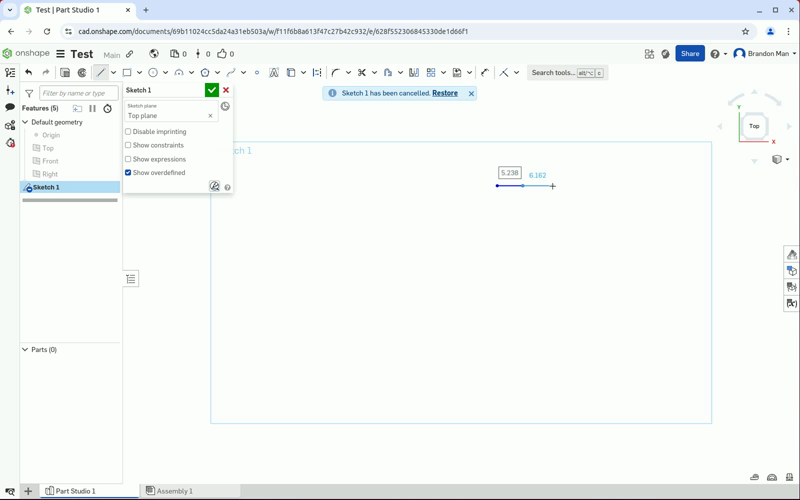
mouse_move(522, 170)
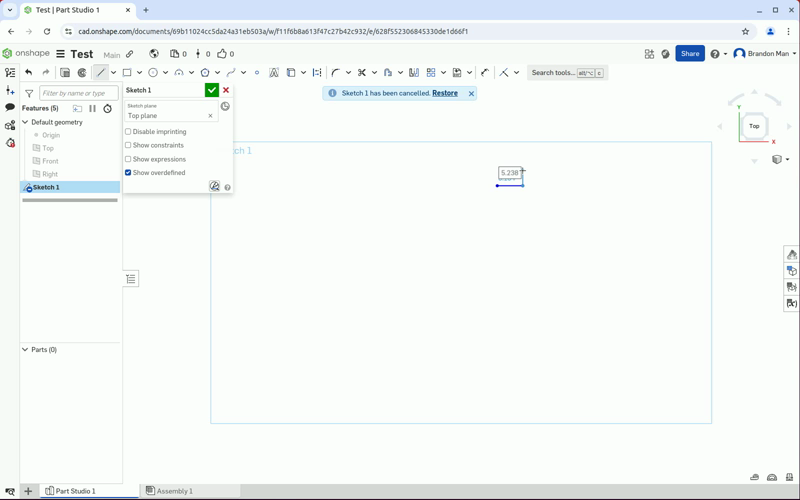
click(522, 170)
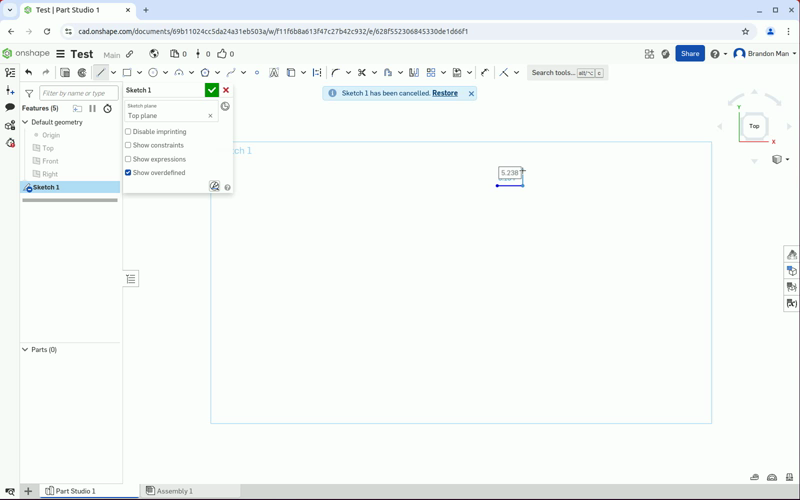
key_up(shift)
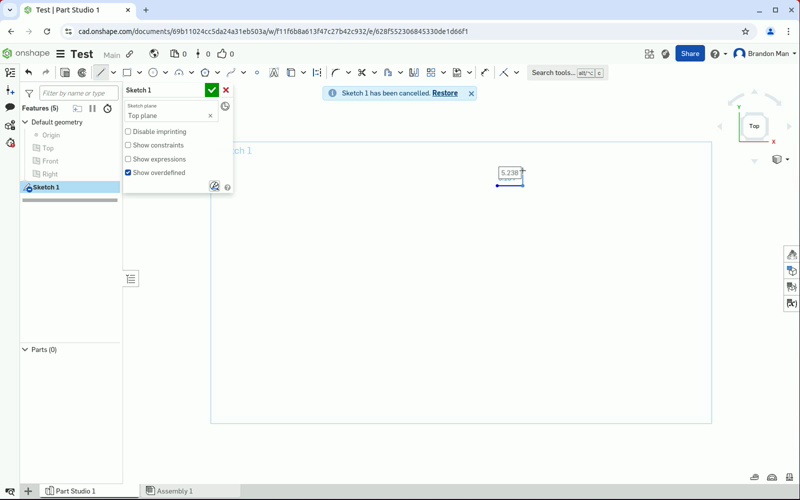
key_down(shift)
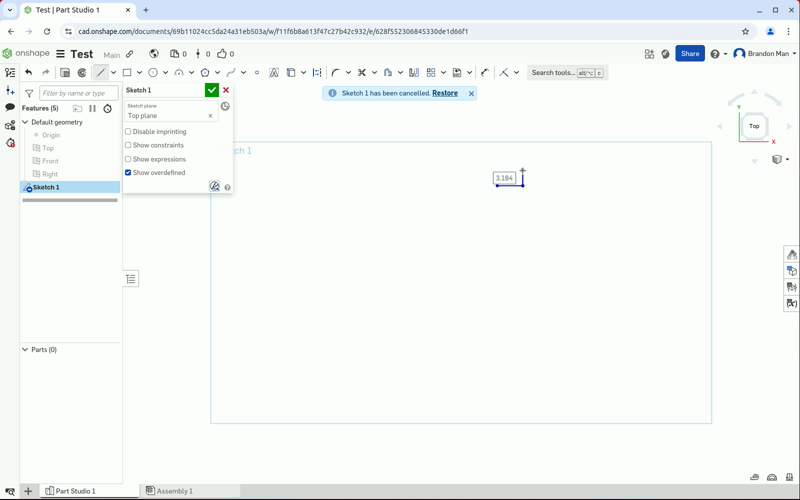
mouse_move(552, 170)
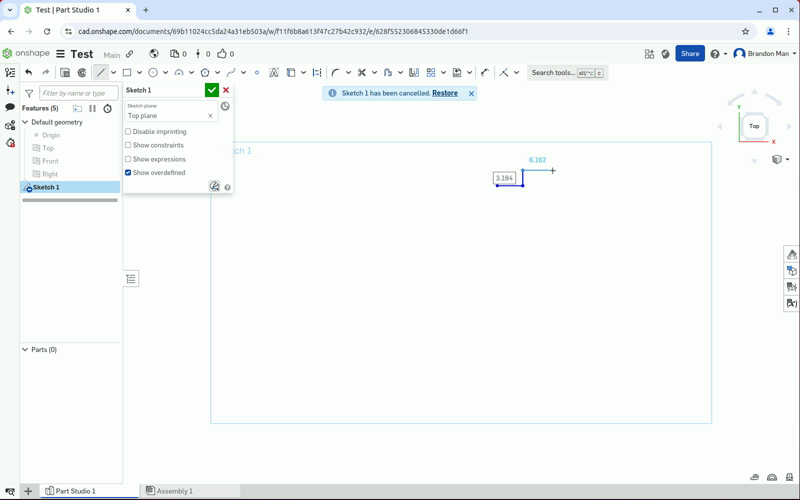
mouse_move(497, 170)
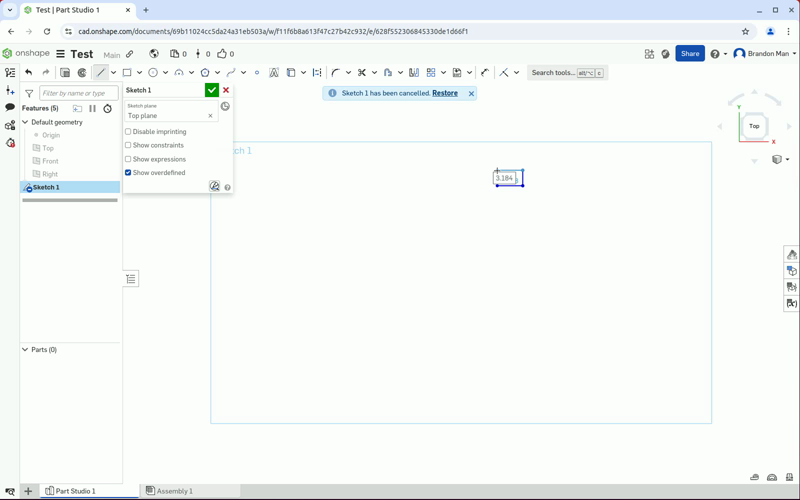
click(497, 170)
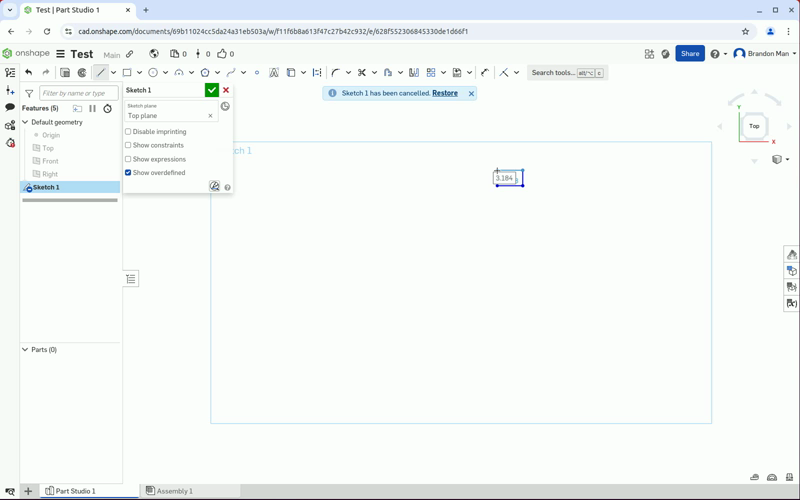
key_up(shift)
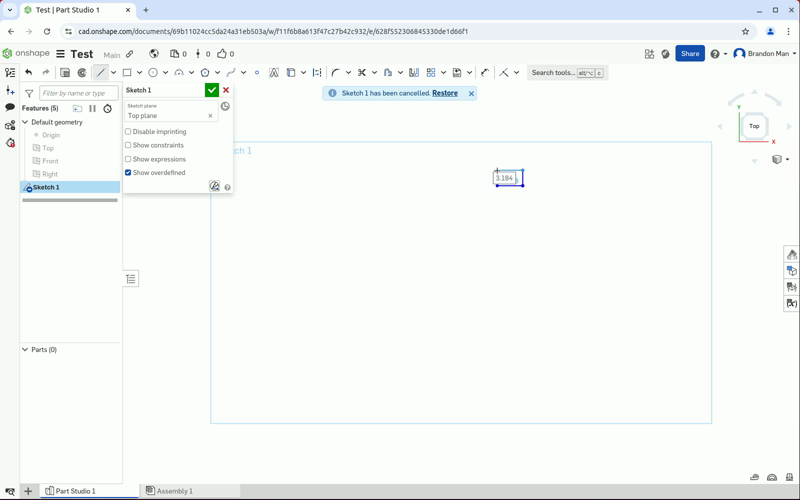
mouse_move(527, 170)
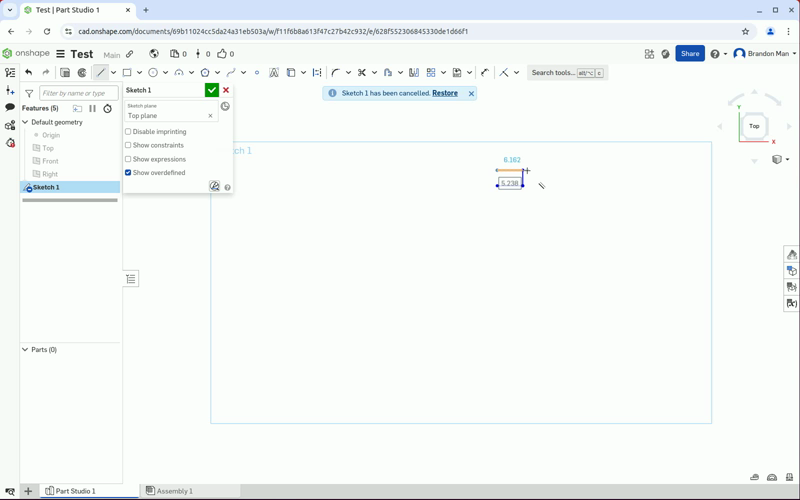
key_down(shift)
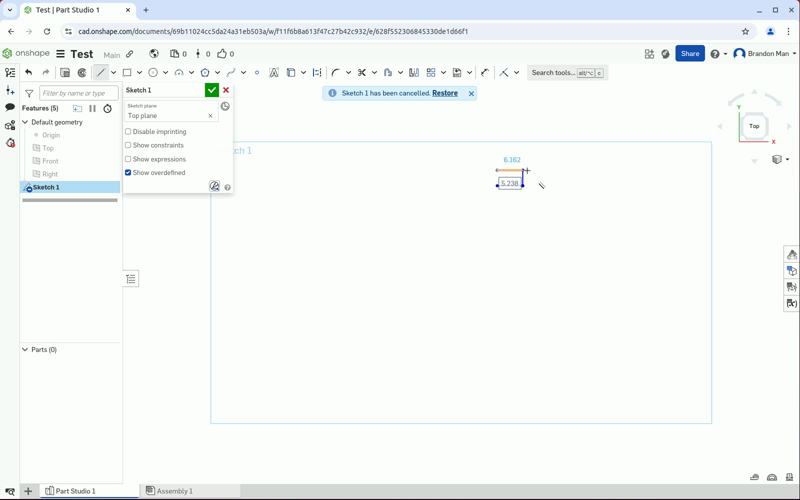
mouse_move(497, 185)
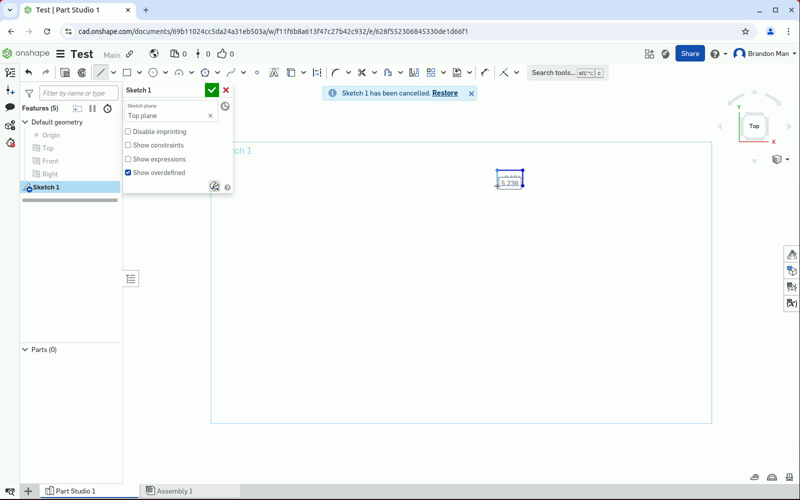
key_up(shift)
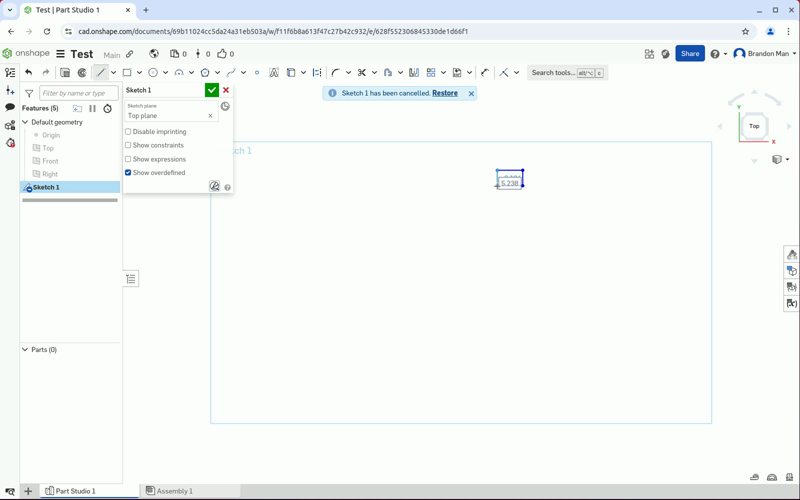
click(497, 185)
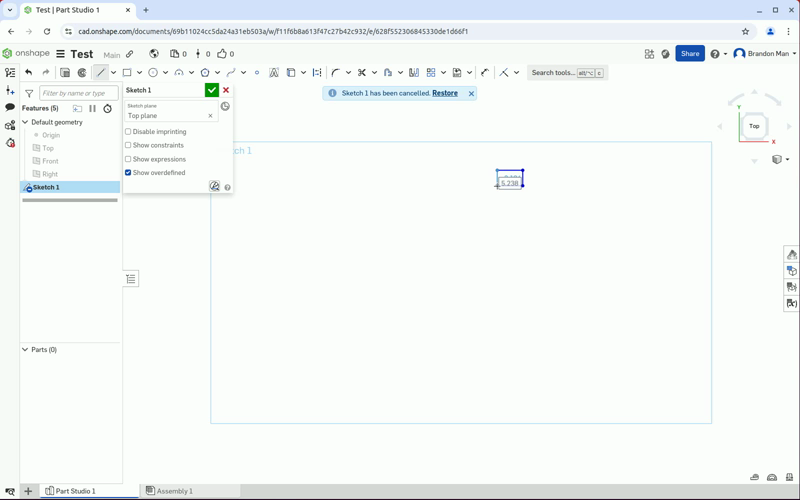
key(esc)
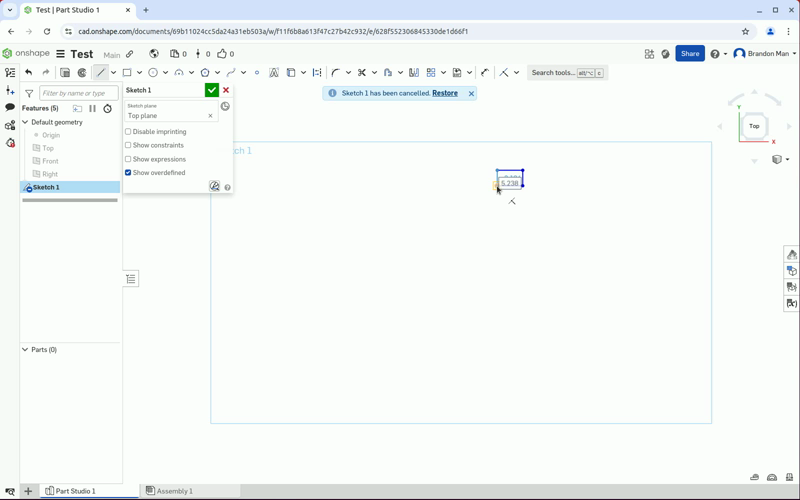
mouse_move(503, 178)
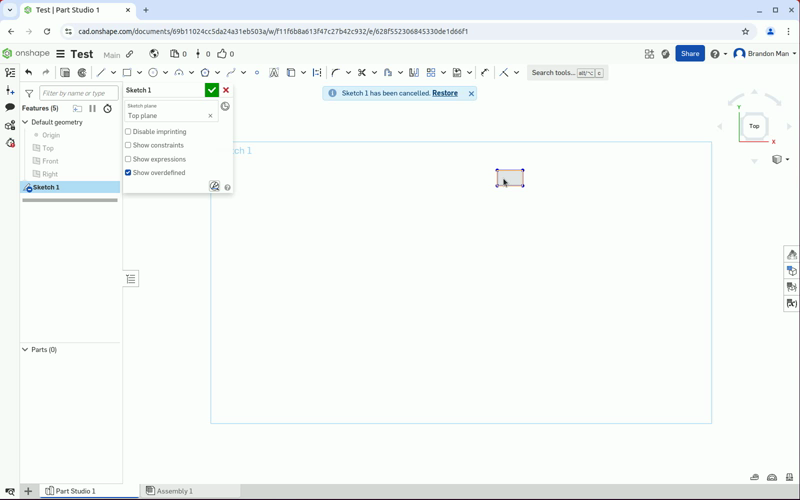
scroll(6)
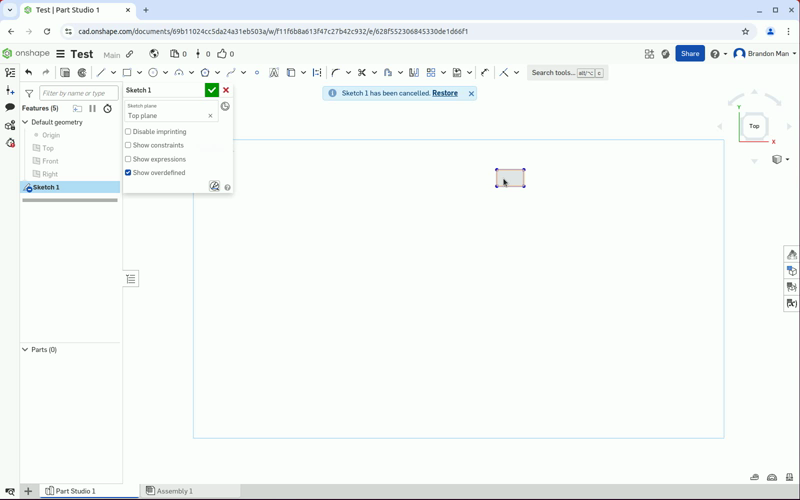
scroll(6)
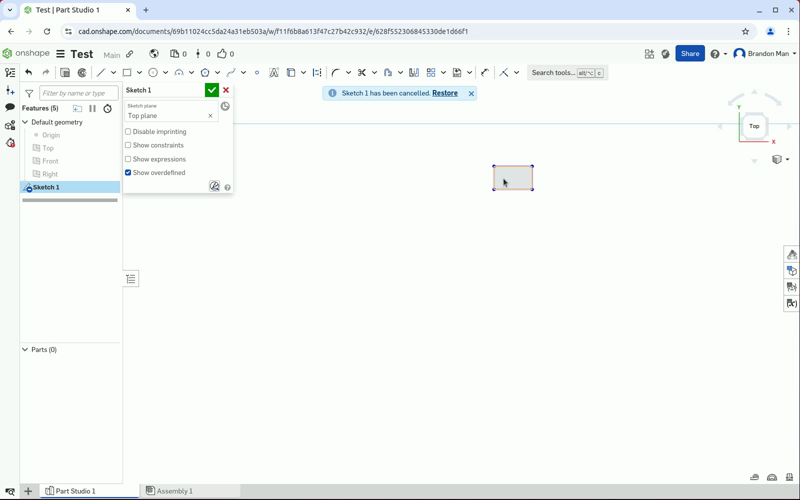
scroll(6)
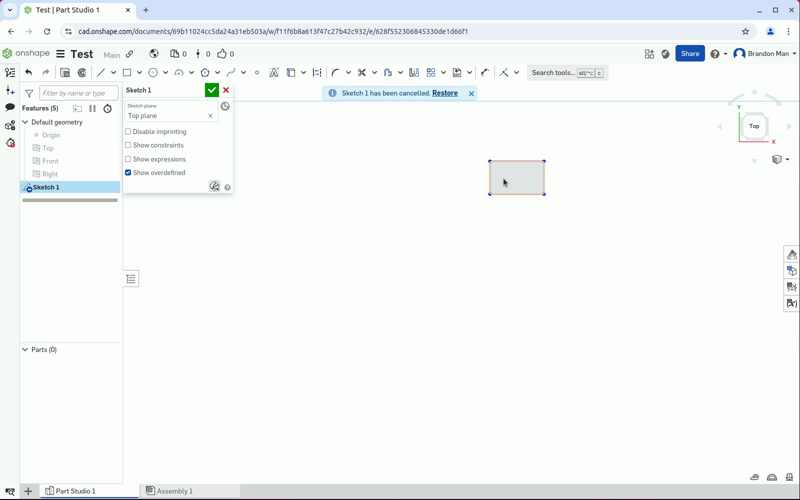
scroll(6)
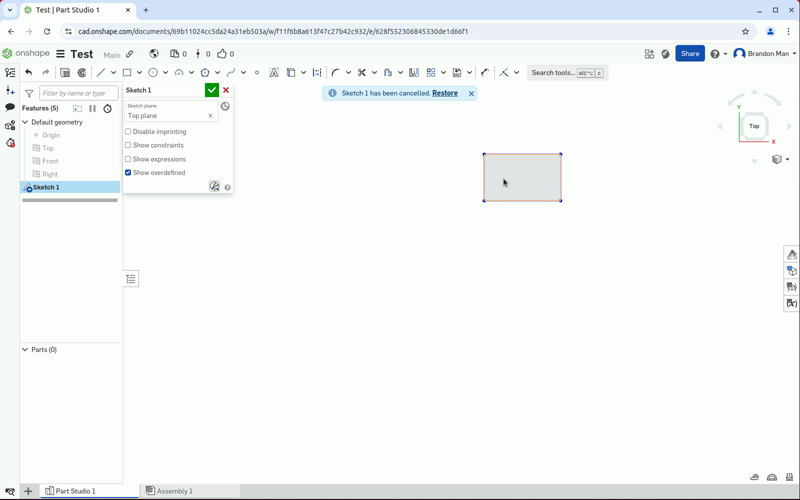
scroll(6)
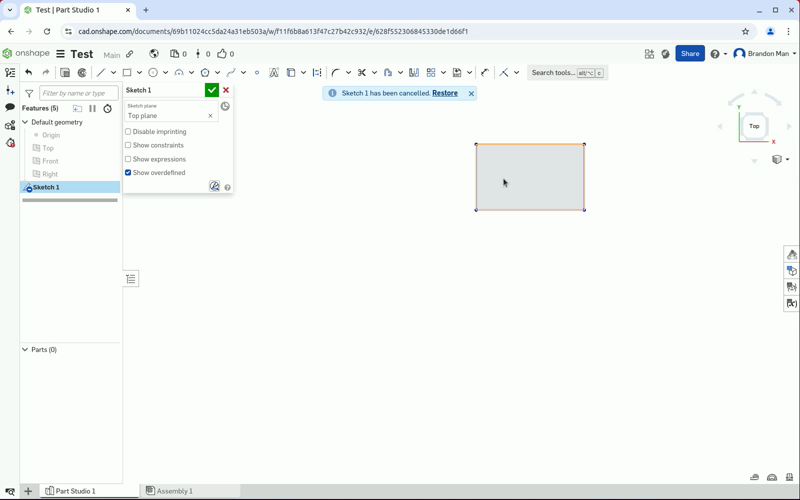
scroll(6)
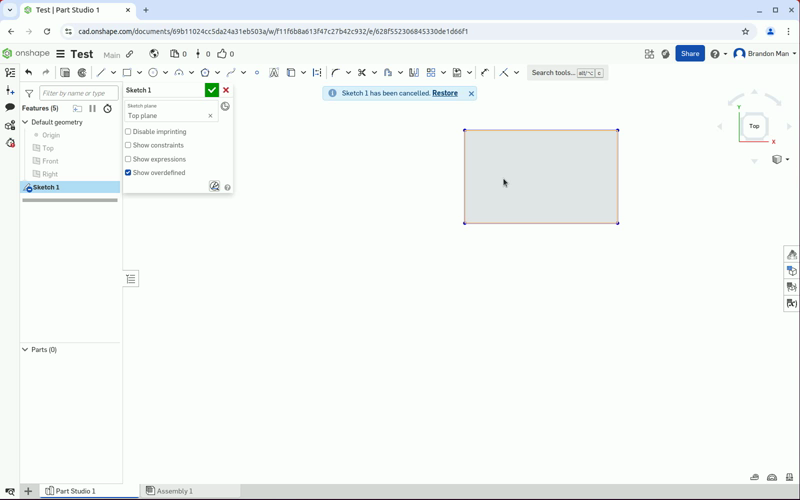
scroll(6)
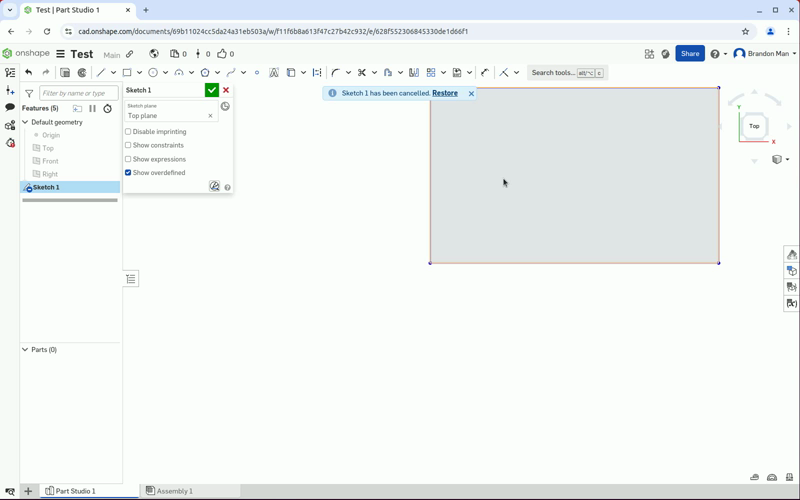
click(503, 178)
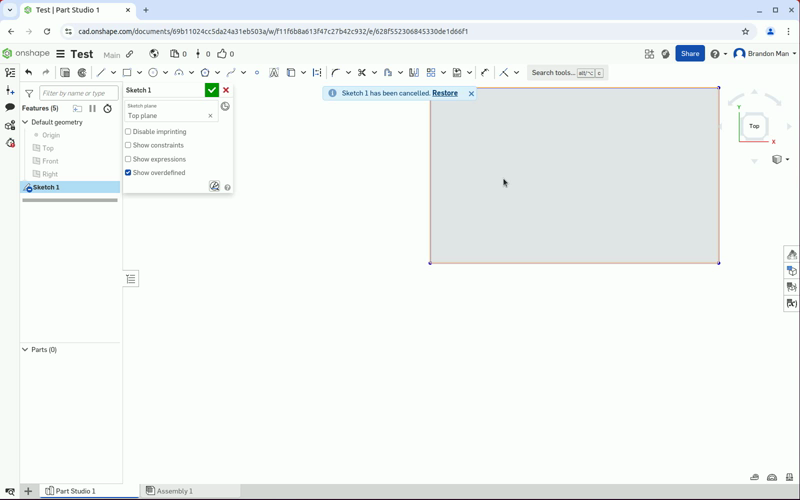
scroll(-6)
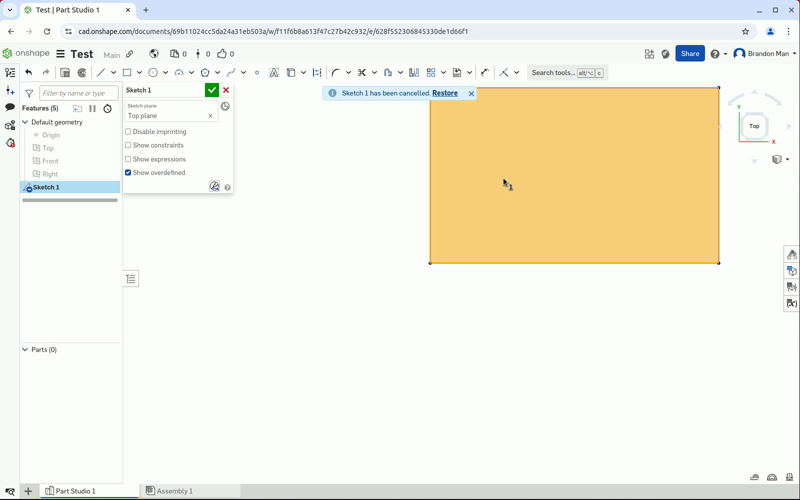
scroll(-6)
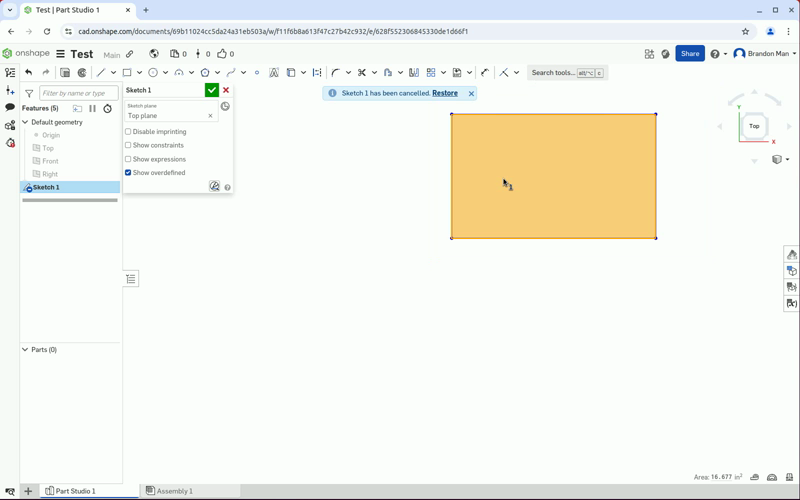
scroll(-6)
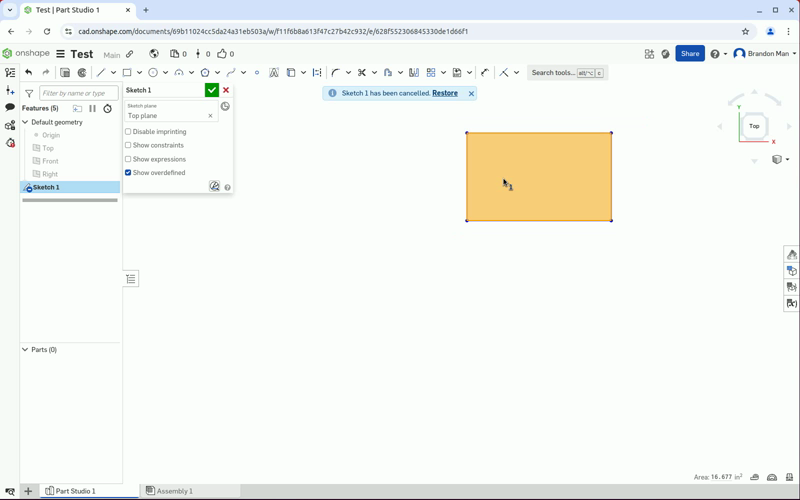
scroll(-6)
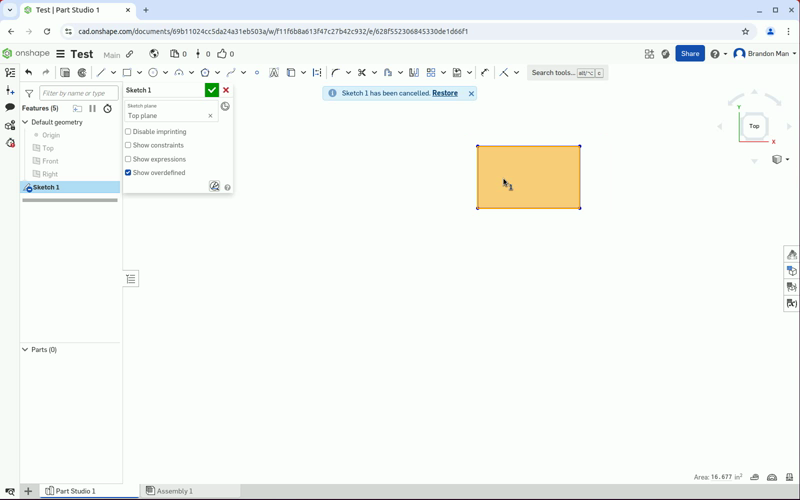
scroll(-6)
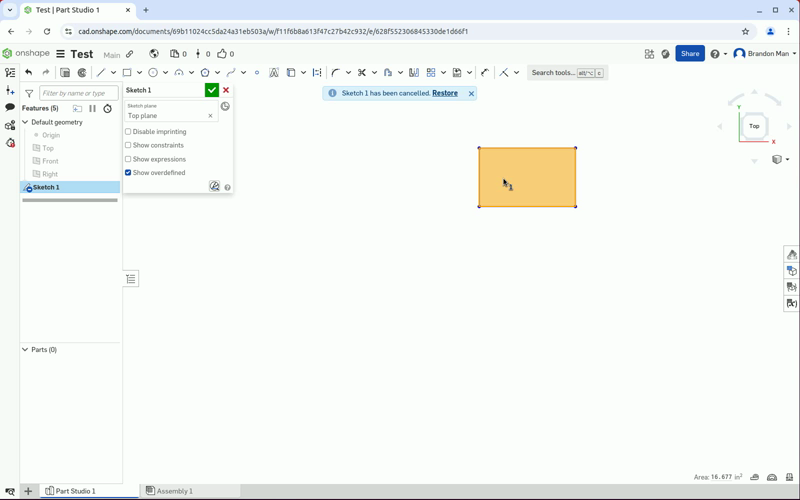
scroll(-6)
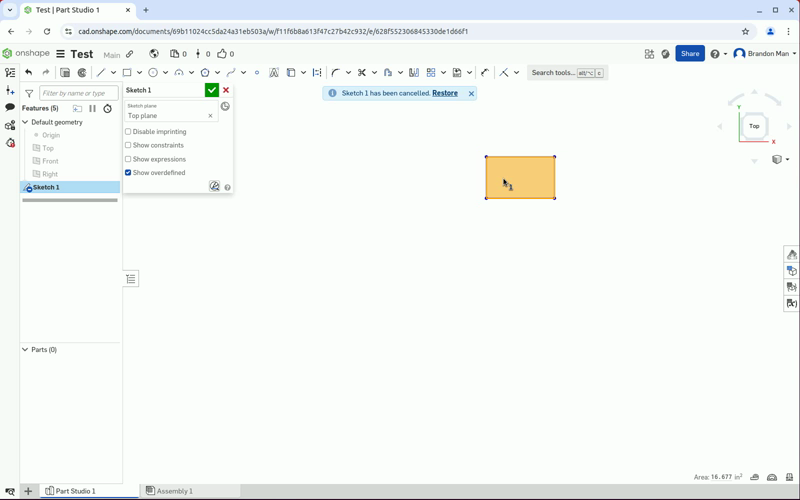
scroll(-6)
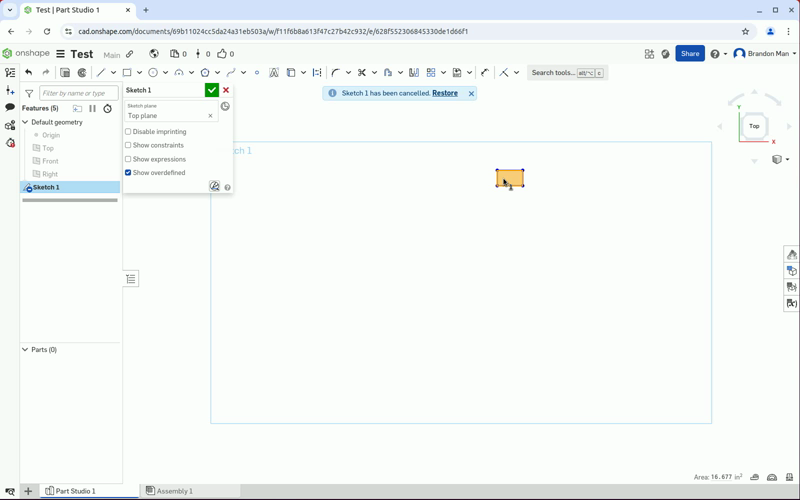
mouse_move(73, 352)
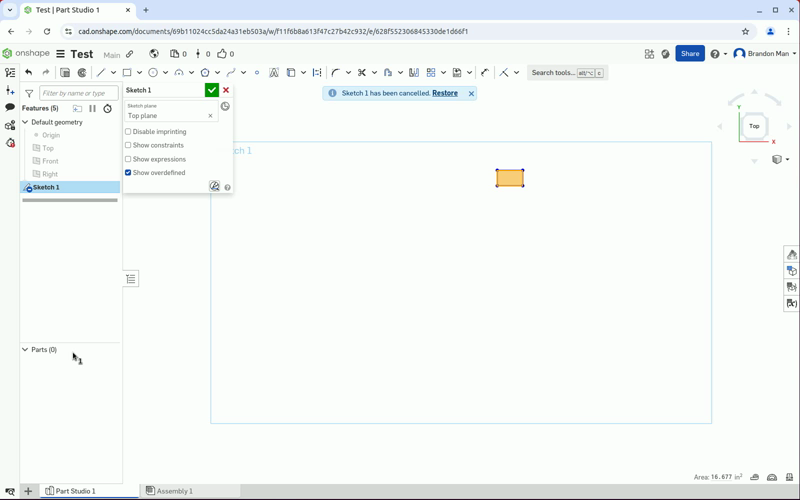
key(shift+y)
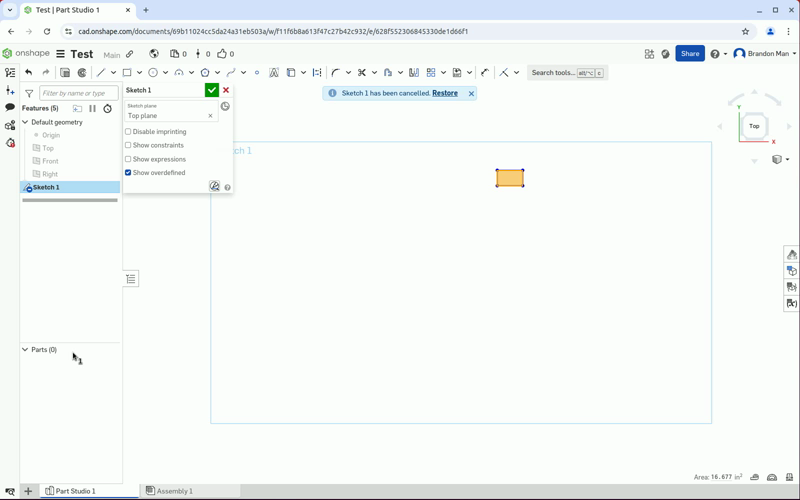
key(shift+e)
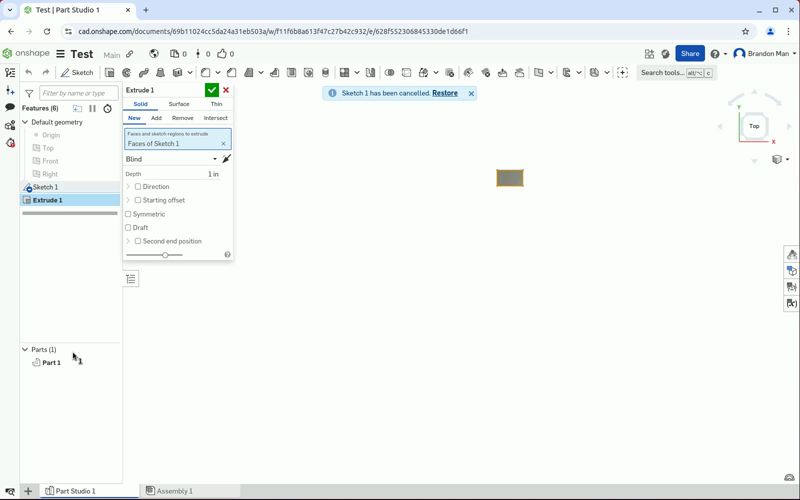
mouse_move(143, 106)
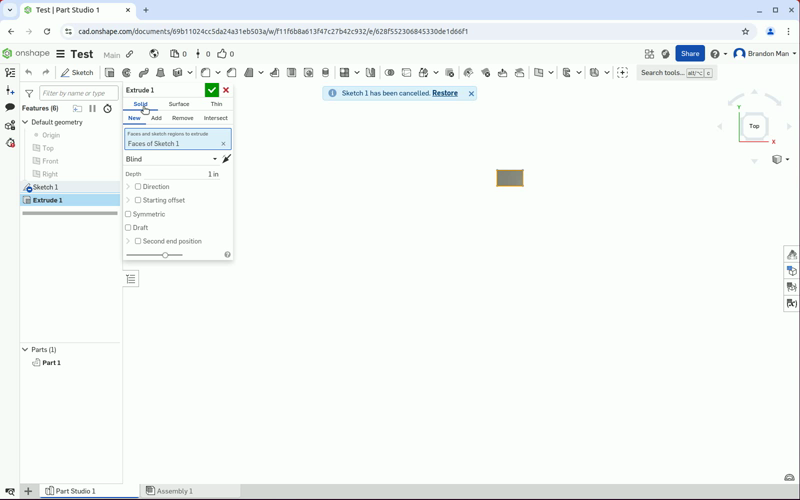
click(143, 106)
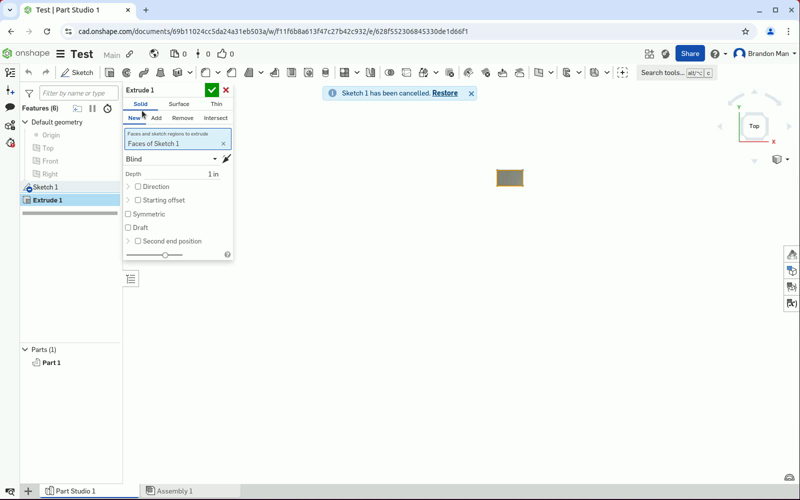
mouse_move(137, 120)
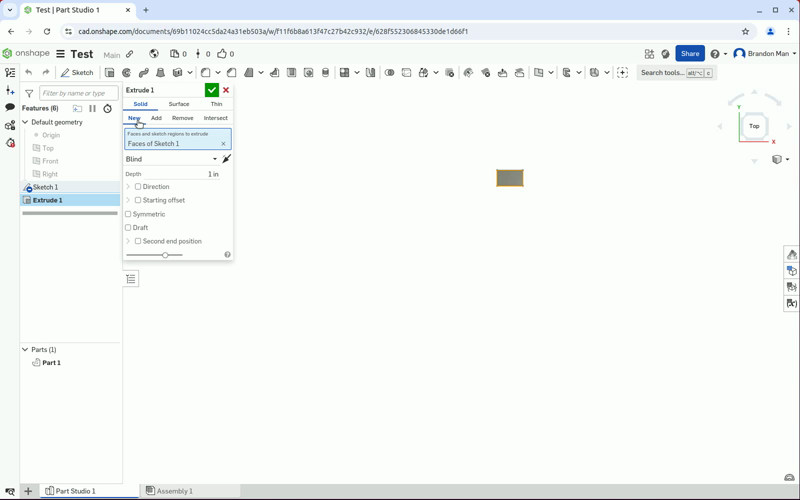
click(137, 120)
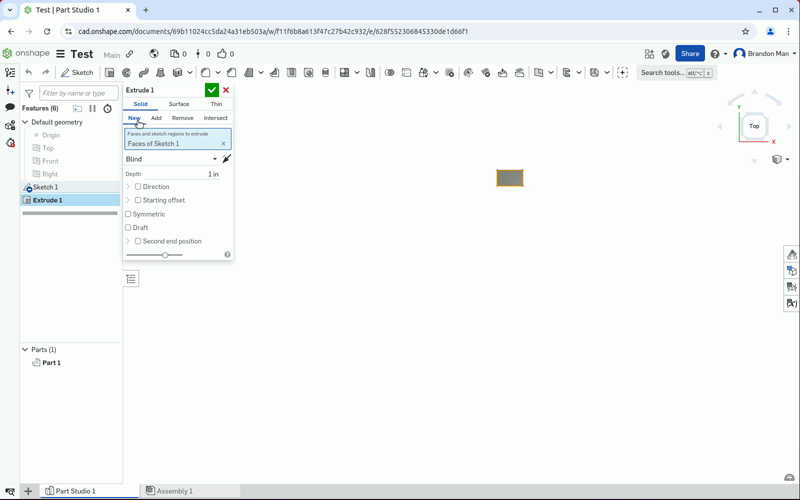
key(tab, 4)
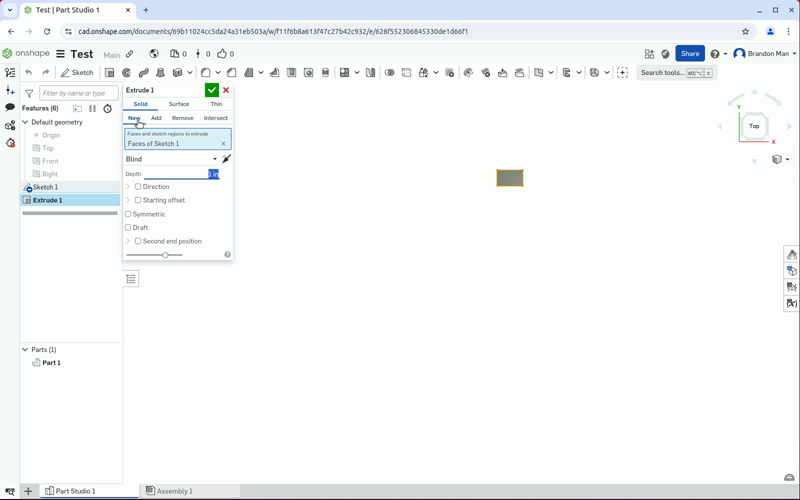
text(5.055)
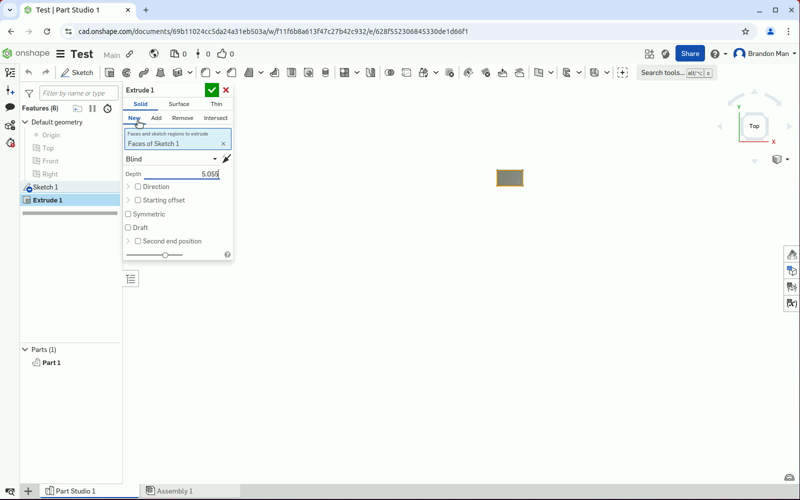
key(enter)
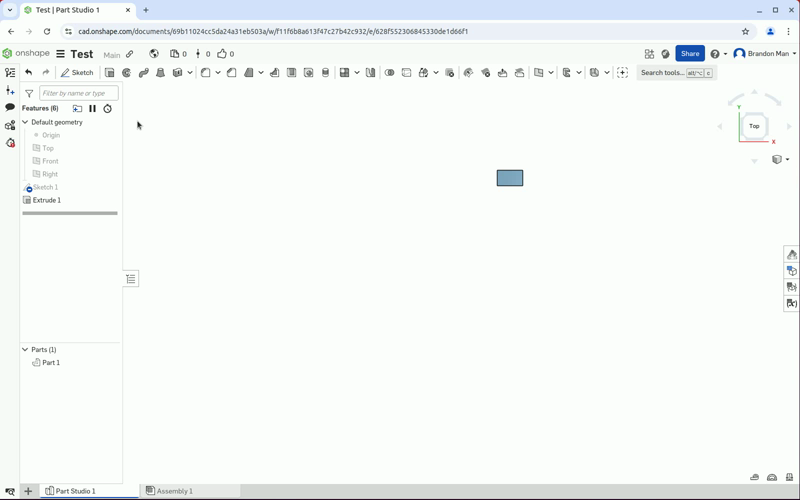
key(shift+h)
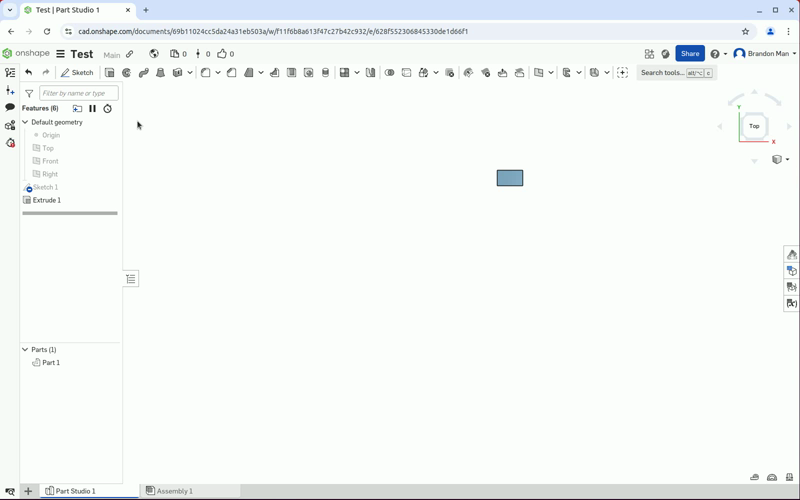
key(shift+h)
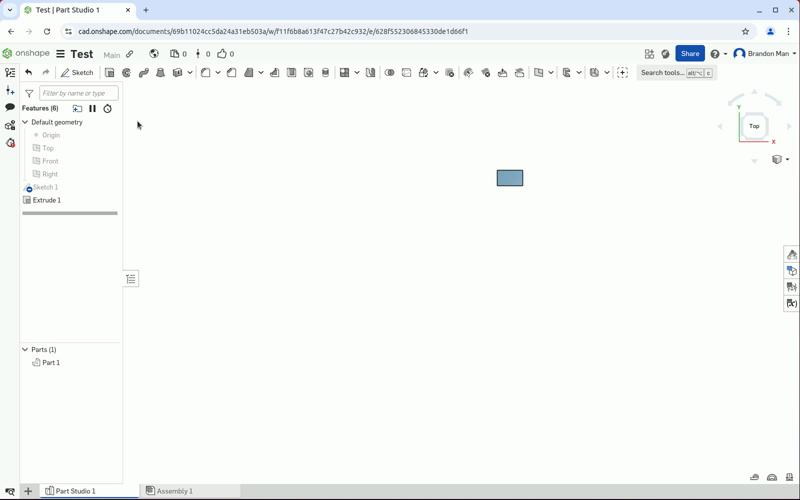
mouse_move(73, 189)
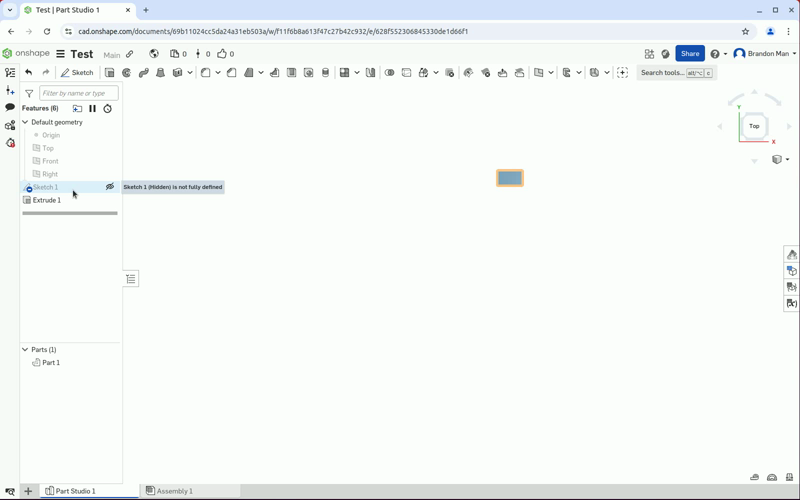
click(73, 189)
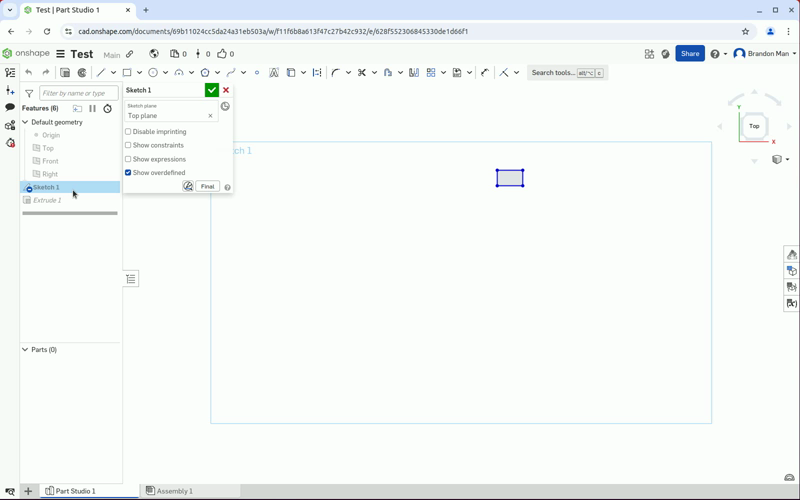
mouse_move(229, 92)
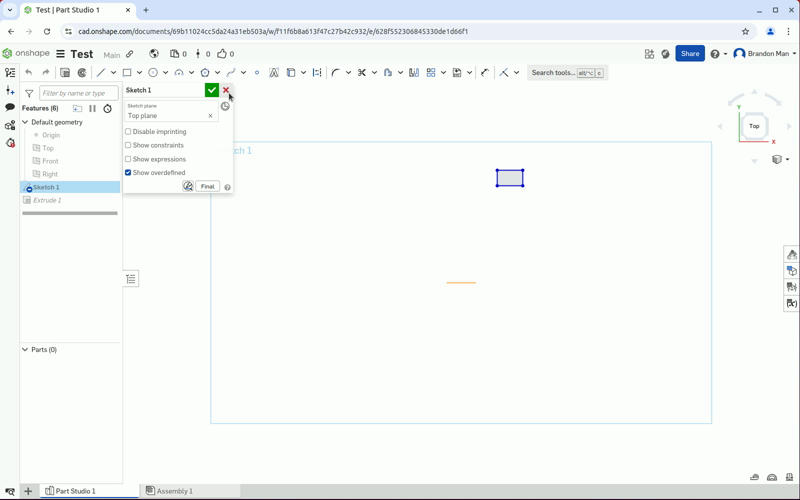
click(229, 92)
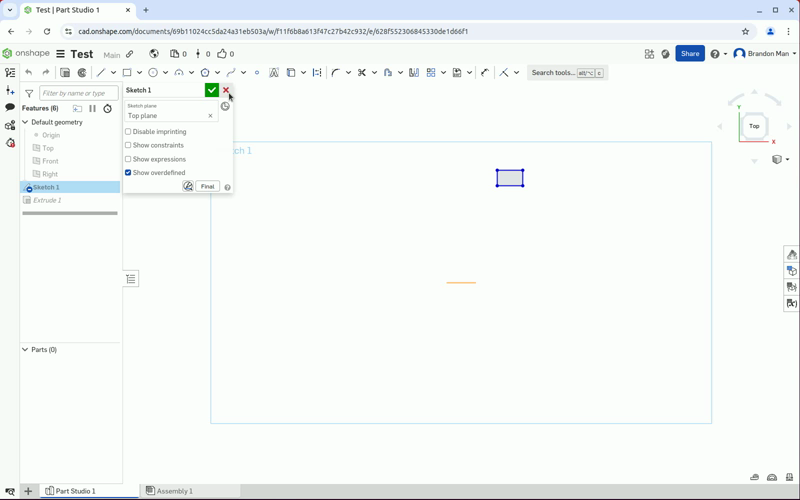
key(shift+s)
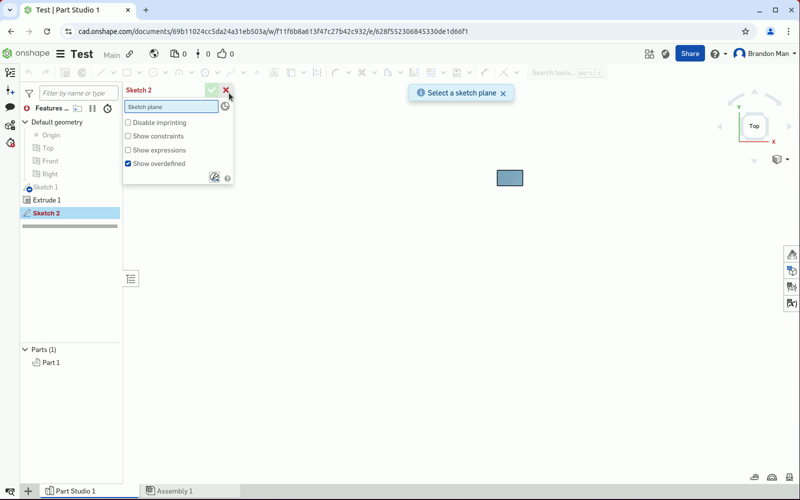
mouse_move(73, 150)
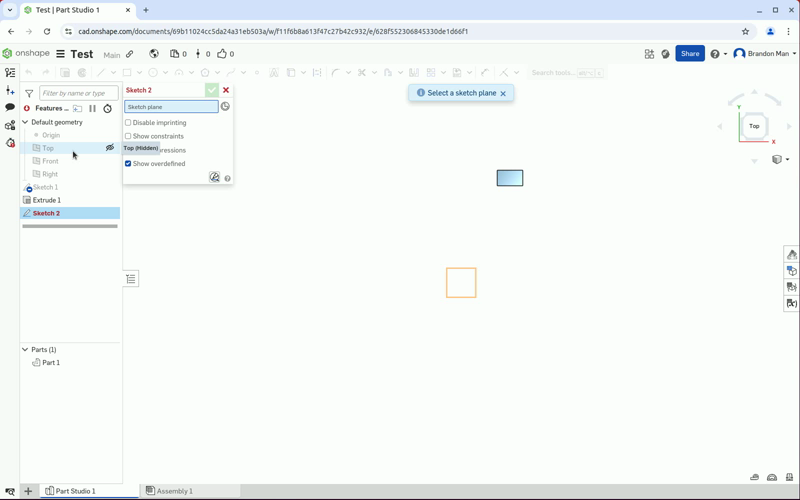
click(73, 150)
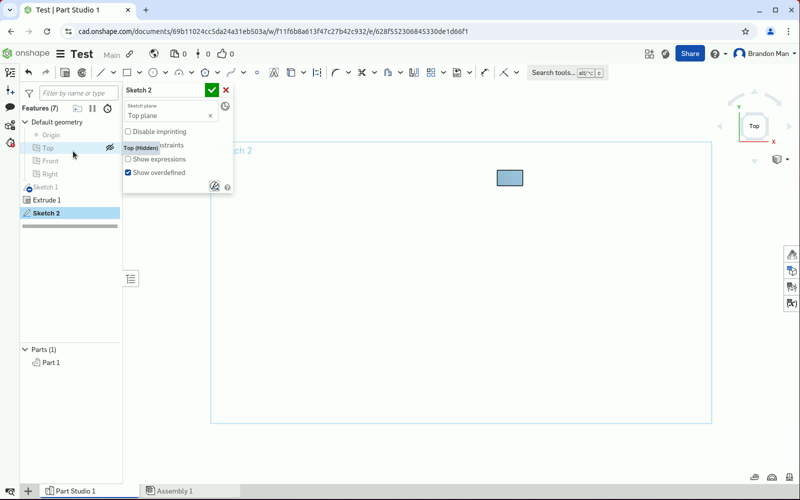
mouse_move(73, 352)
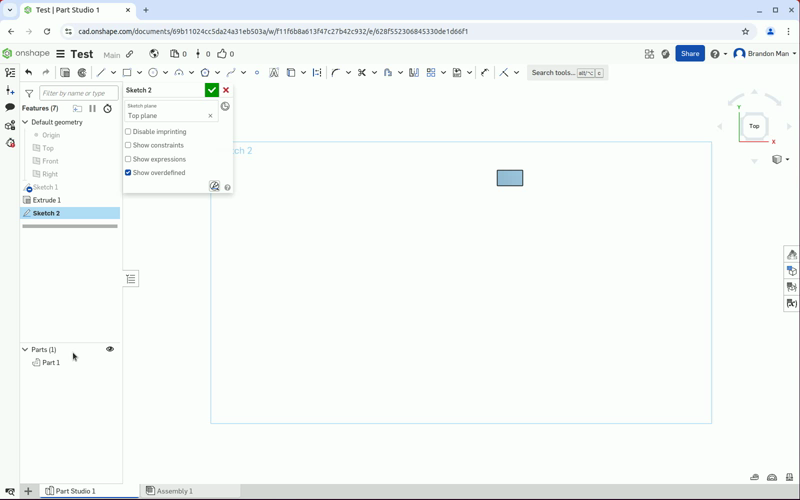
key(y)
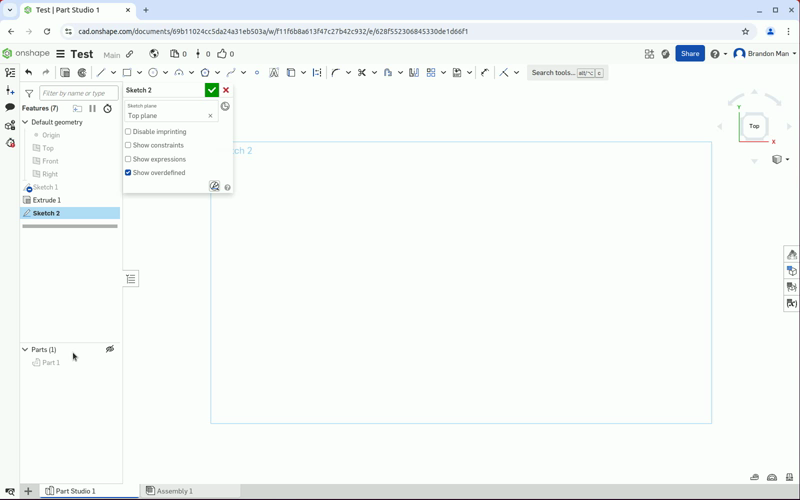
key(l)
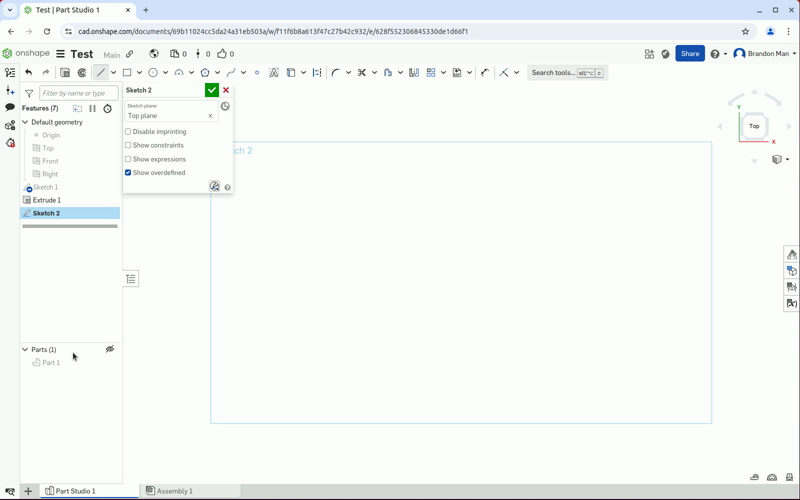
key_down(shift)
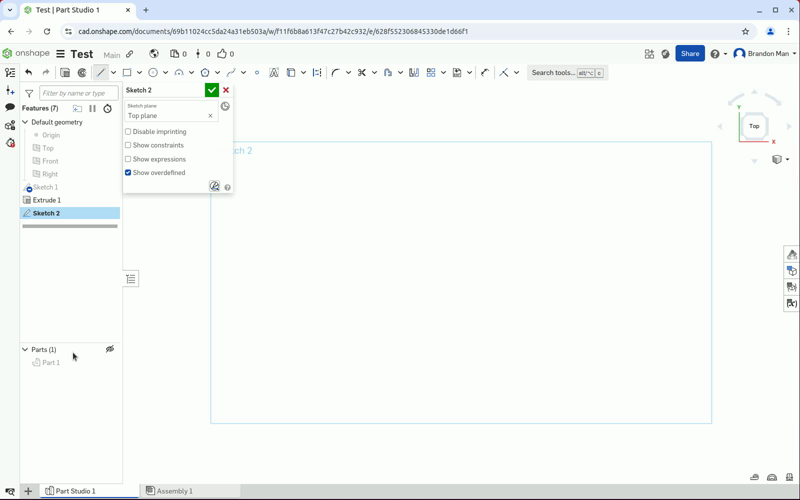
mouse_move(446, 207)
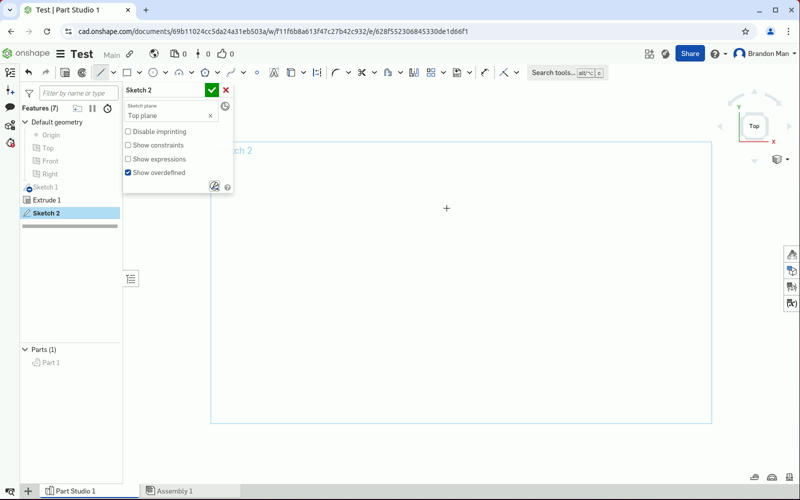
click(446, 207)
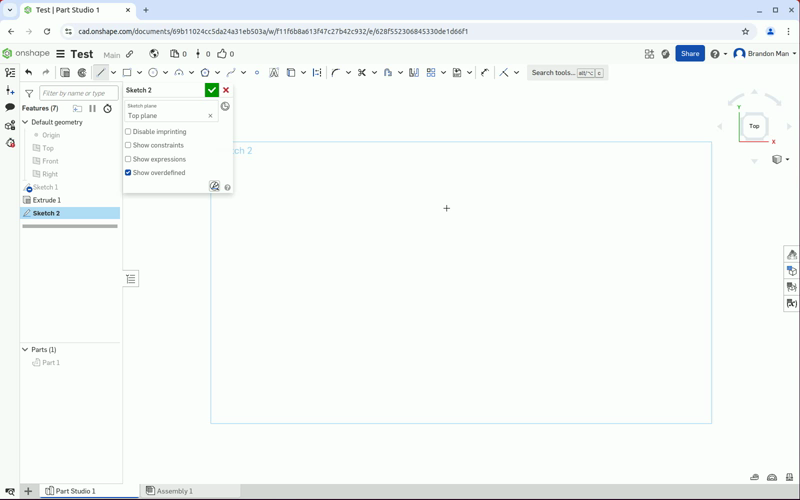
key_up(shift)
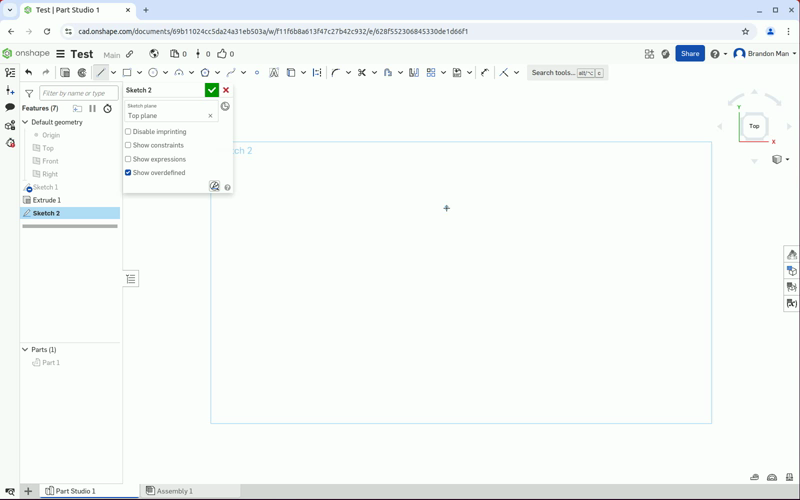
key_down(shift)
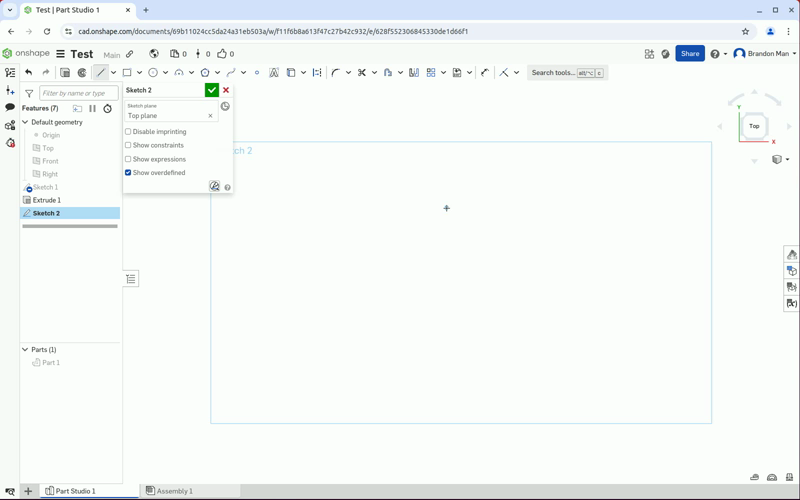
mouse_move(476, 207)
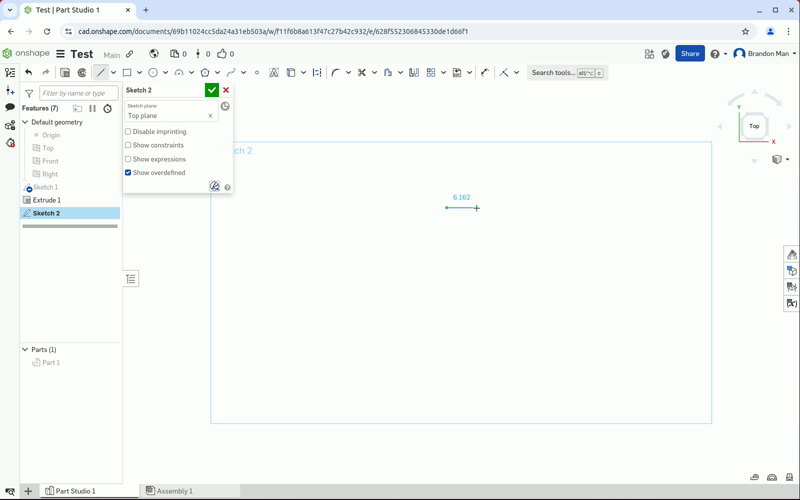
mouse_move(460, 207)
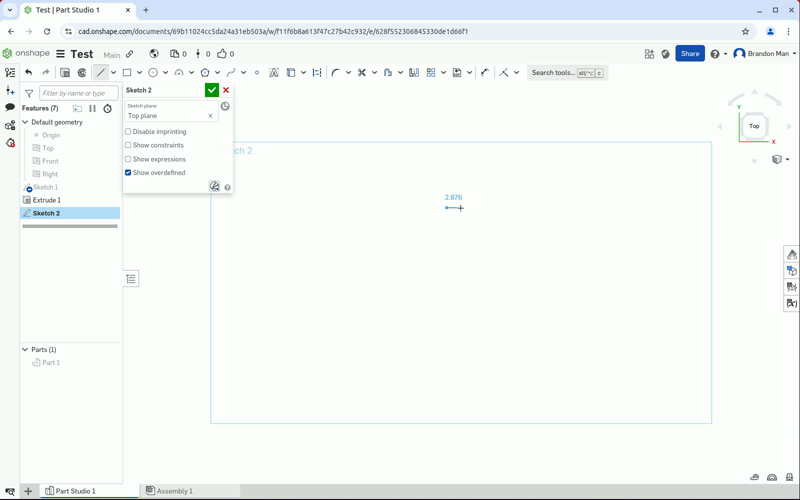
click(460, 207)
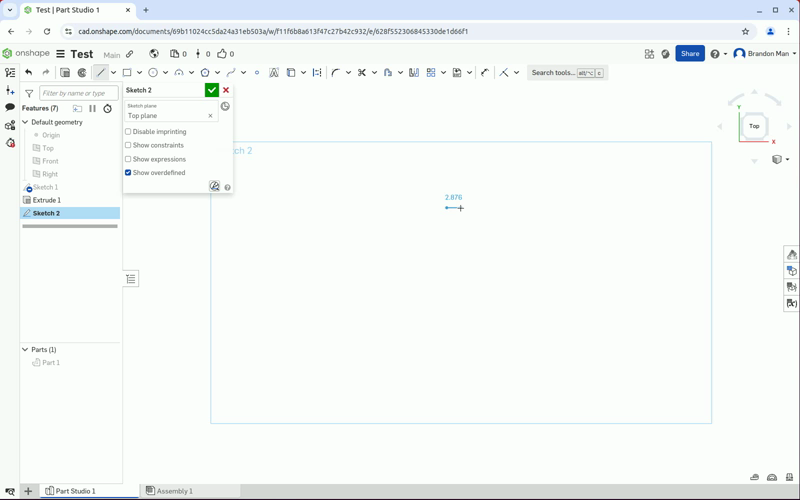
key_up(shift)
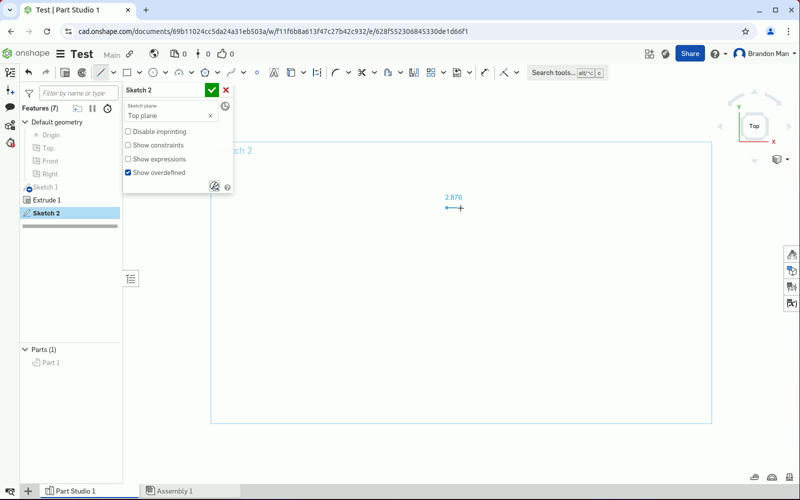
key_down(shift)
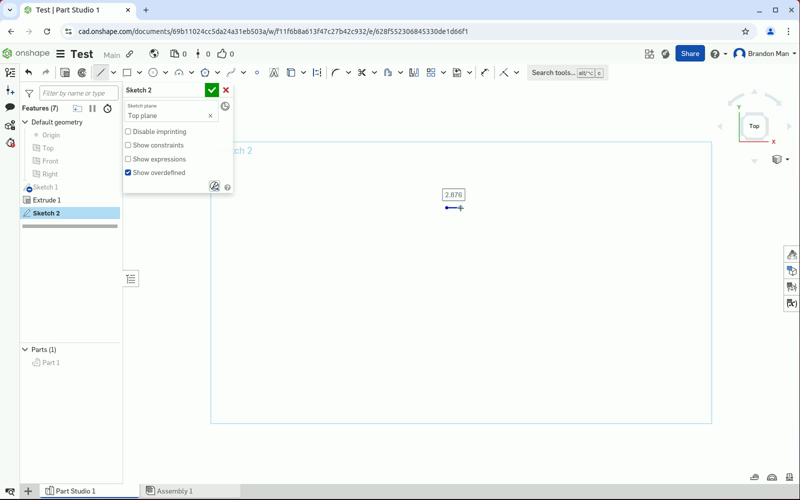
mouse_move(490, 207)
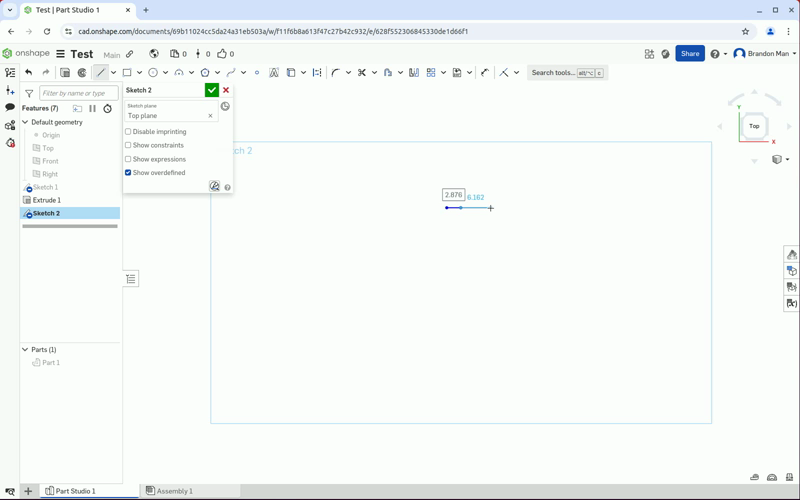
mouse_move(460, 184)
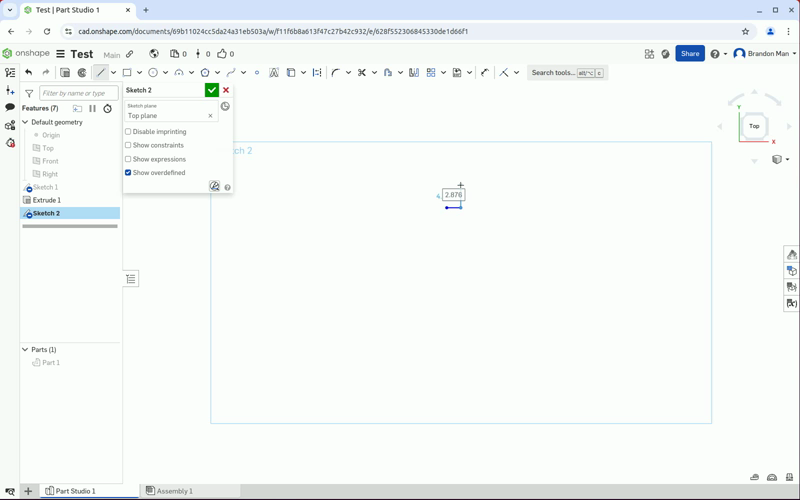
click(460, 184)
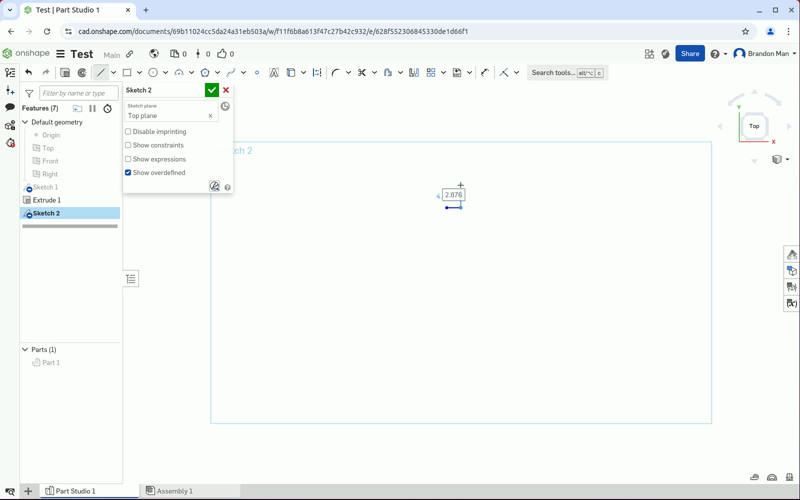
key_up(shift)
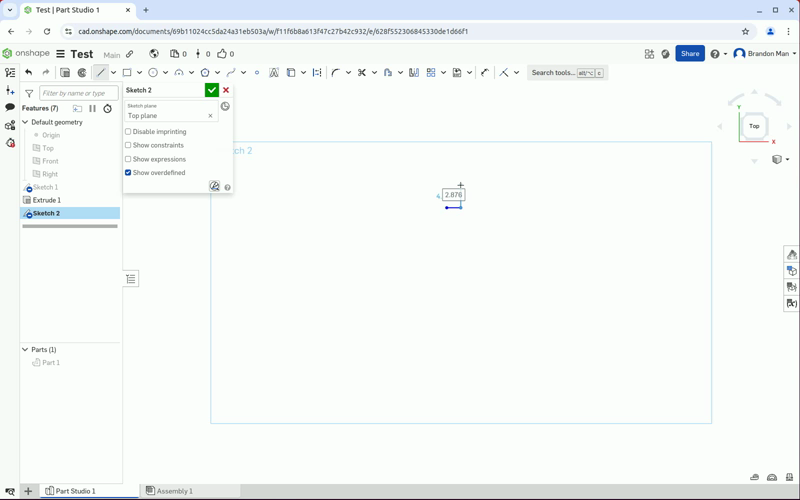
key_down(shift)
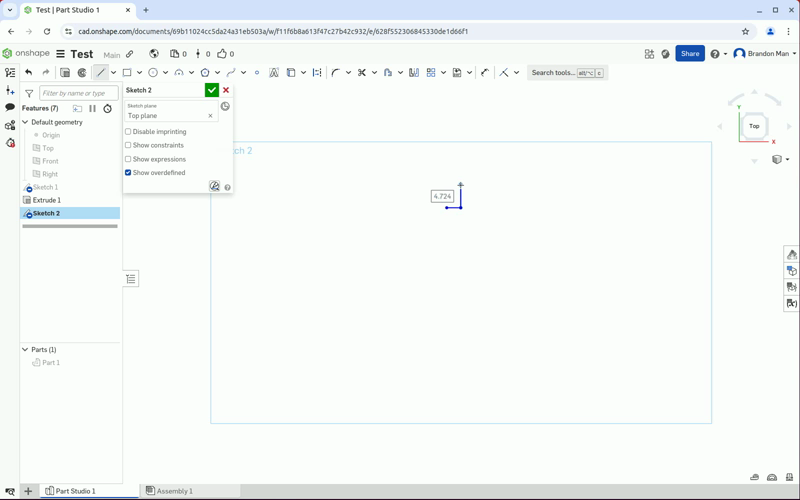
mouse_move(490, 184)
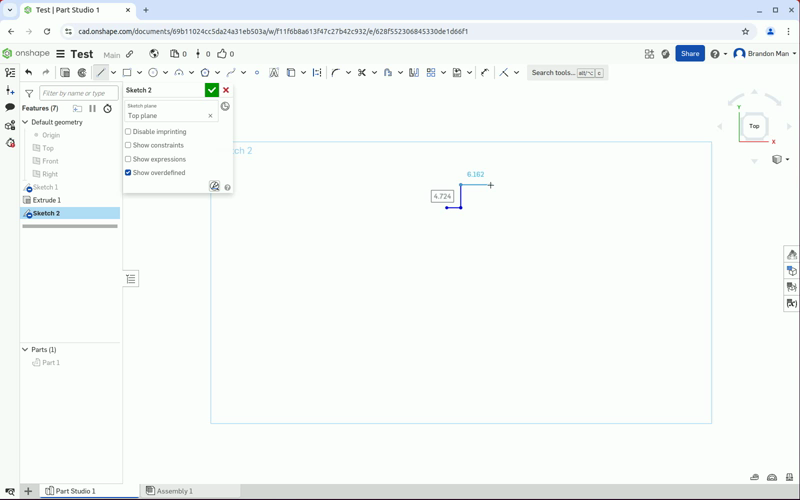
mouse_move(446, 184)
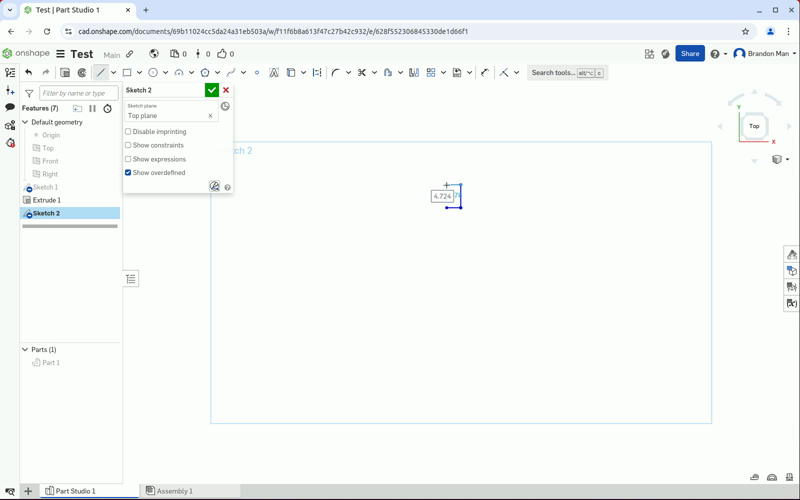
click(446, 184)
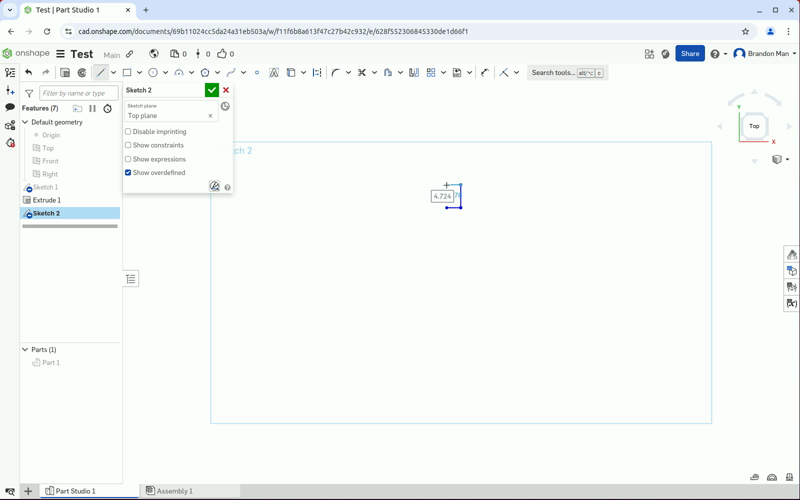
key_up(shift)
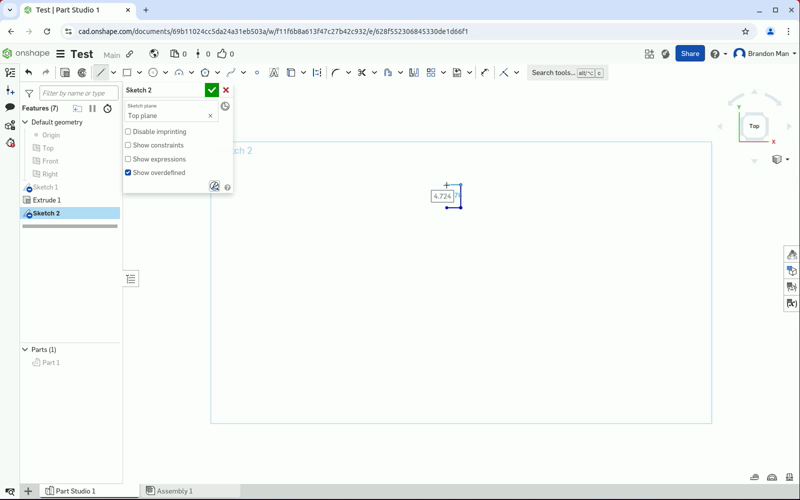
mouse_move(476, 184)
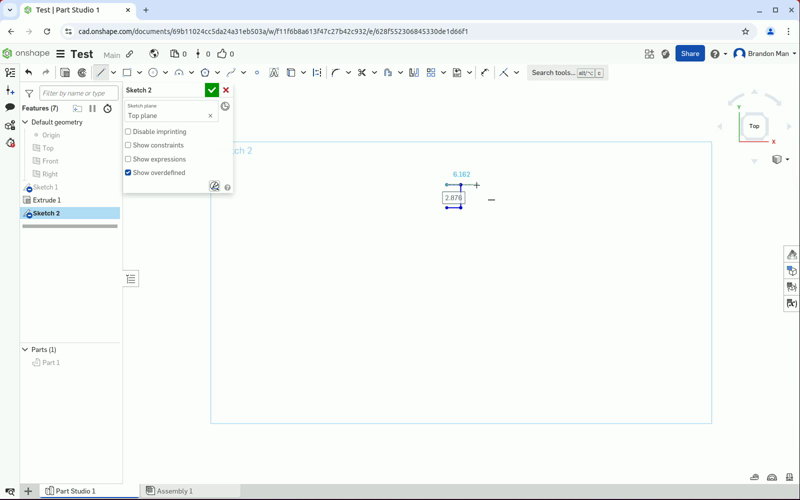
key_down(shift)
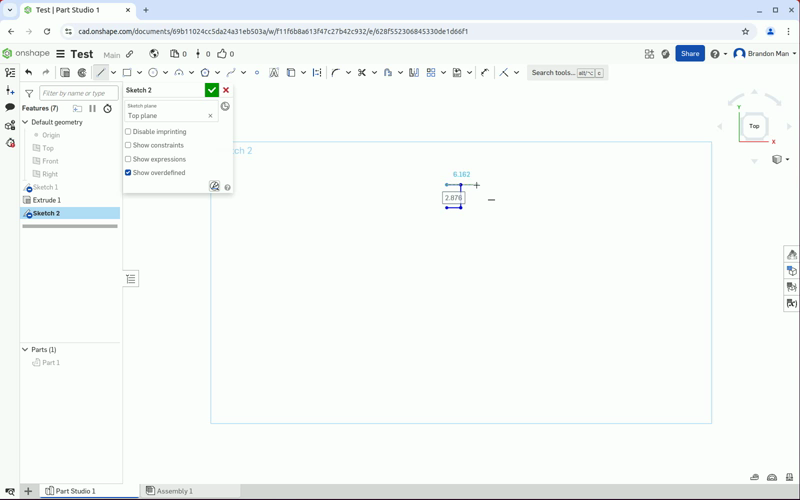
mouse_move(446, 207)
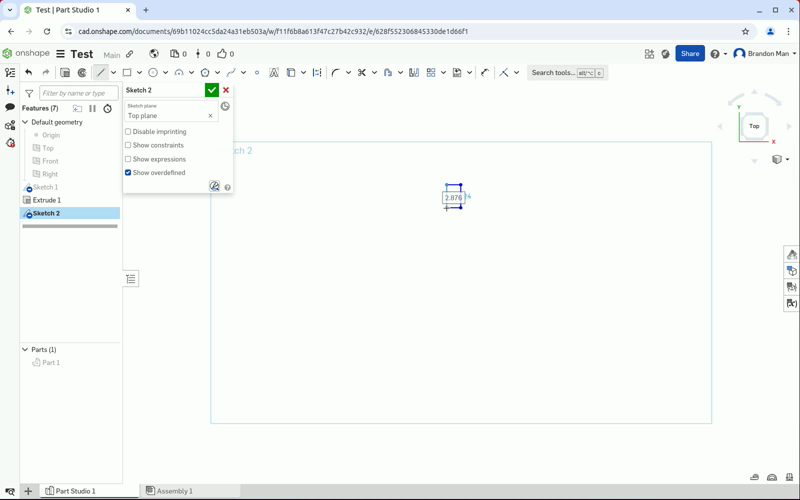
key_up(shift)
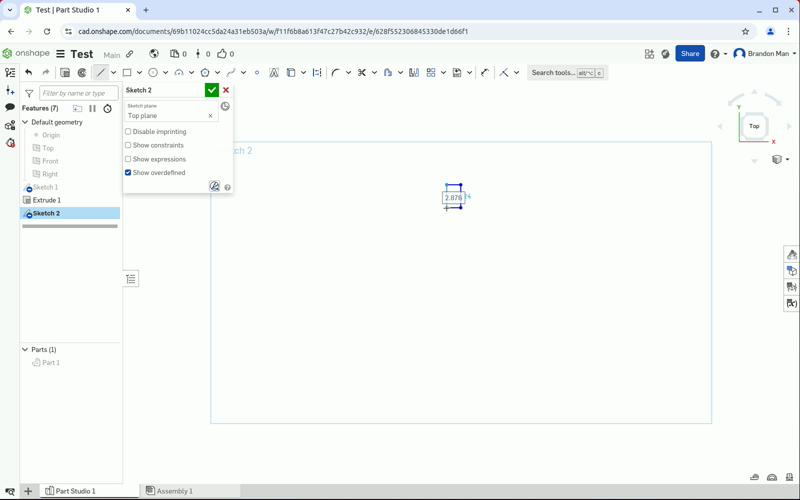
click(446, 207)
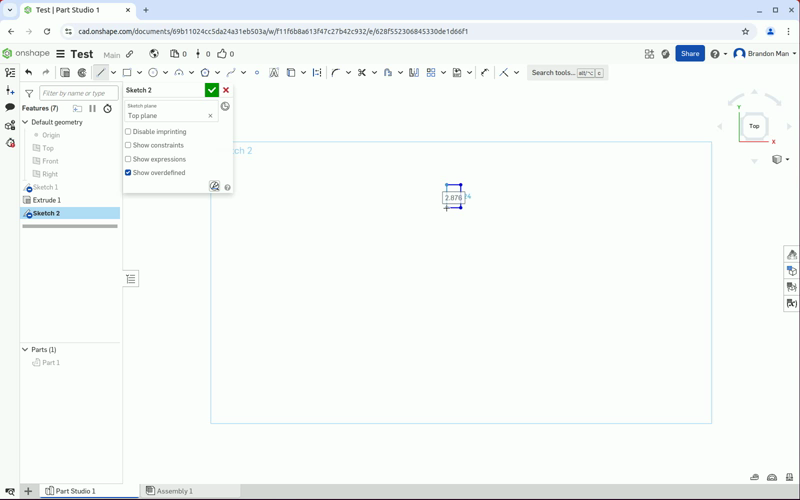
key(esc)
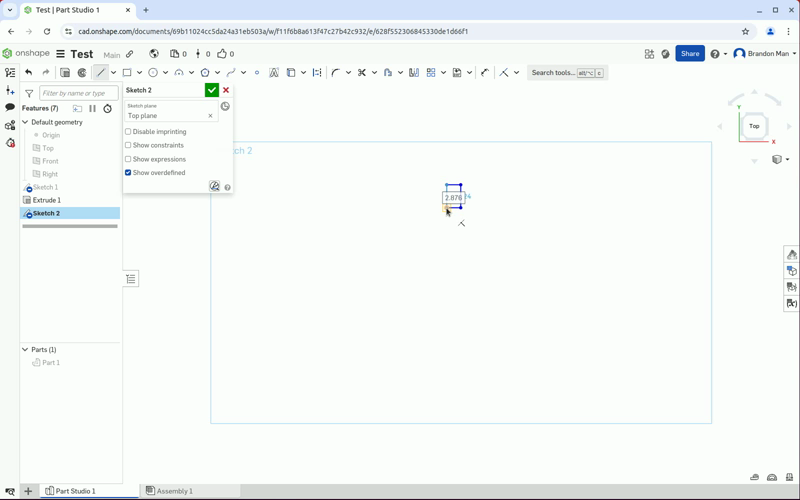
mouse_move(460, 198)
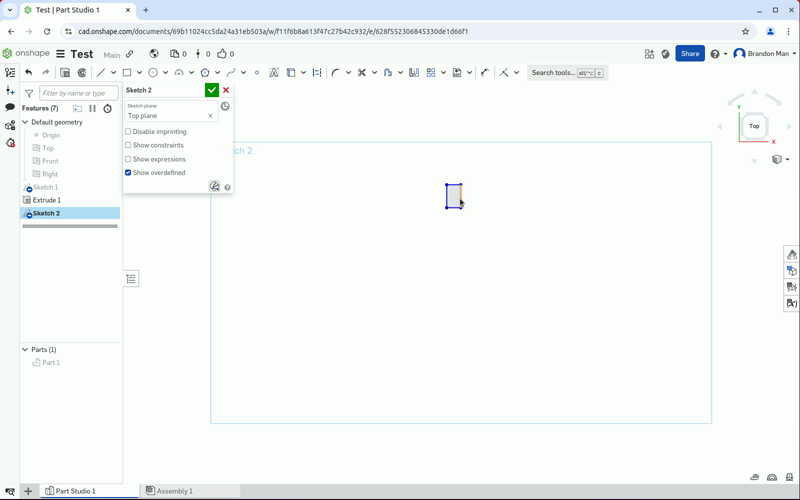
scroll(6)
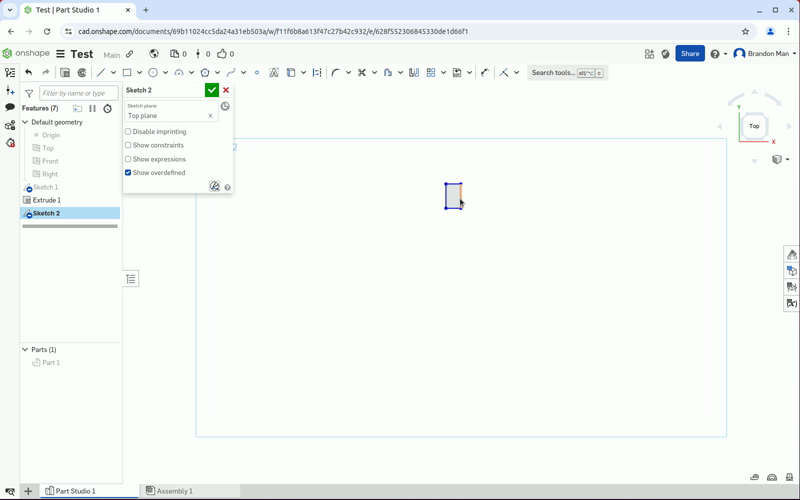
scroll(6)
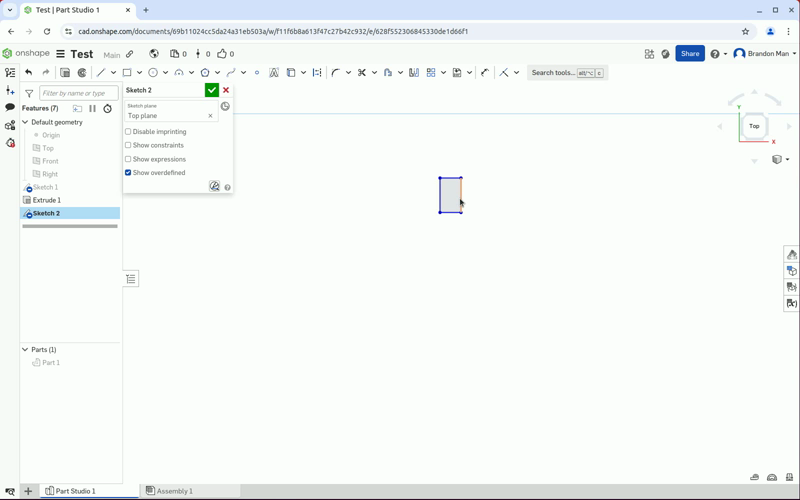
scroll(6)
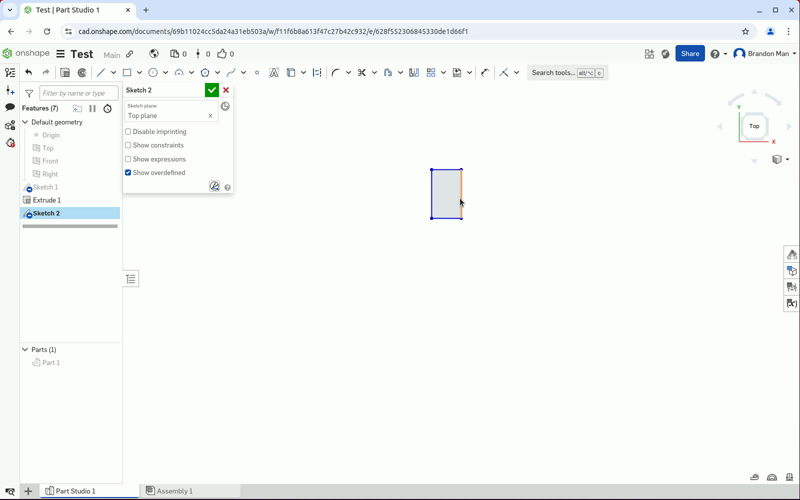
scroll(6)
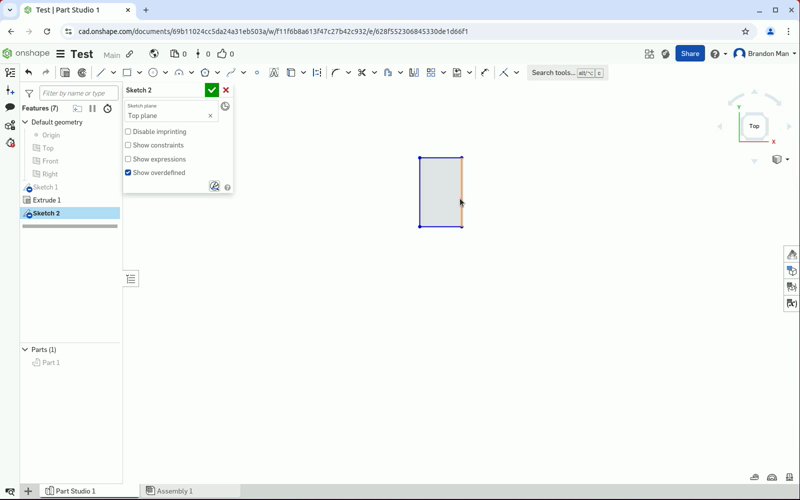
scroll(6)
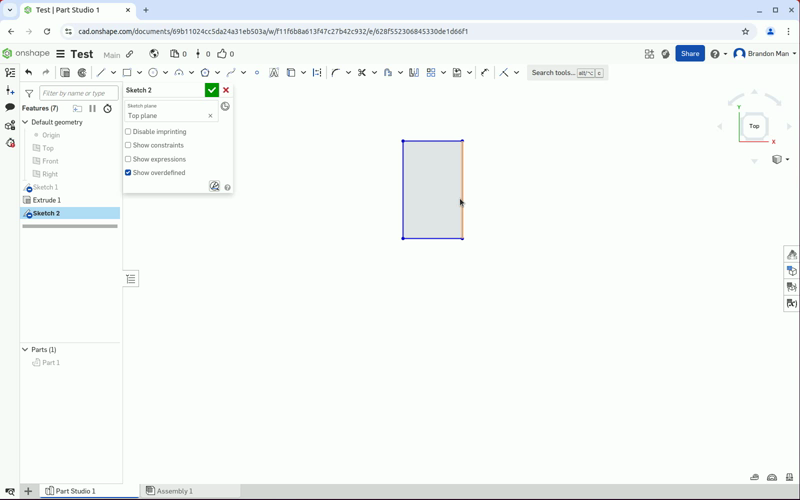
scroll(6)
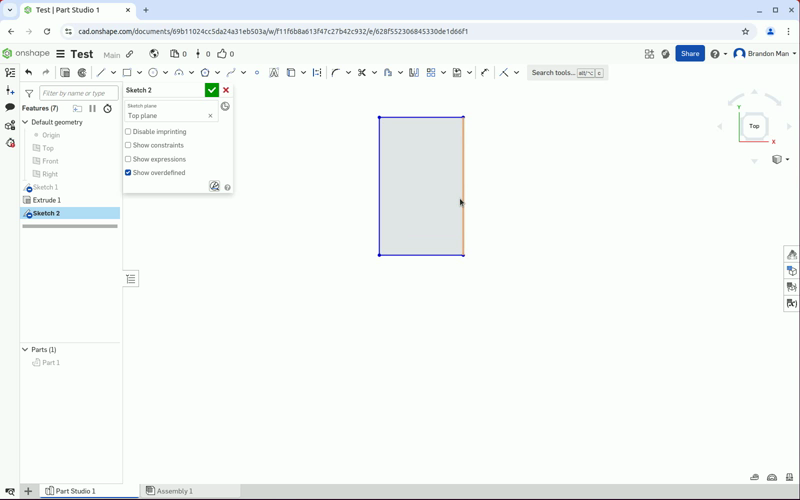
scroll(6)
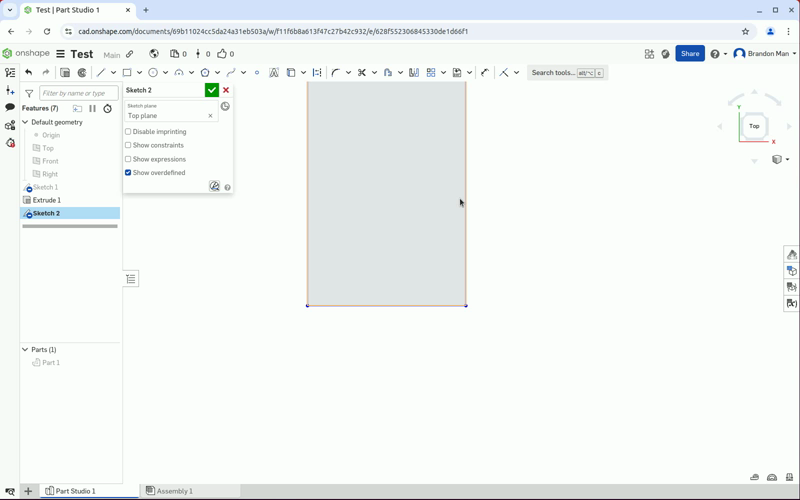
click(460, 198)
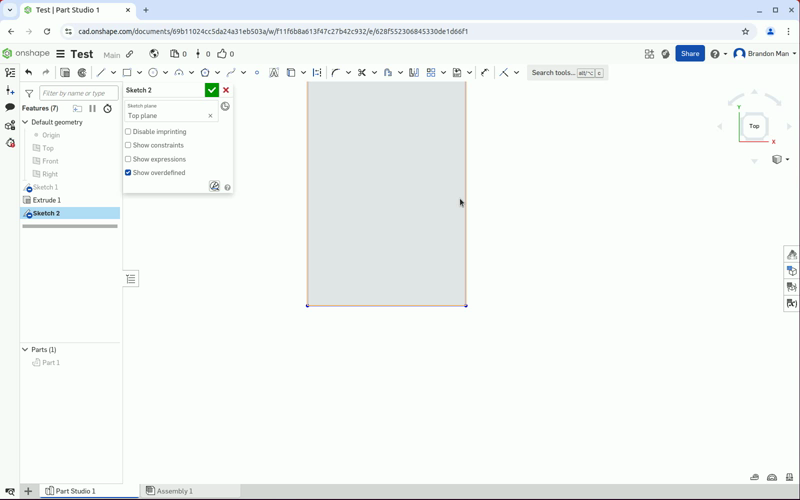
scroll(-6)
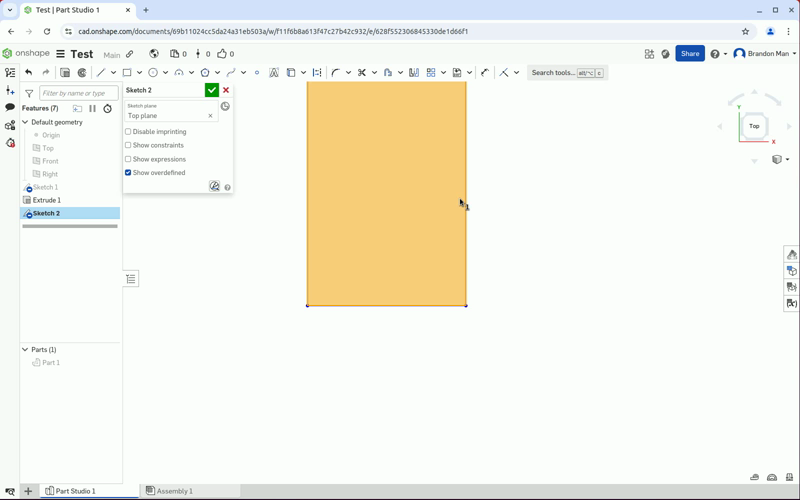
scroll(-6)
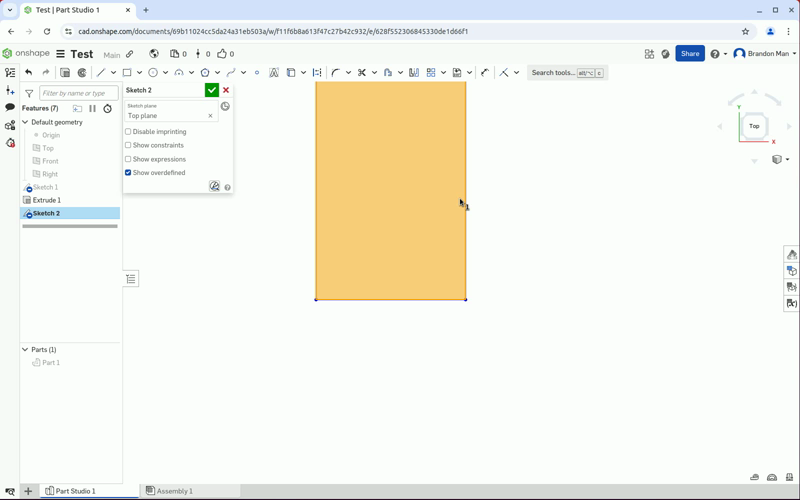
scroll(-6)
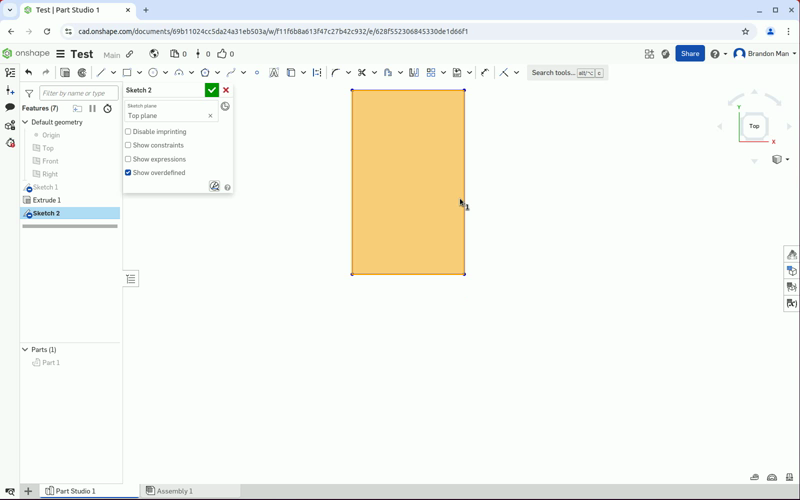
scroll(-6)
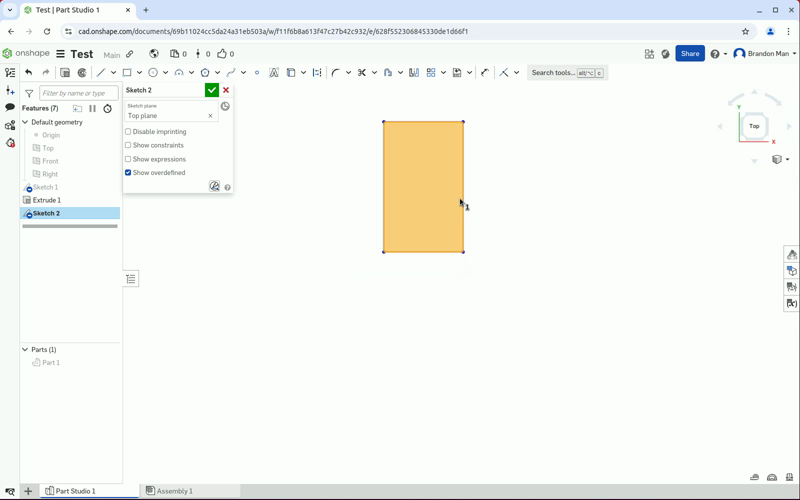
scroll(-6)
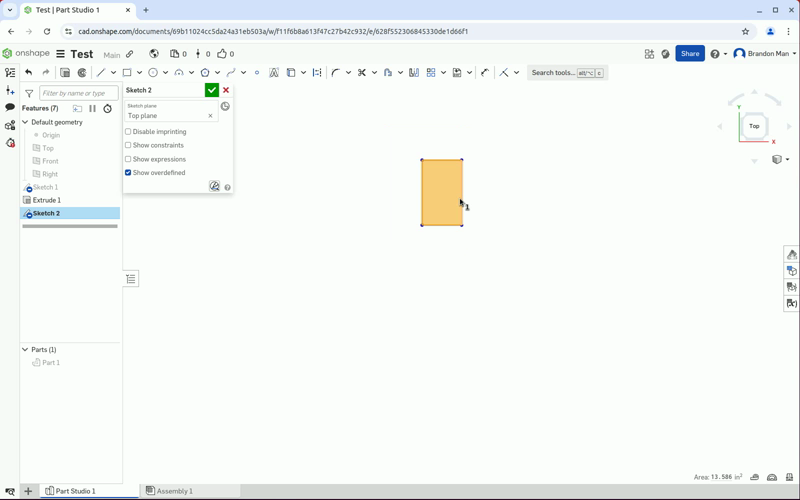
scroll(-6)
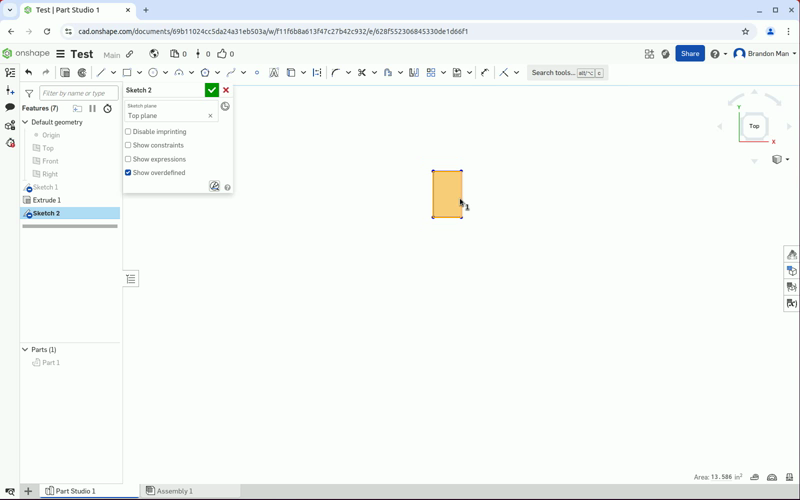
scroll(-6)
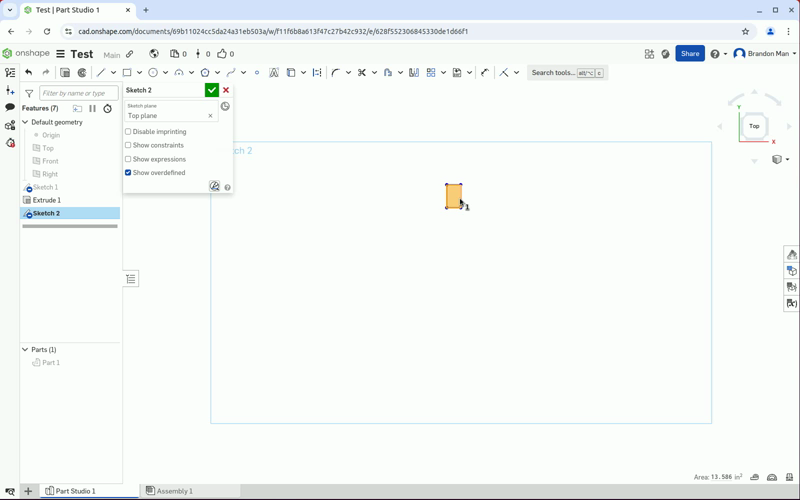
mouse_move(73, 352)
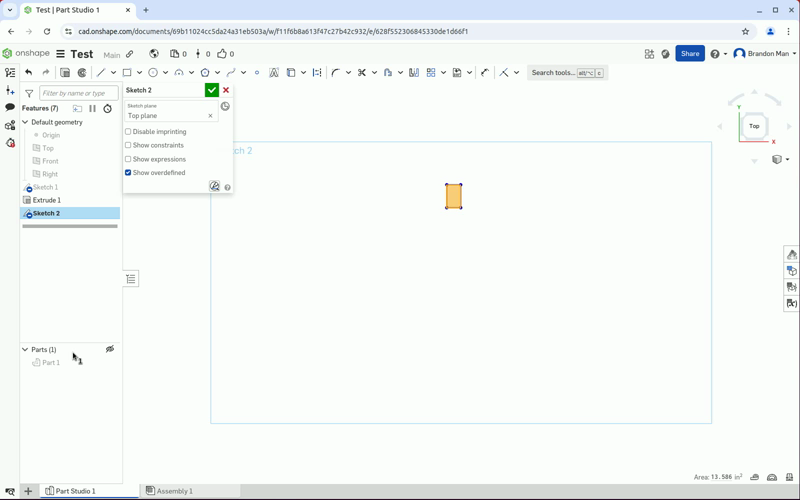
key(shift+y)
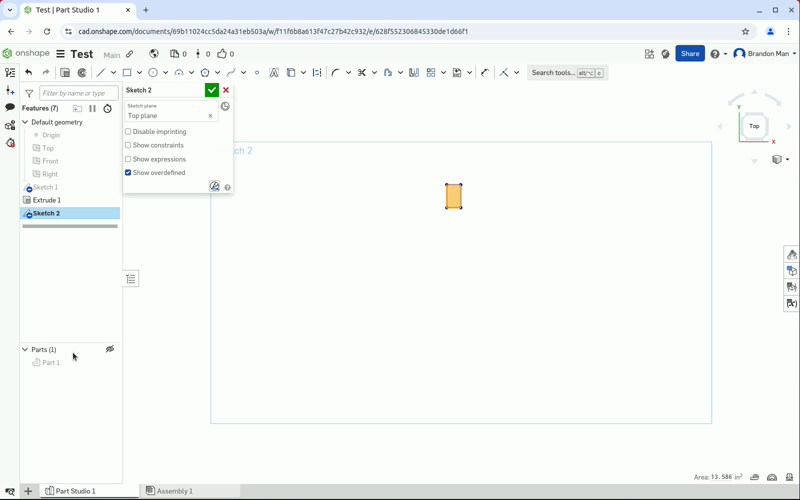
key(shift+e)
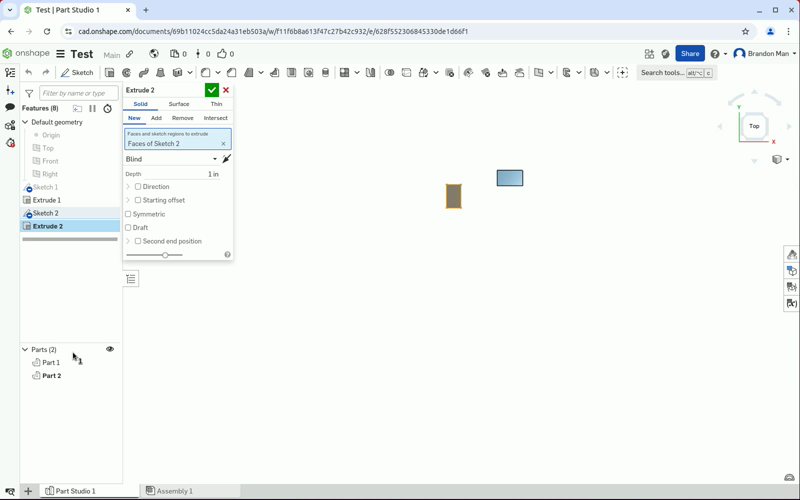
mouse_move(143, 106)
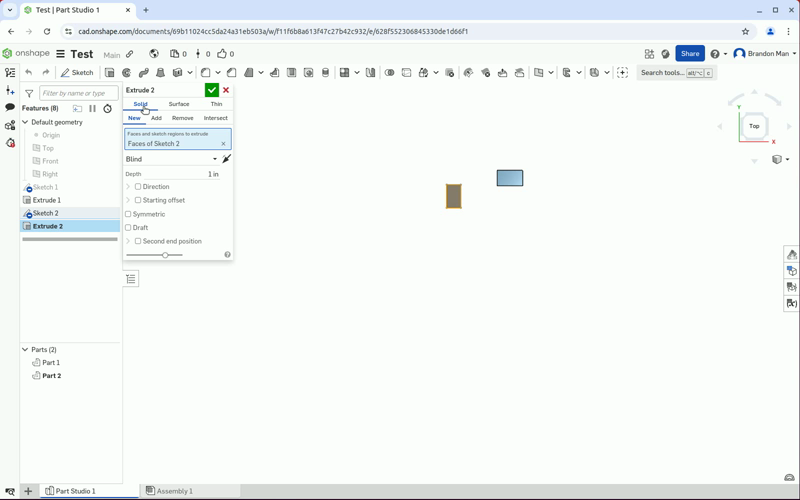
click(143, 106)
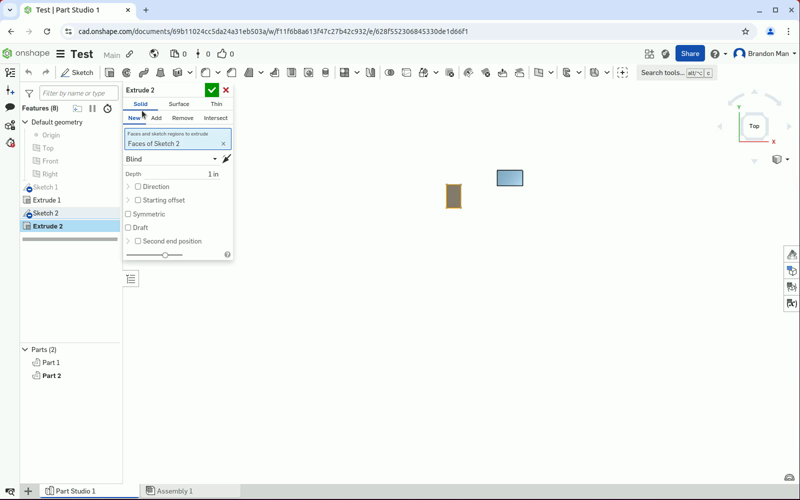
mouse_move(137, 120)
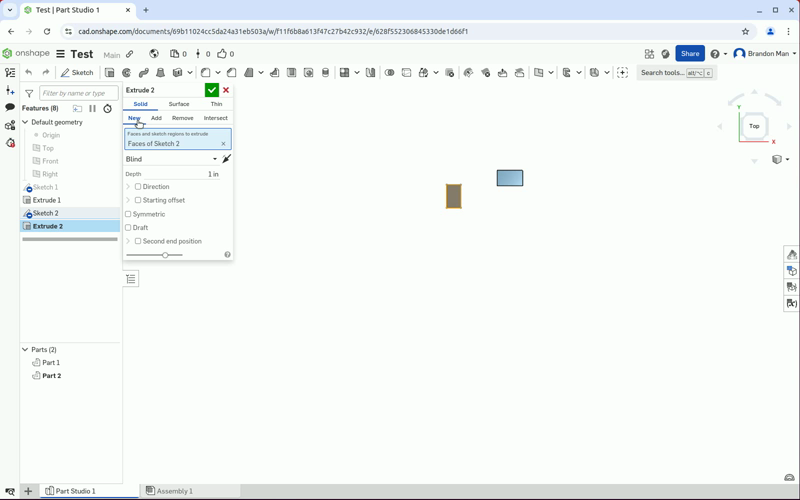
click(137, 120)
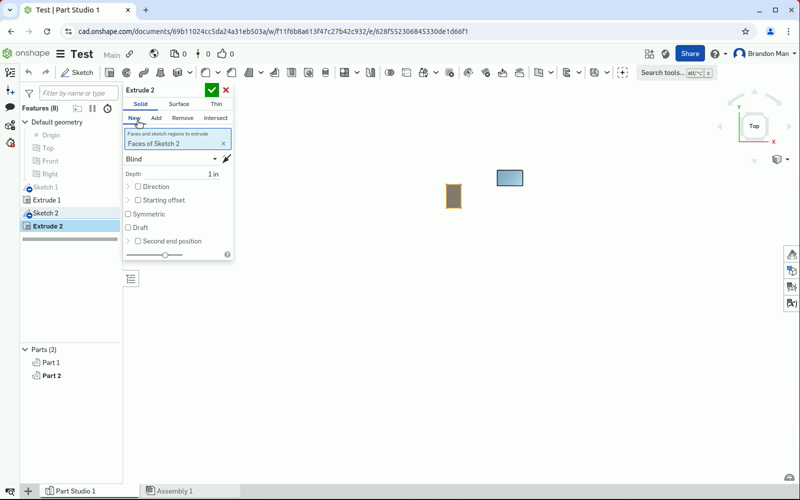
key(tab, 4)
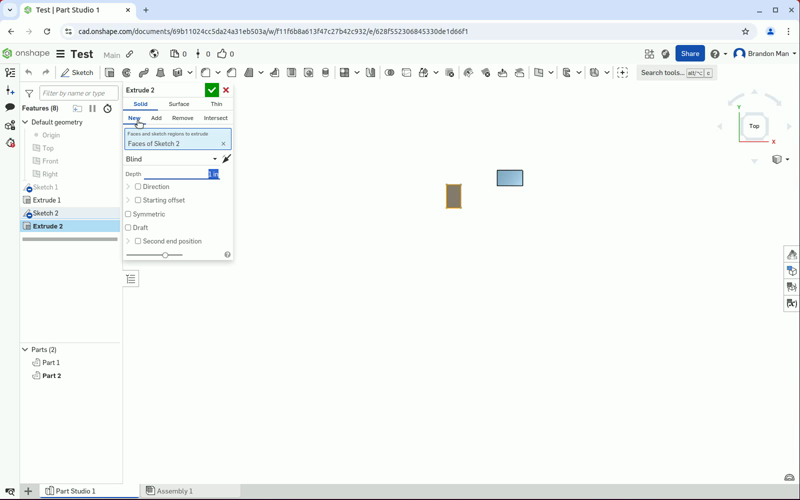
text(5.055)
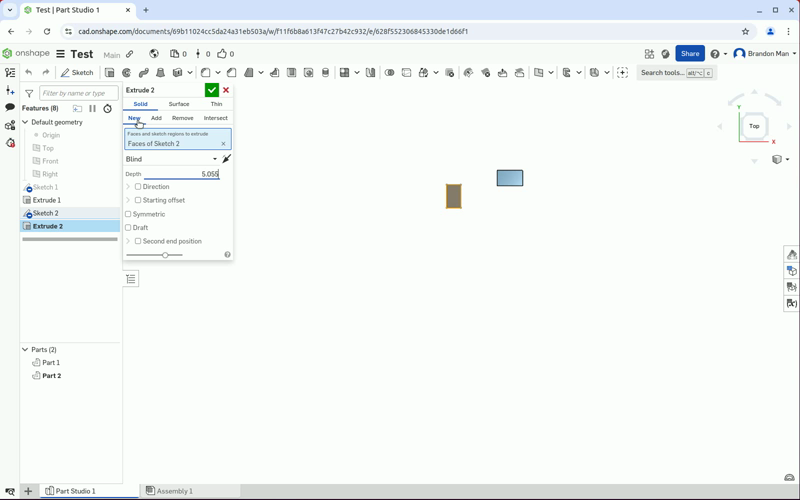
key(enter)
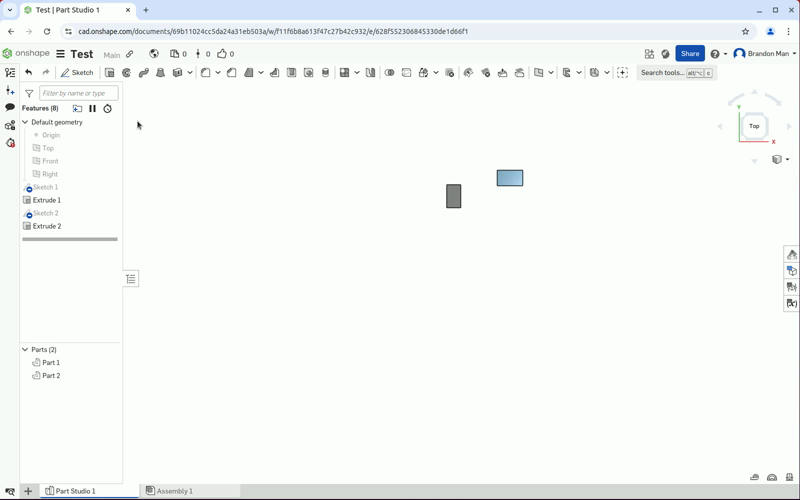
key(shift+h)
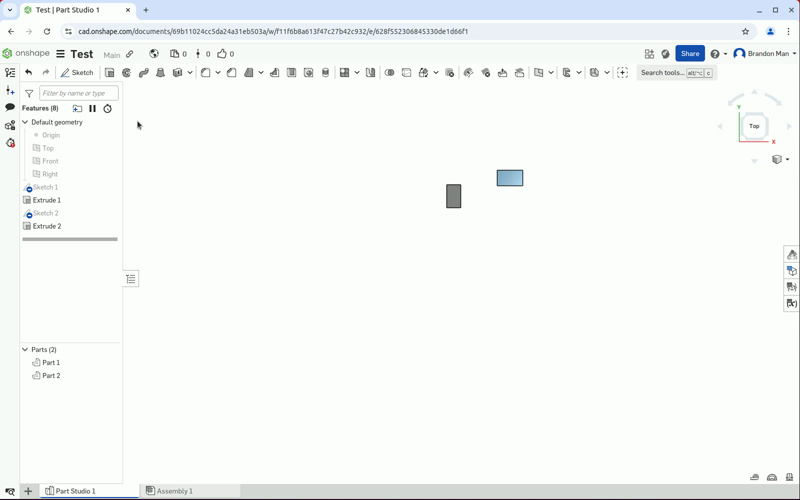
key(shift+h)
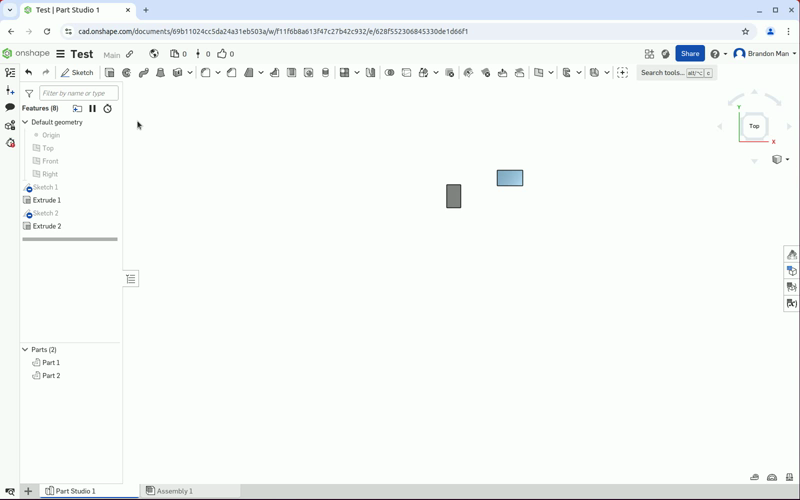
mouse_move(73, 189)
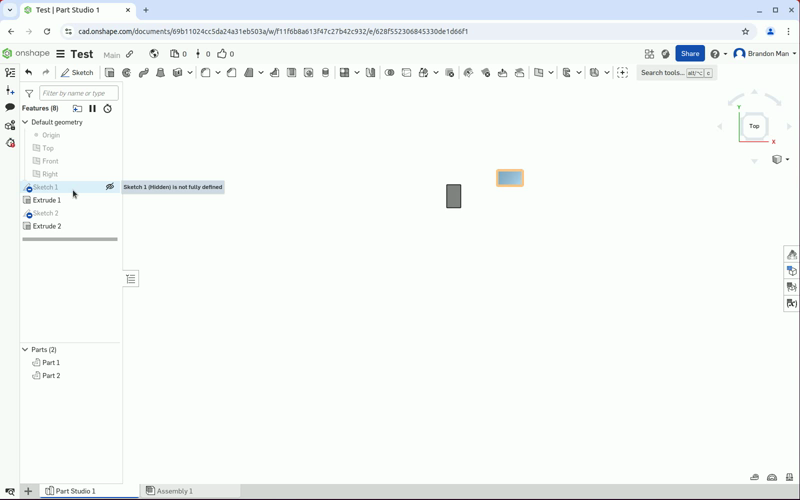
click(73, 189)
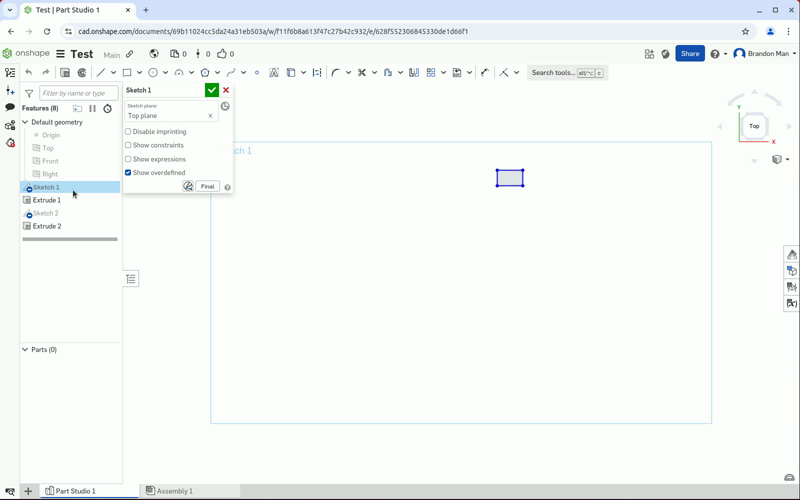
mouse_move(229, 92)
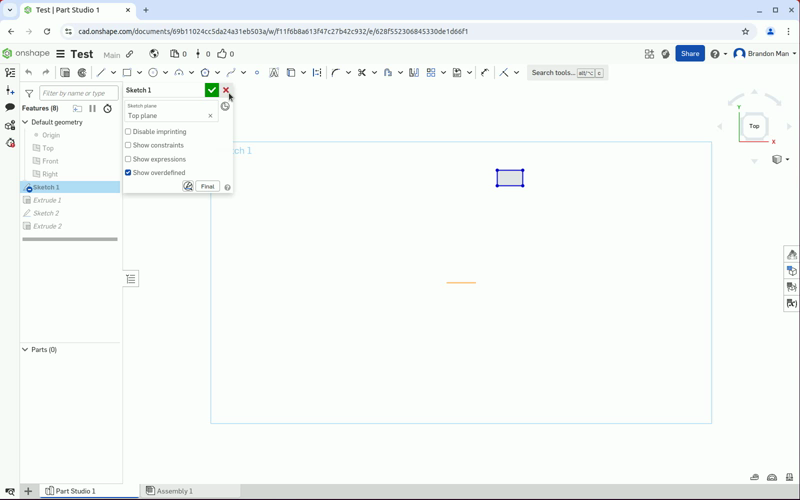
click(229, 92)
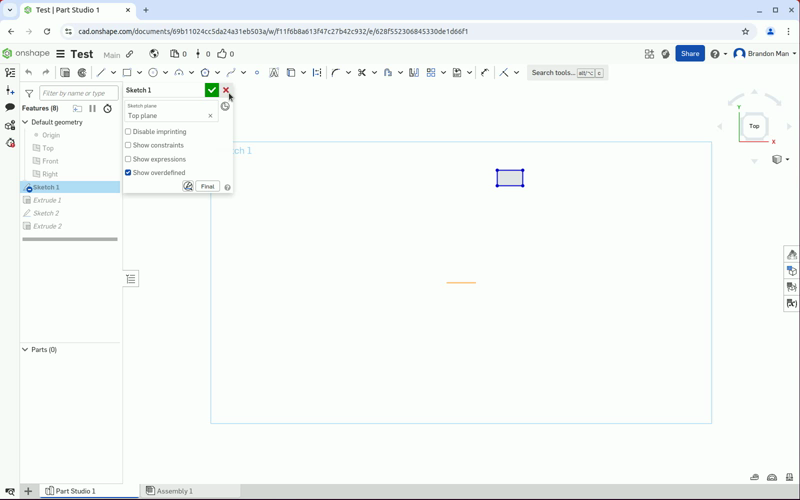
key(shift+s)
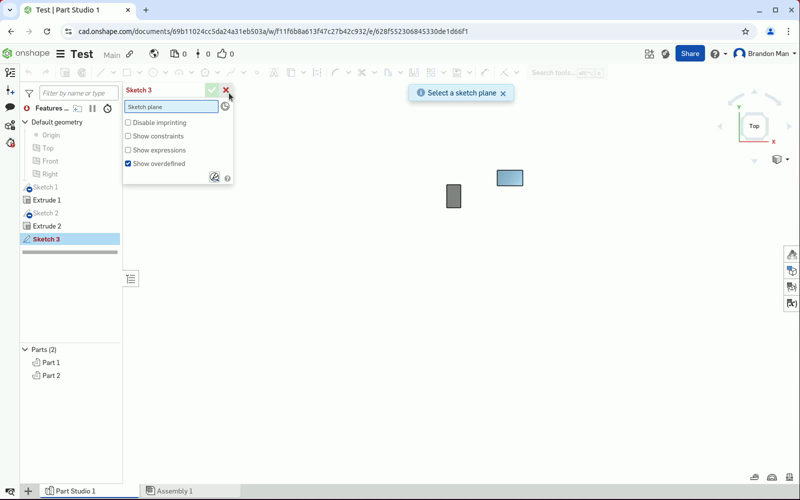
mouse_move(73, 150)
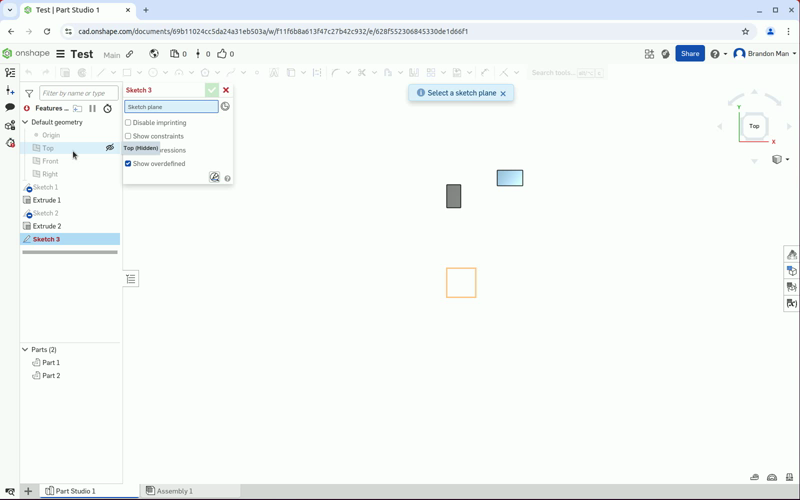
click(73, 150)
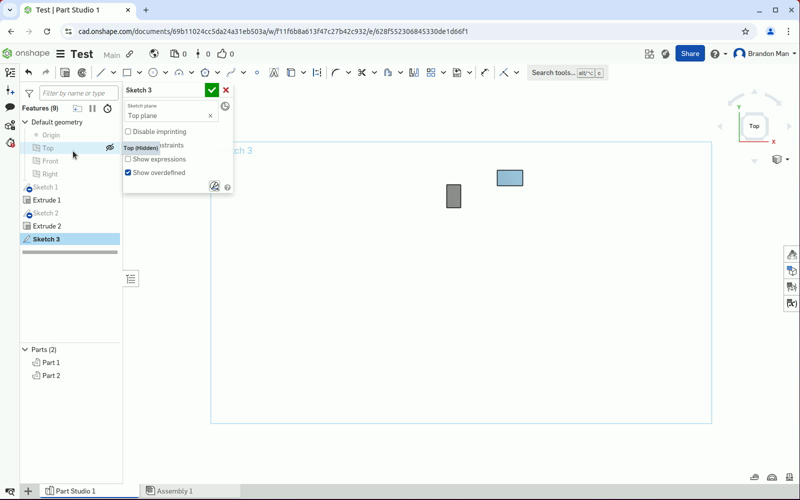
mouse_move(73, 352)
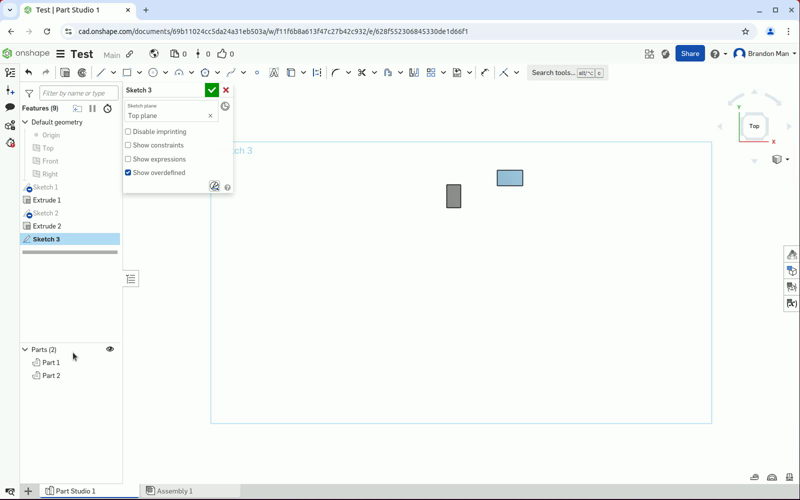
key(y)
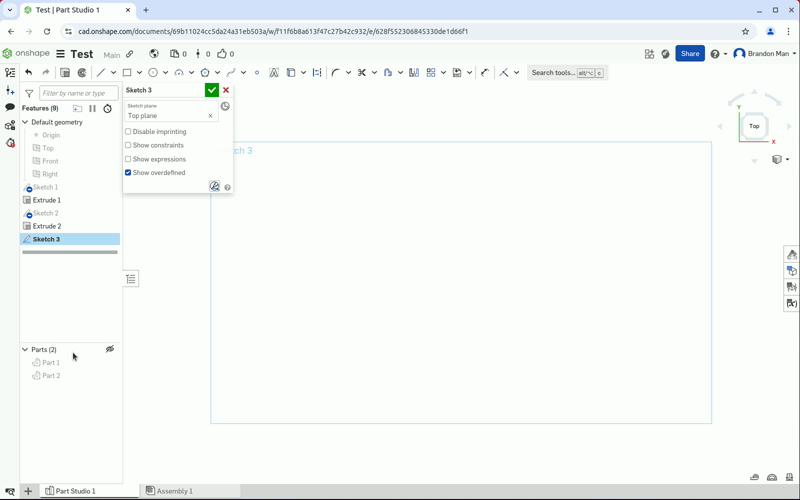
key(l)
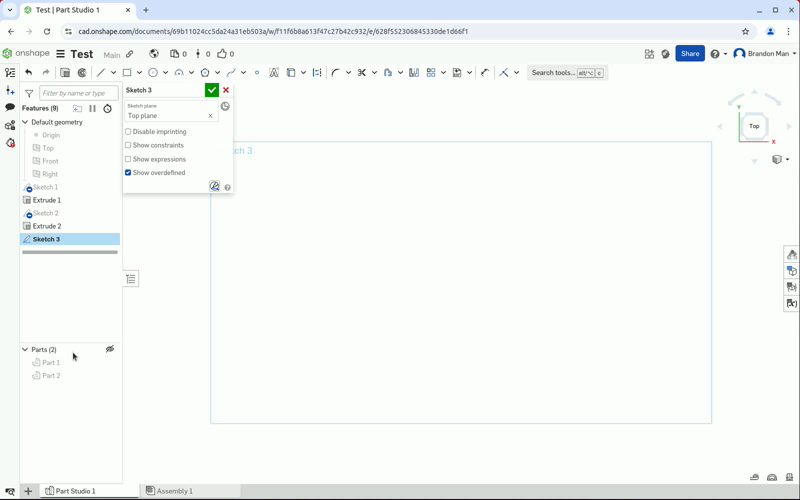
key_down(shift)
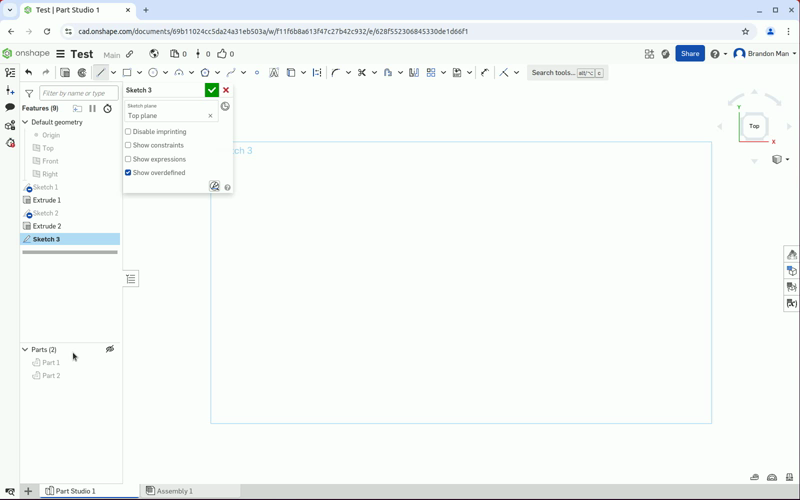
mouse_move(558, 209)
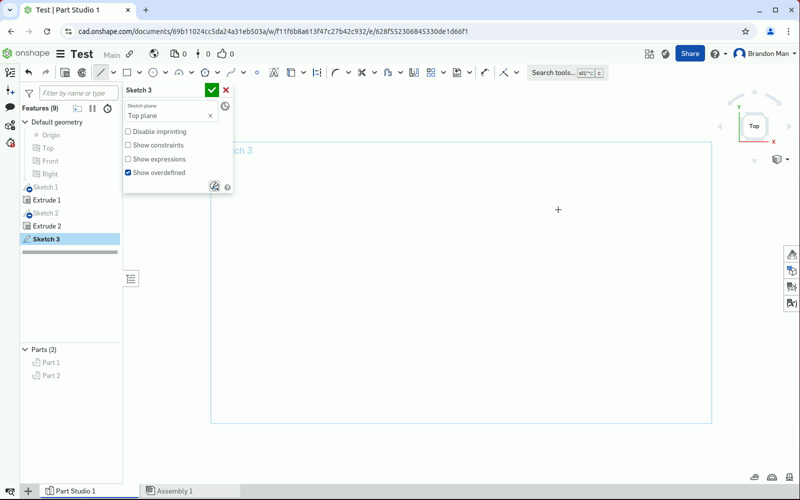
click(558, 209)
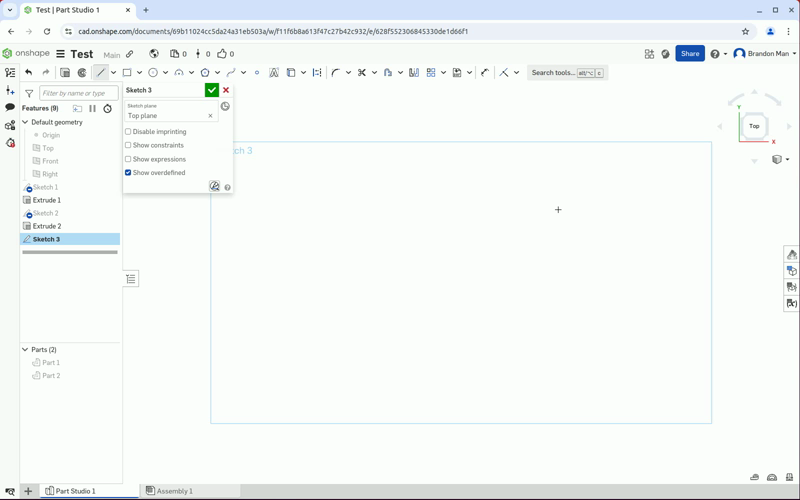
key_up(shift)
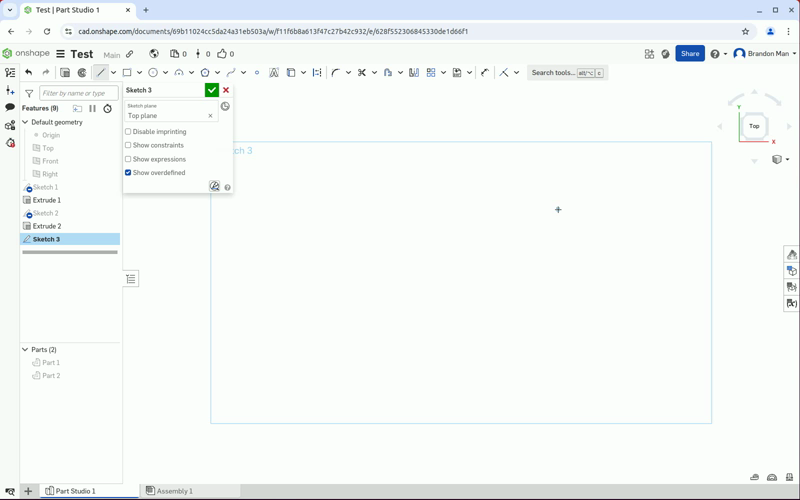
key_down(shift)
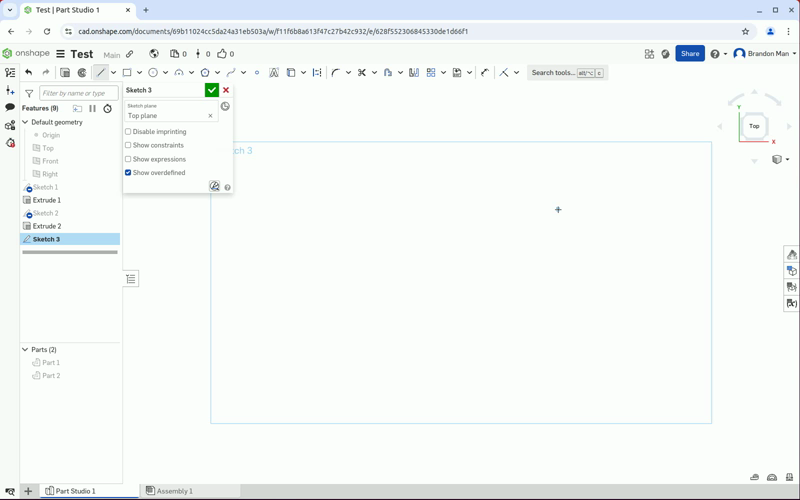
mouse_move(588, 209)
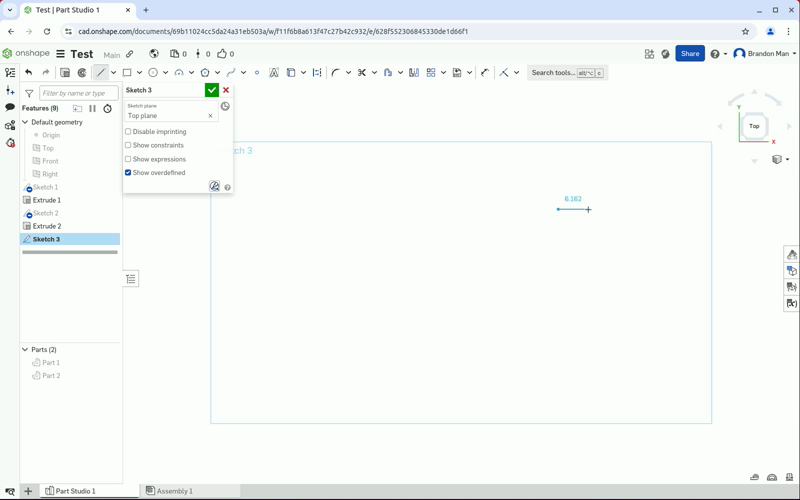
mouse_move(572, 209)
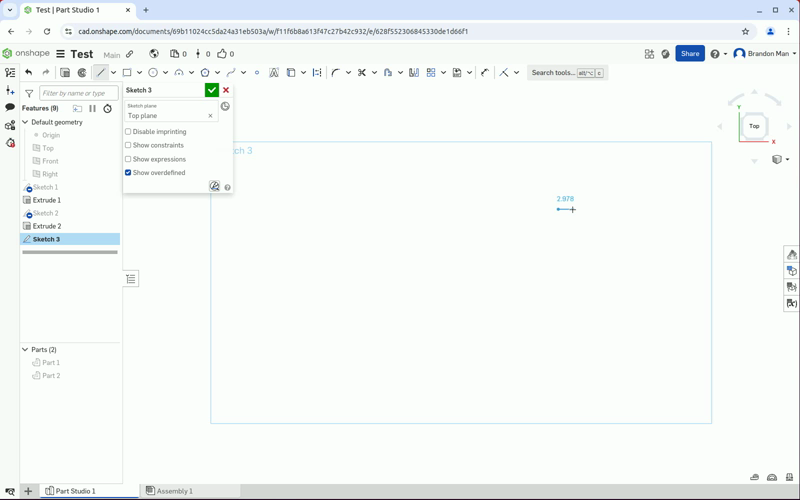
click(572, 209)
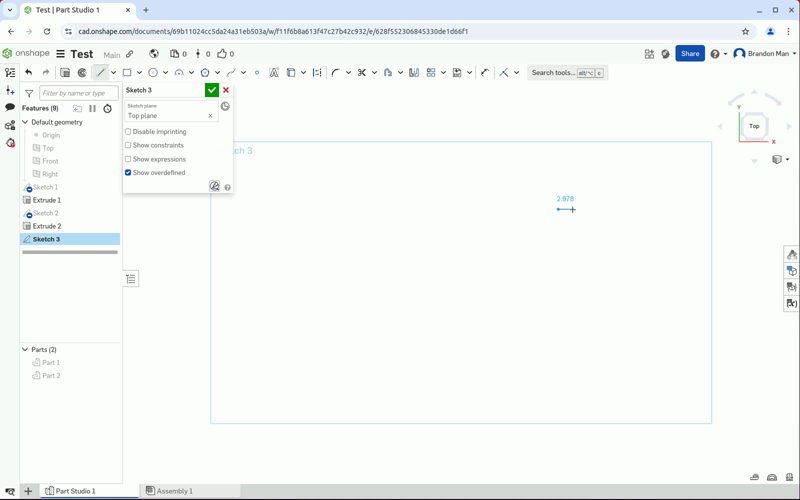
key_up(shift)
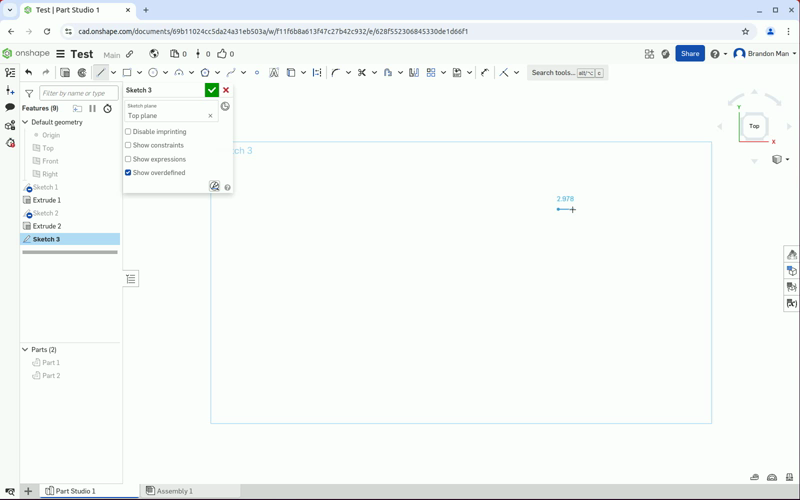
key_down(shift)
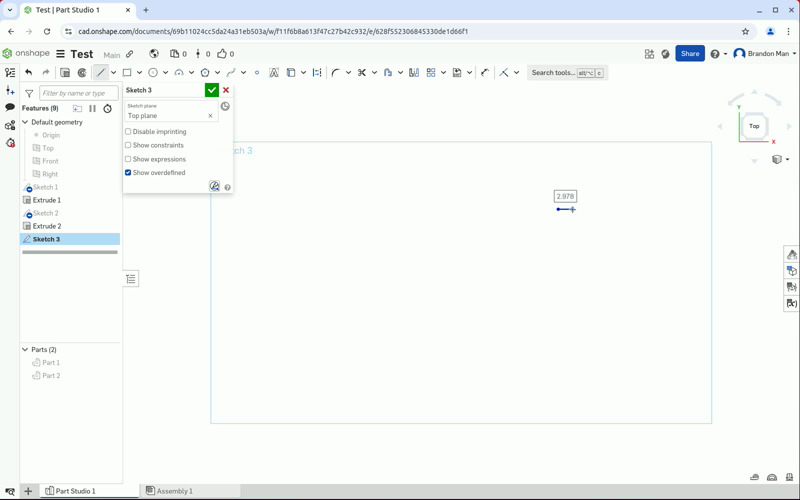
mouse_move(589, 209)
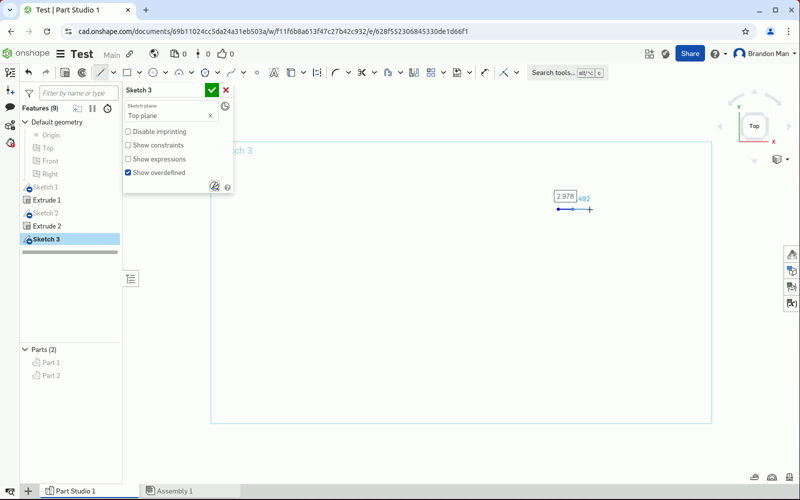
mouse_move(572, 184)
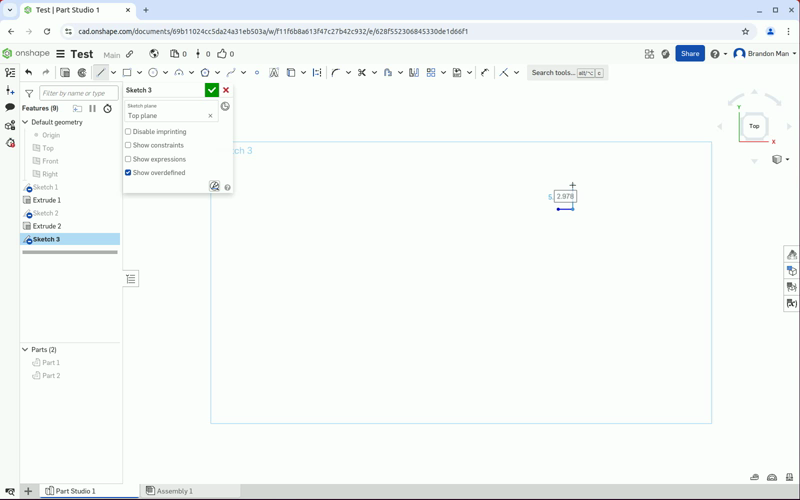
click(572, 184)
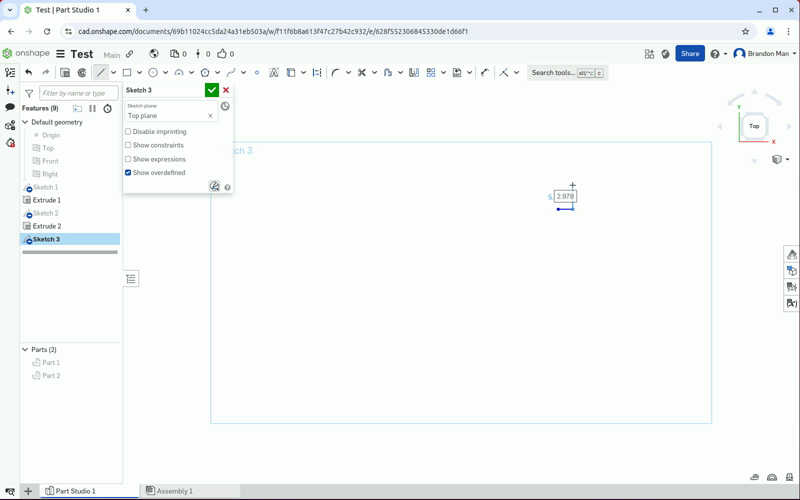
key_up(shift)
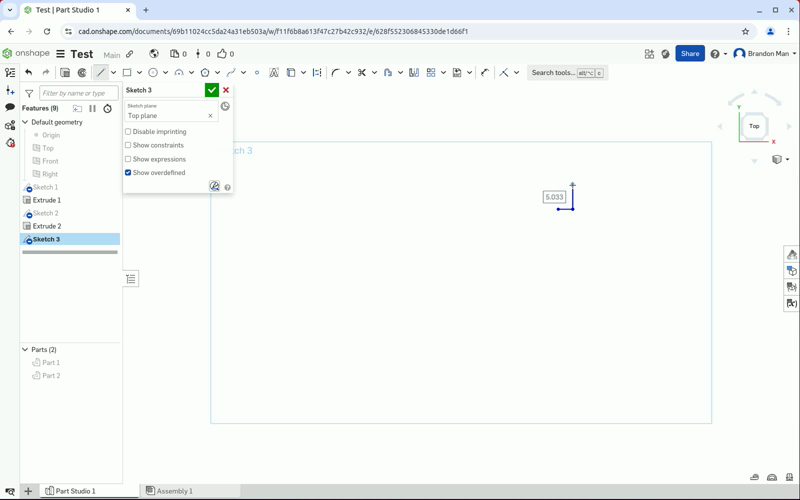
key_down(shift)
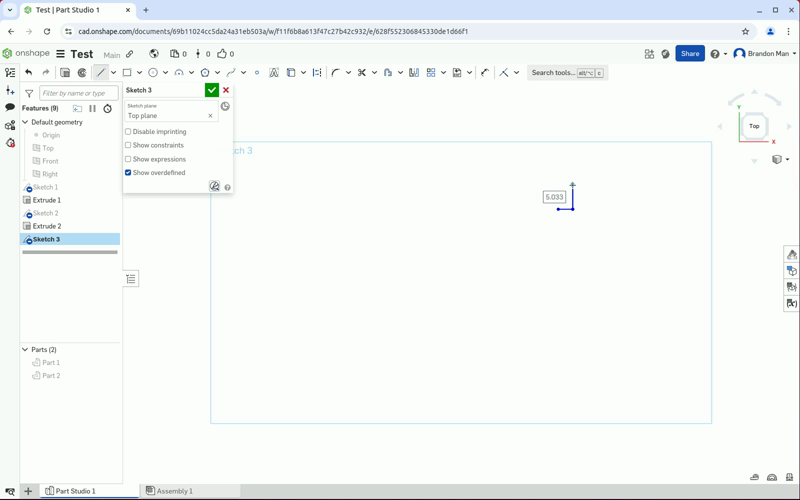
mouse_move(589, 184)
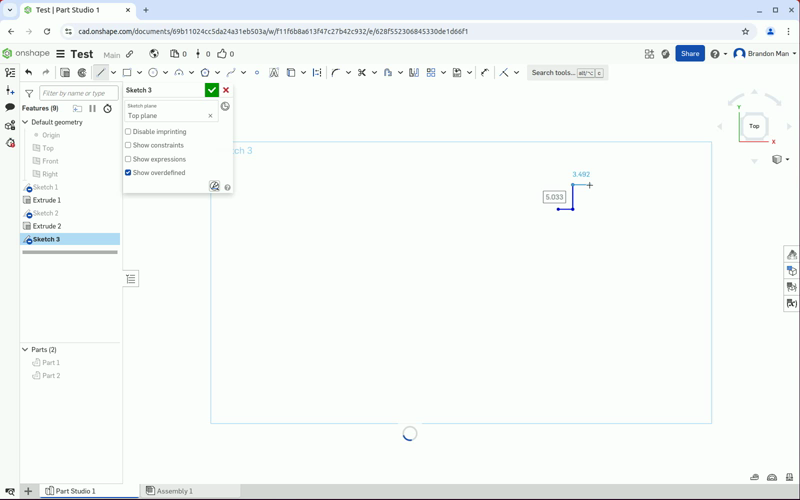
mouse_move(558, 184)
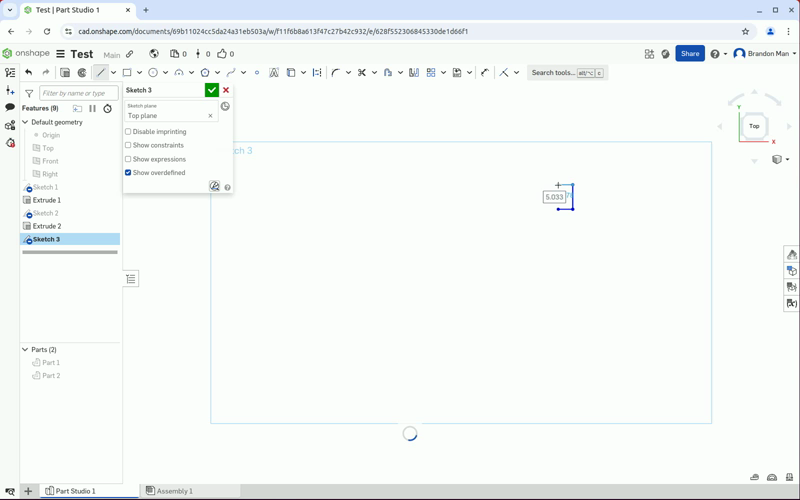
click(558, 184)
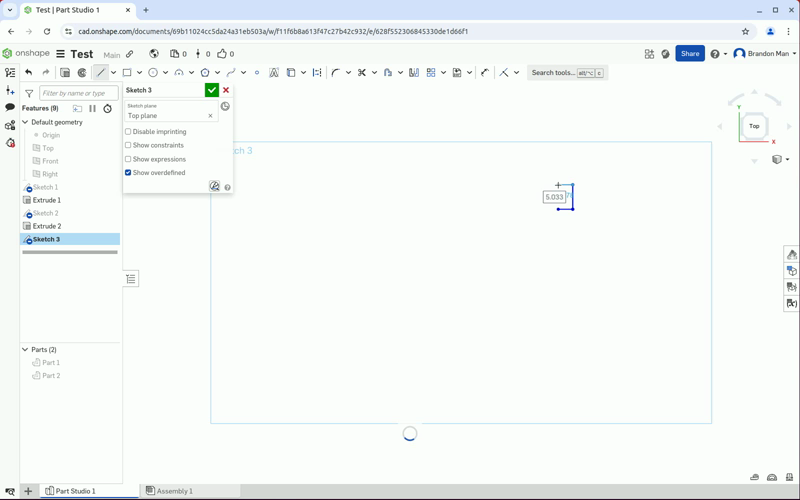
key_up(shift)
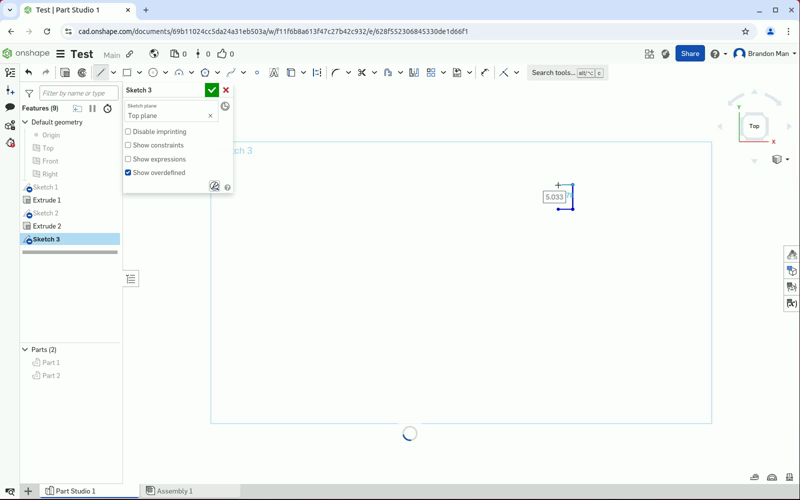
mouse_move(588, 184)
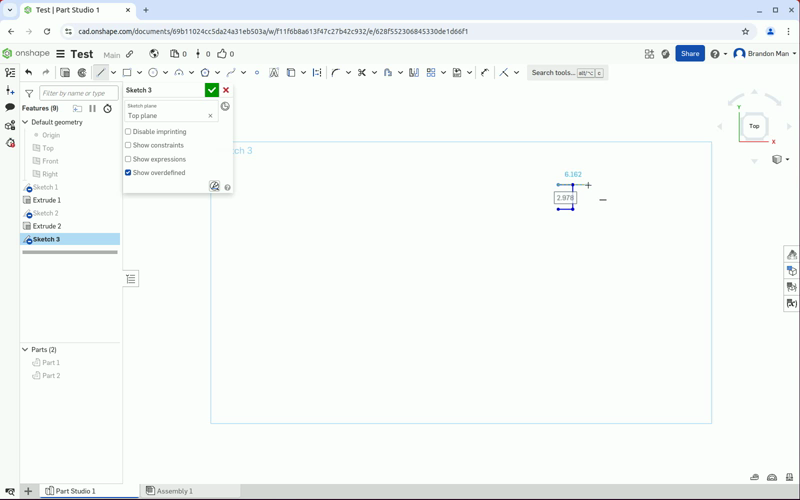
key_down(shift)
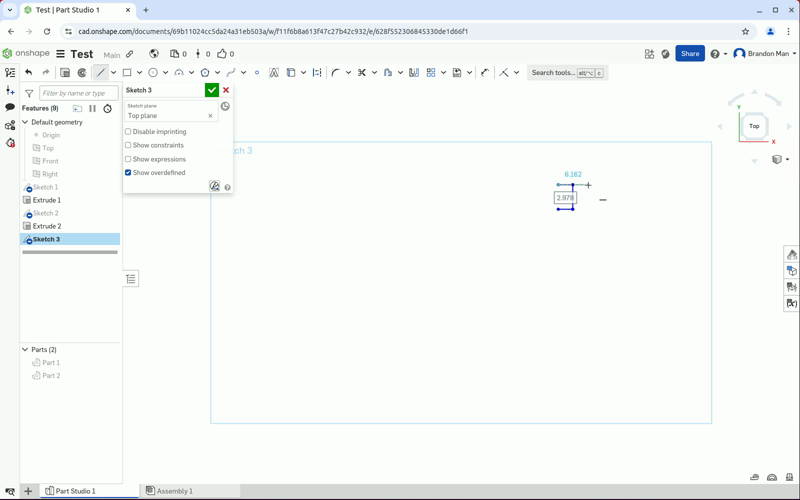
mouse_move(558, 209)
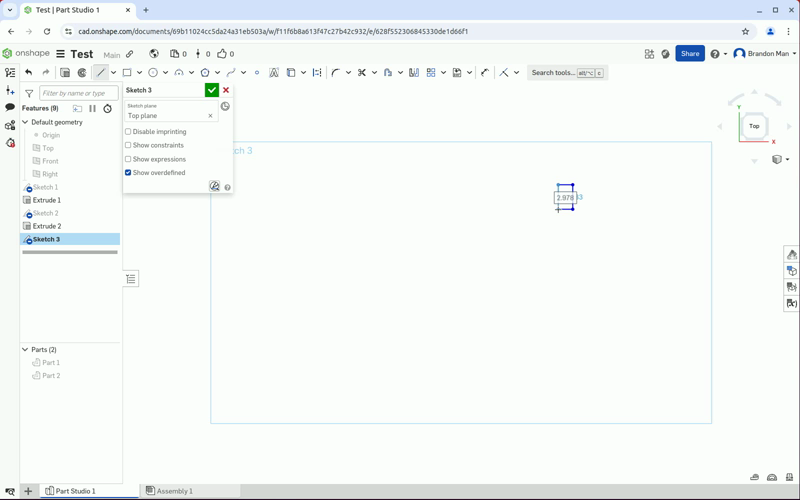
key_up(shift)
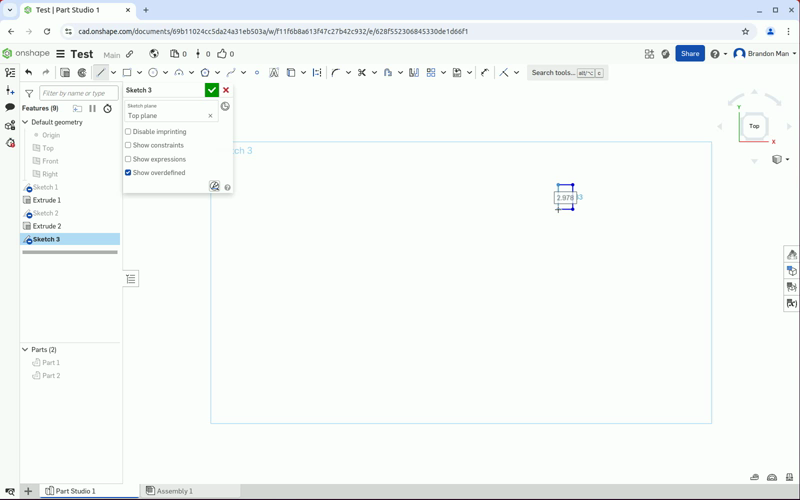
click(558, 209)
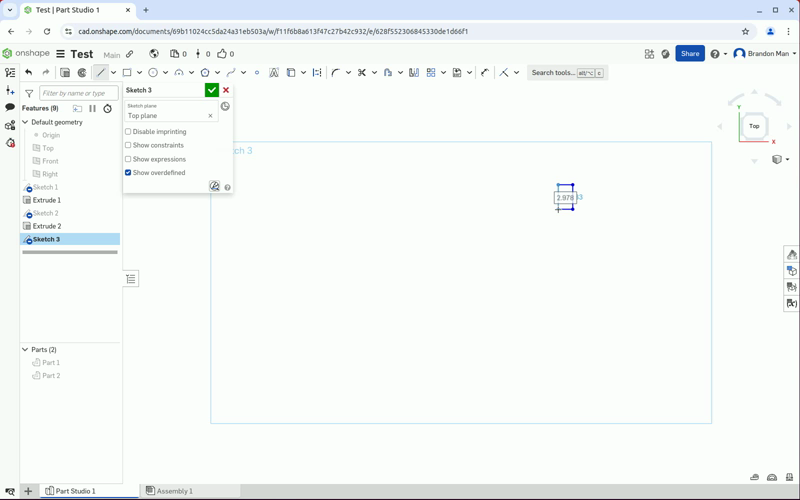
key(esc)
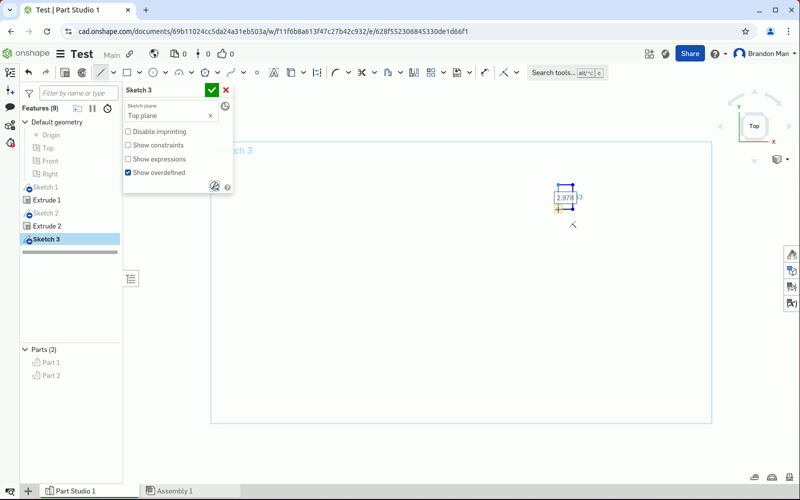
mouse_move(559, 186)
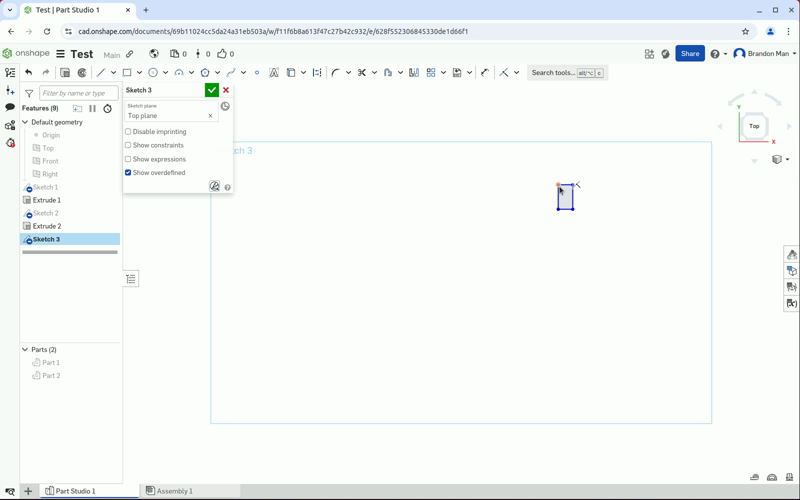
scroll(6)
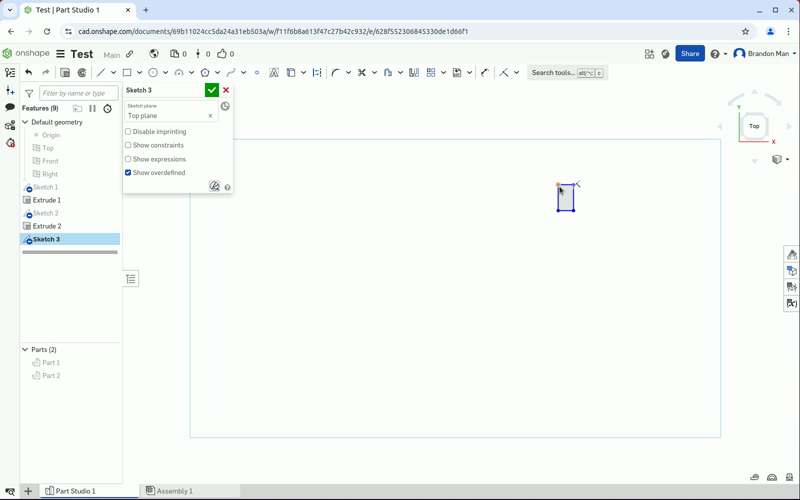
scroll(6)
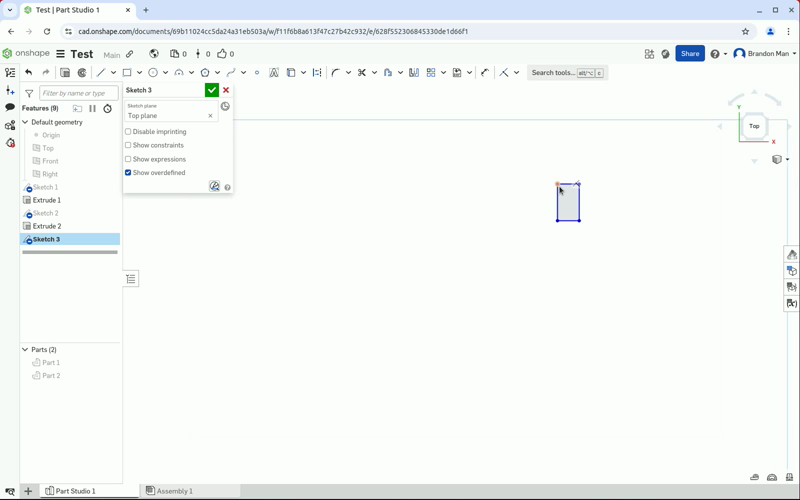
scroll(6)
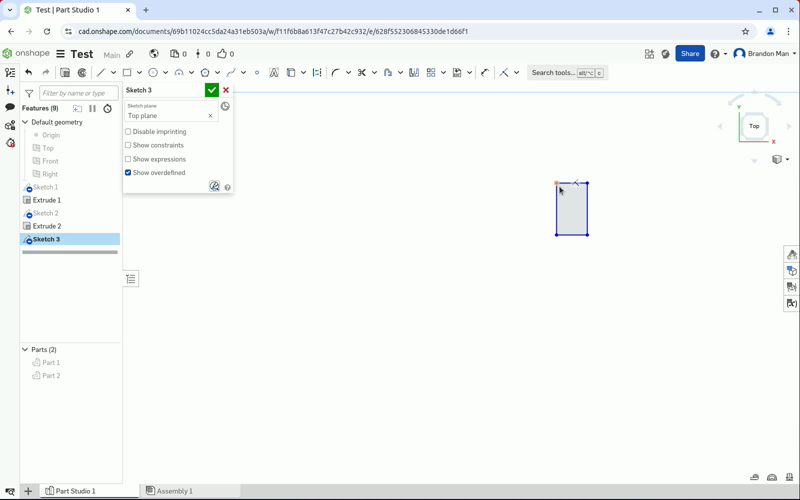
scroll(6)
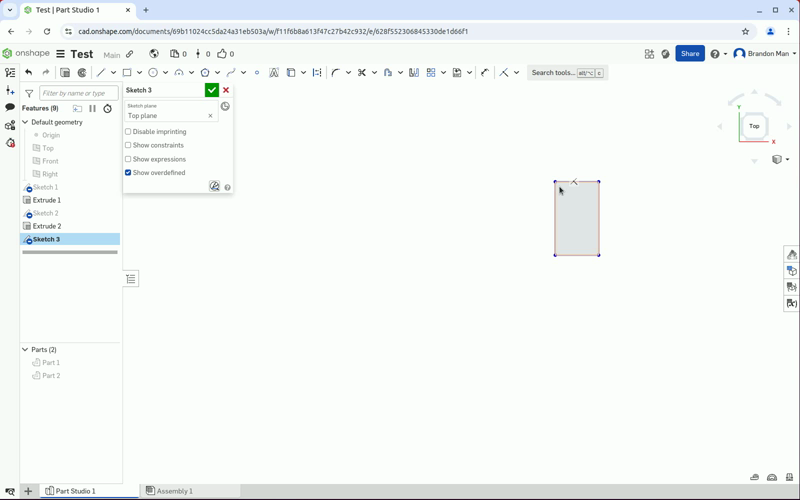
scroll(6)
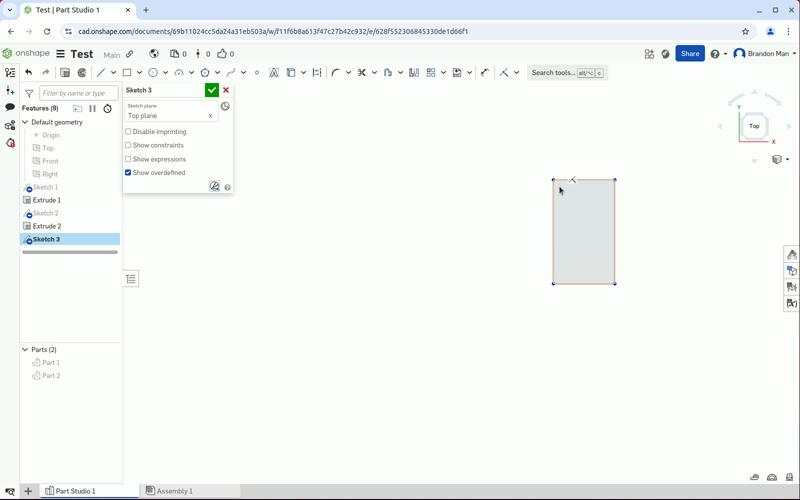
scroll(6)
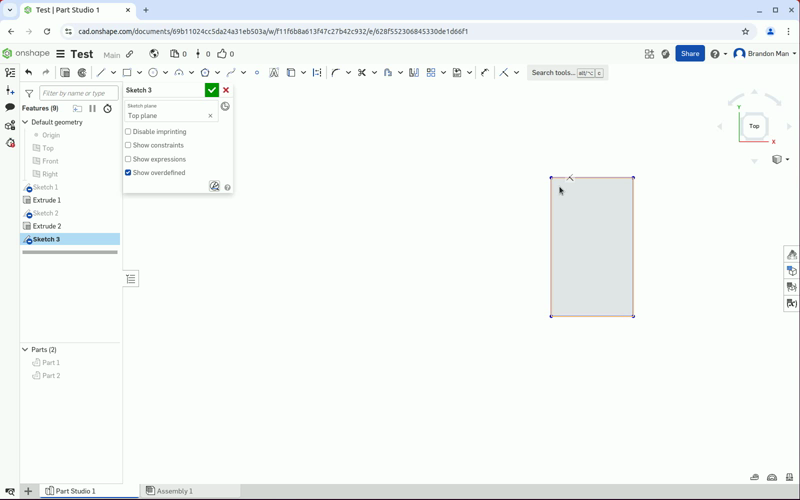
scroll(6)
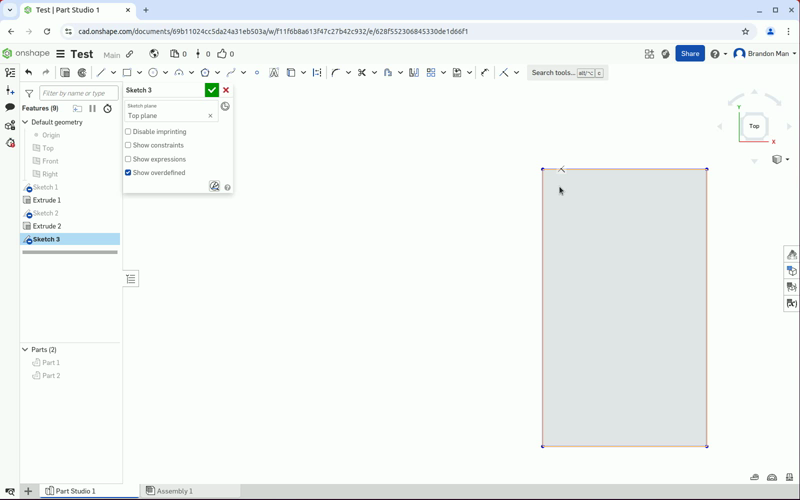
click(559, 186)
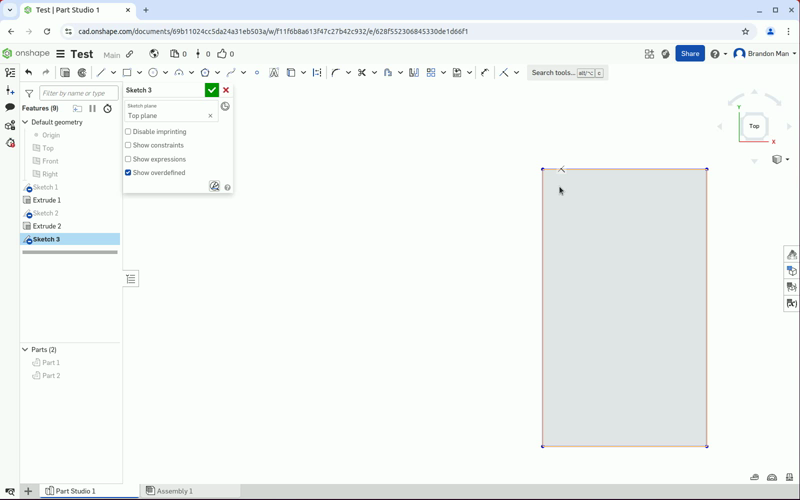
scroll(-6)
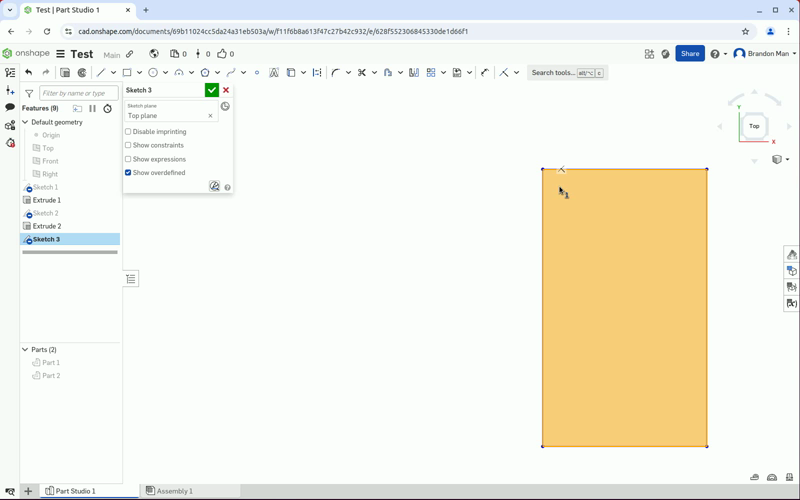
scroll(-6)
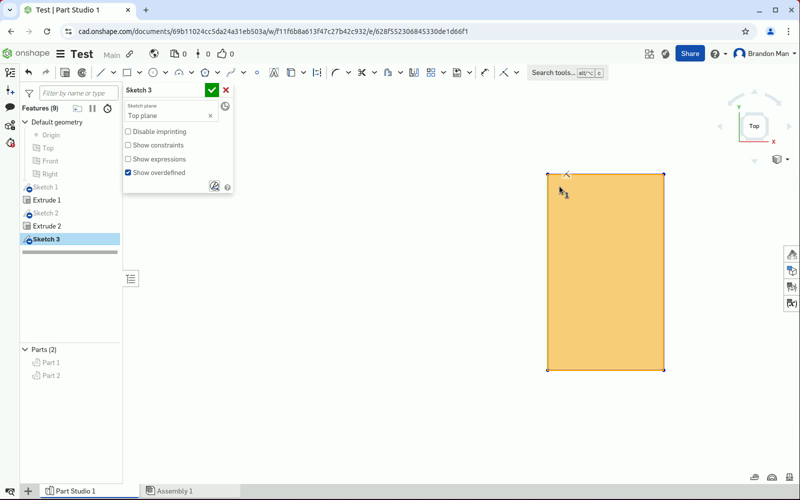
scroll(-6)
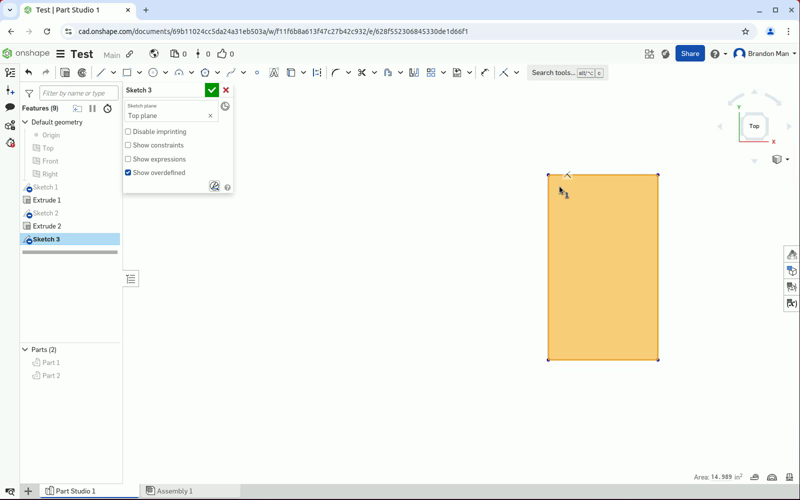
scroll(-6)
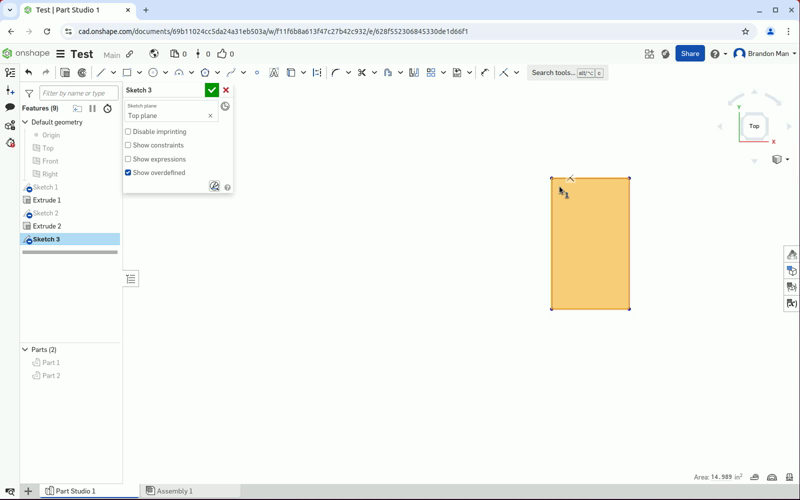
scroll(-6)
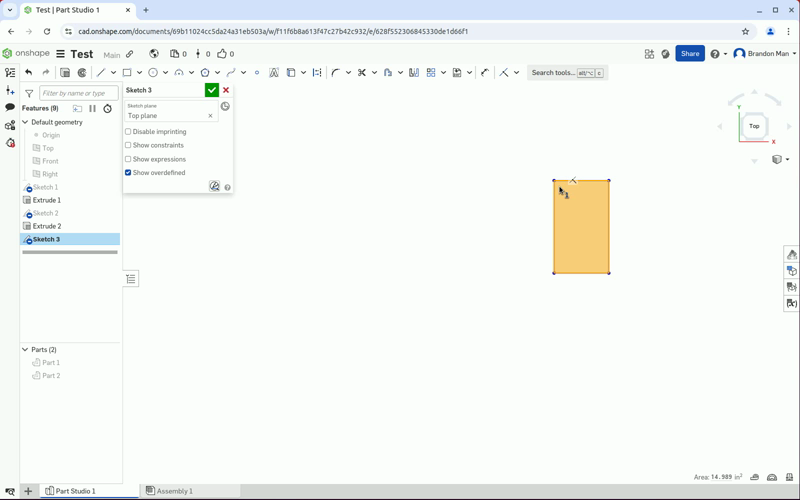
scroll(-6)
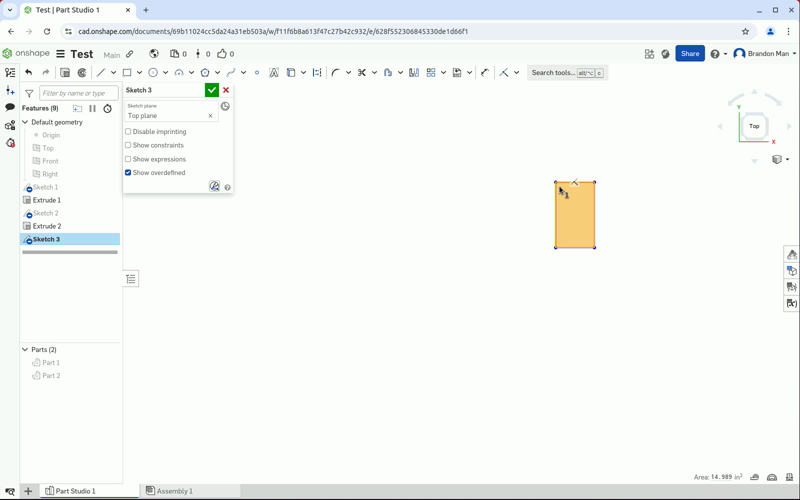
scroll(-6)
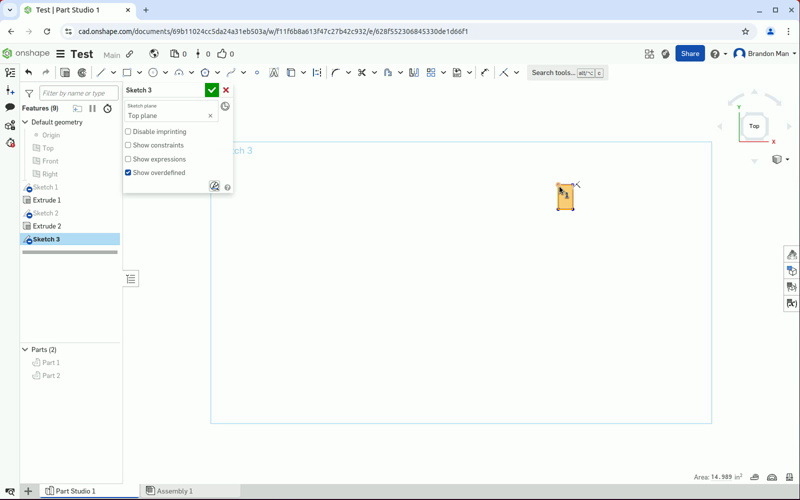
mouse_move(73, 352)
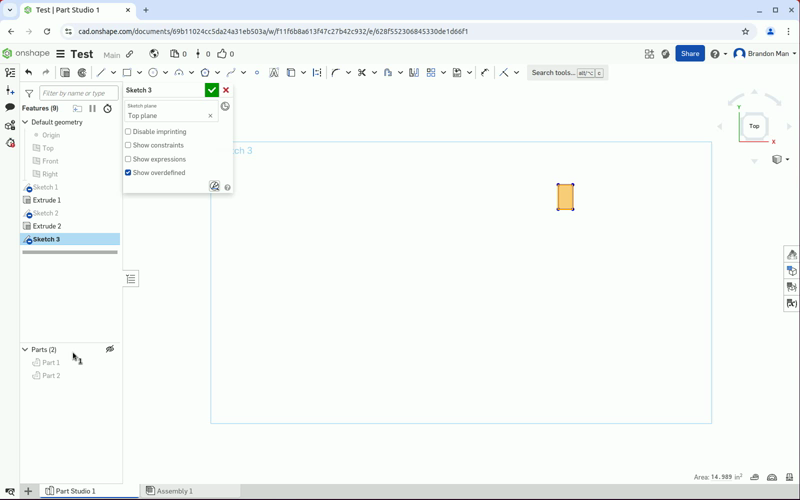
key(shift+y)
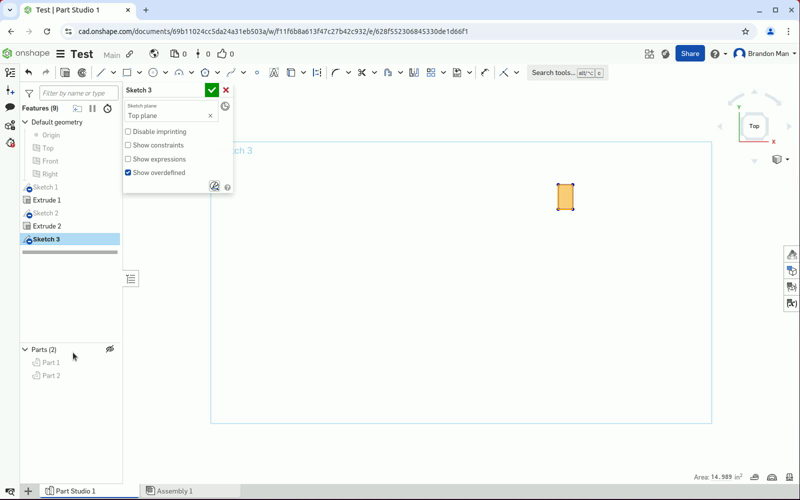
key(shift+e)
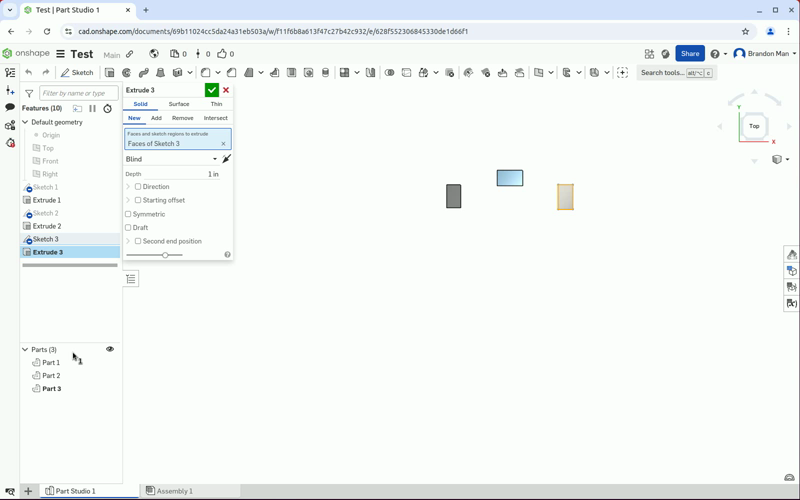
mouse_move(143, 106)
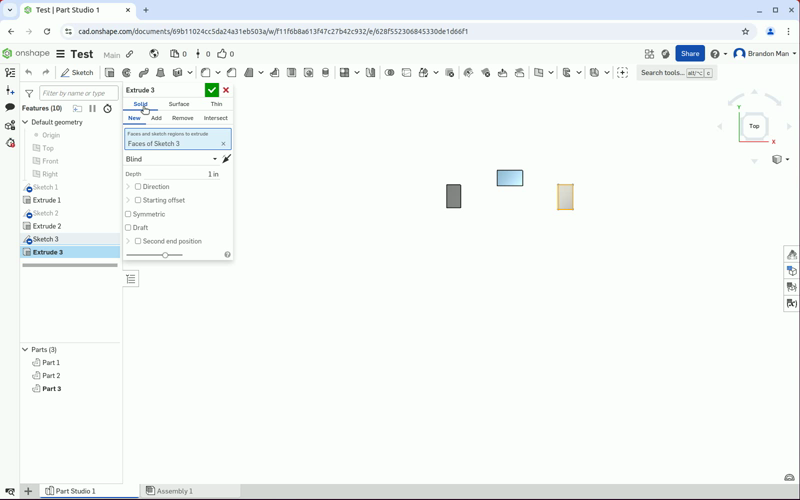
click(143, 106)
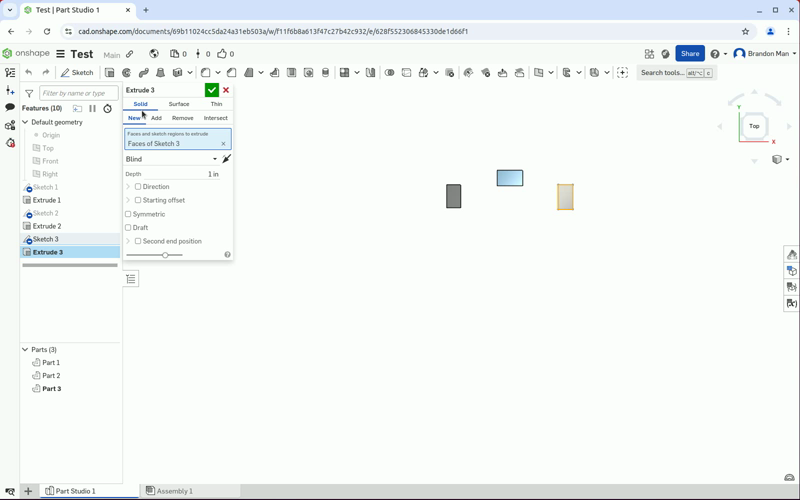
mouse_move(137, 120)
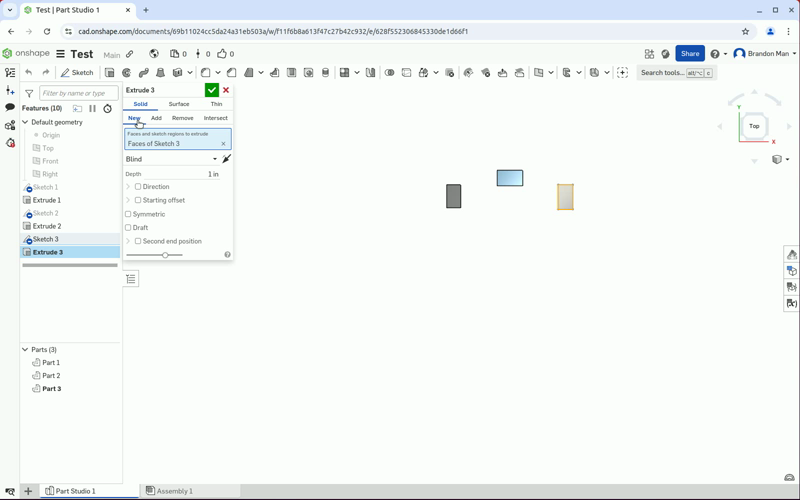
click(137, 120)
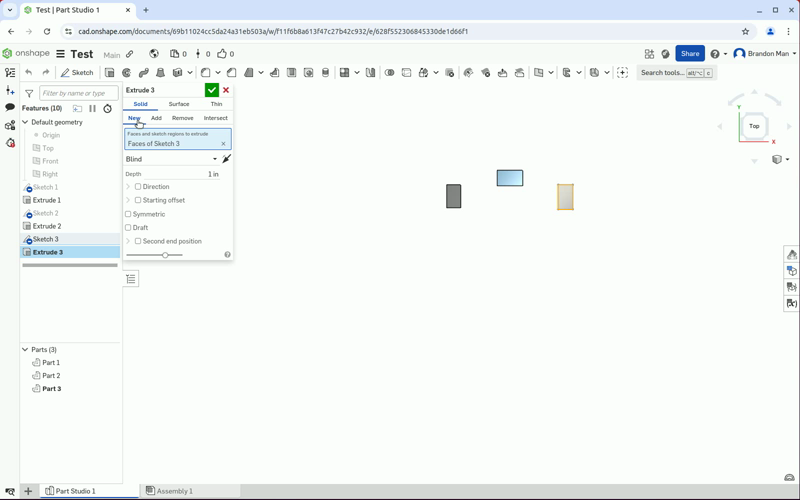
key(tab, 4)
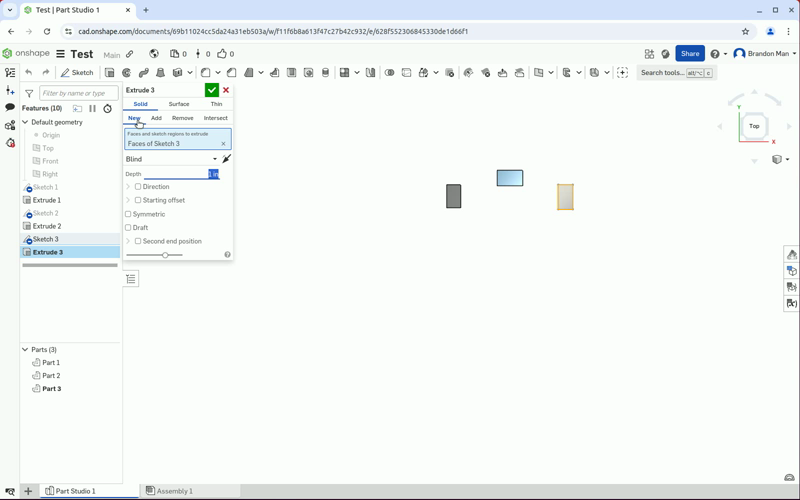
text(5.055)
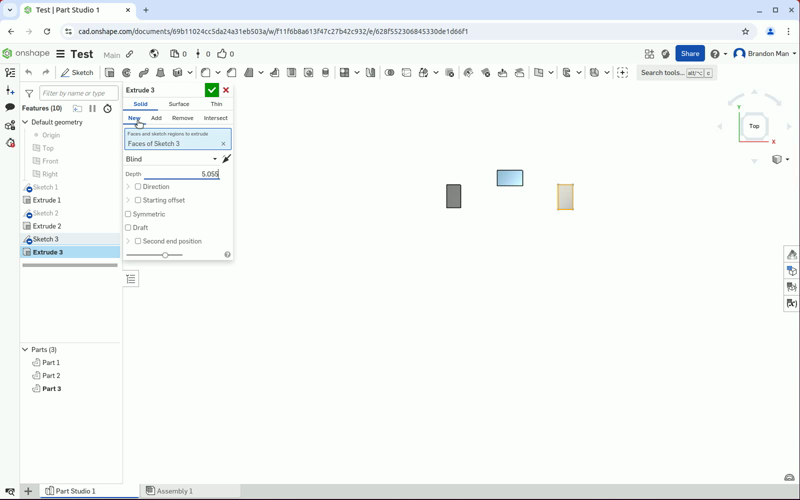
key(enter)
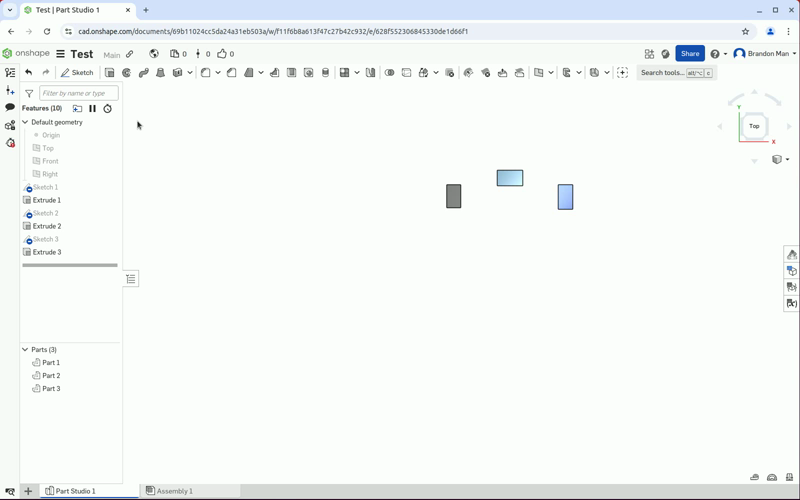
key(shift+h)
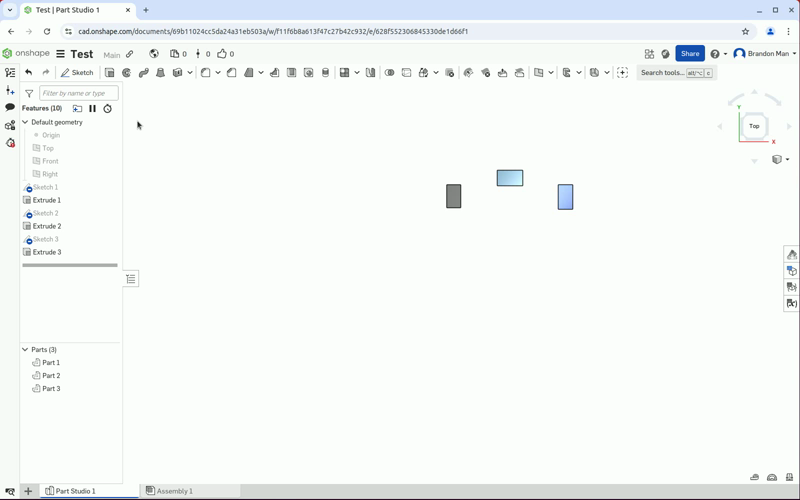
key(shift+h)
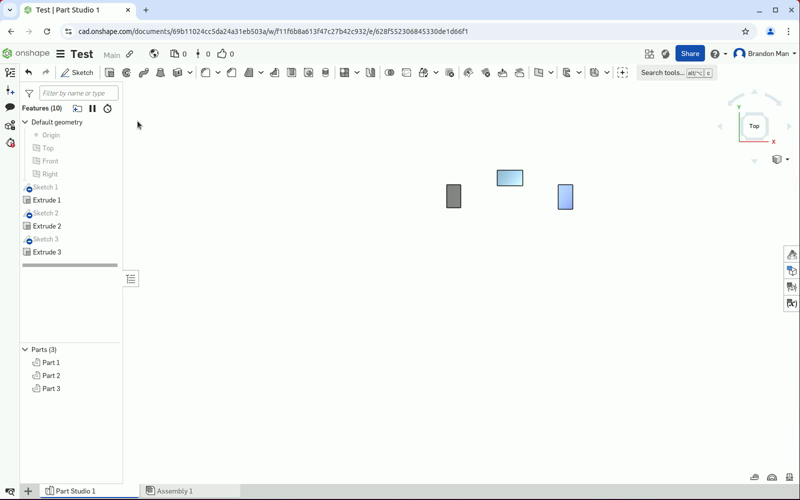
mouse_move(73, 189)
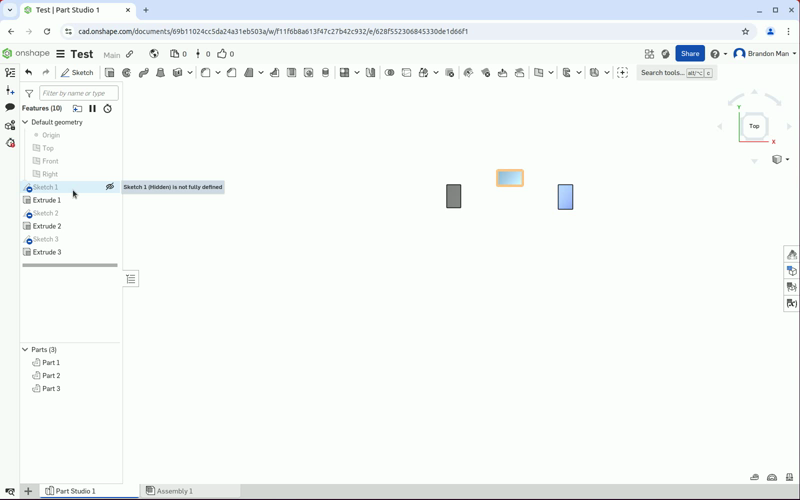
click(73, 189)
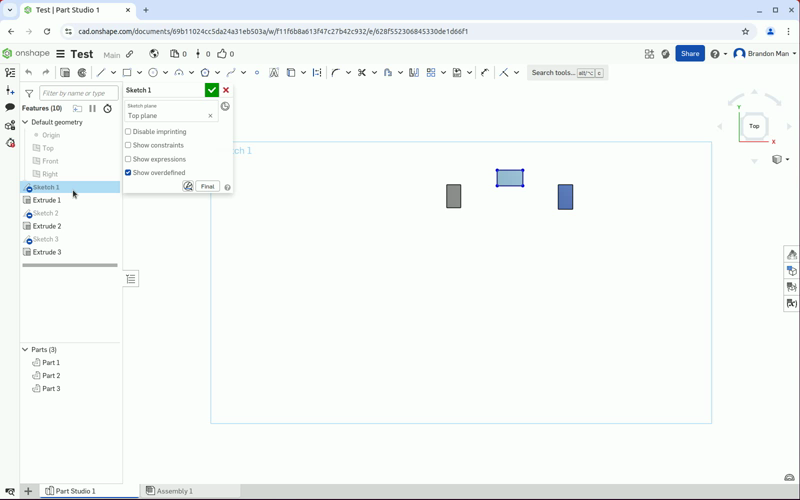
mouse_move(229, 92)
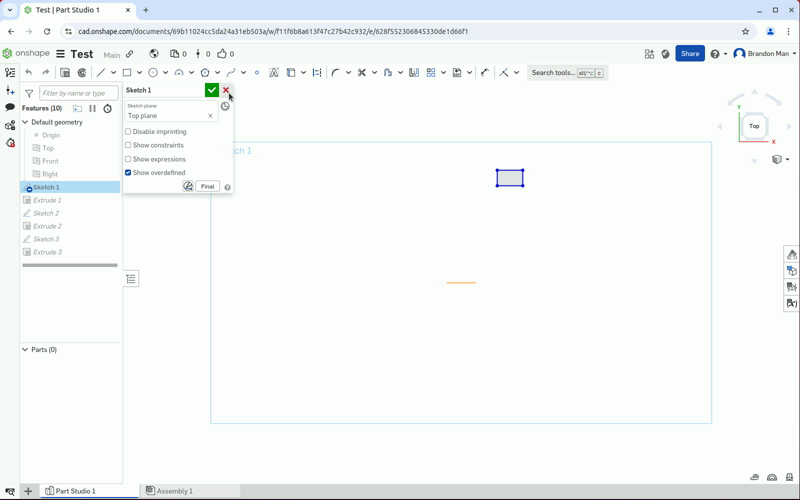
click(229, 92)
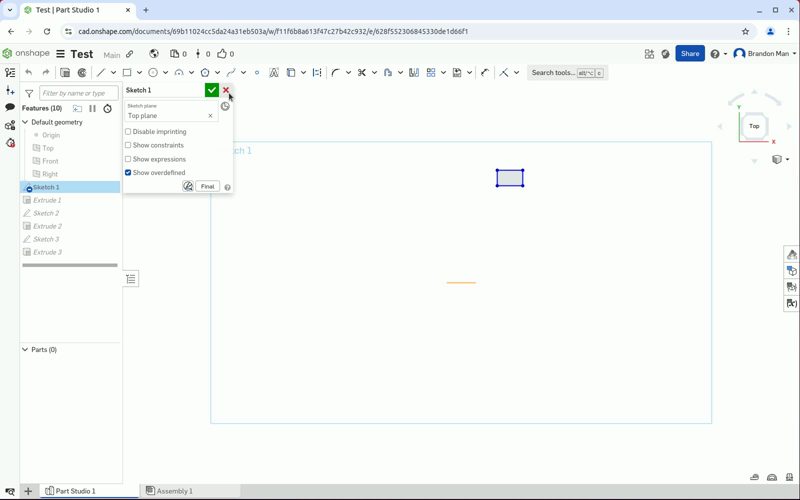
key(shift+s)
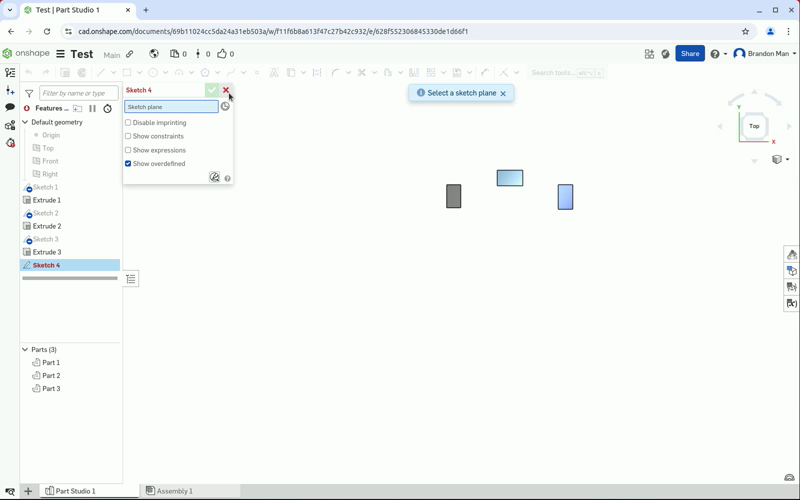
mouse_move(73, 150)
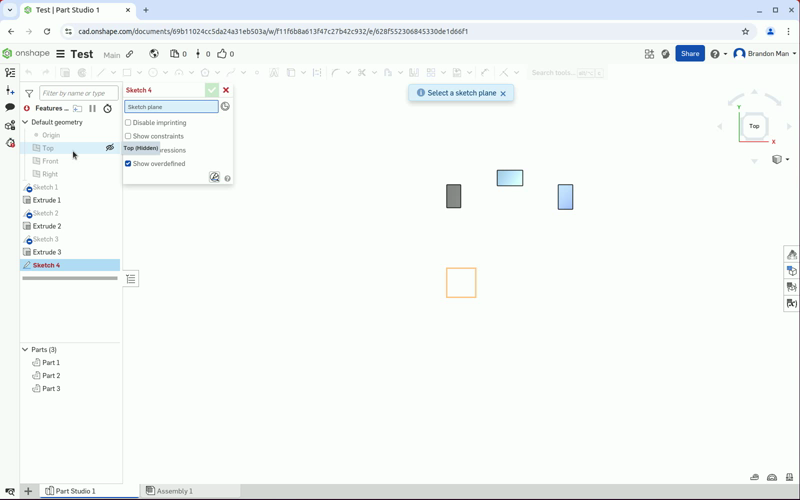
click(73, 150)
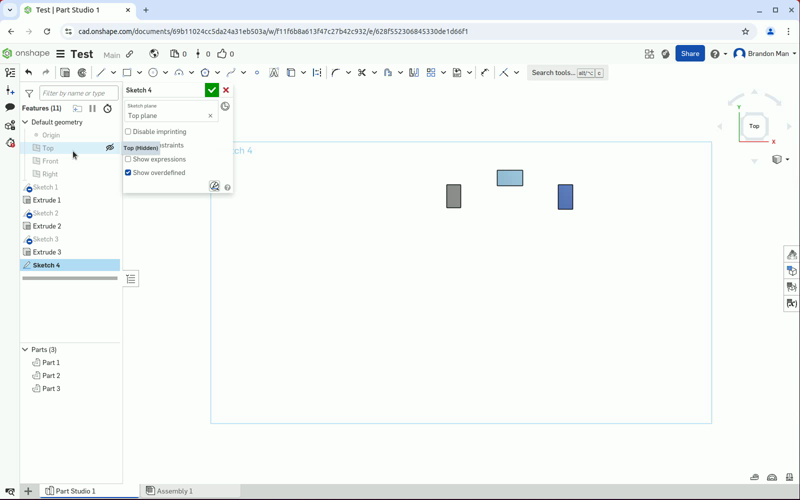
mouse_move(73, 352)
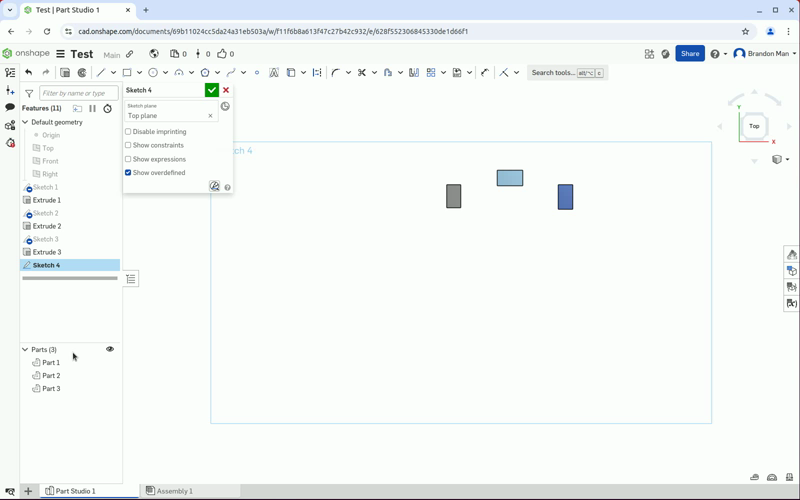
key(y)
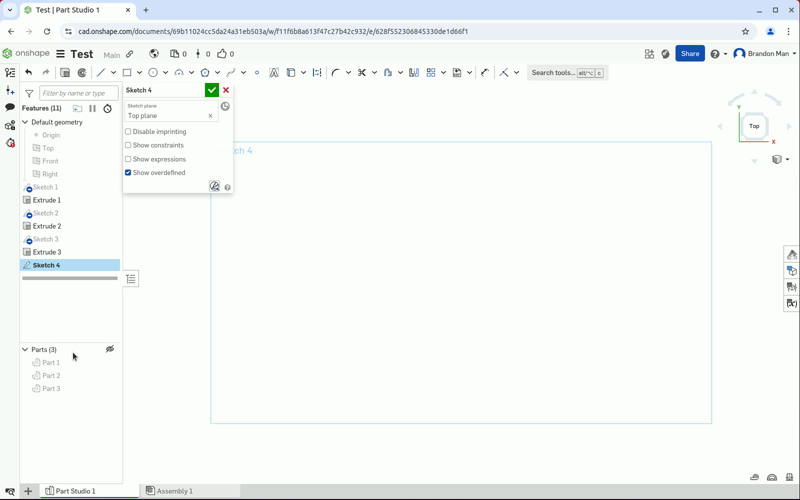
key(l)
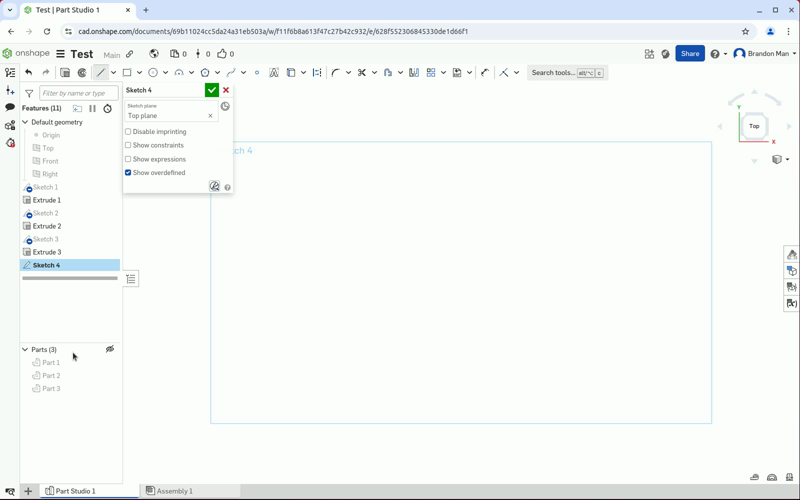
key_down(shift)
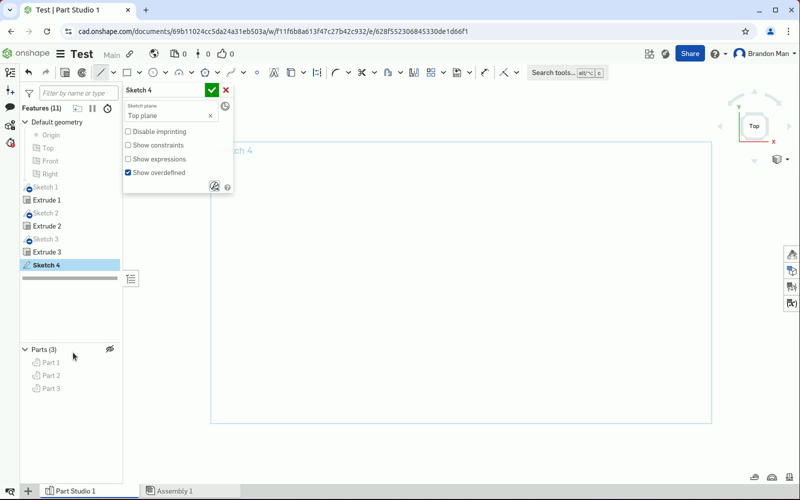
mouse_move(460, 282)
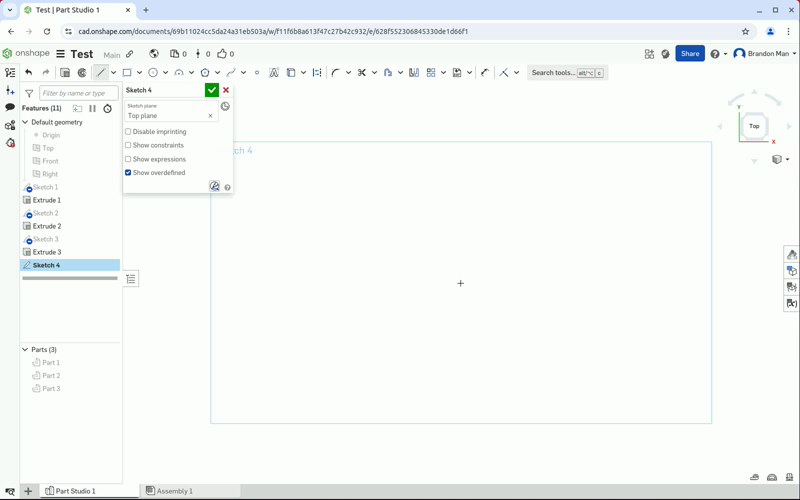
click(460, 282)
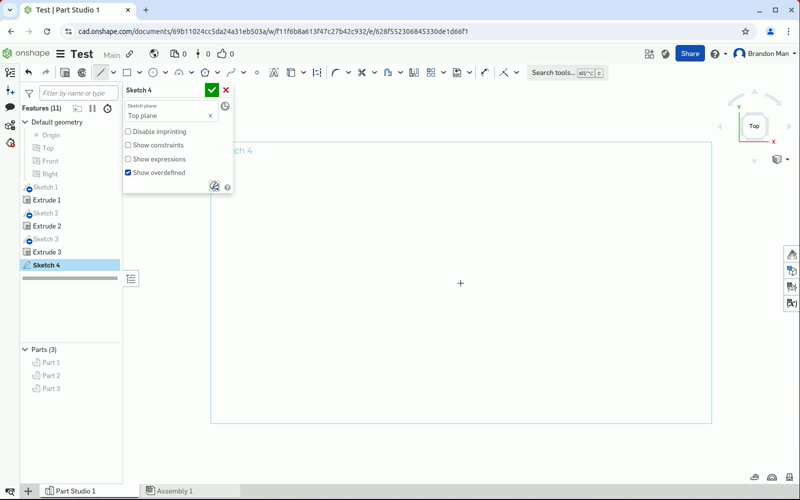
key_up(shift)
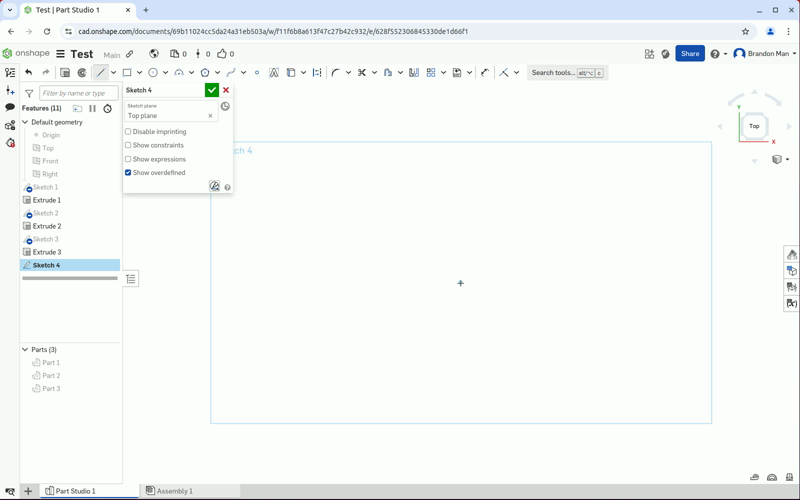
key_down(shift)
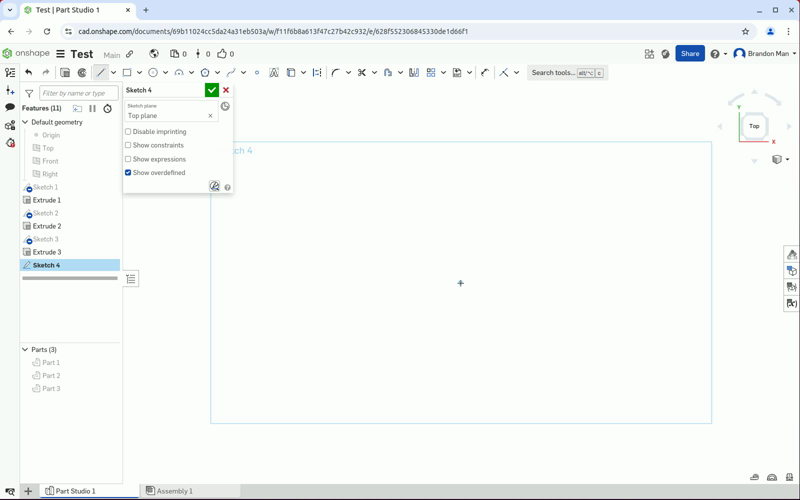
mouse_move(558, 282)
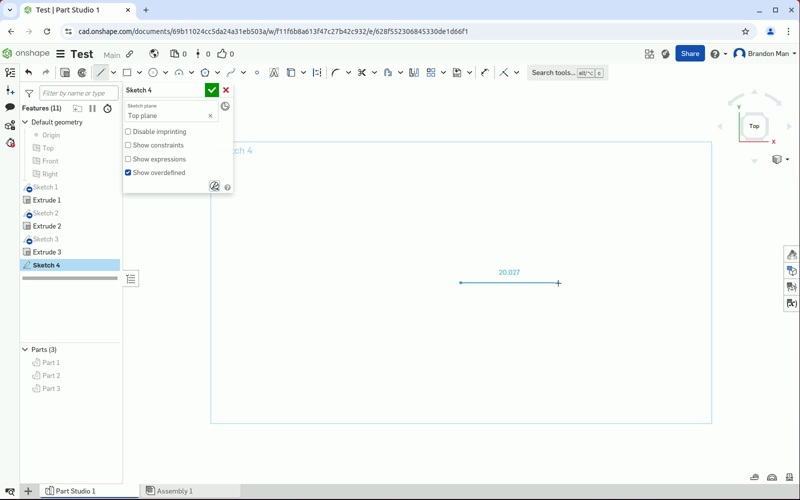
click(558, 282)
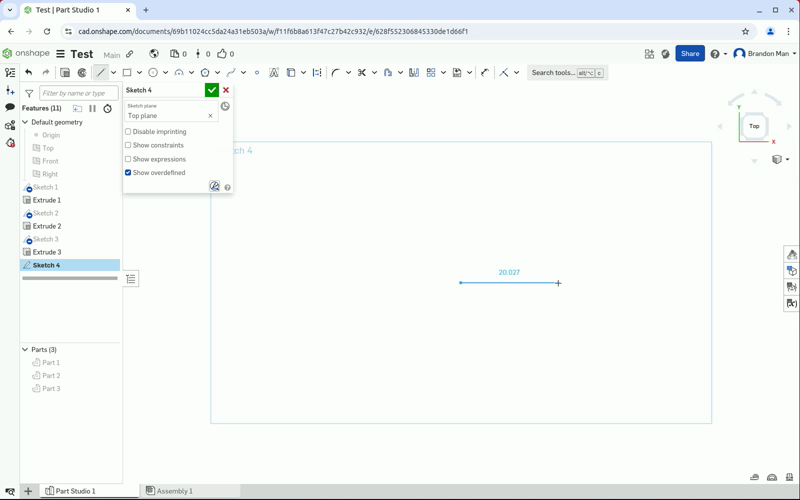
key_up(shift)
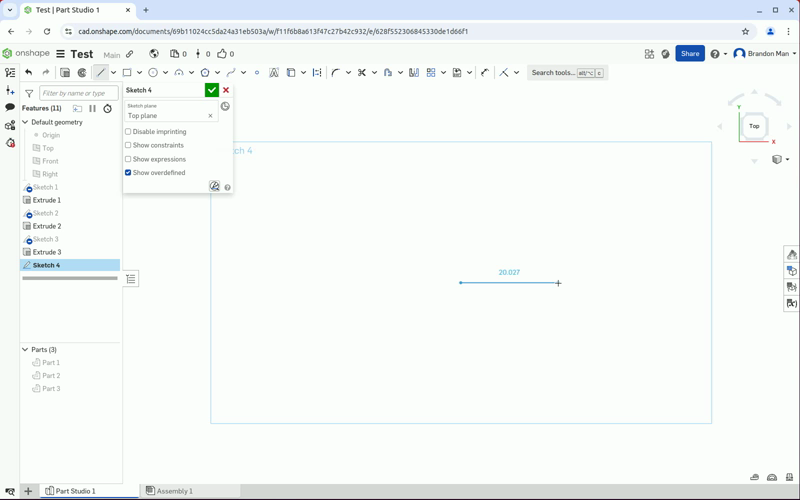
key_down(shift)
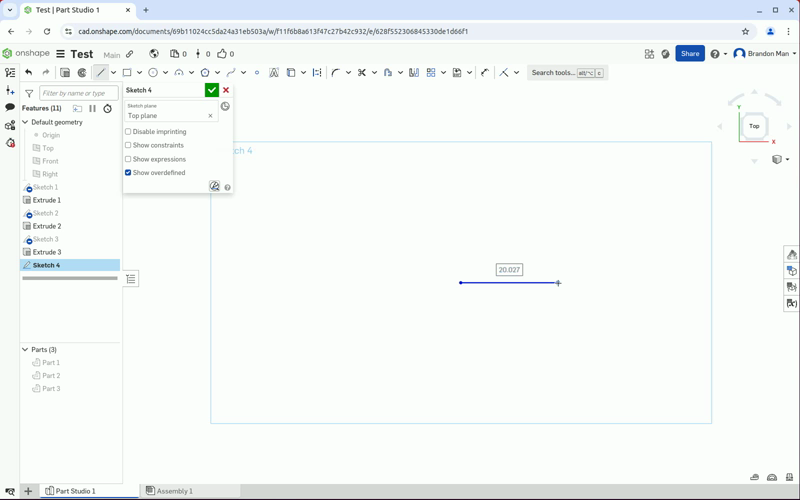
mouse_move(558, 209)
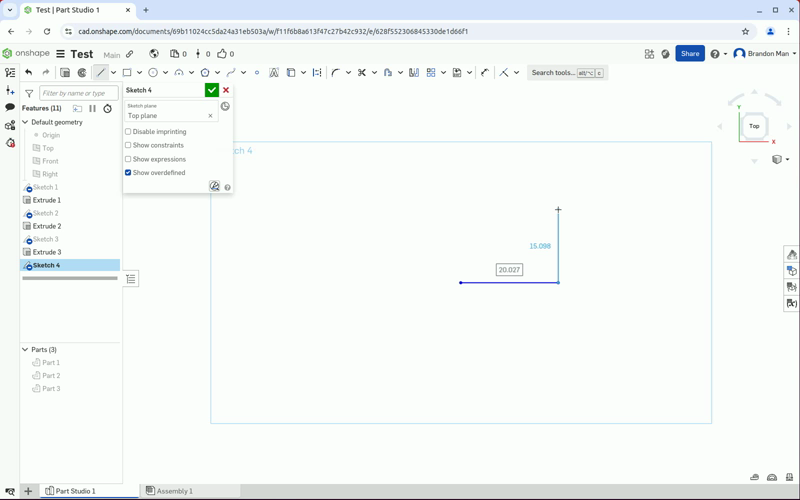
click(558, 209)
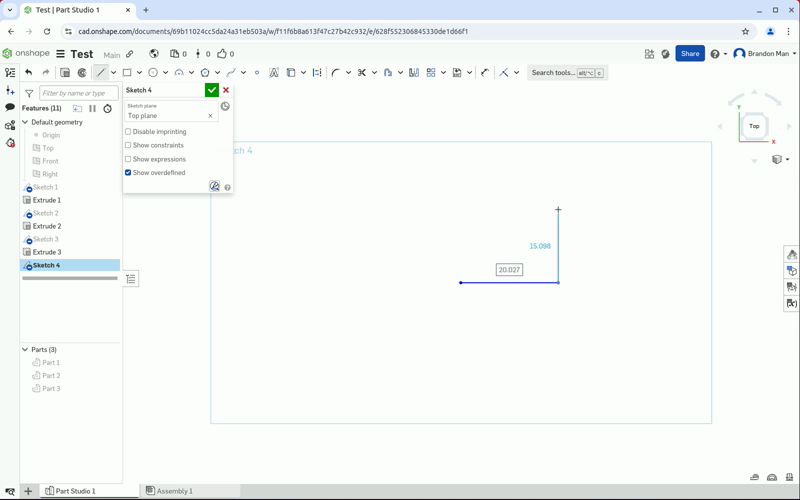
key_up(shift)
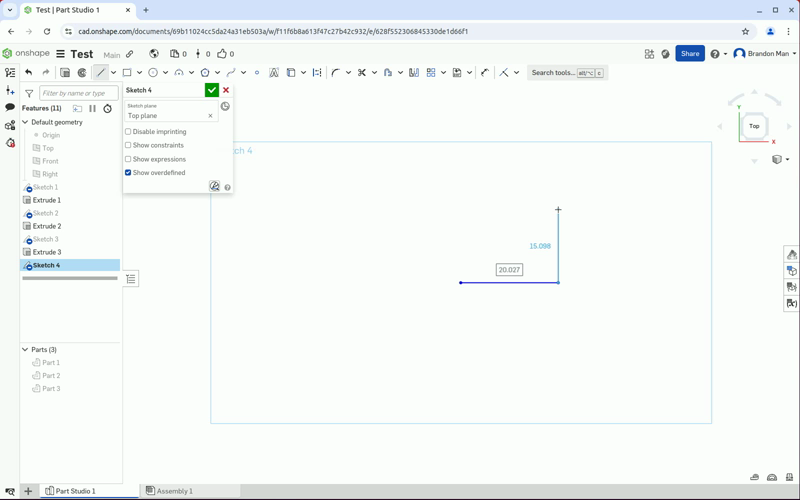
key_down(shift)
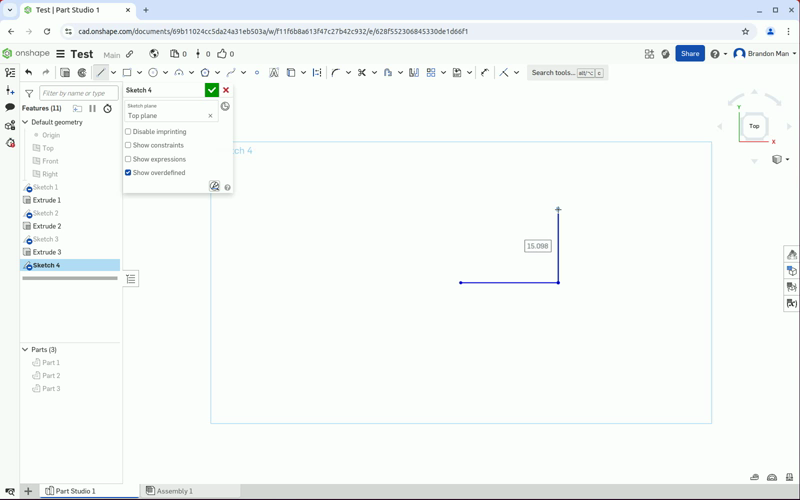
mouse_move(588, 209)
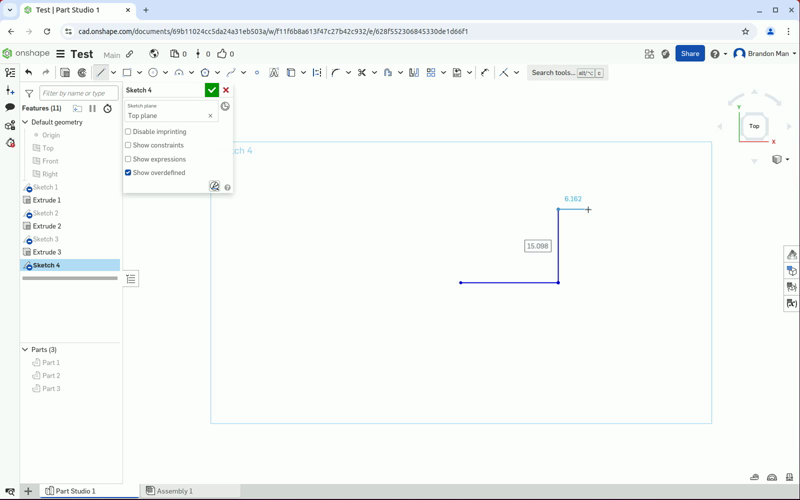
mouse_move(558, 185)
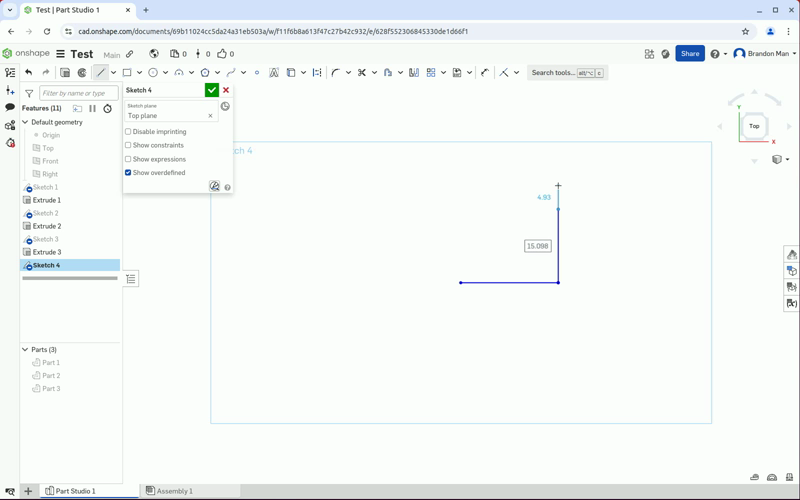
click(558, 185)
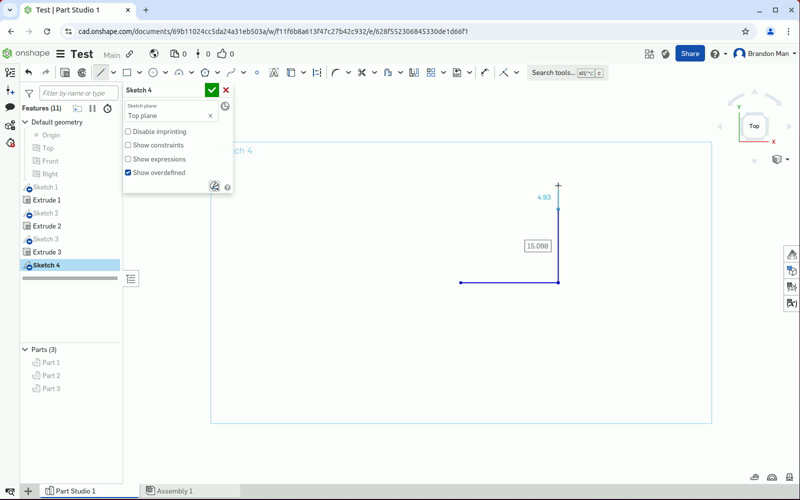
key_up(shift)
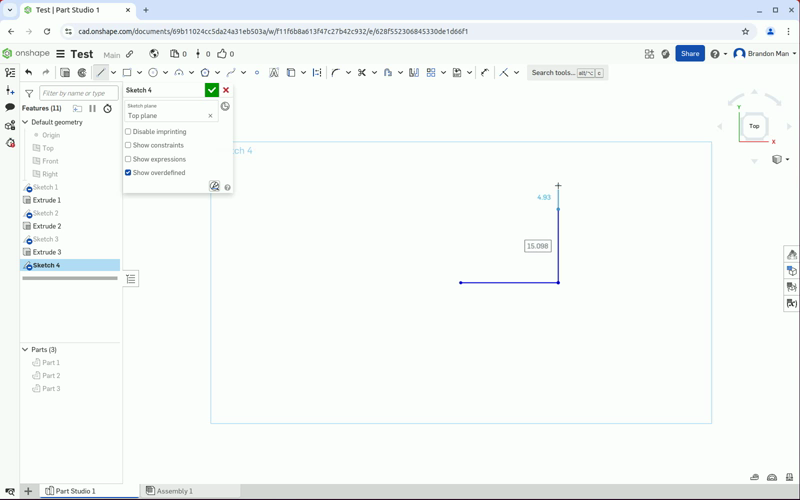
key_down(shift)
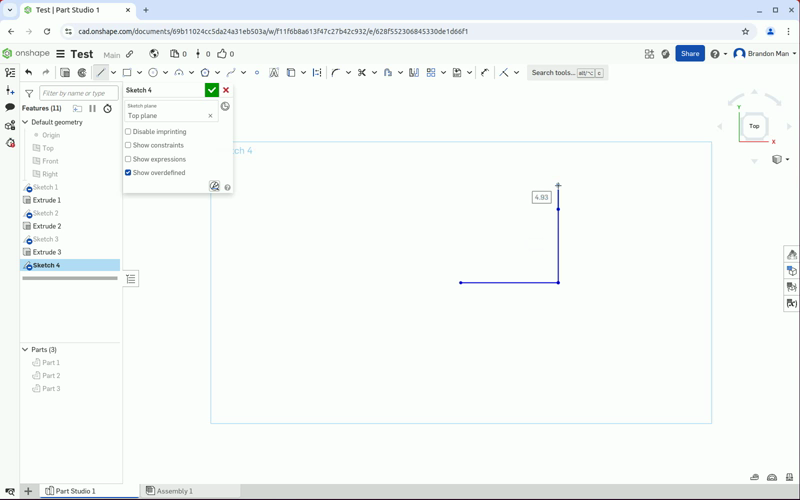
mouse_move(588, 185)
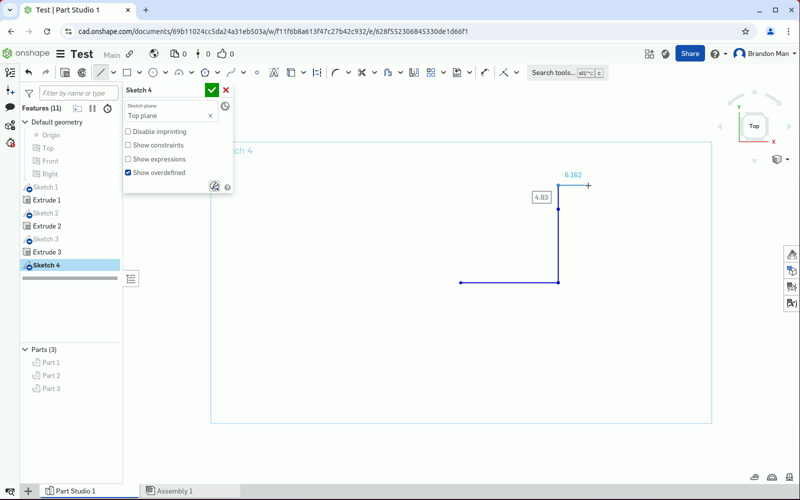
mouse_move(521, 185)
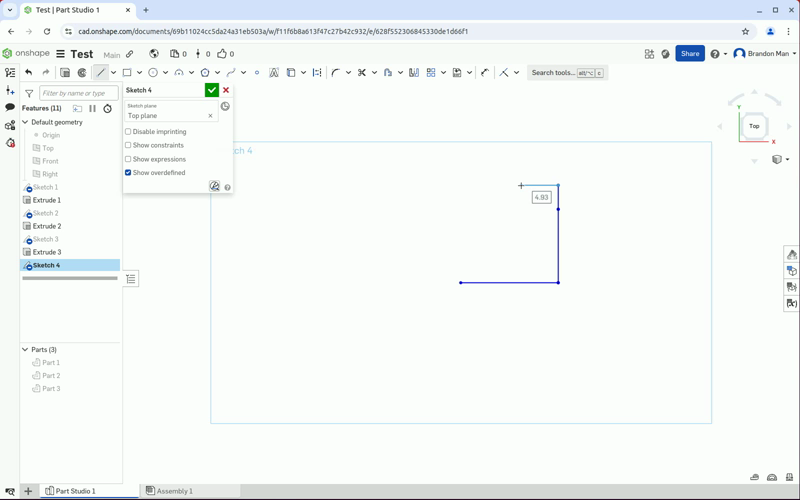
click(521, 185)
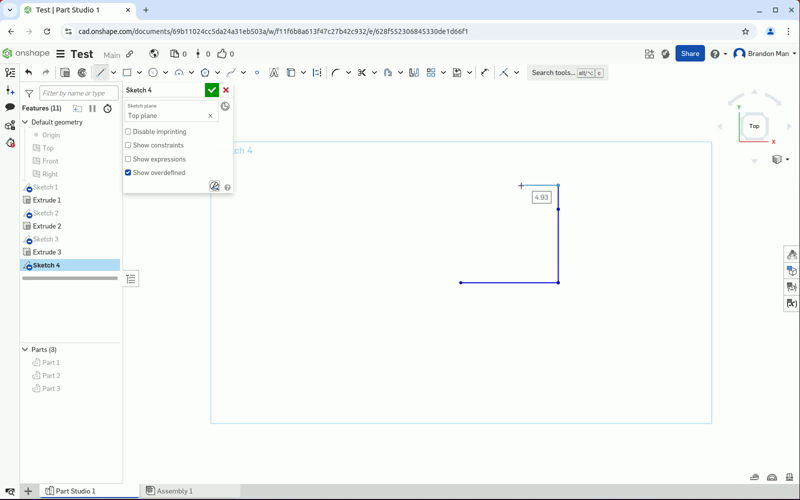
key_up(shift)
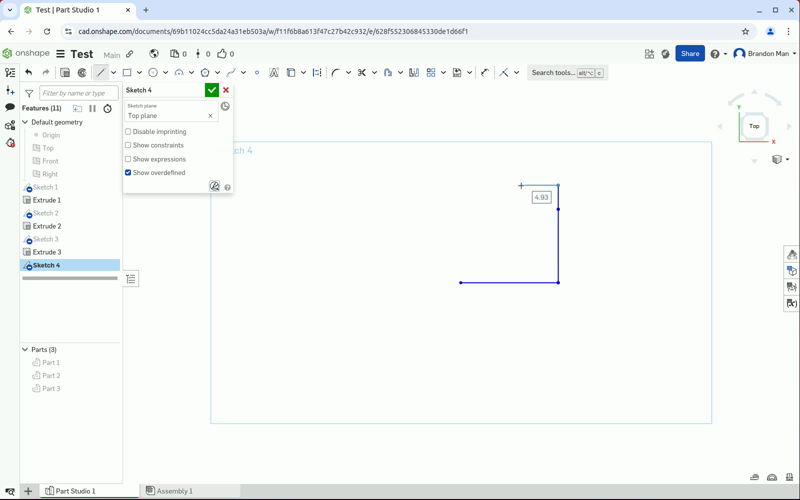
key_down(shift)
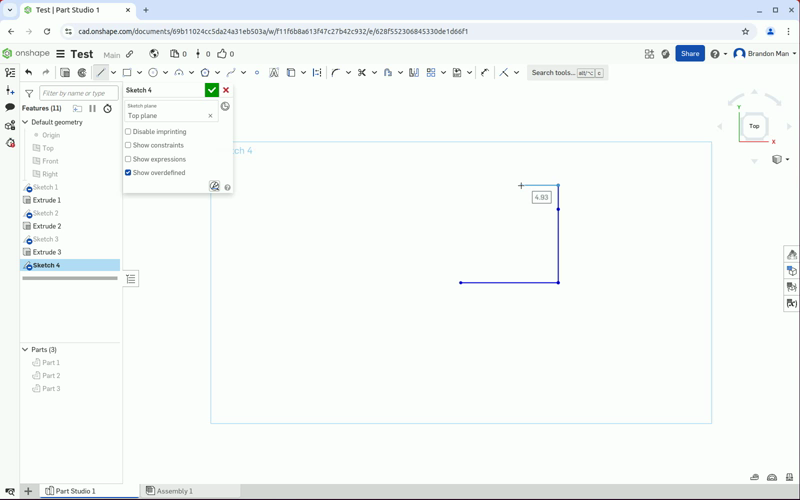
mouse_move(551, 185)
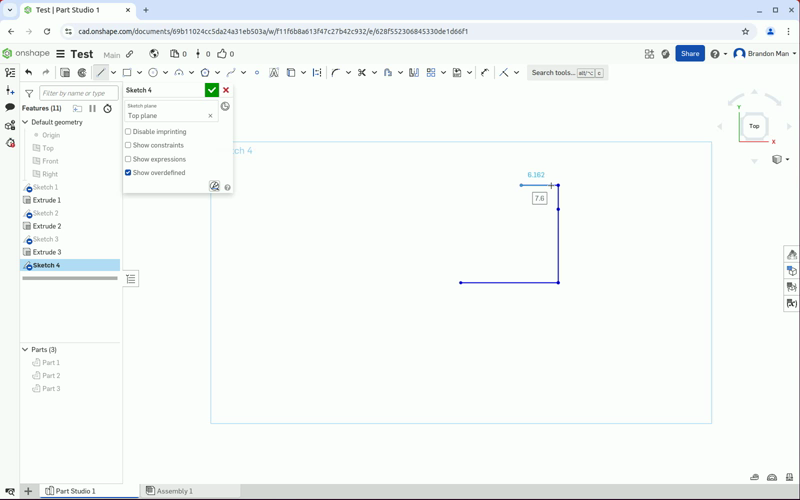
mouse_move(497, 185)
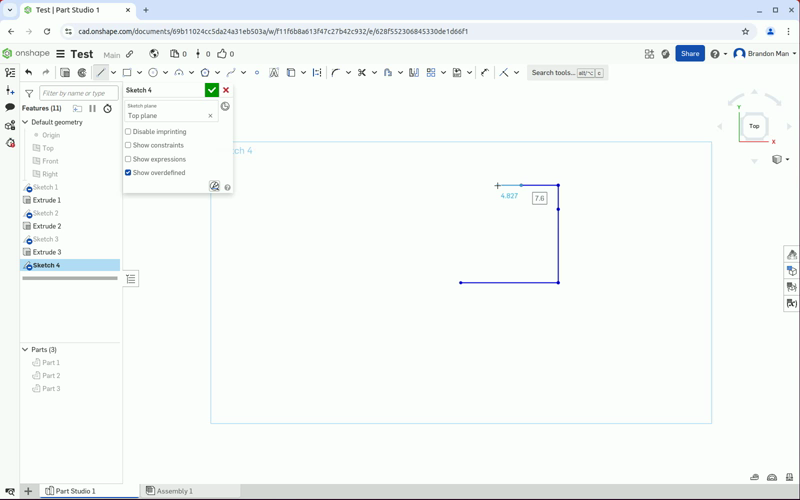
click(497, 185)
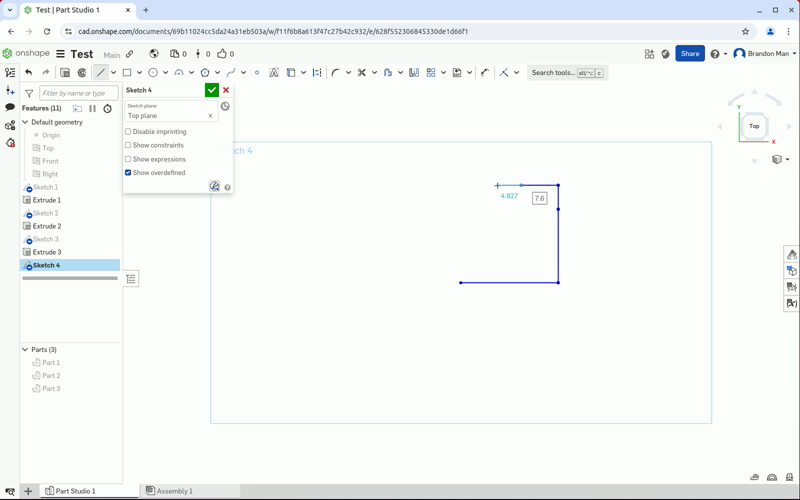
key_up(shift)
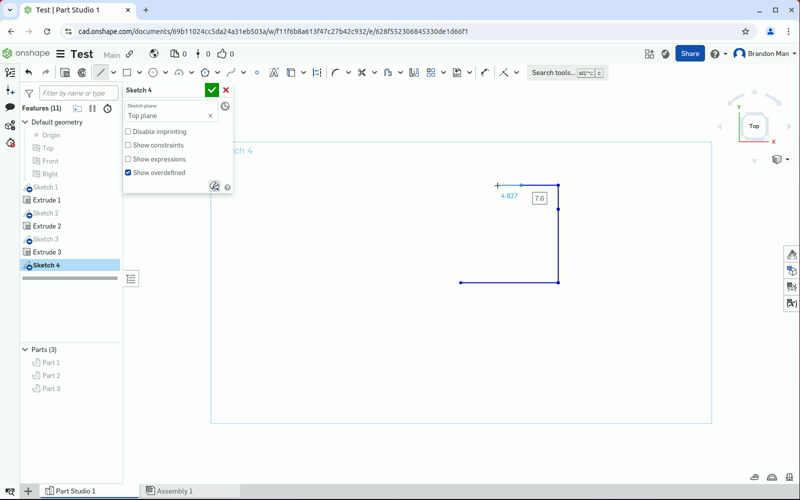
key_down(shift)
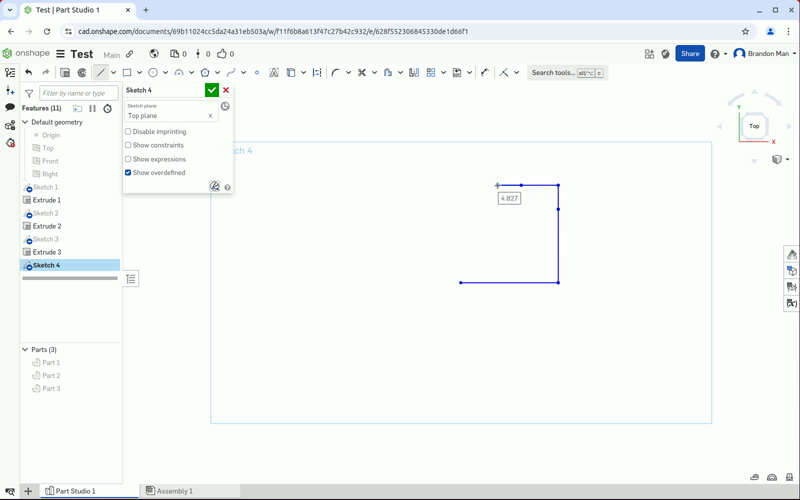
mouse_move(527, 185)
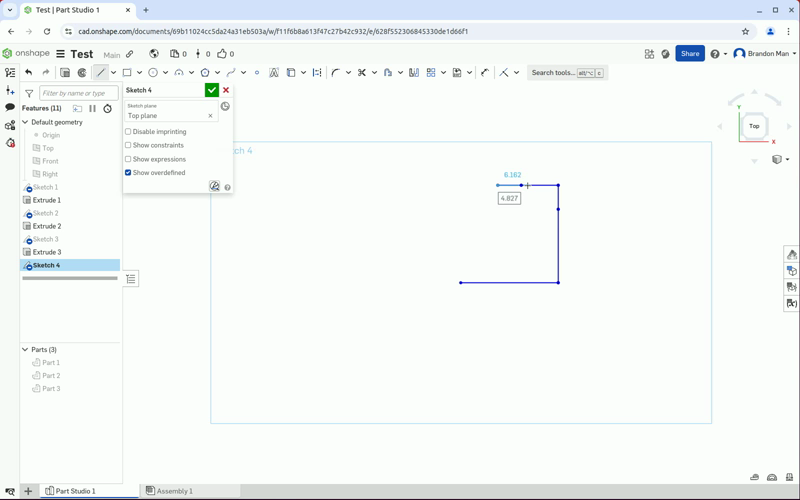
mouse_move(460, 185)
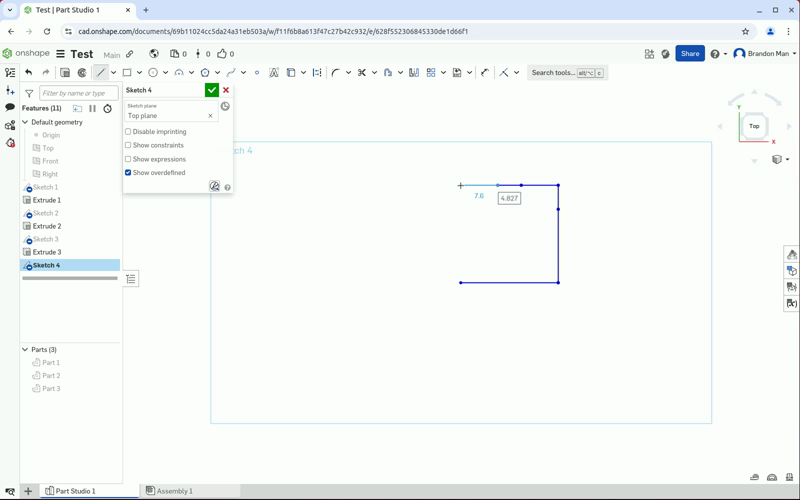
click(460, 185)
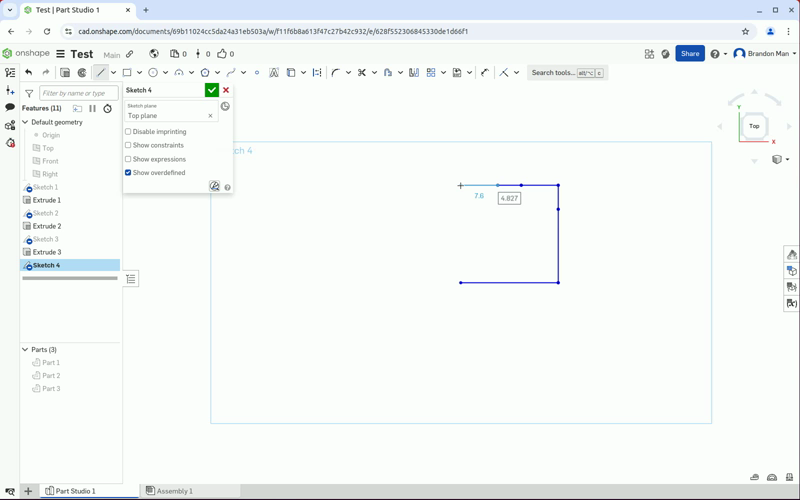
key_up(shift)
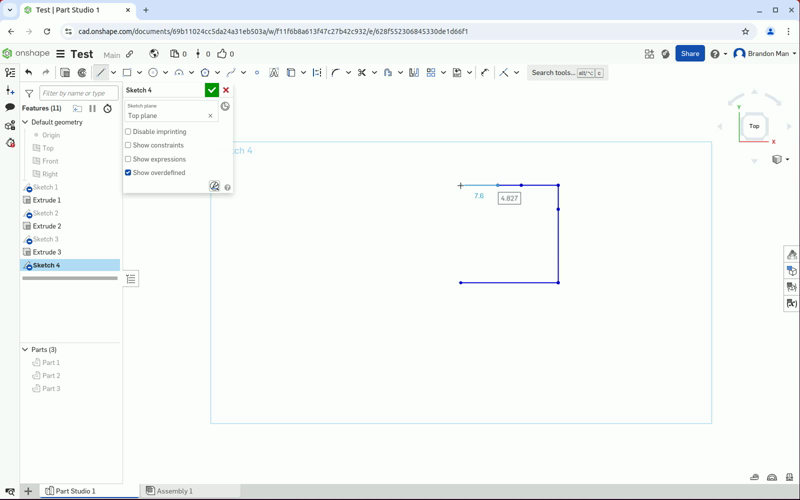
key_down(shift)
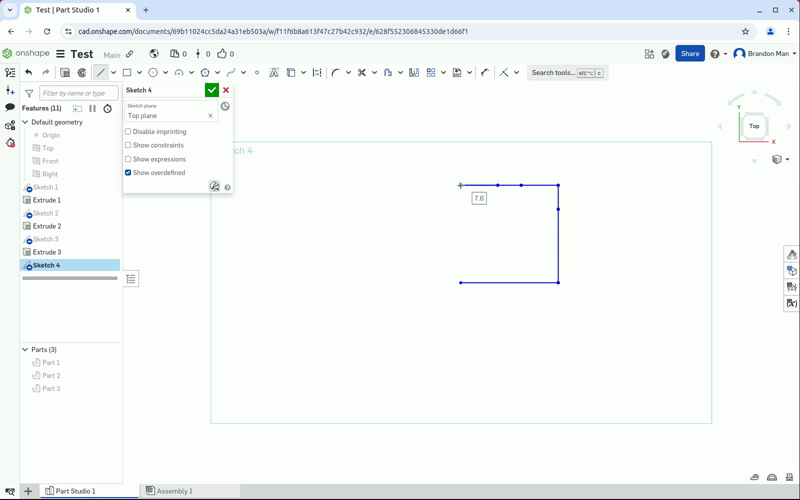
mouse_move(490, 185)
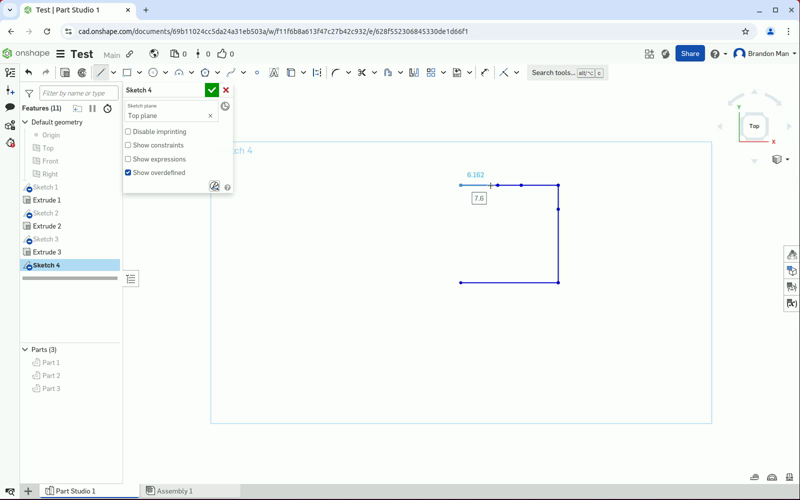
mouse_move(460, 207)
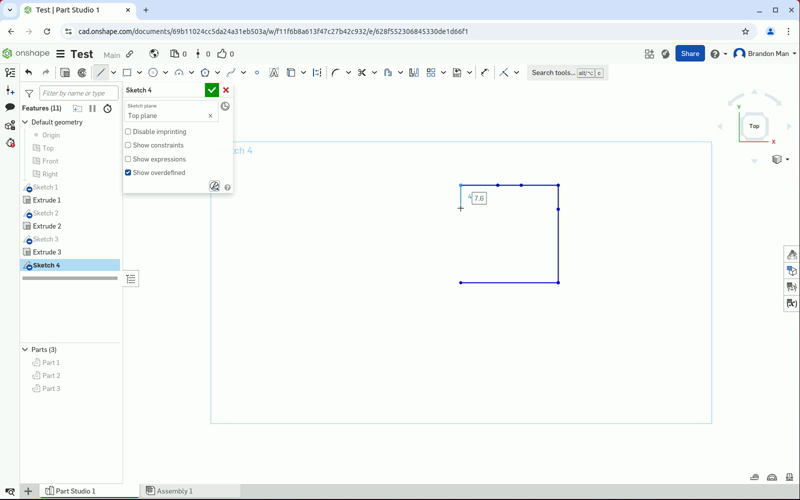
click(460, 207)
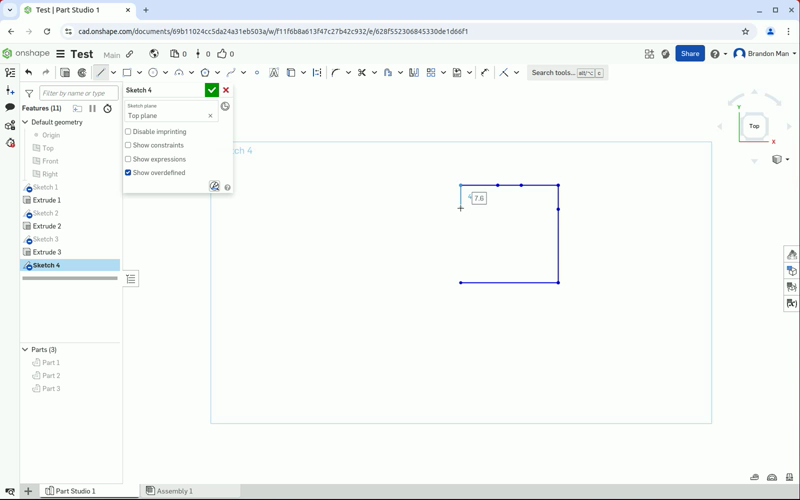
key_up(shift)
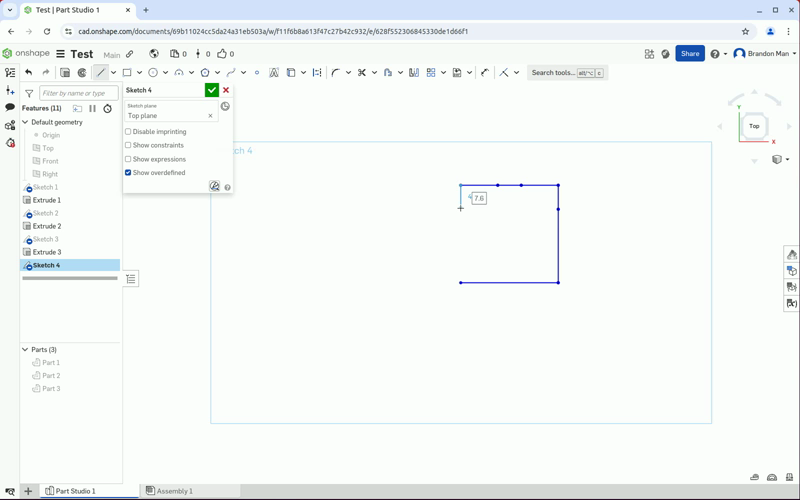
key_down(shift)
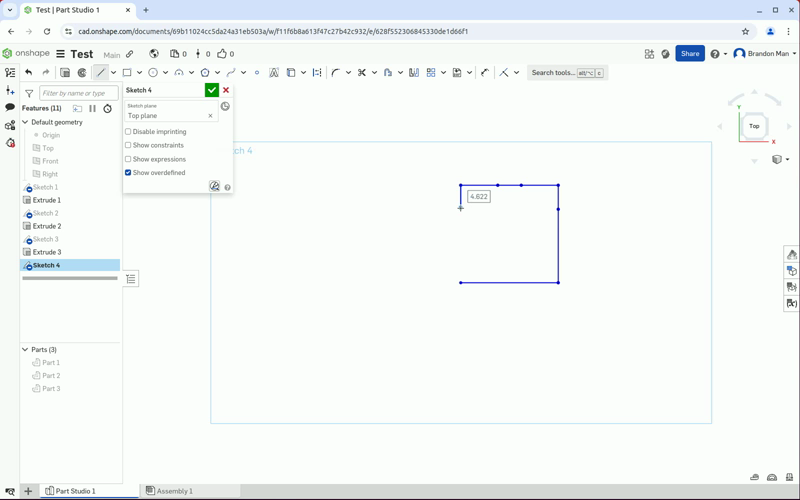
mouse_move(460, 282)
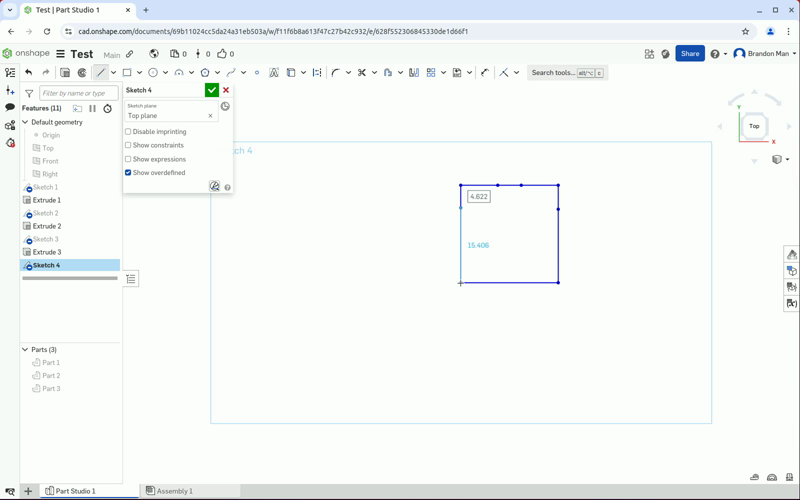
key_up(shift)
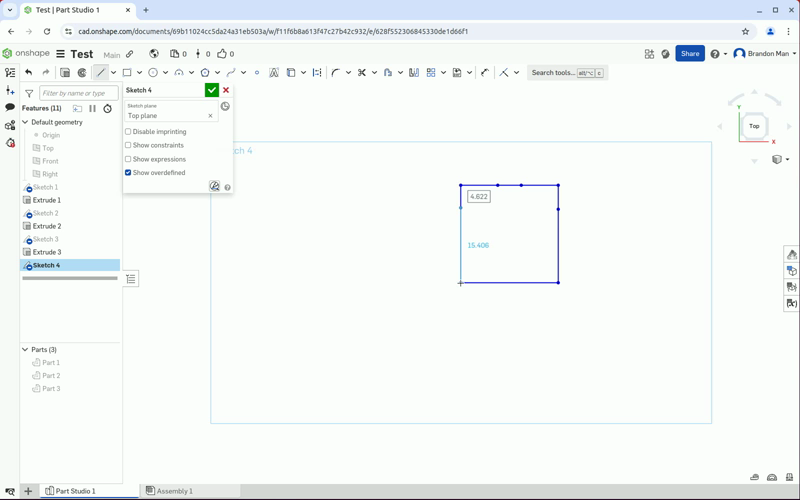
click(460, 282)
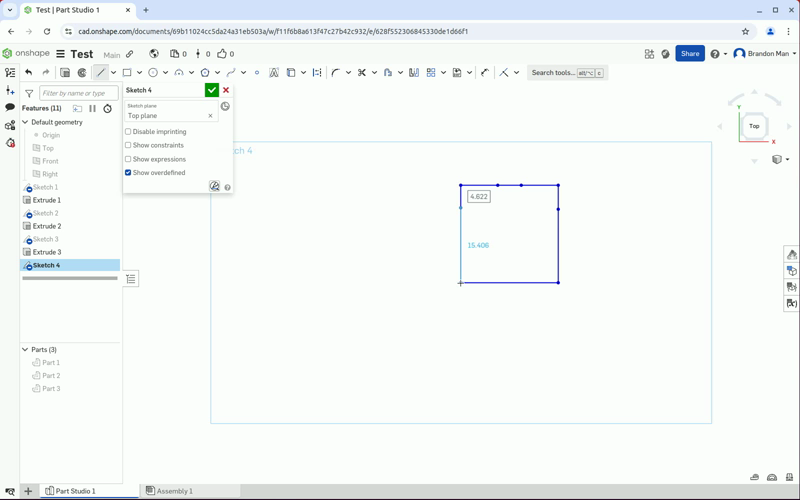
key(esc)
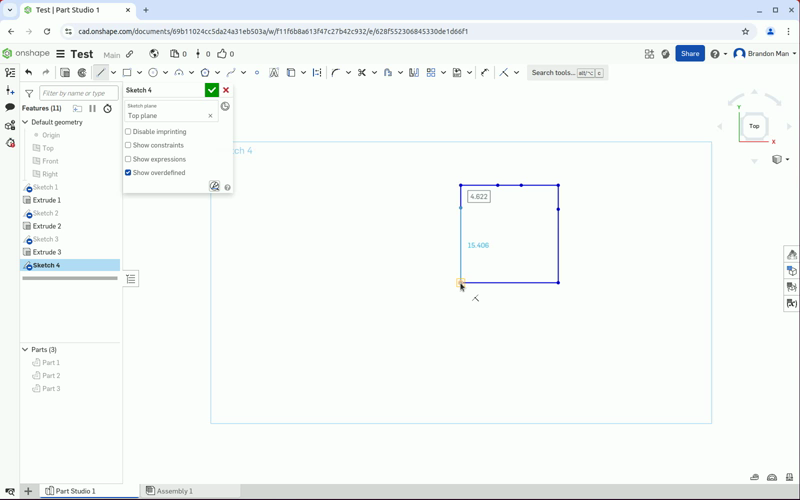
mouse_move(509, 257)
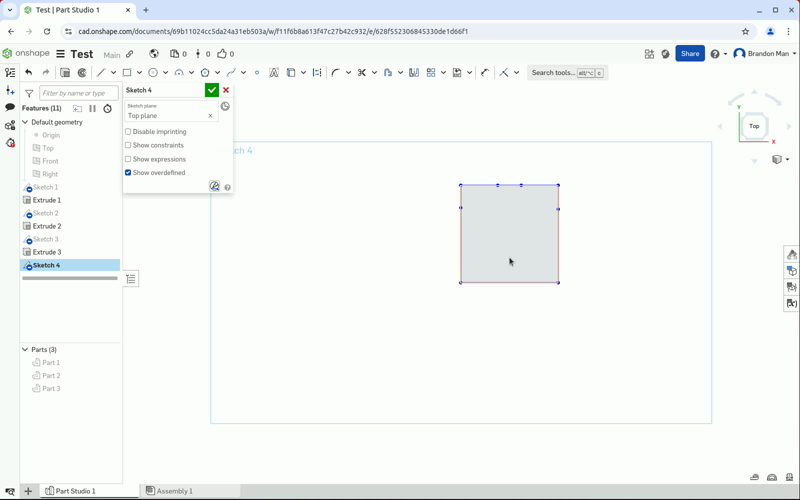
click(509, 257)
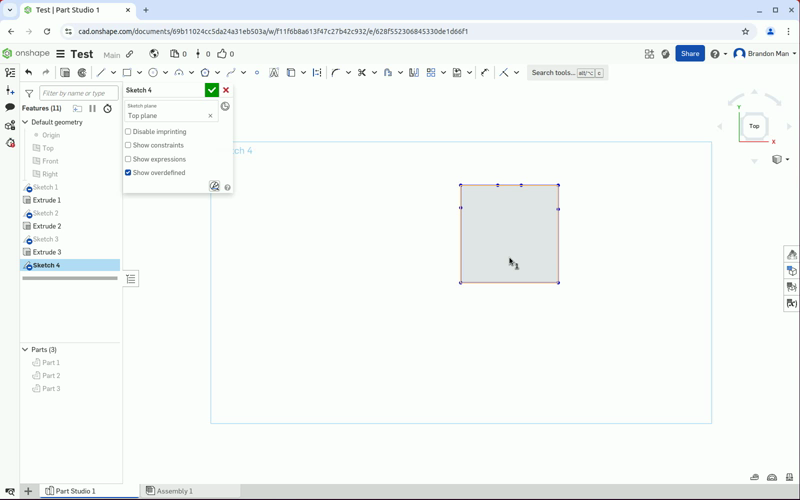
mouse_move(73, 352)
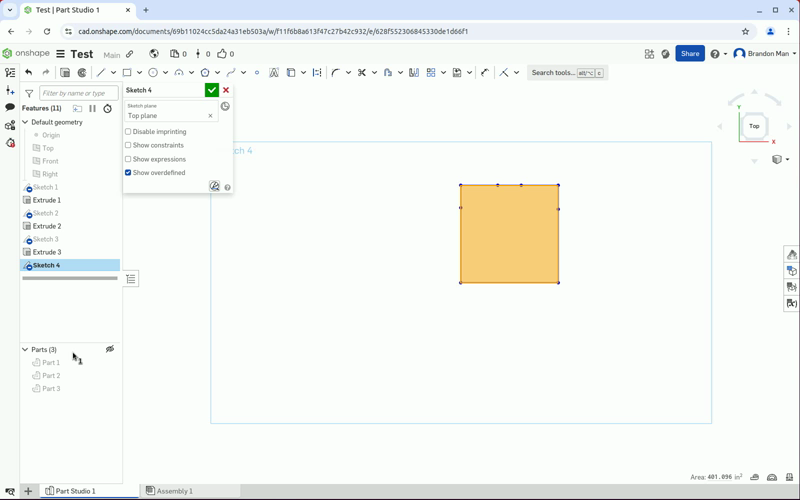
key(shift+y)
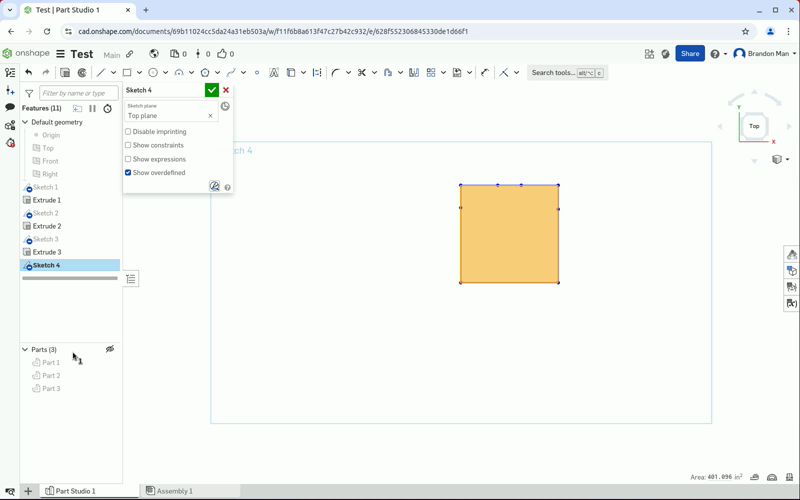
key(shift+e)
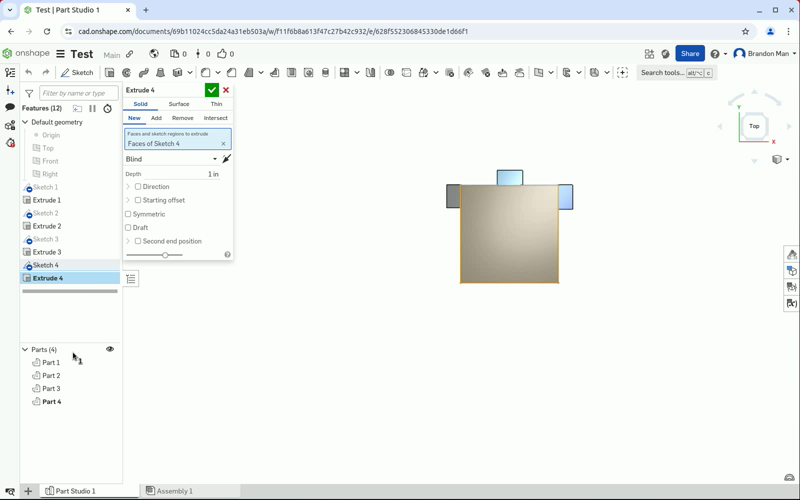
mouse_move(143, 106)
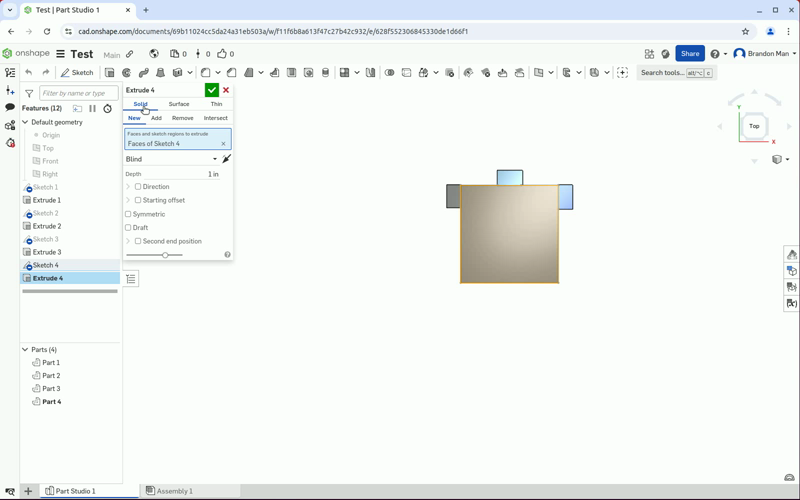
click(143, 106)
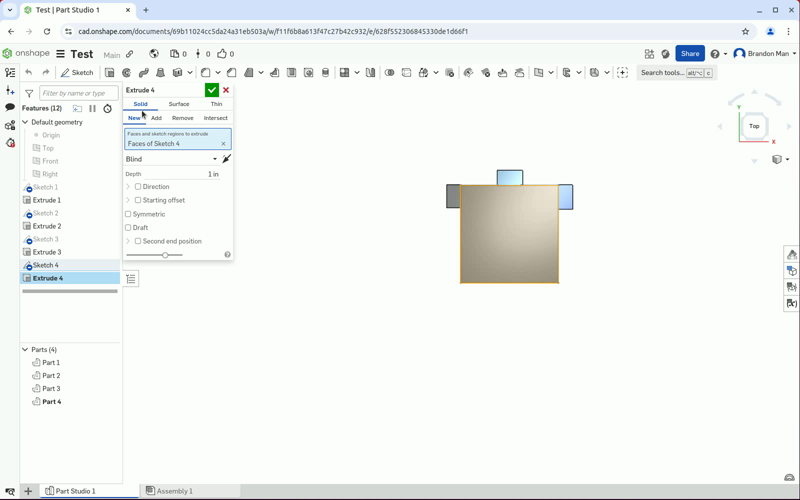
mouse_move(137, 120)
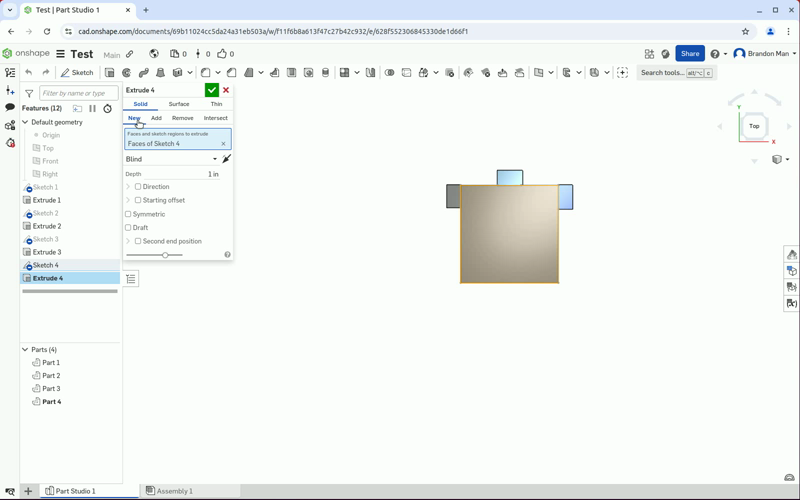
click(137, 120)
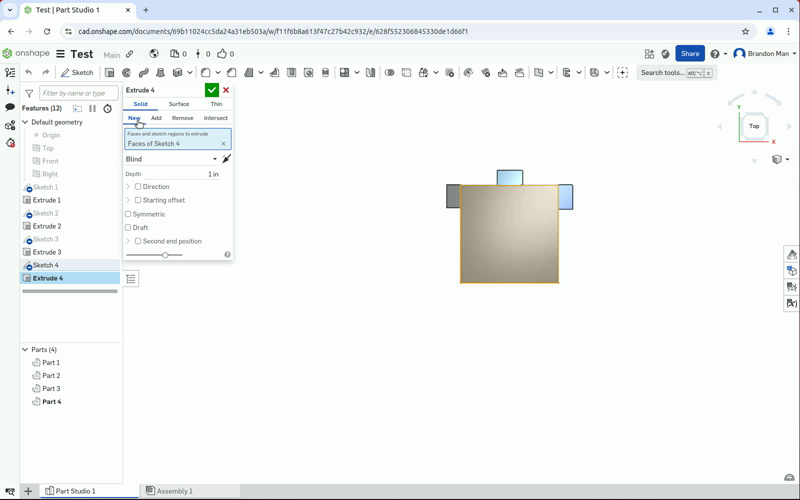
key(tab, 4)
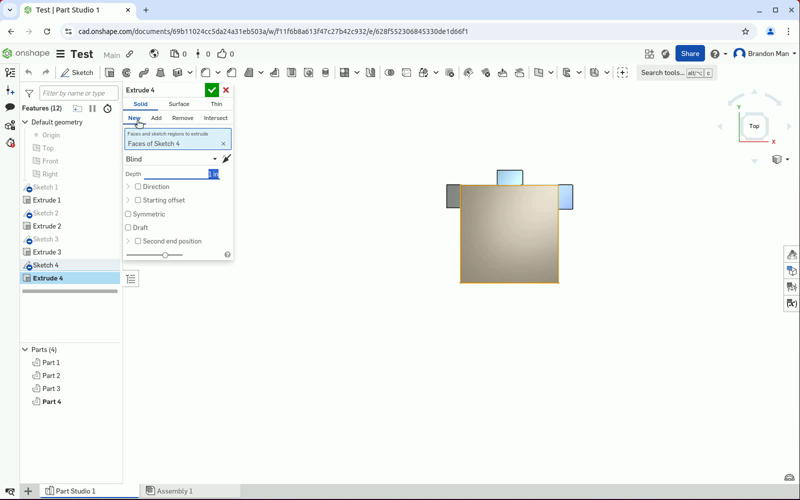
text(5.055)
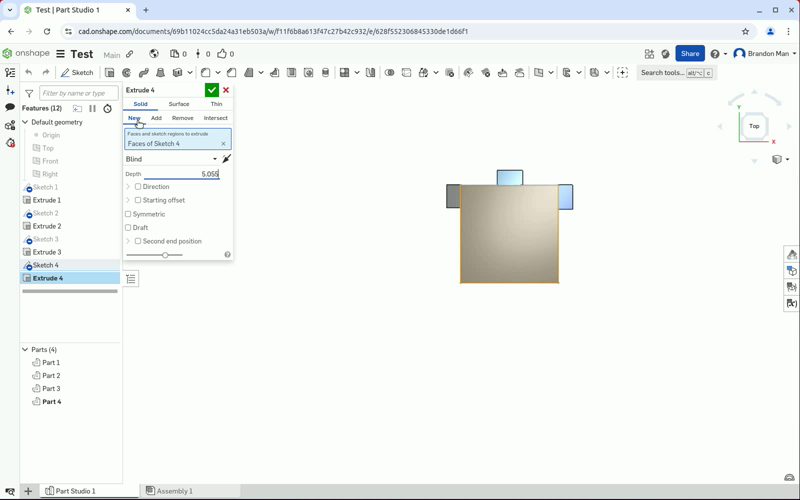
key(enter)
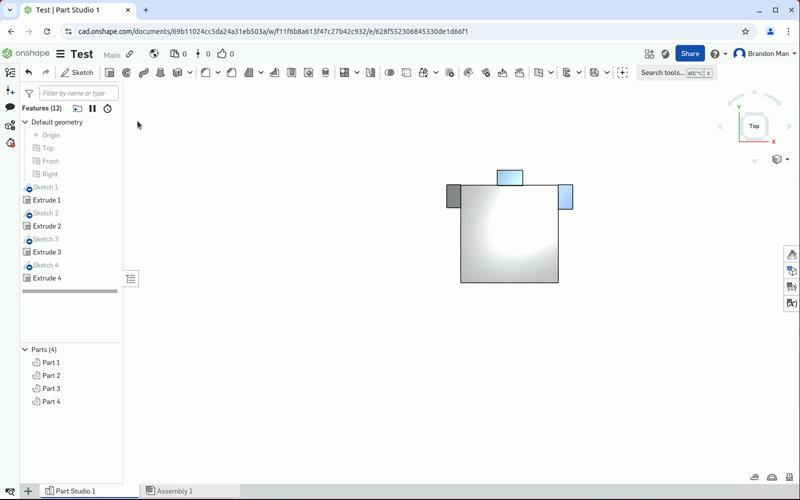
key(shift+h)
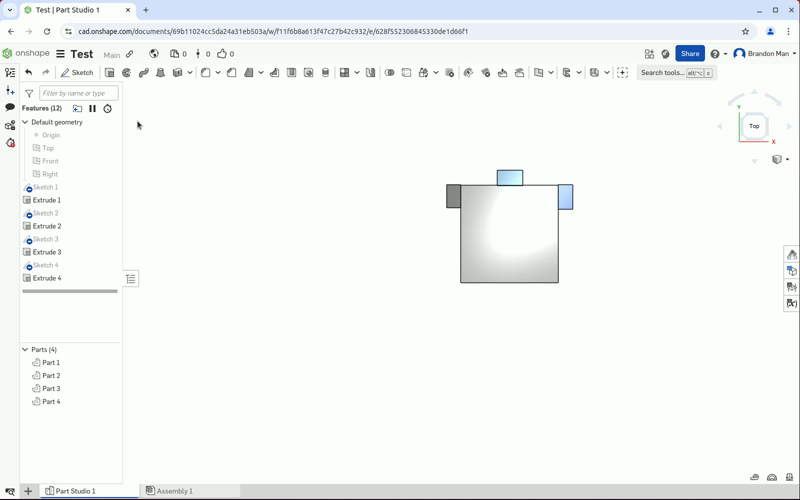
key(shift+h)
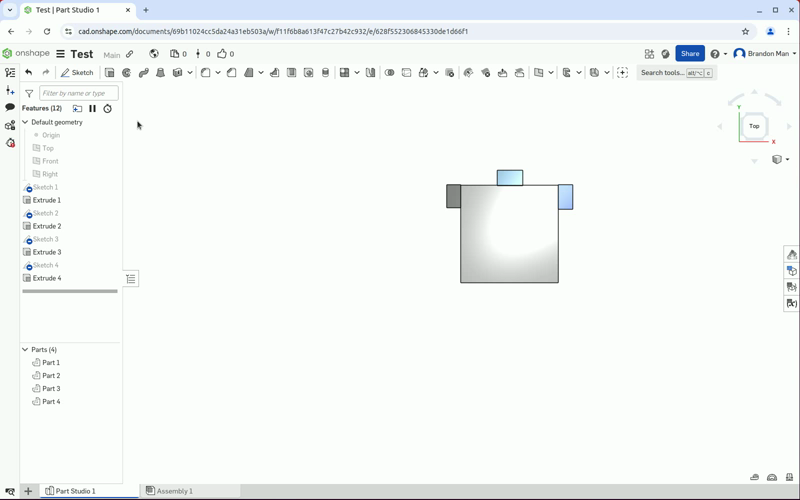
mouse_move(73, 189)
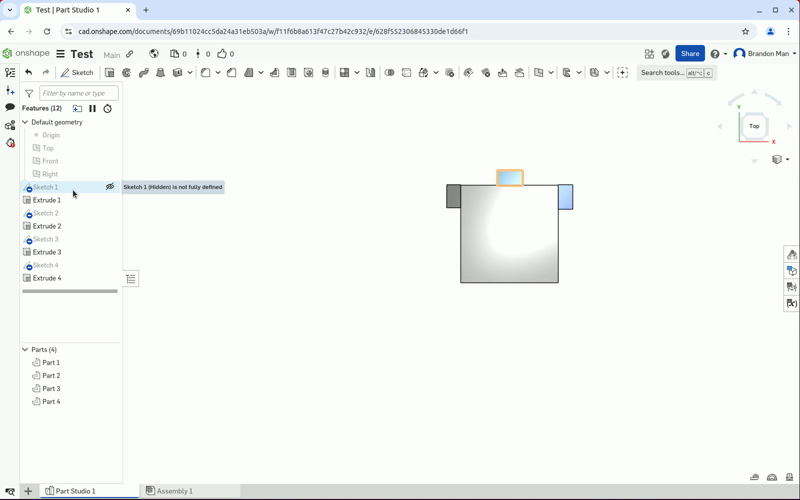
click(73, 189)
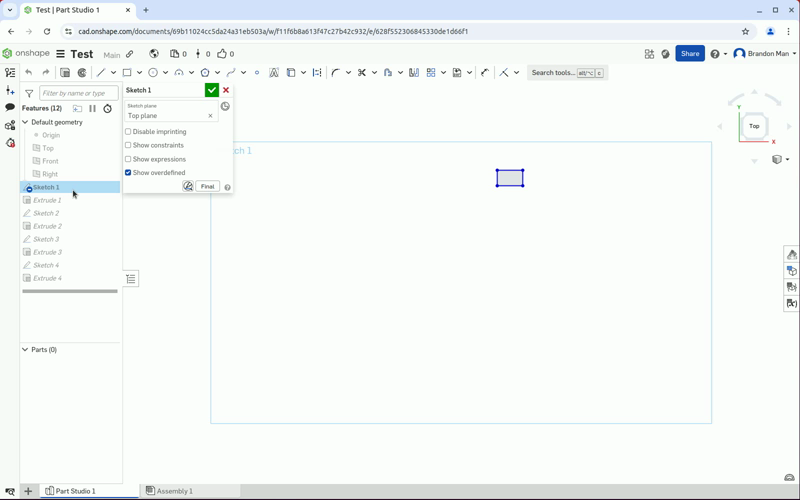
mouse_move(229, 92)
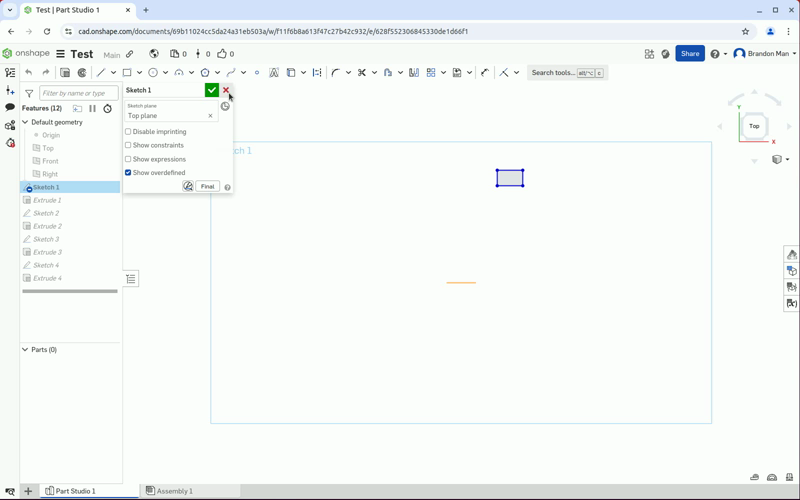
click(229, 92)
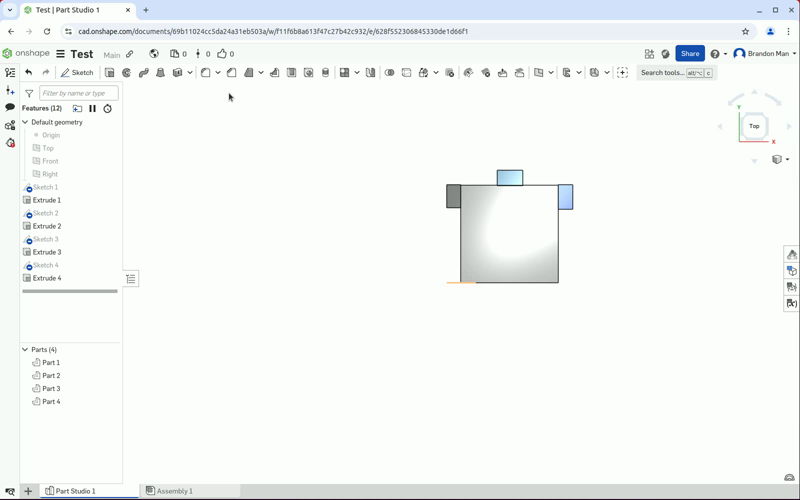
mouse_move(541, 75)
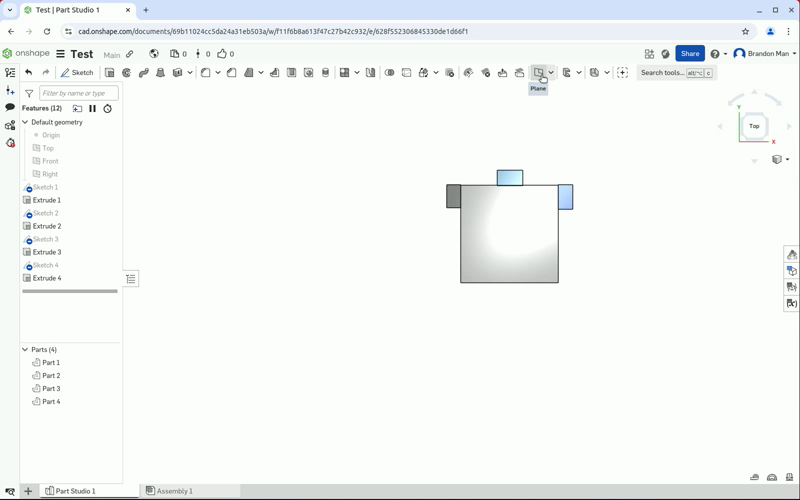
click(541, 75)
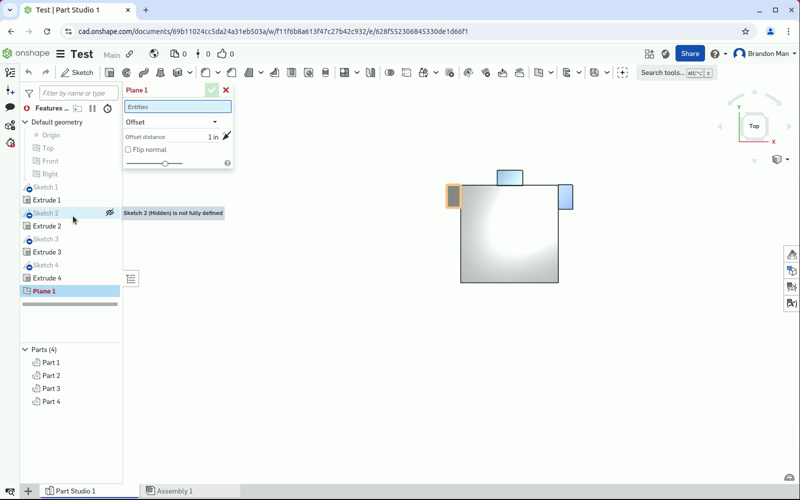
scroll(3)
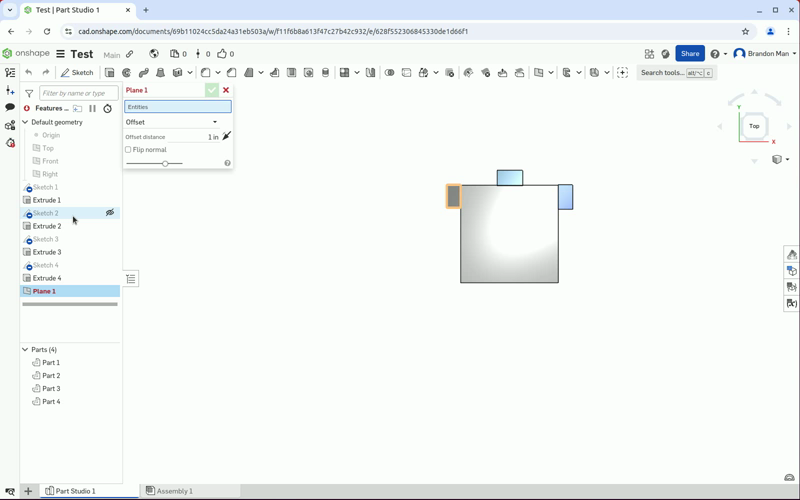
mouse_move(73, 150)
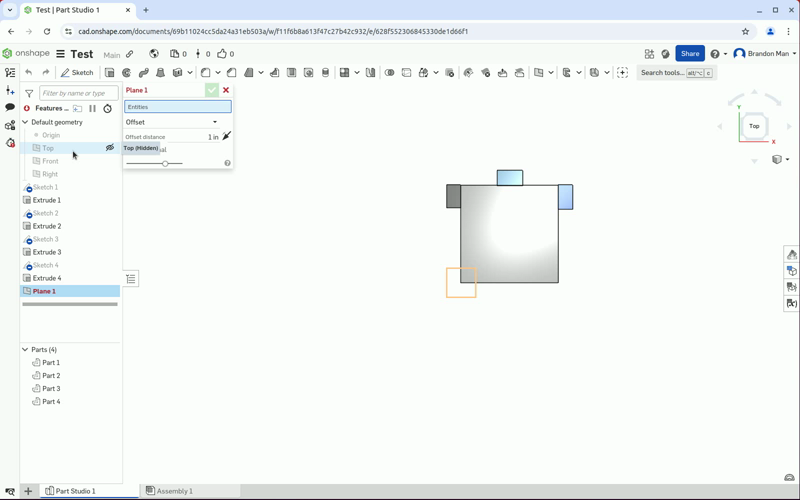
click(73, 150)
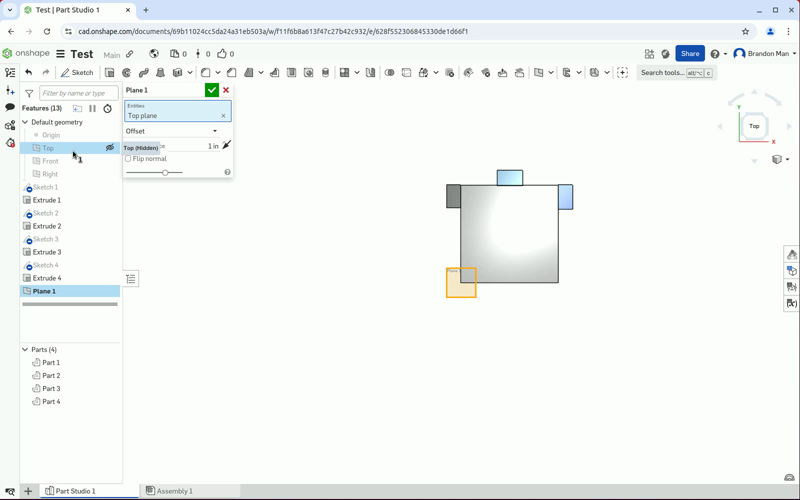
key(tab, 2)
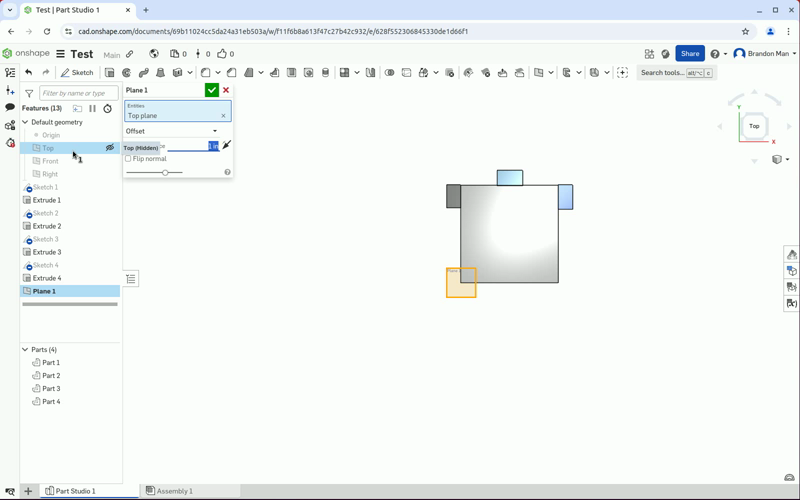
text(5.053)
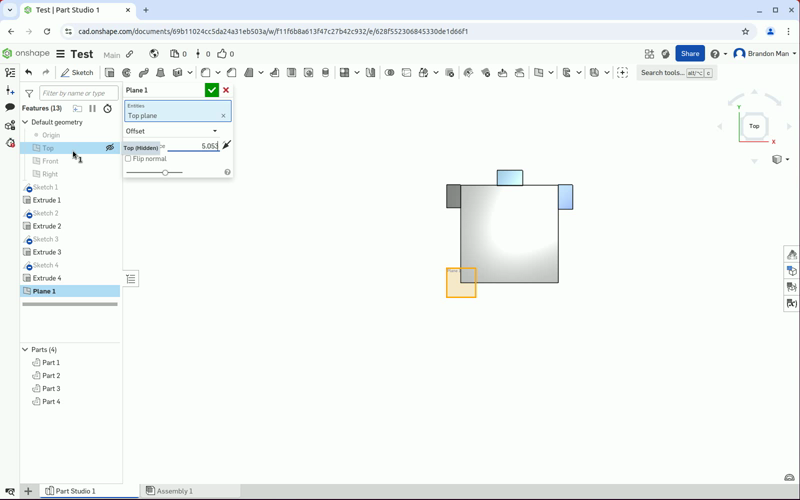
key(enter, 2)
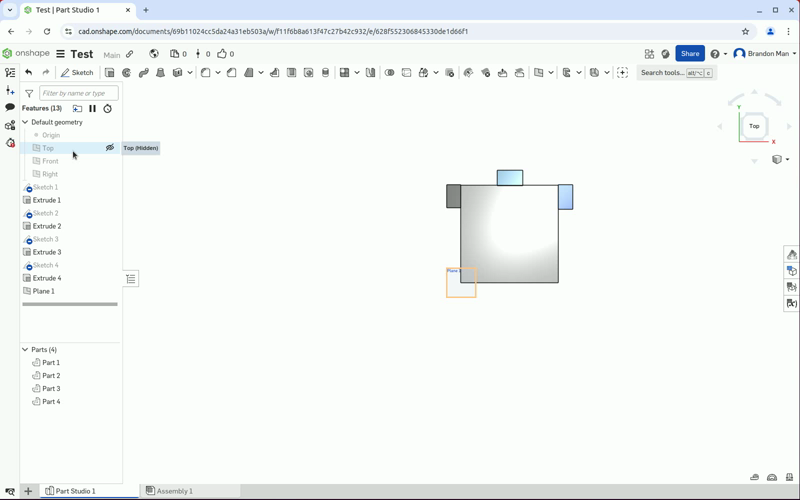
key(shift+s)
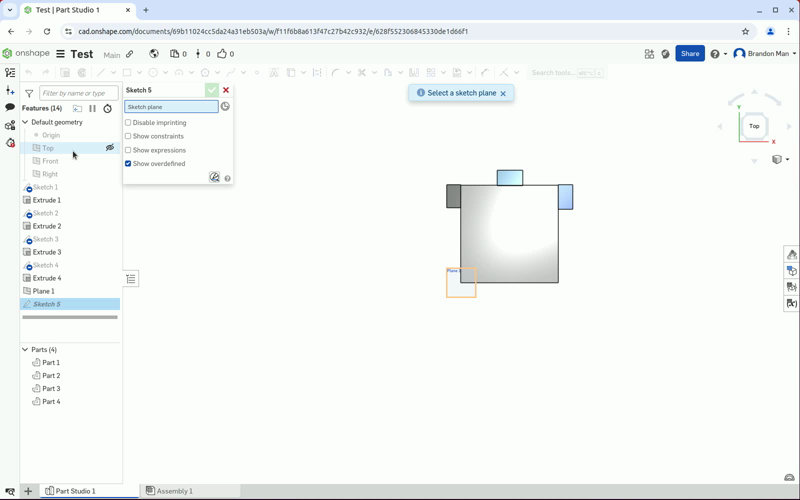
mouse_move(73, 293)
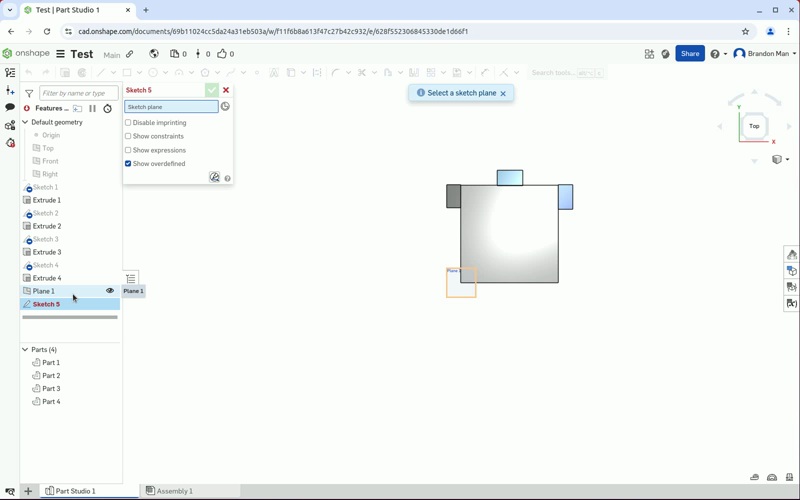
click(73, 293)
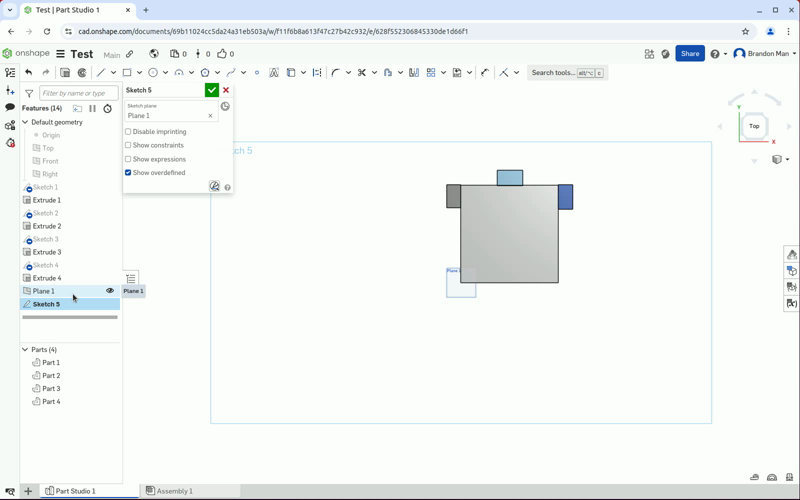
mouse_move(73, 352)
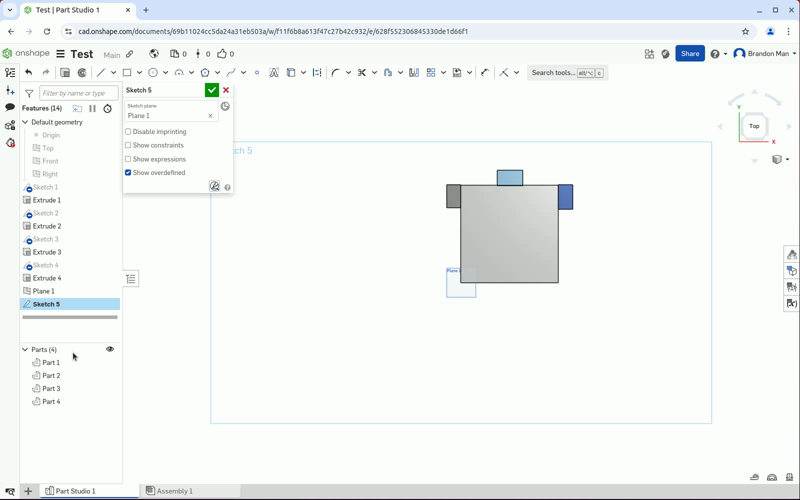
key(y)
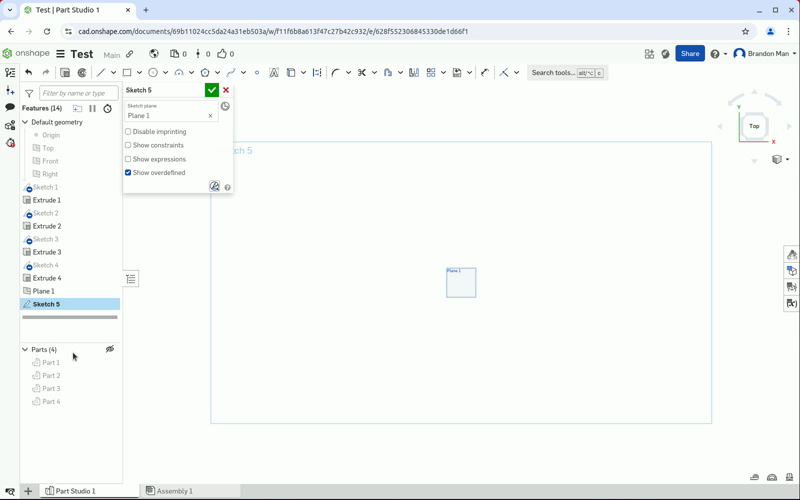
key(c)
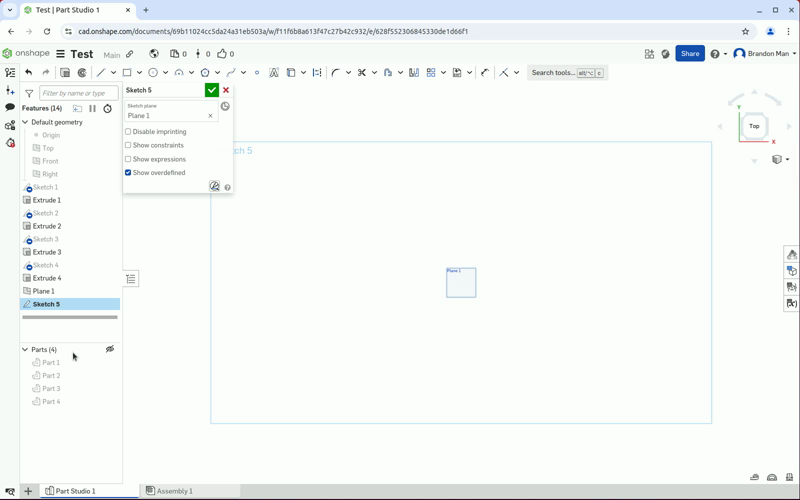
key_down(shift)
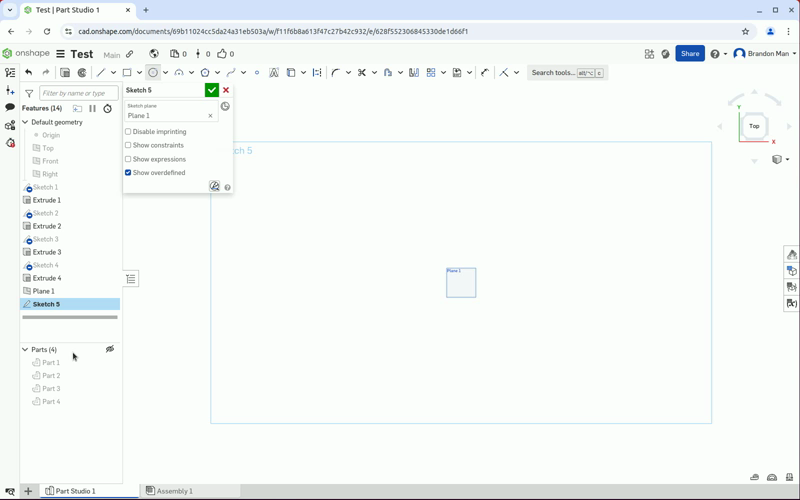
mouse_move(510, 232)
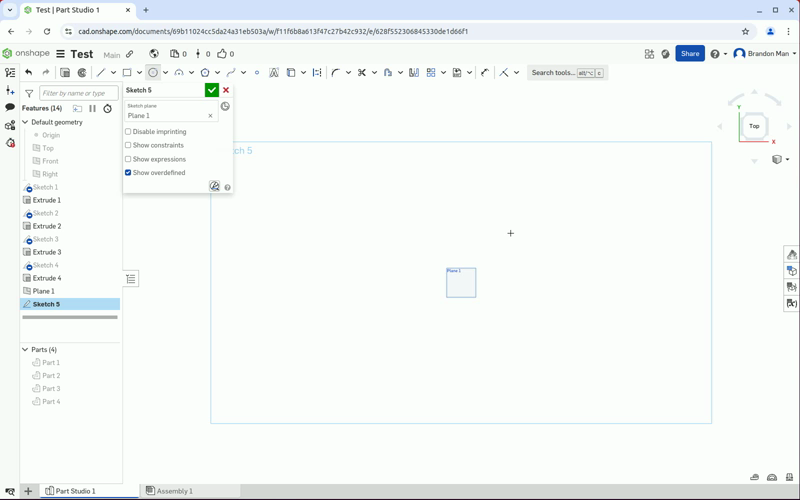
click(510, 232)
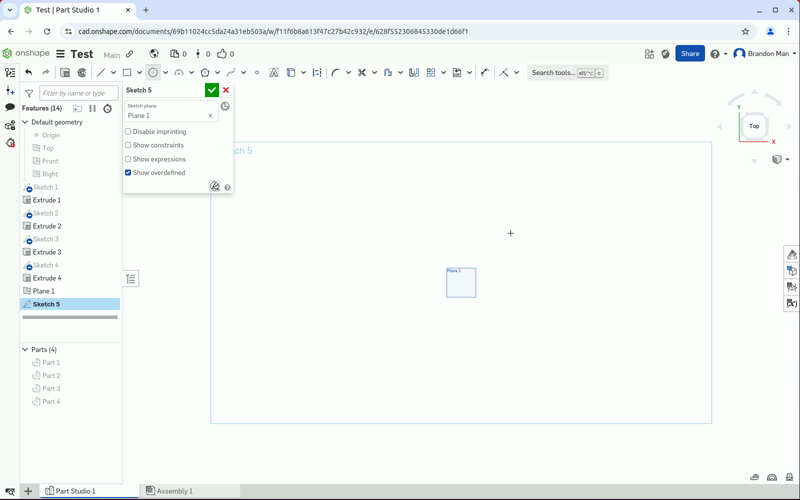
key_up(shift)
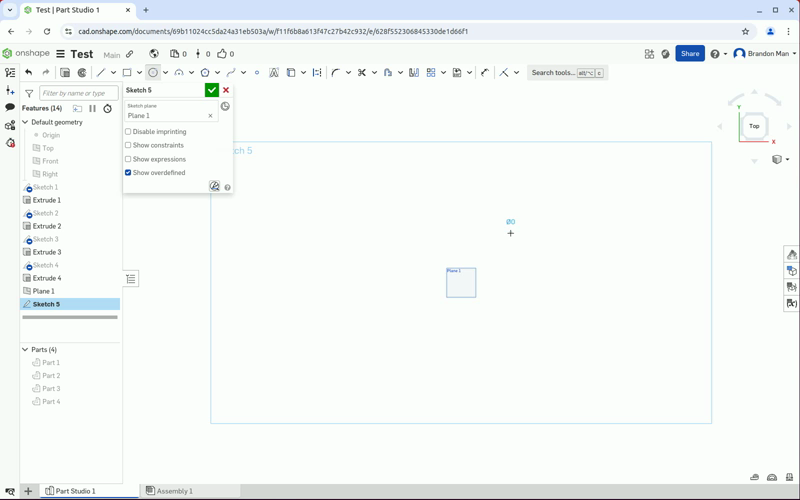
mouse_move(535, 232)
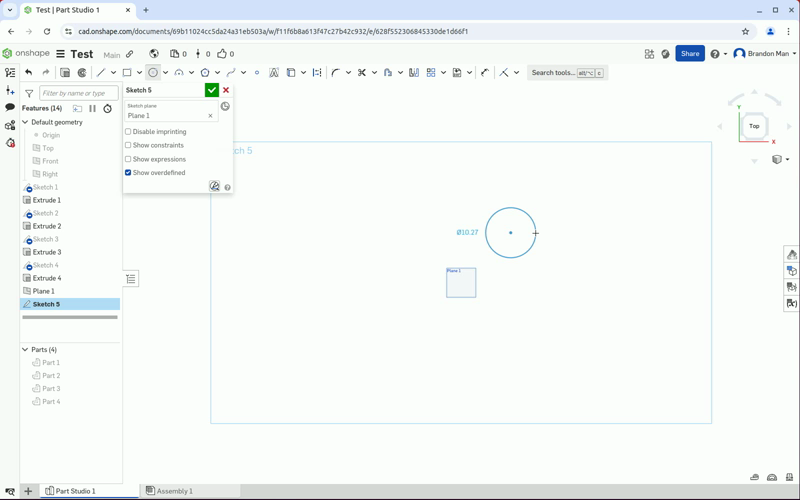
click(535, 232)
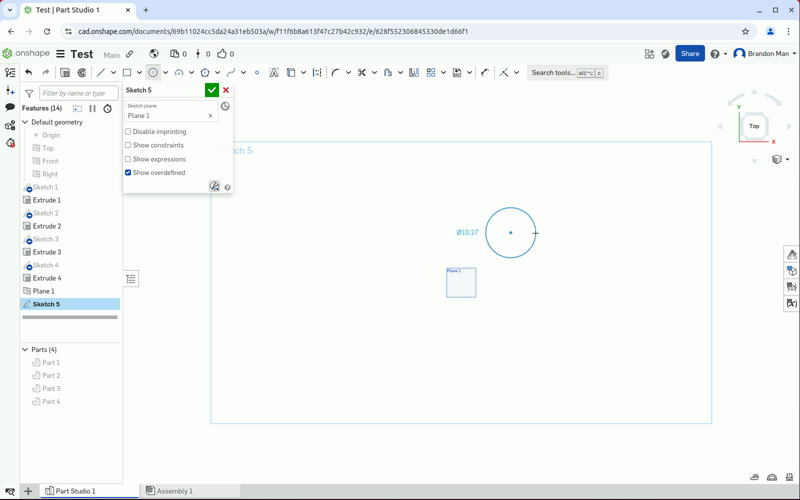
key(esc)
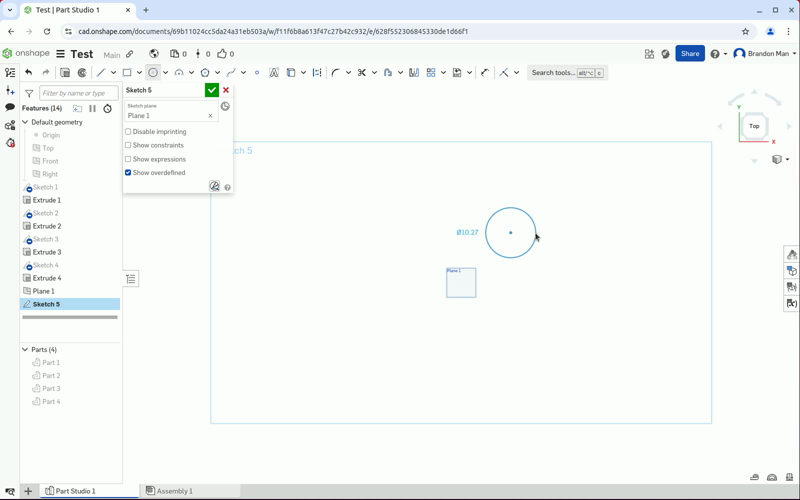
mouse_move(522, 232)
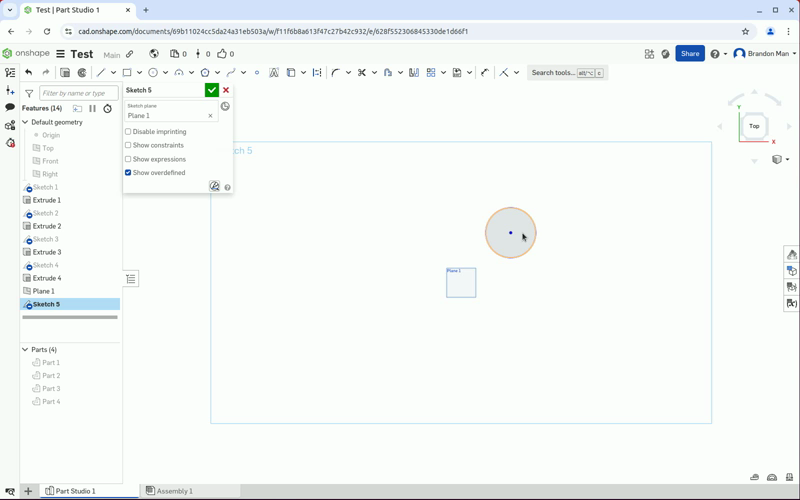
click(522, 232)
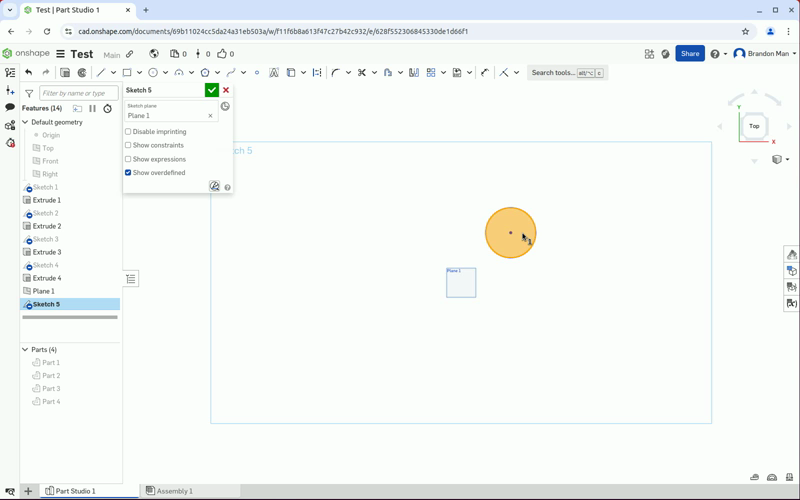
mouse_move(73, 352)
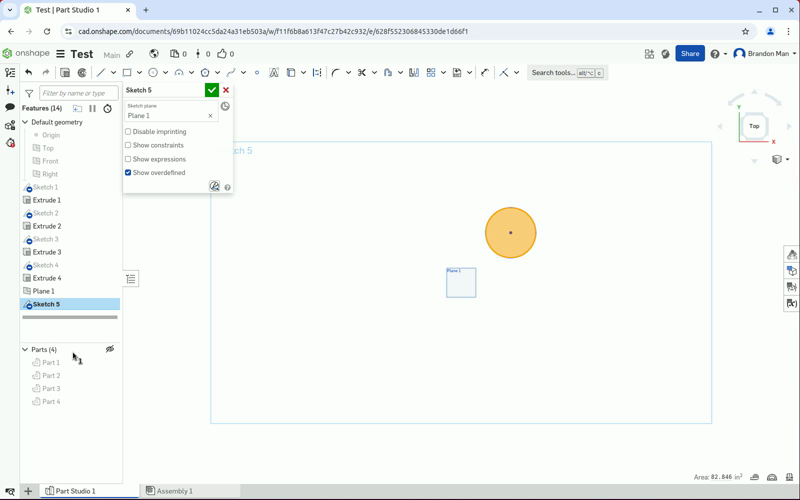
key(shift+y)
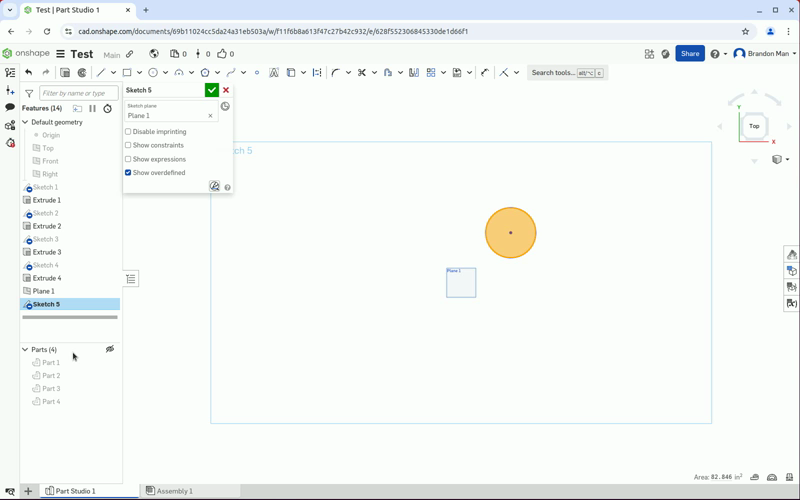
key(shift+e)
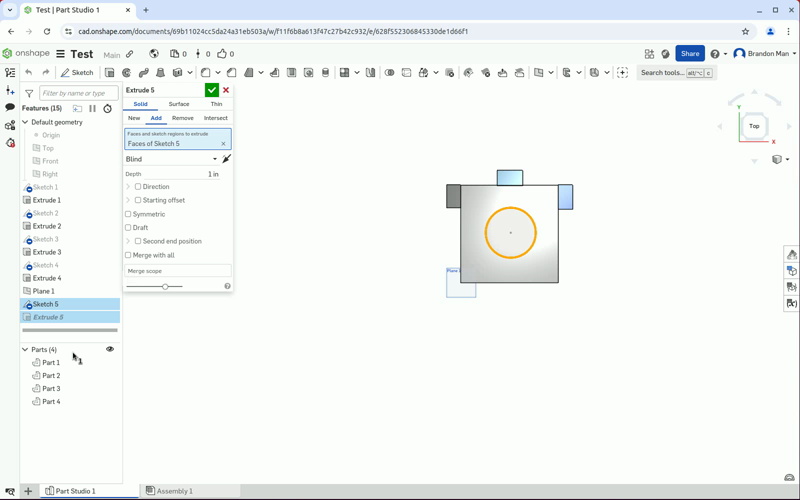
mouse_move(143, 106)
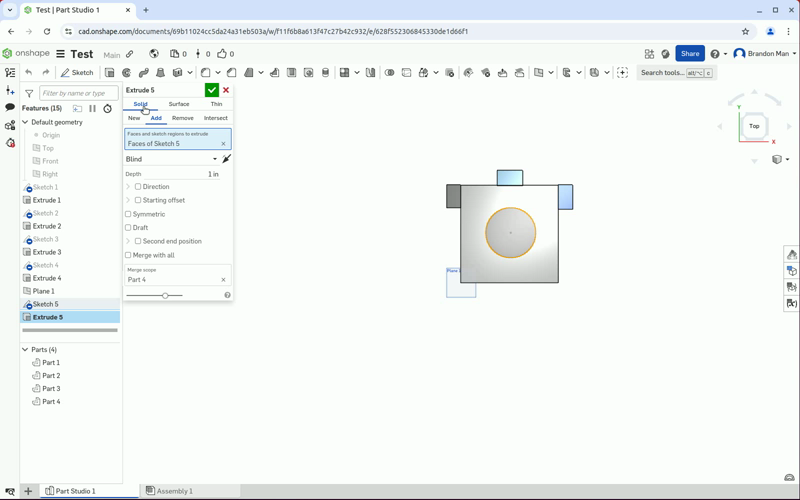
click(143, 106)
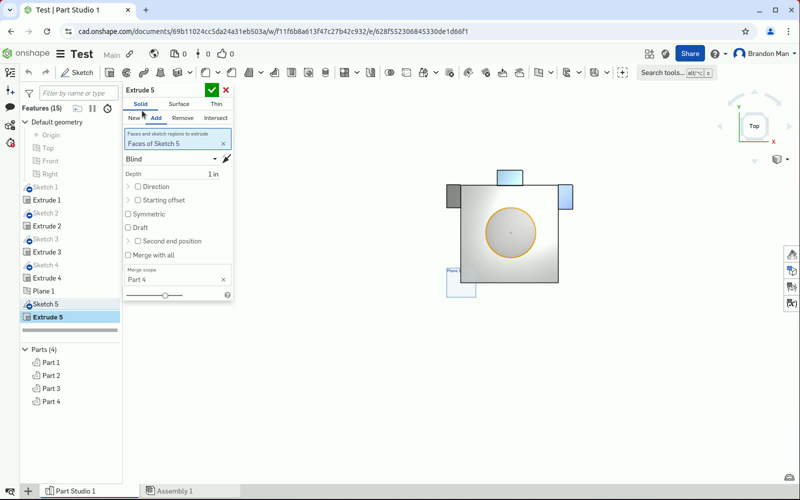
mouse_move(137, 120)
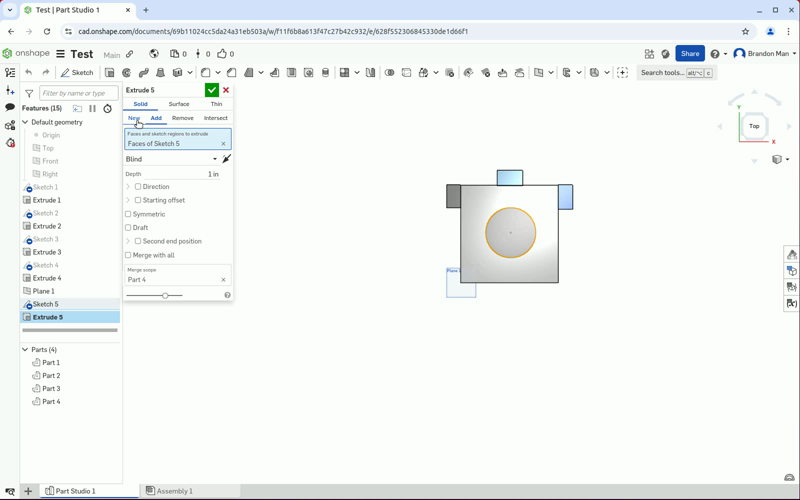
click(137, 120)
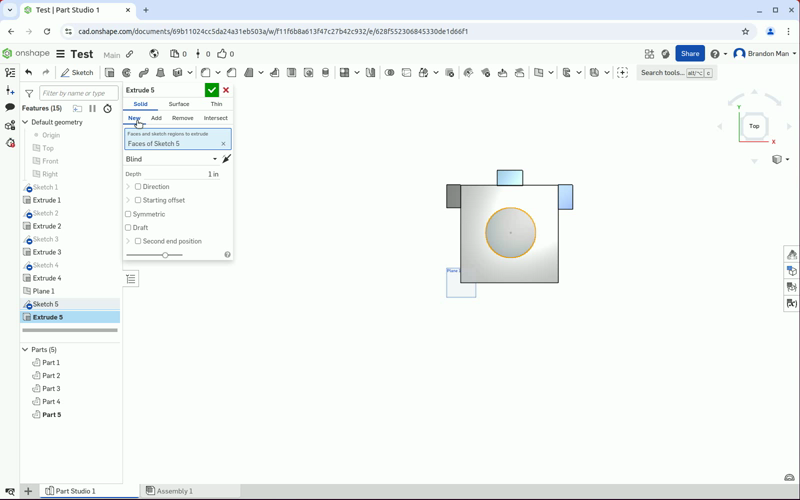
key(tab, 4)
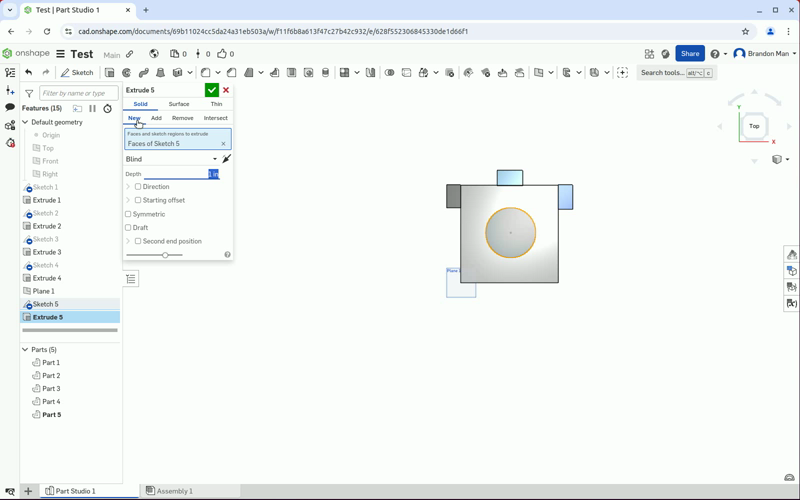
text(5.055)
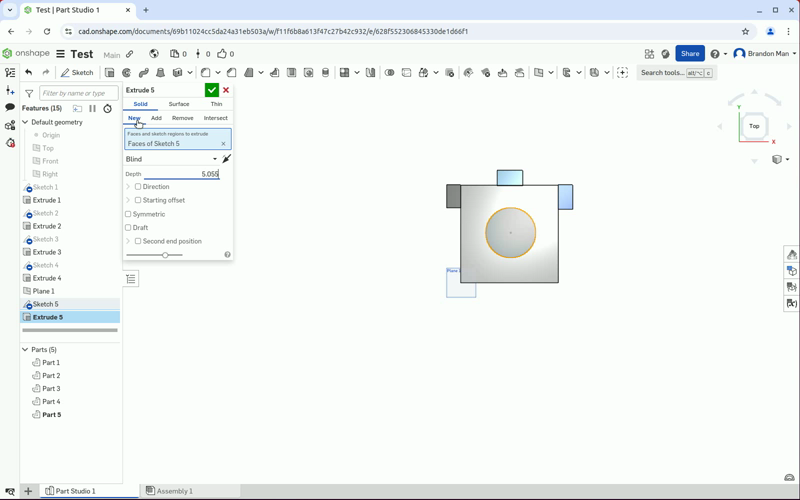
key(enter)
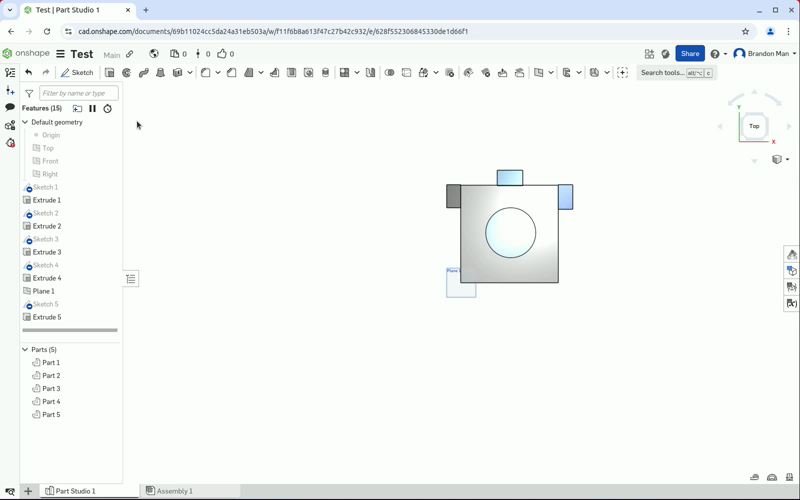
key(shift+h)
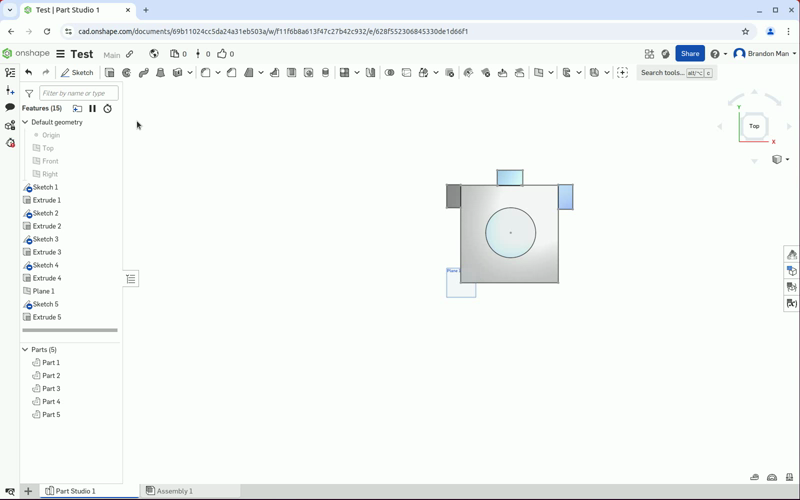
key(shift+h)
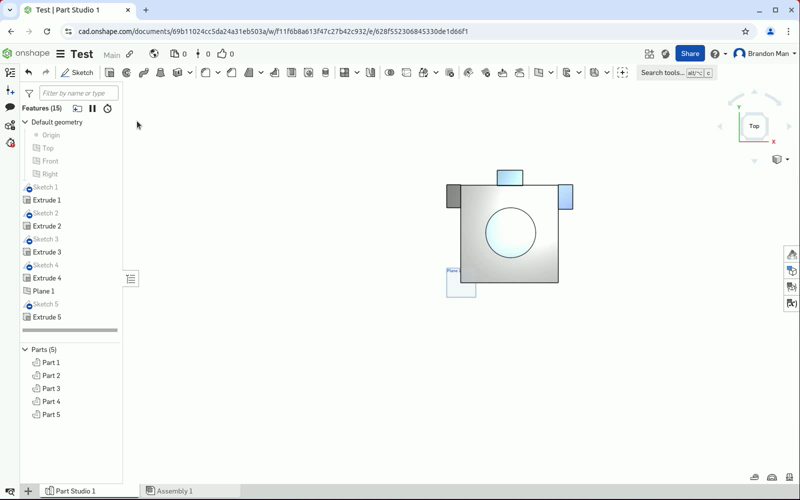
mouse_move(73, 189)
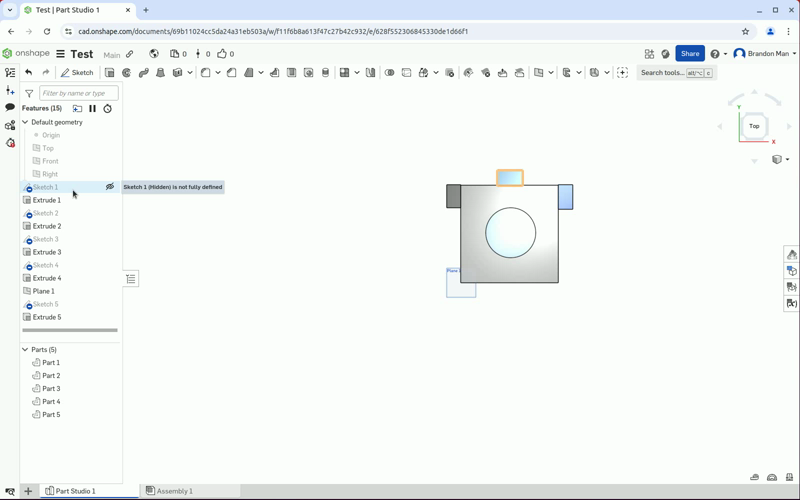
click(73, 189)
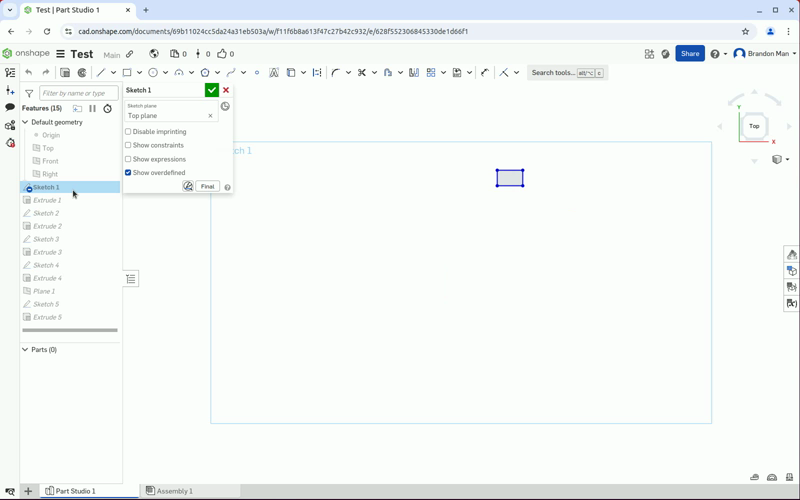
mouse_move(229, 92)
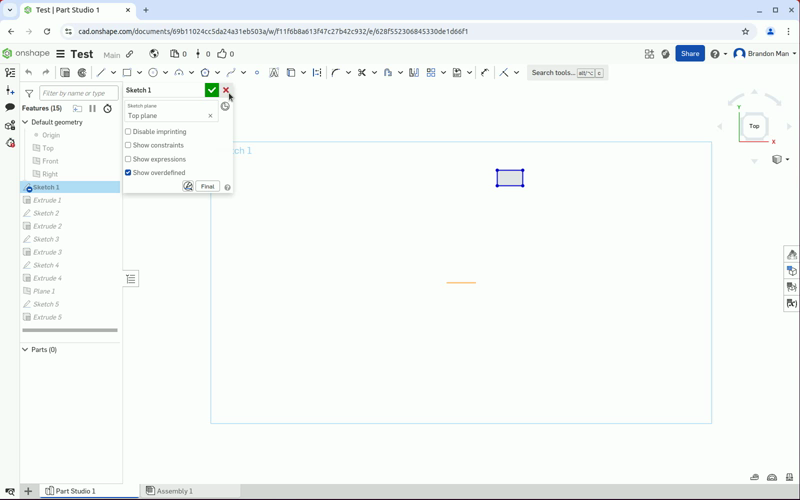
click(229, 92)
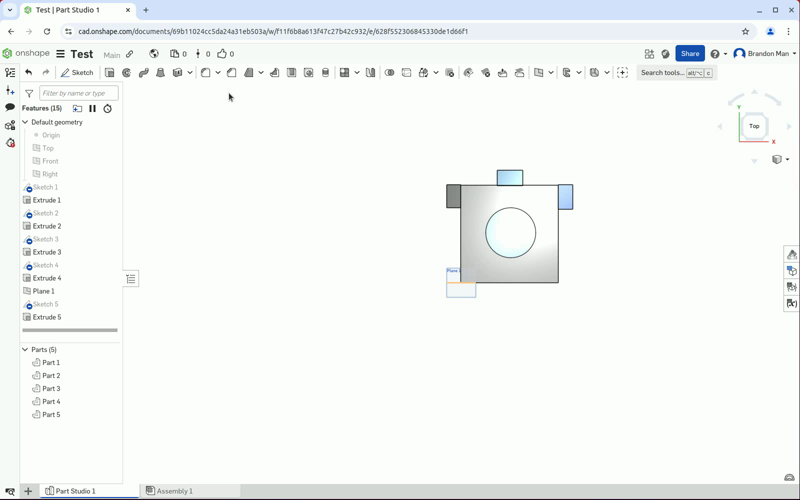
mouse_move(541, 75)
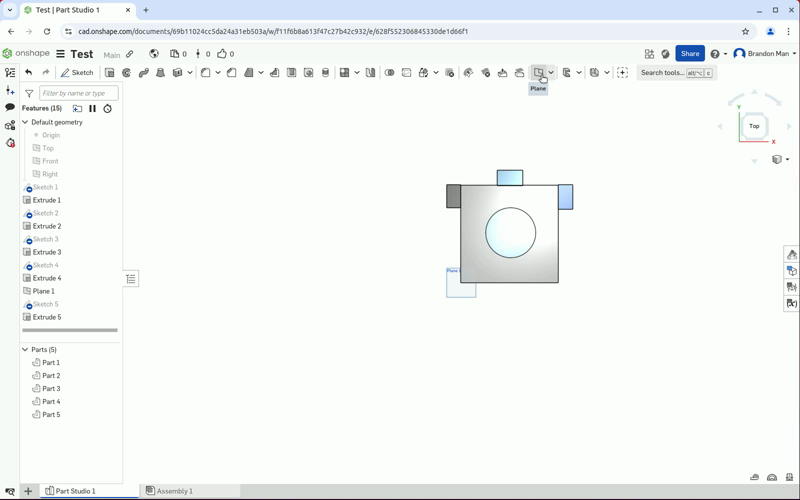
click(541, 75)
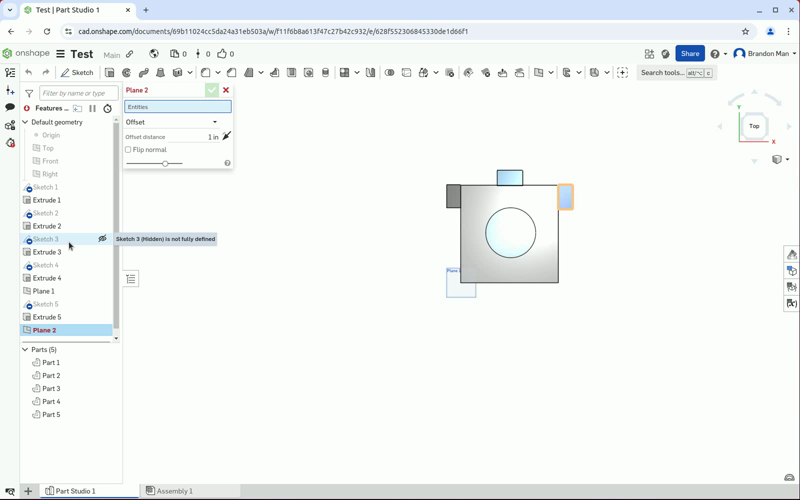
scroll(3)
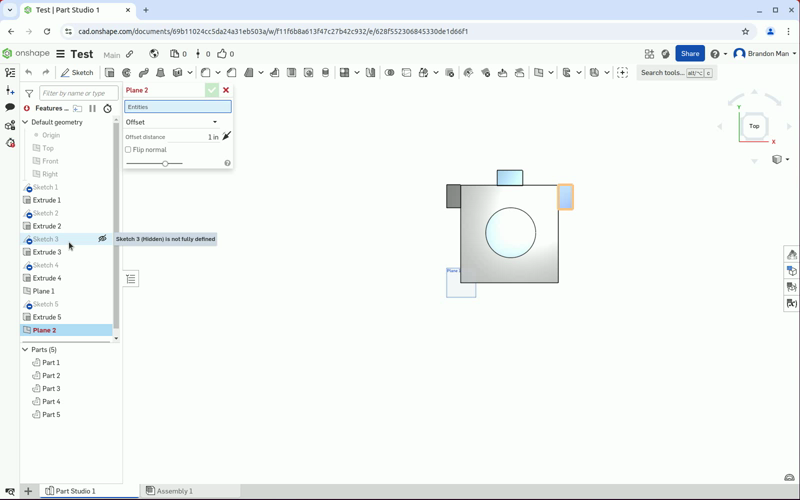
mouse_move(69, 150)
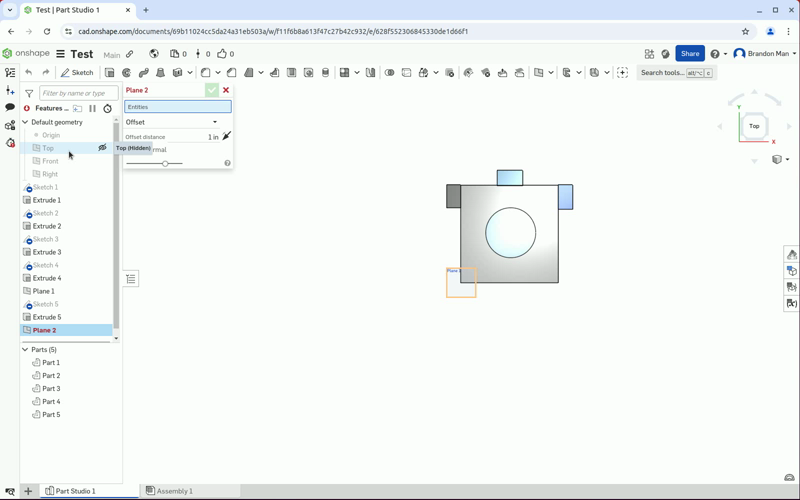
click(69, 150)
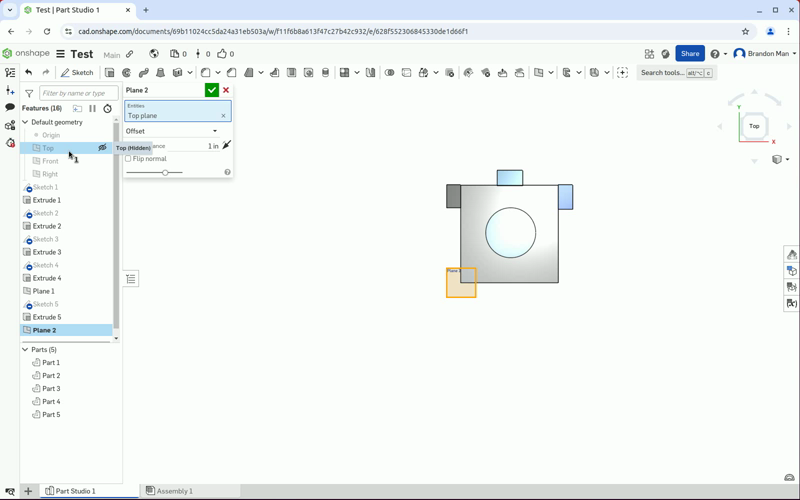
key(tab, 2)
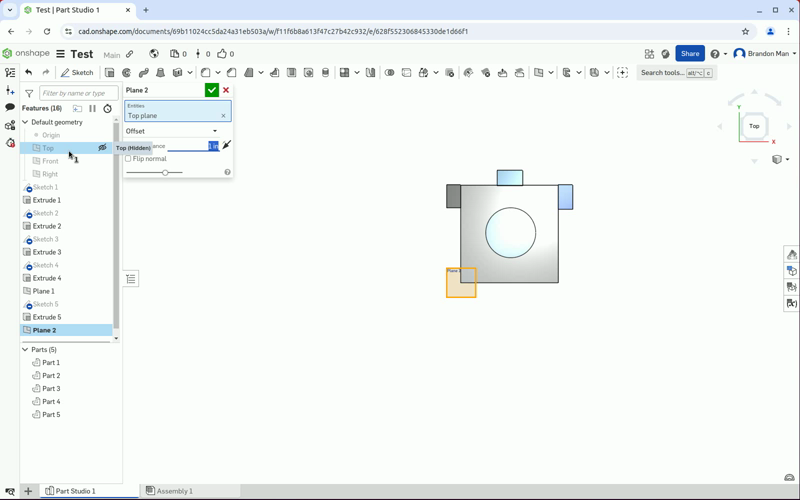
text(10.106)
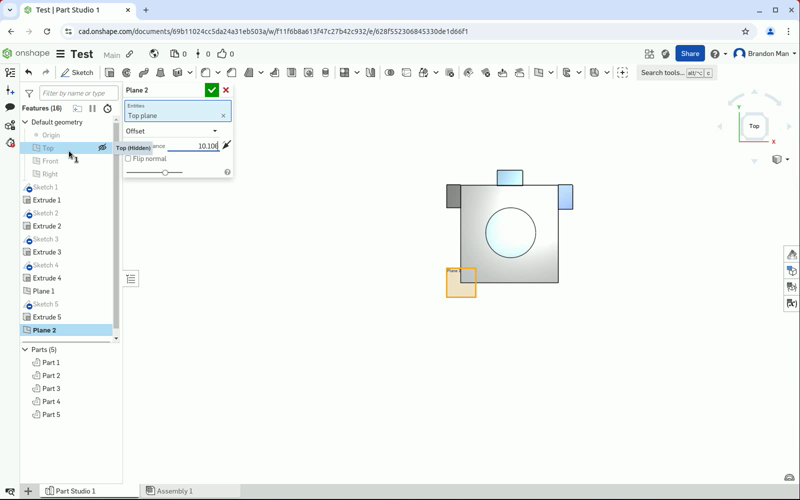
key(enter, 2)
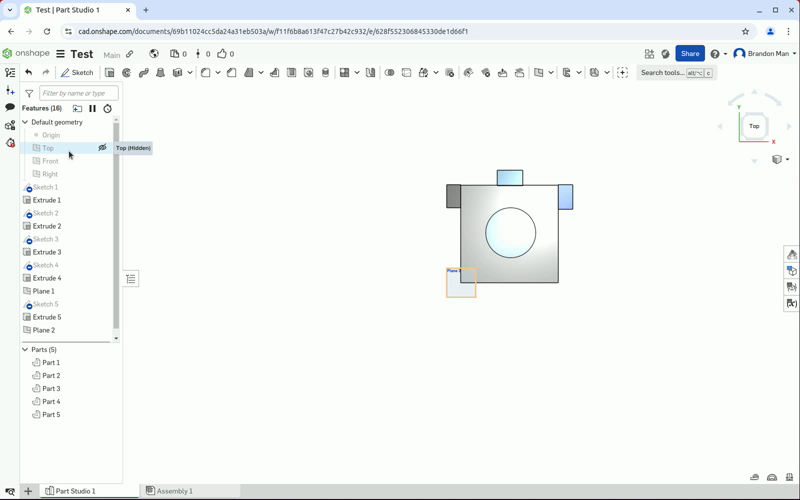
key(shift+s)
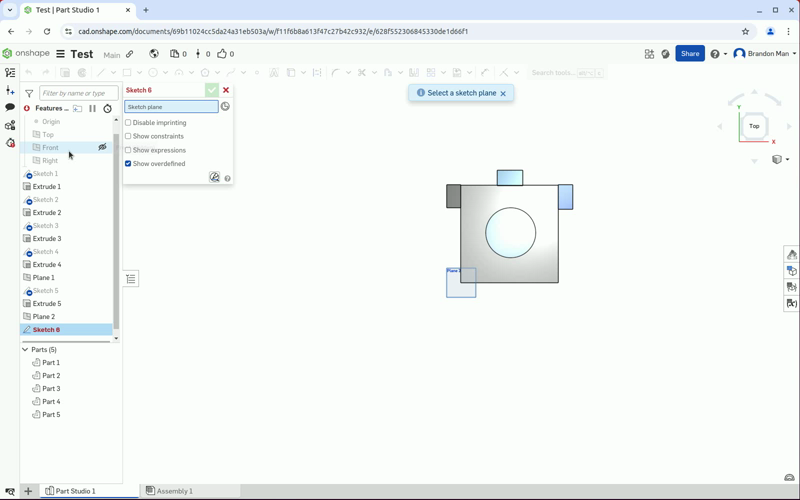
mouse_move(69, 319)
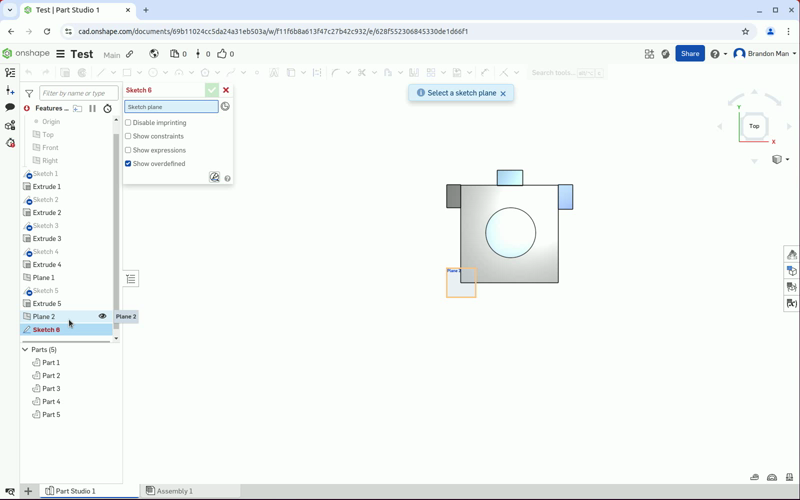
click(69, 319)
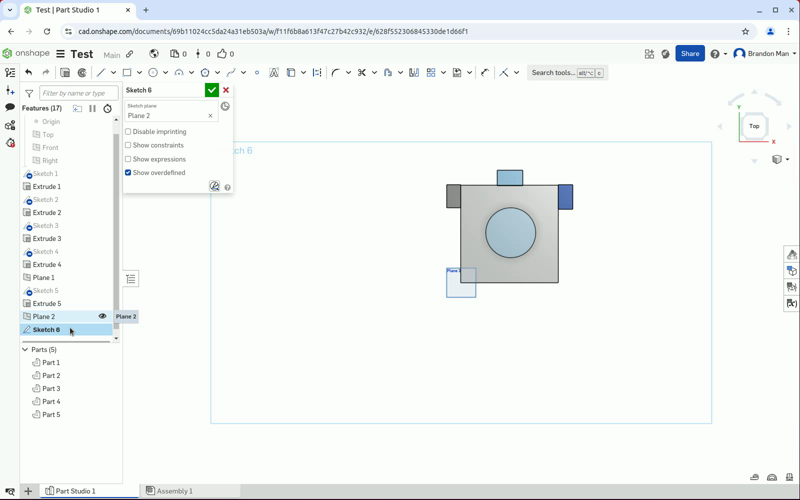
mouse_move(73, 352)
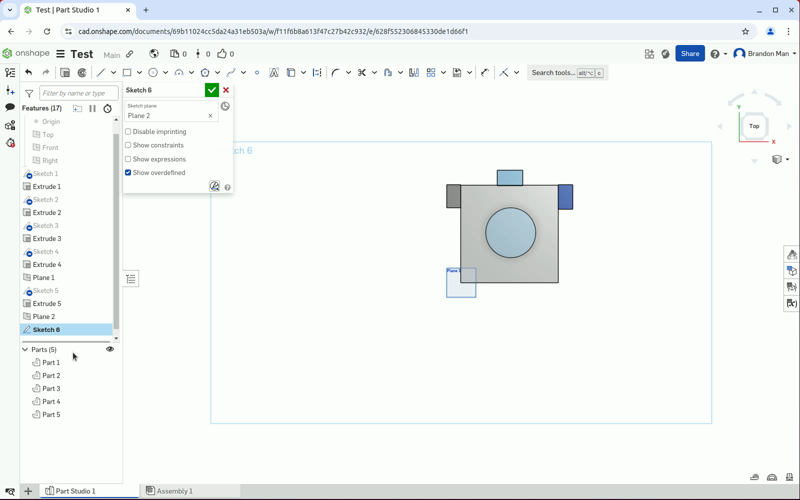
key(y)
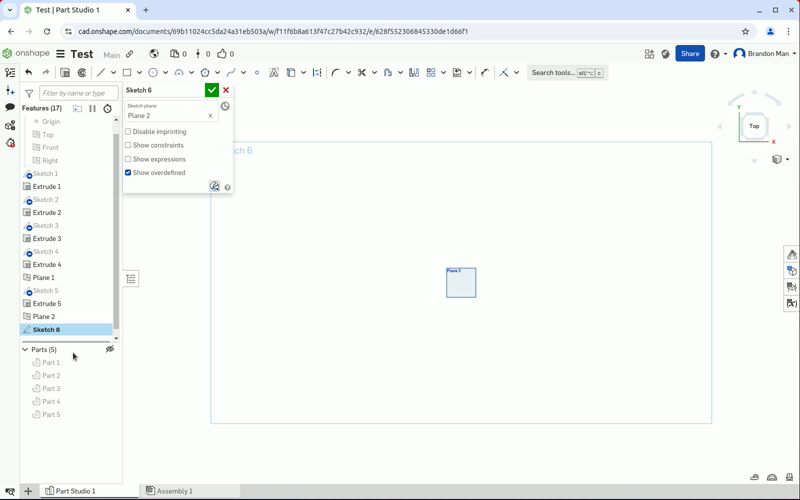
key(c)
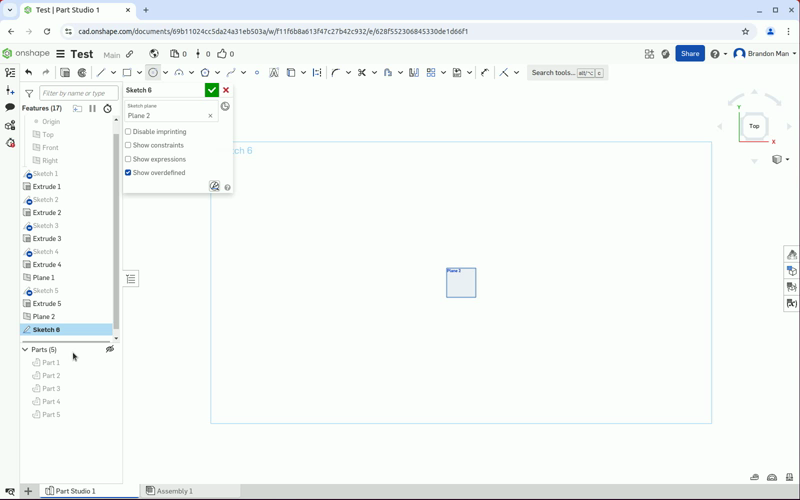
key_down(shift)
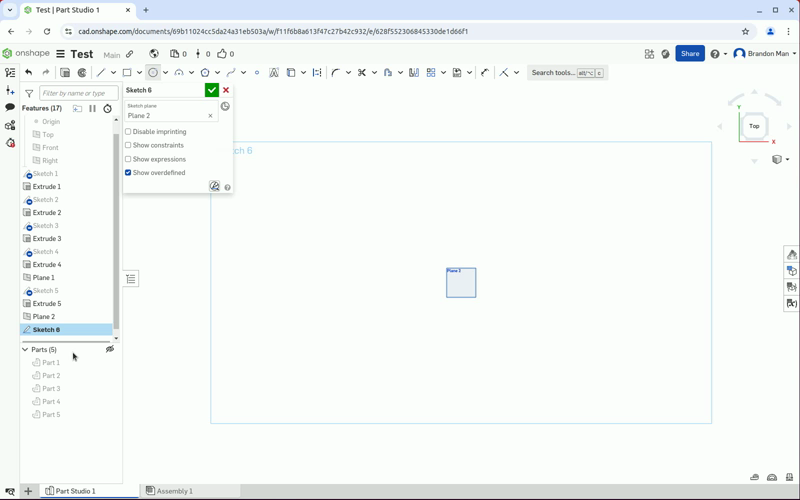
mouse_move(510, 232)
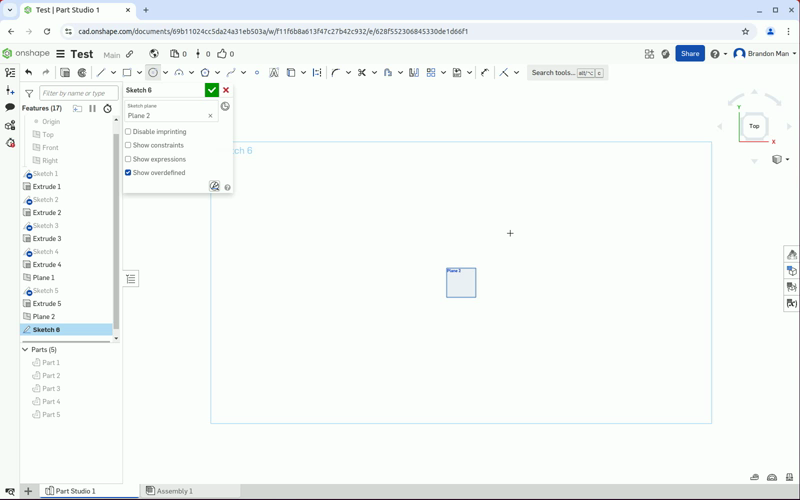
click(510, 232)
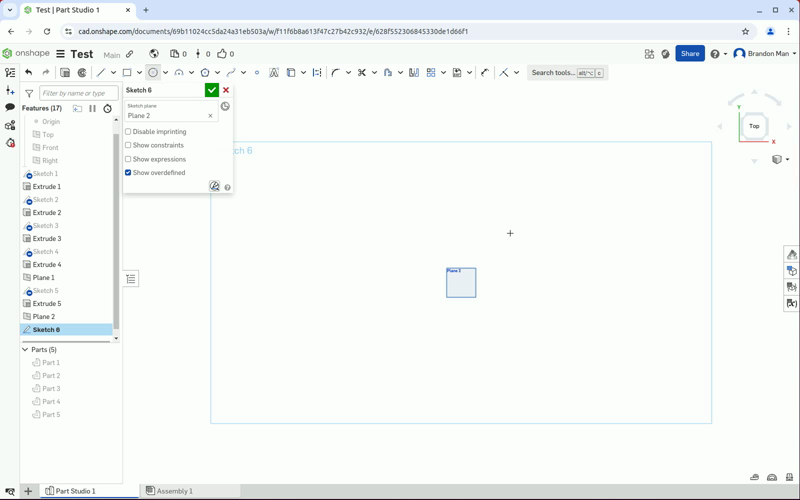
key_up(shift)
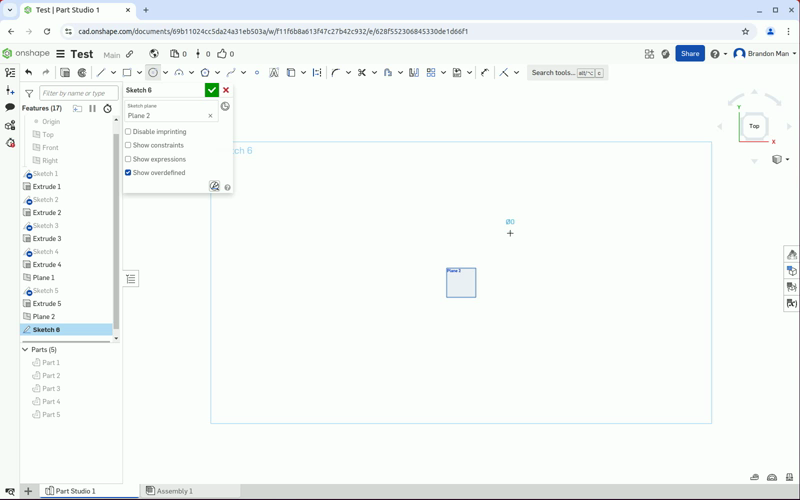
mouse_move(534, 232)
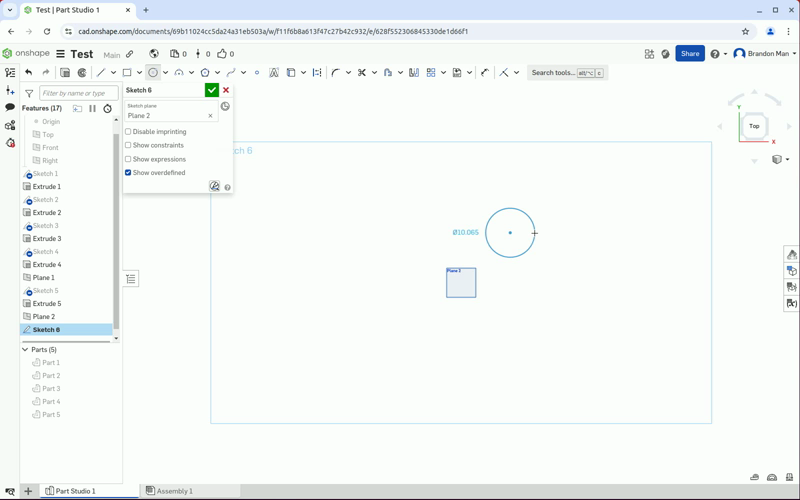
click(534, 232)
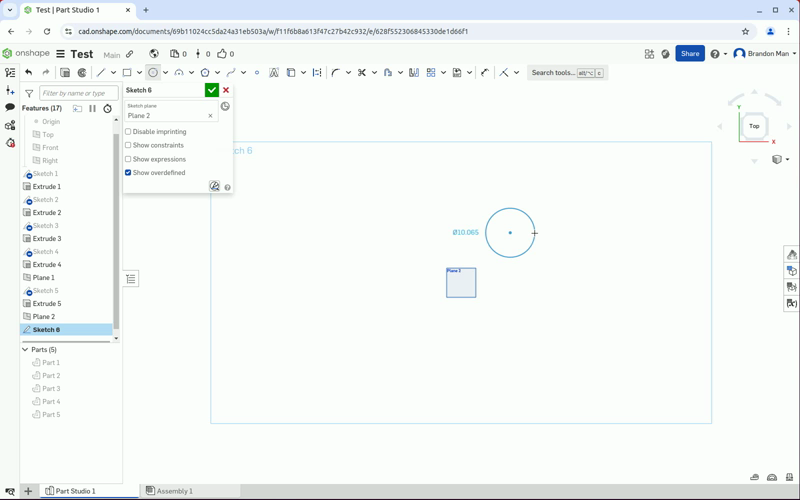
key(esc)
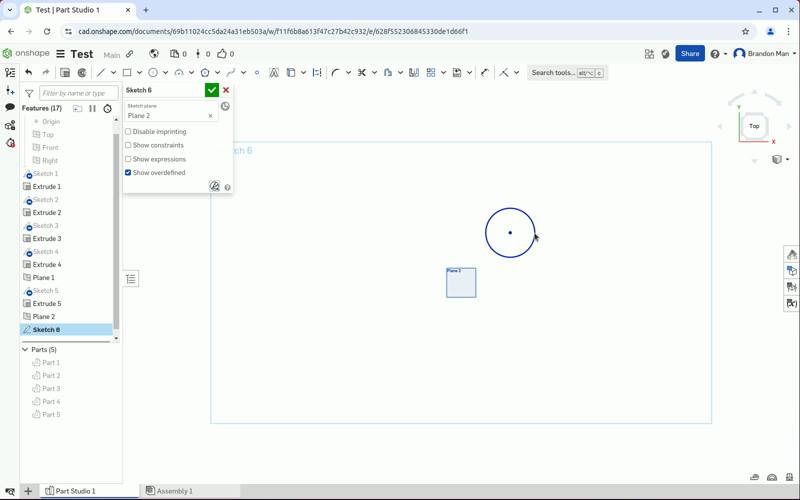
mouse_move(489, 241)
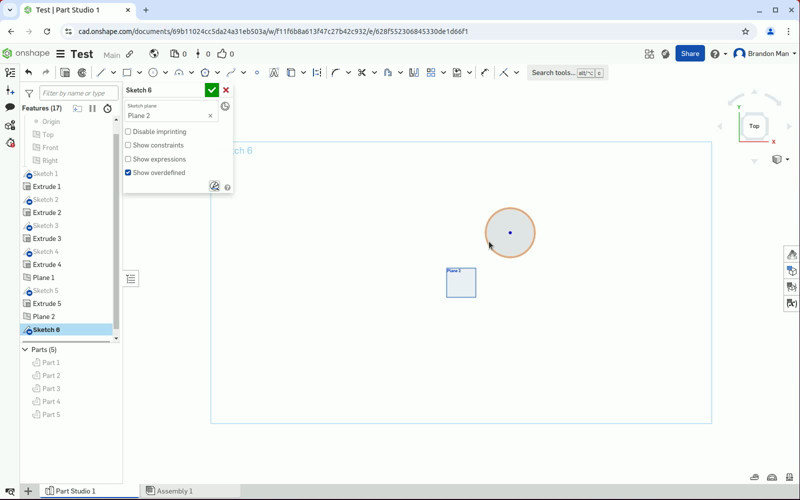
click(489, 241)
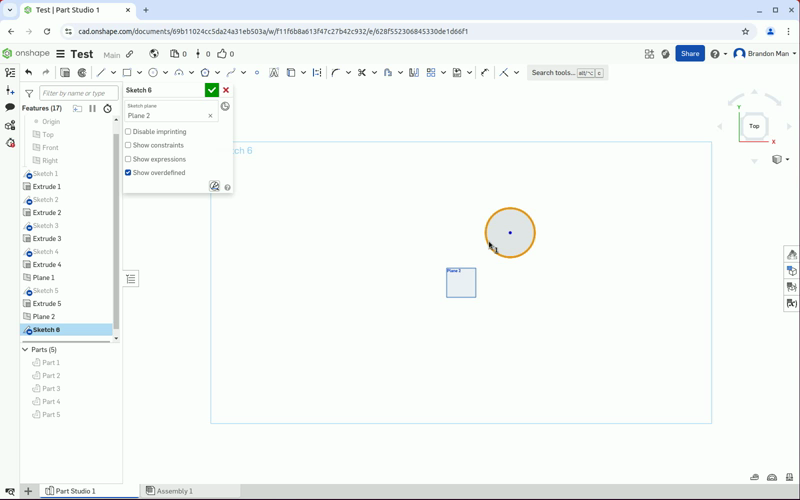
mouse_move(73, 352)
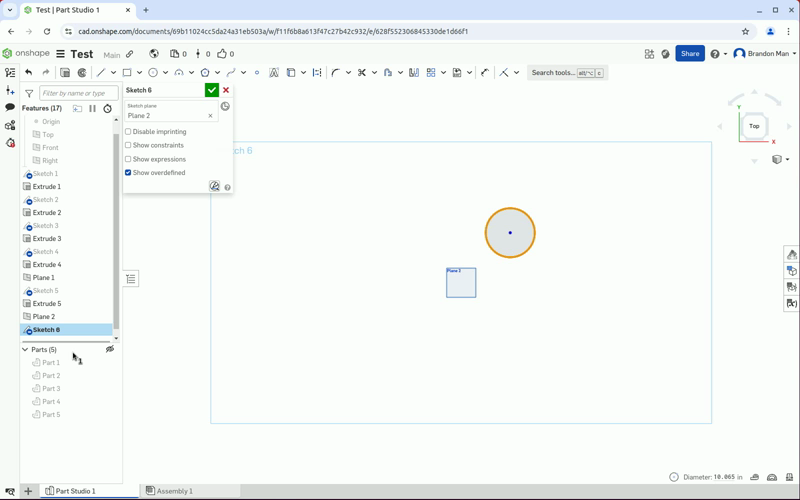
key(shift+y)
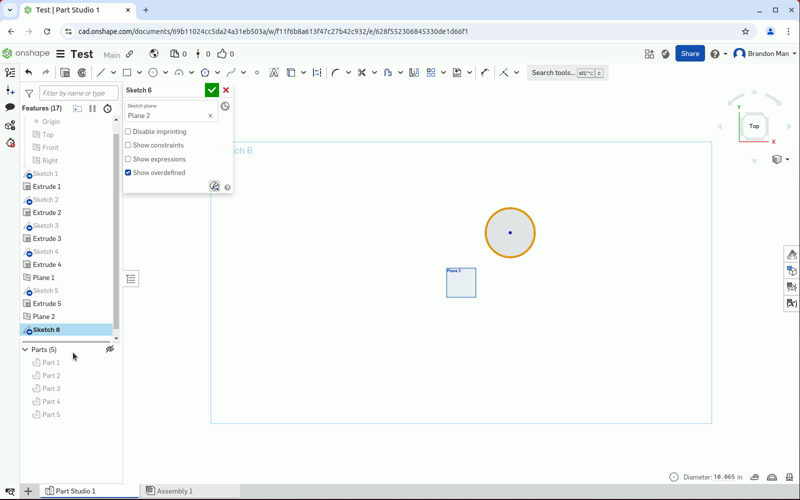
key(shift+e)
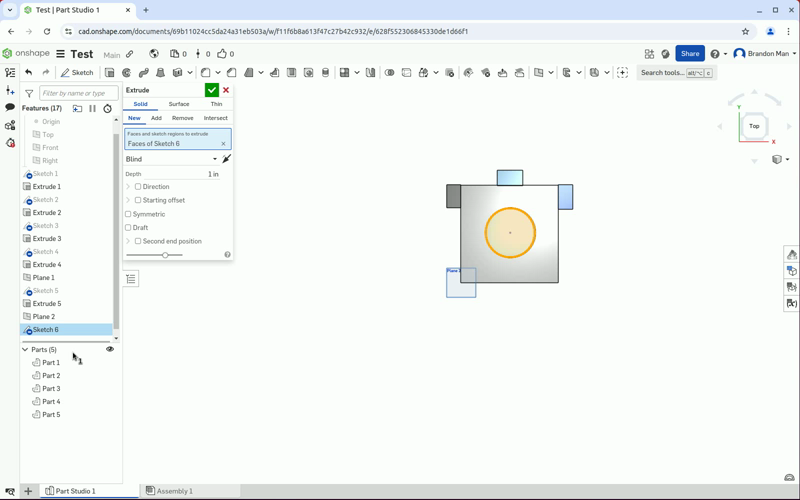
mouse_move(143, 106)
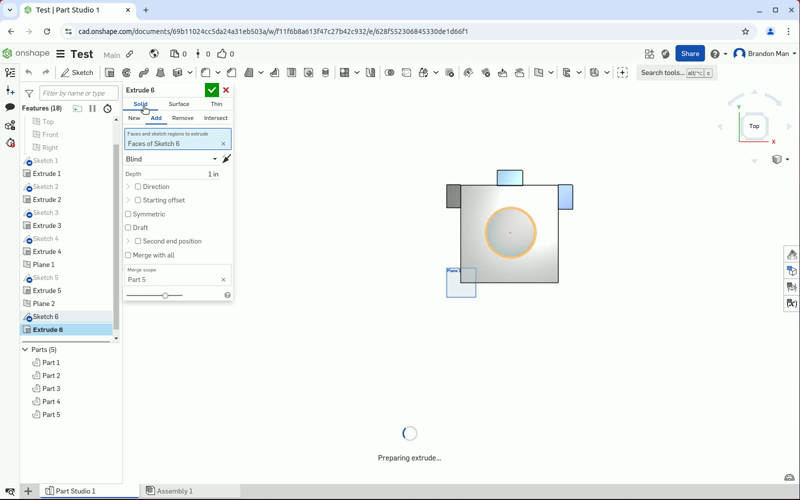
click(143, 106)
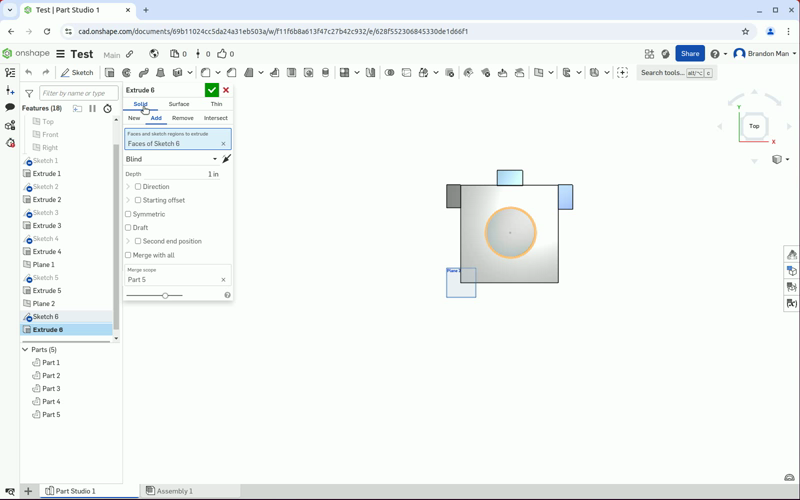
mouse_move(137, 120)
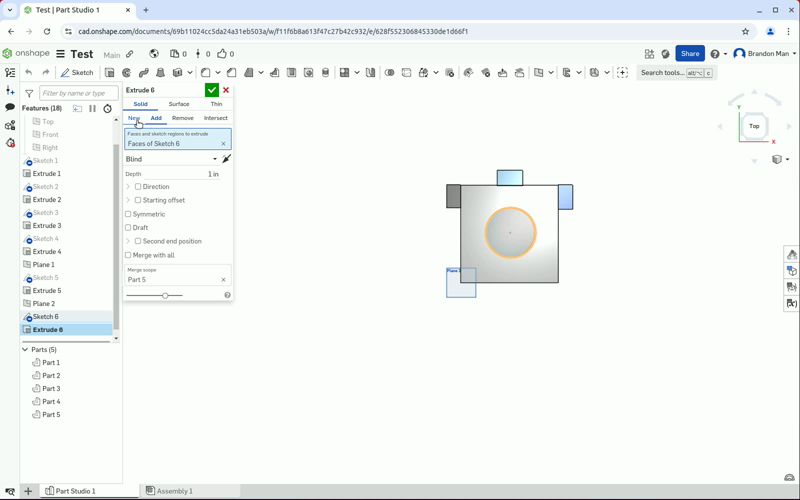
click(137, 120)
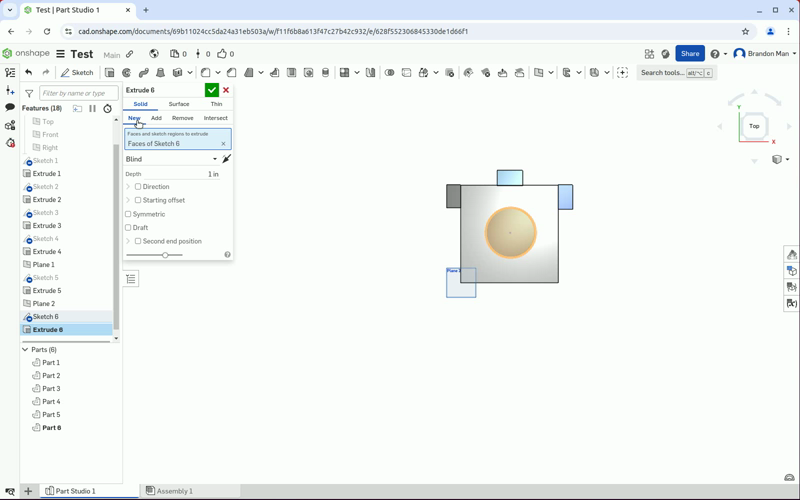
key(tab, 4)
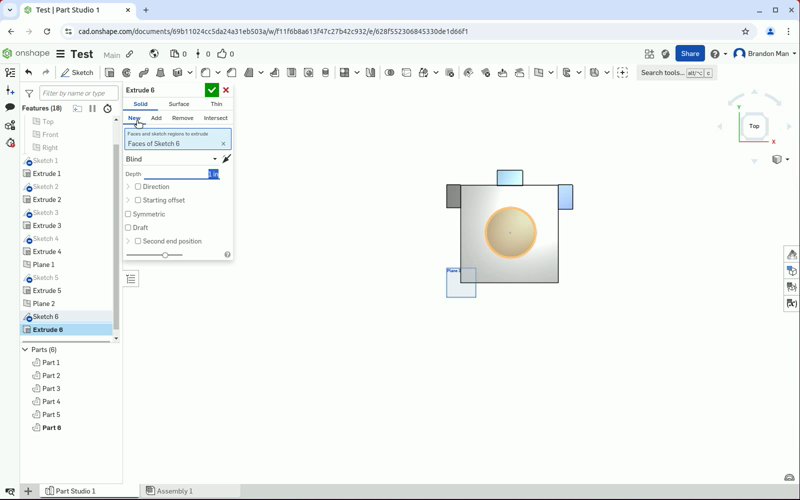
text(5.055)
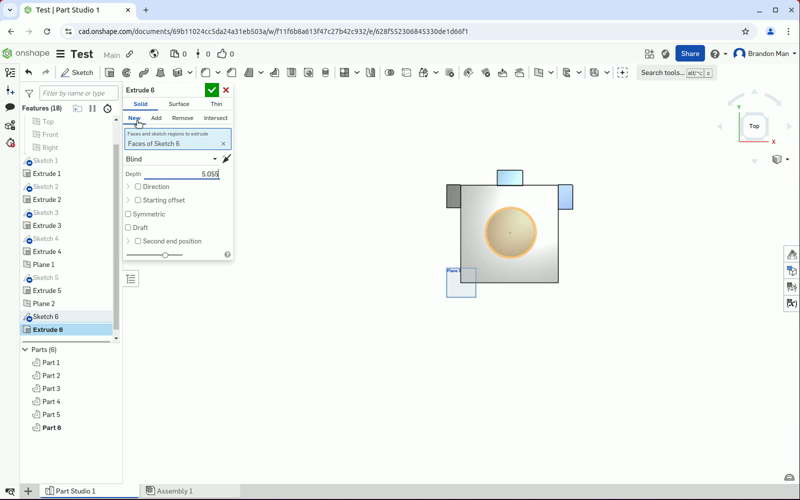
key(enter)
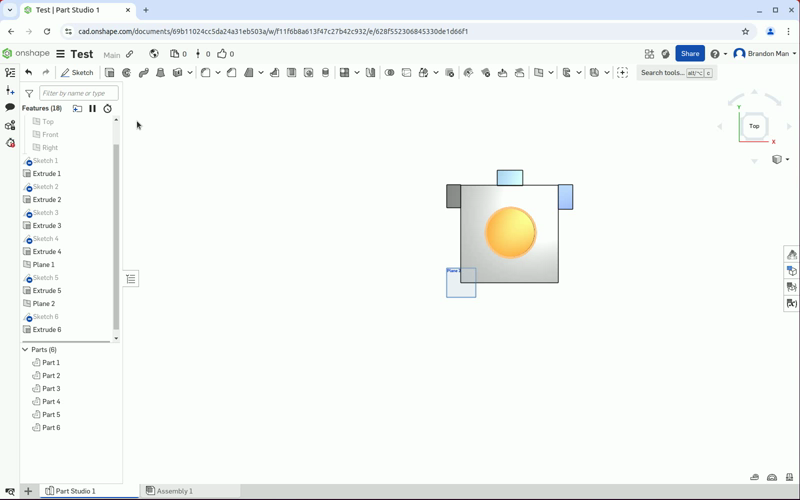
key(shift+h)
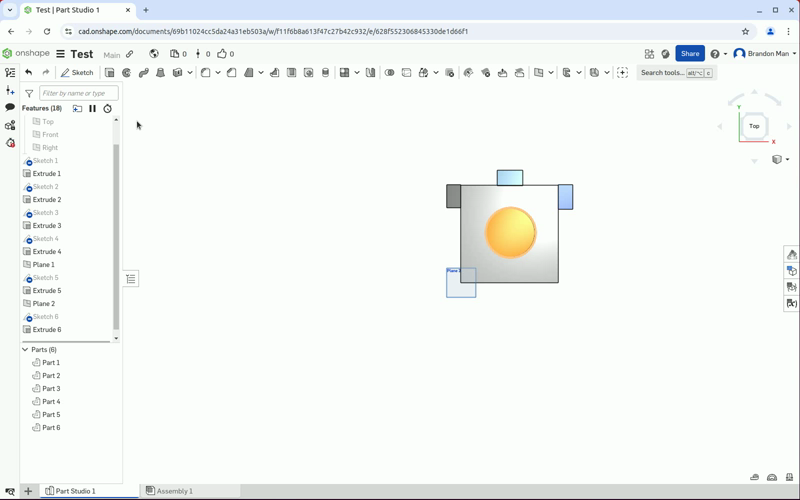
key(shift+h)
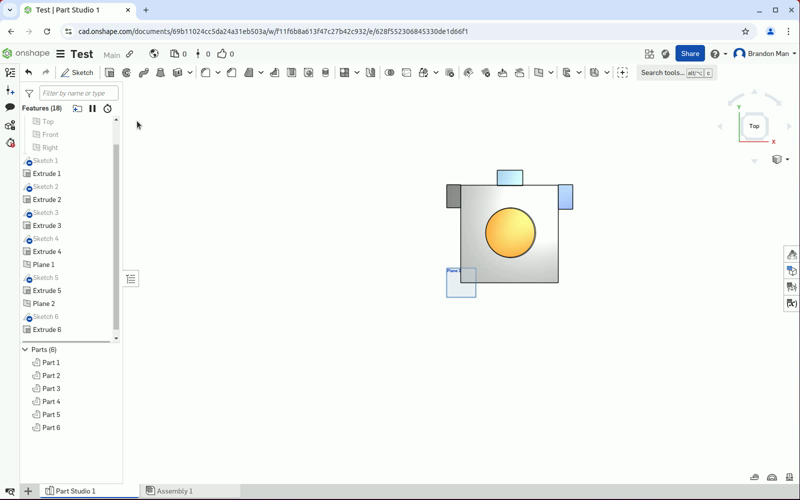
mouse_move(69, 163)
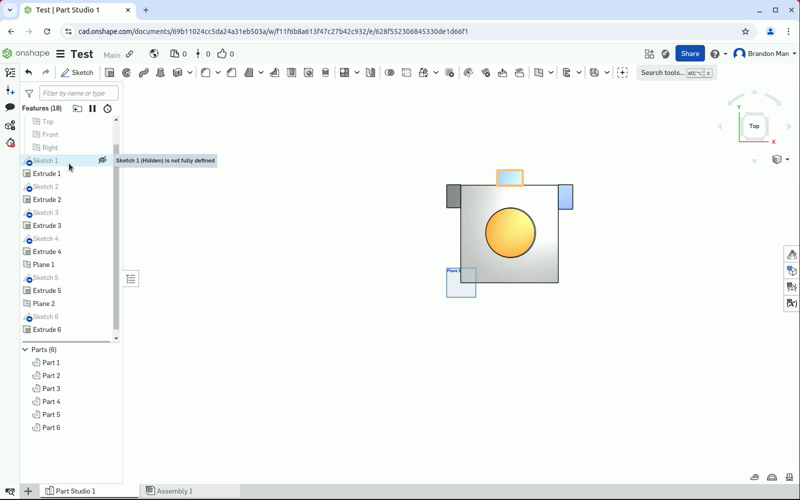
click(69, 163)
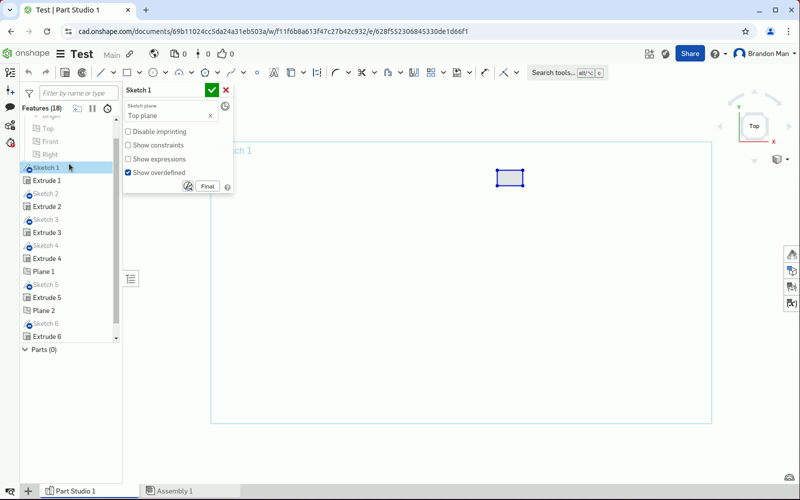
mouse_move(229, 92)
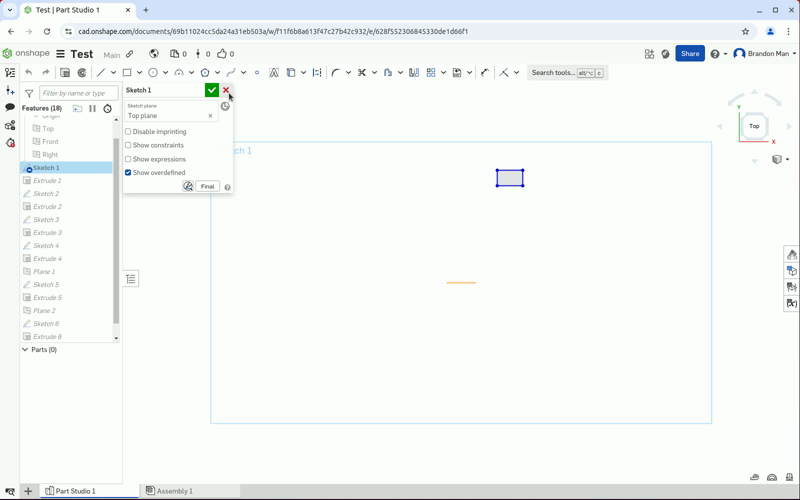
click(229, 92)
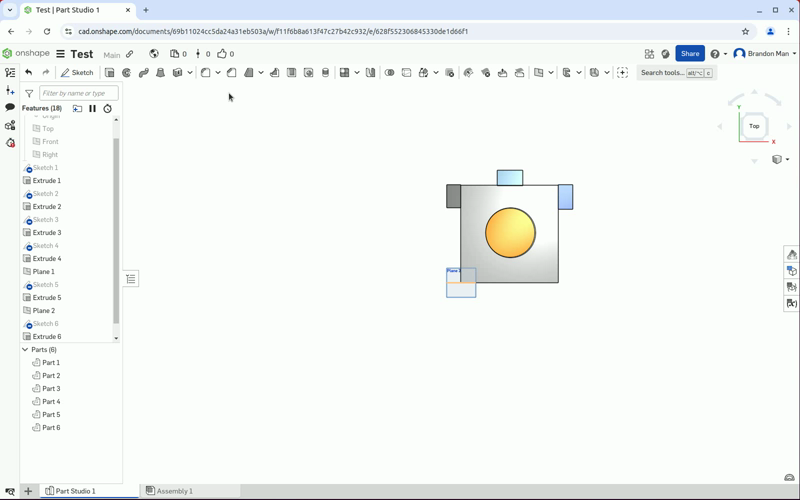
mouse_move(541, 75)
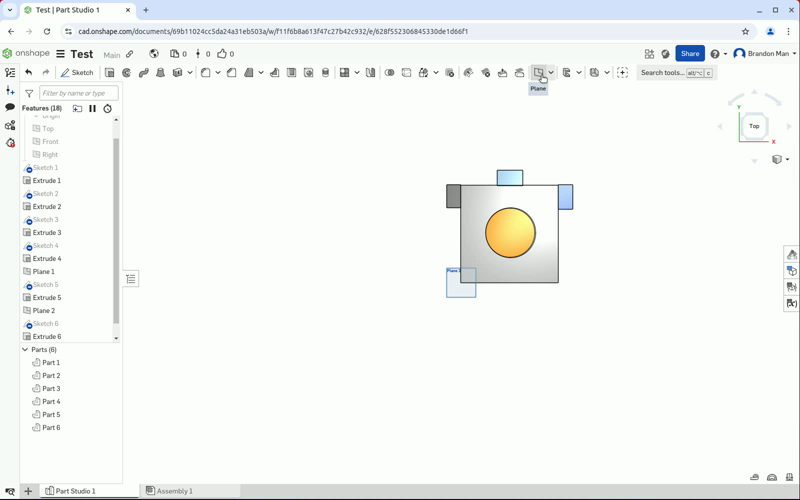
click(541, 75)
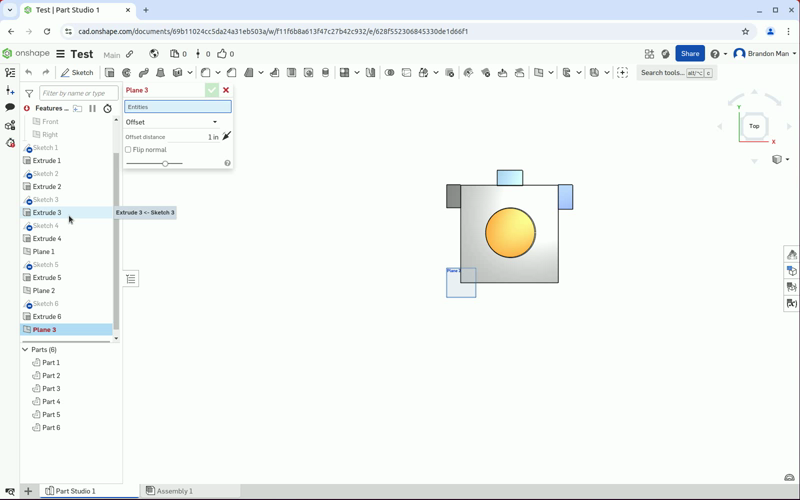
scroll(3)
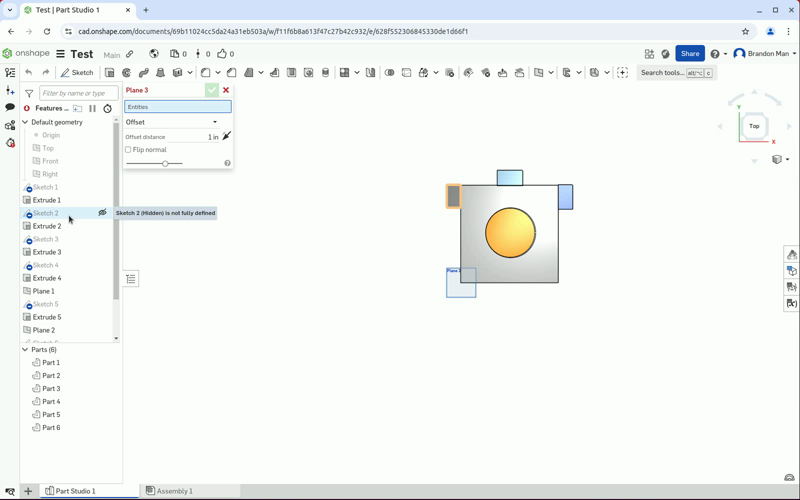
mouse_move(69, 150)
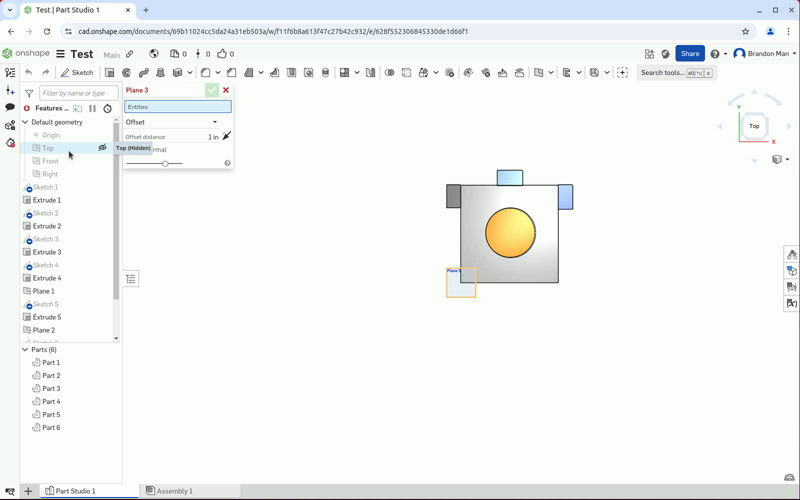
click(69, 150)
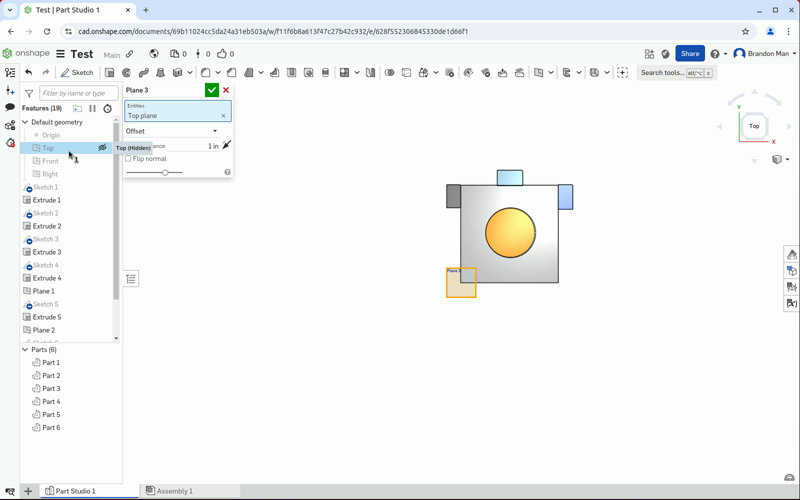
key(tab, 2)
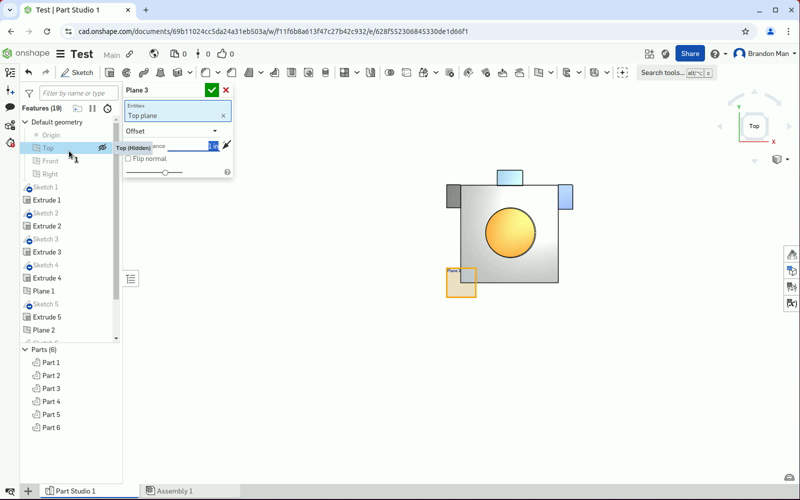
text(15.159)
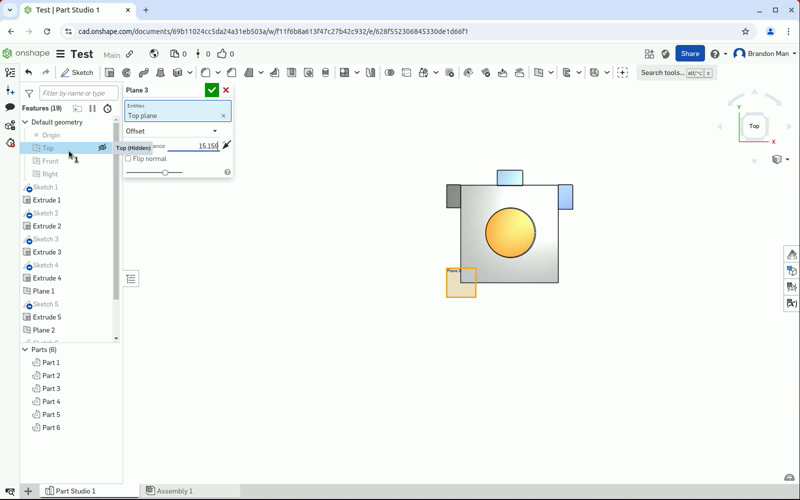
key(enter, 2)
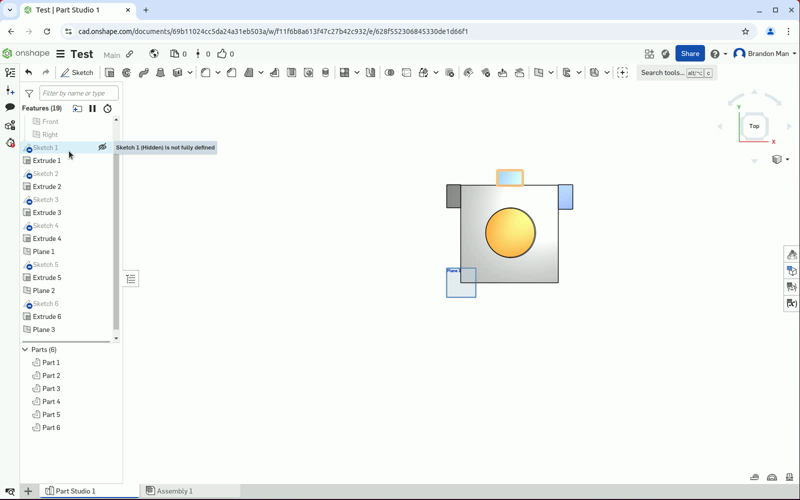
key(shift+s)
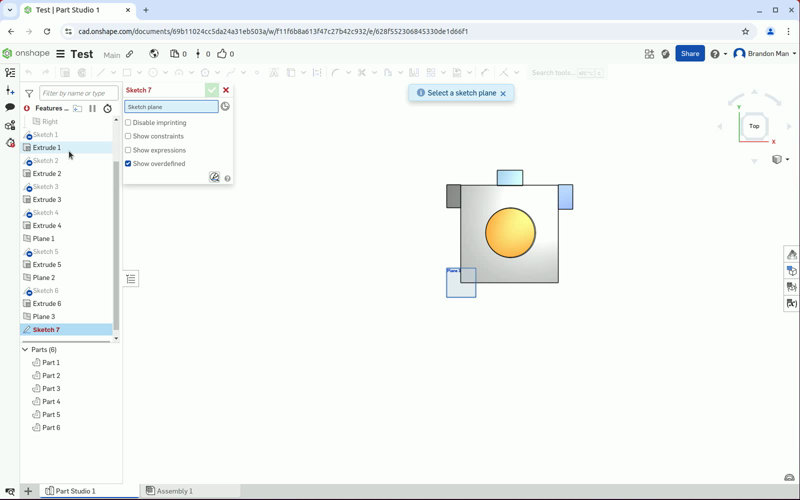
mouse_move(69, 319)
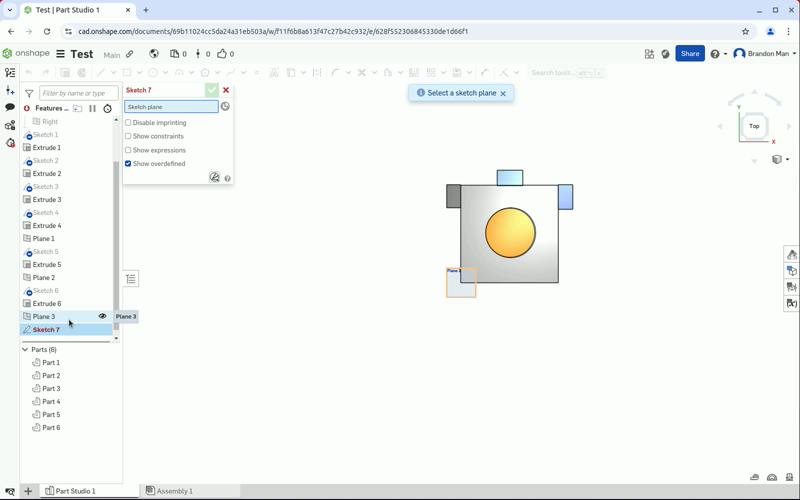
click(69, 319)
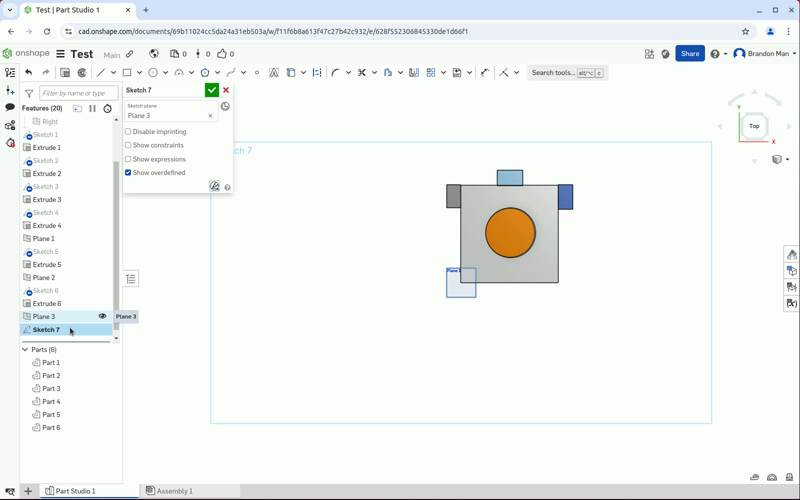
mouse_move(73, 352)
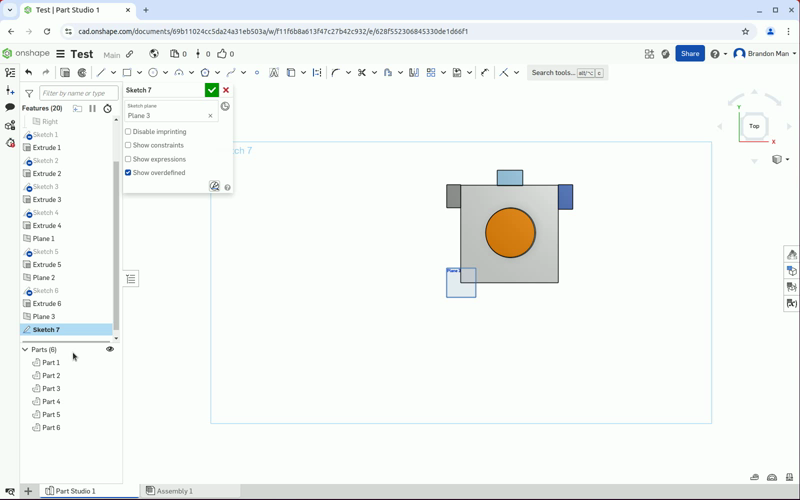
key(y)
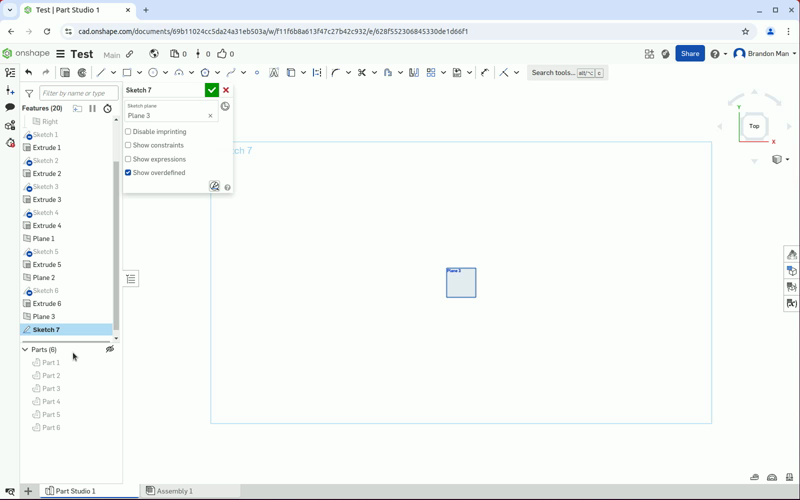
key(c)
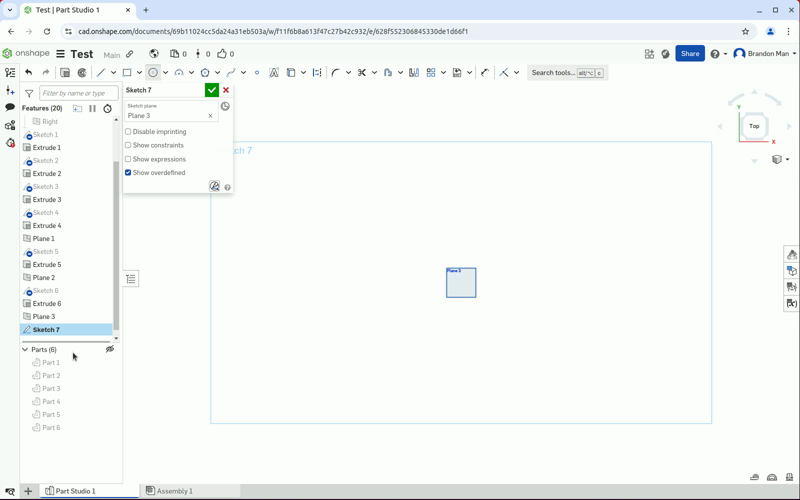
key_down(shift)
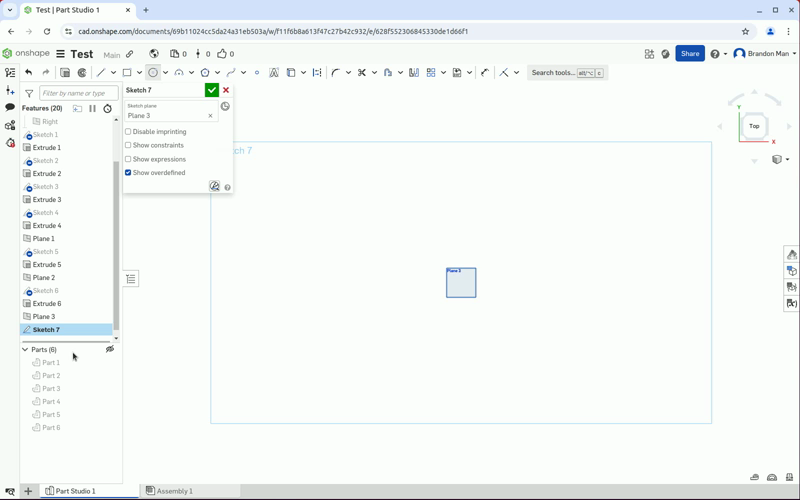
mouse_move(510, 232)
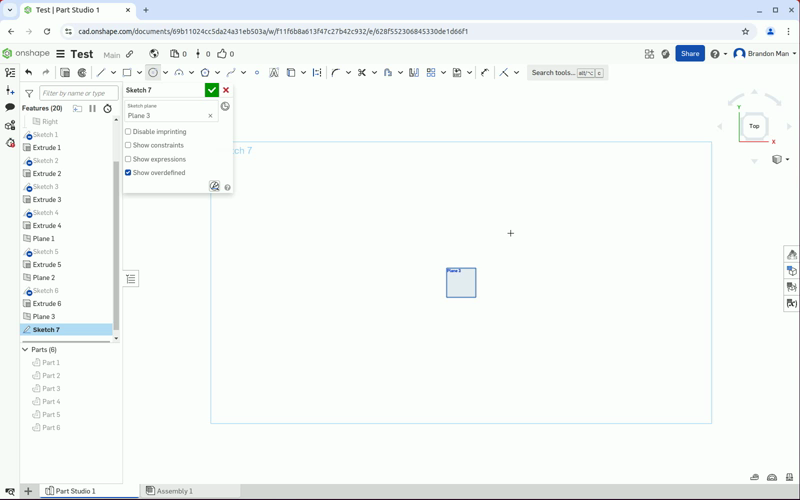
click(510, 232)
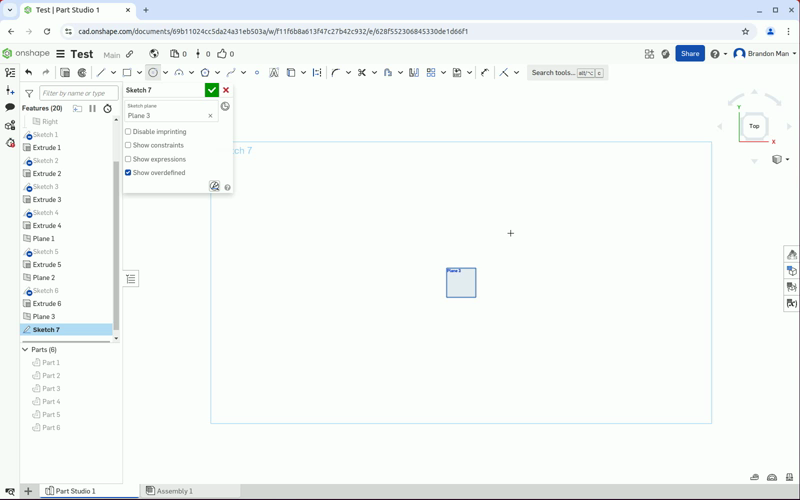
key_up(shift)
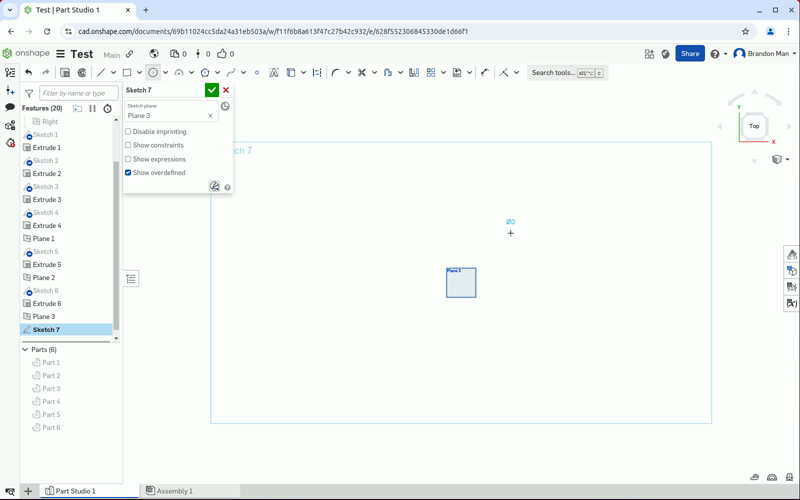
mouse_move(534, 232)
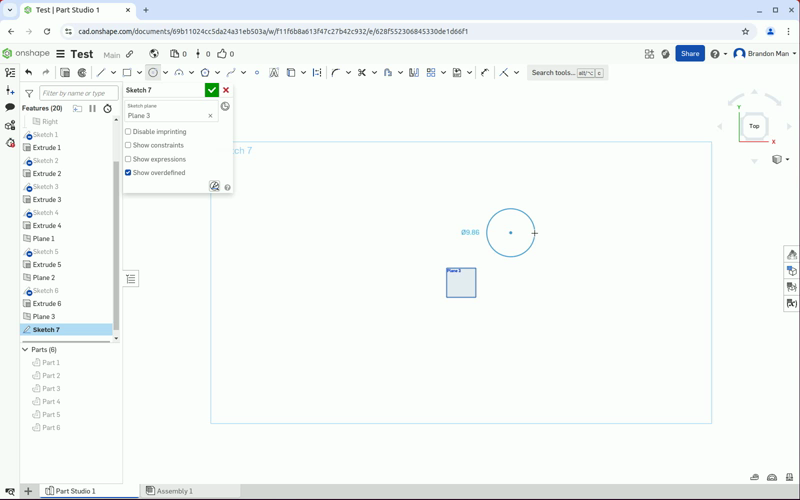
click(534, 232)
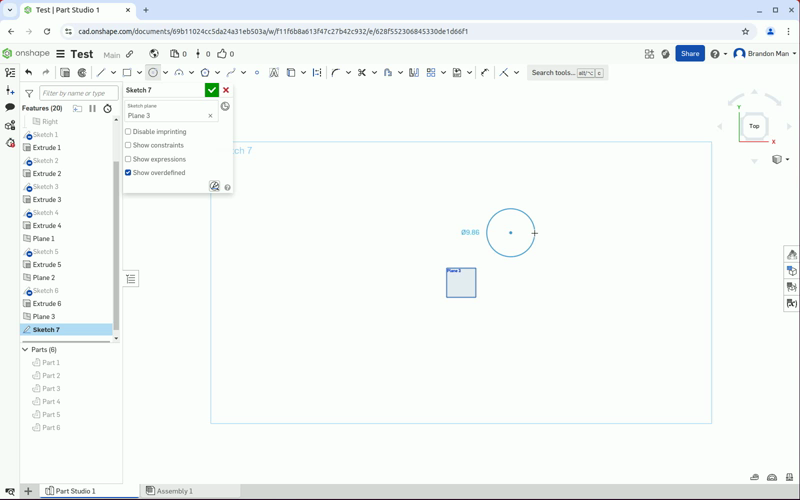
key(esc)
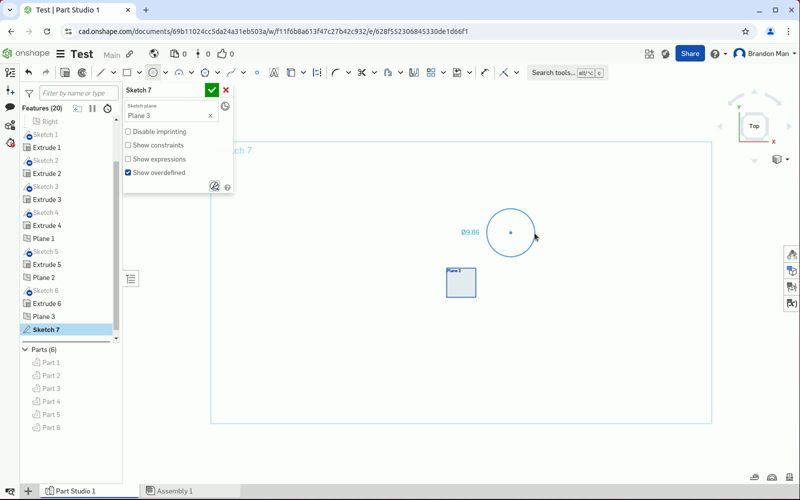
mouse_move(516, 210)
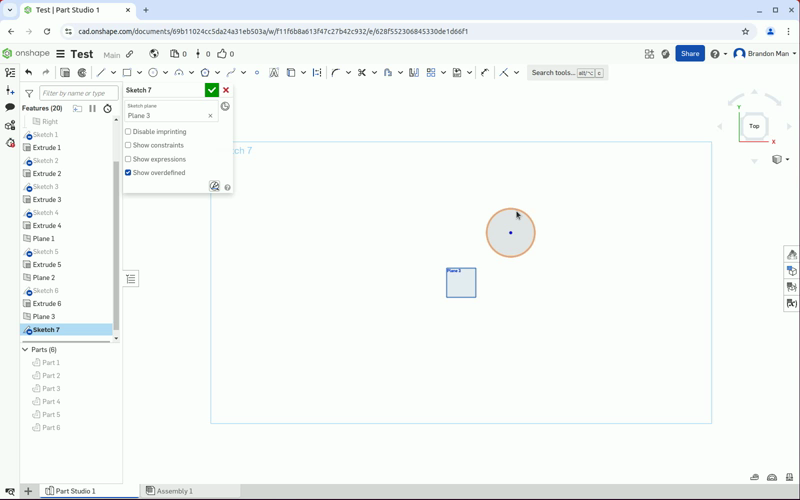
click(516, 210)
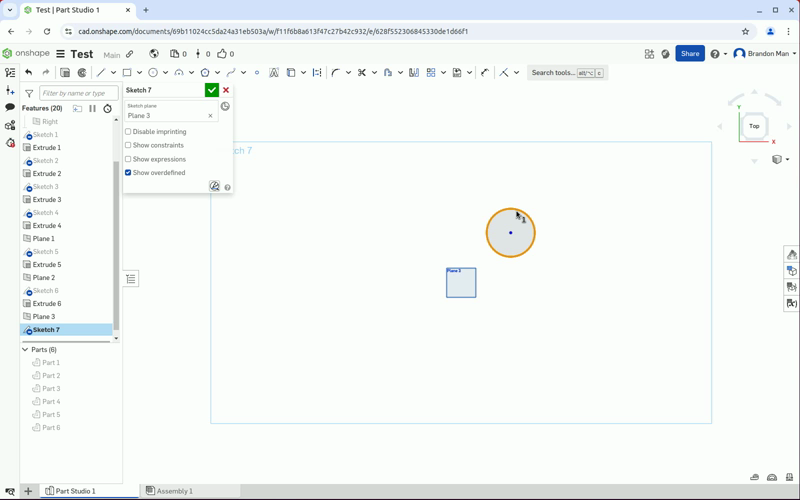
mouse_move(73, 352)
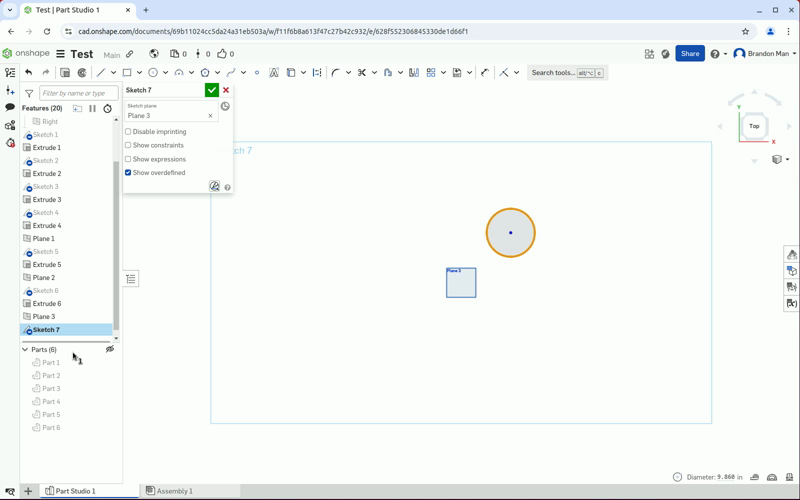
key(shift+y)
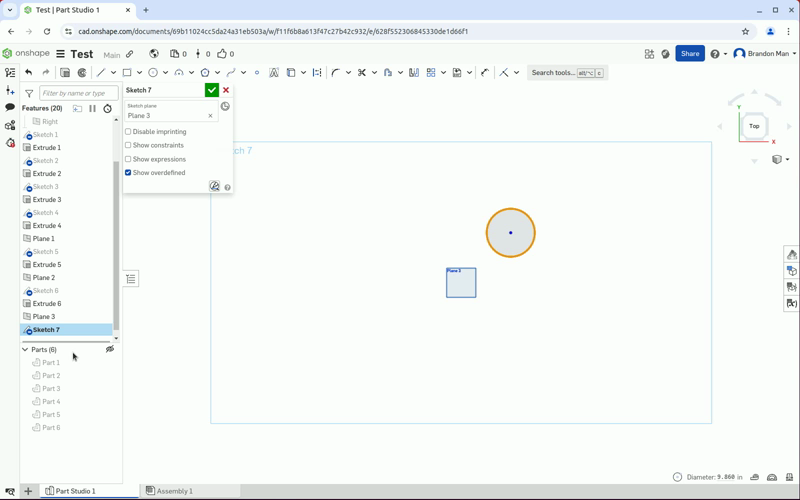
key(shift+e)
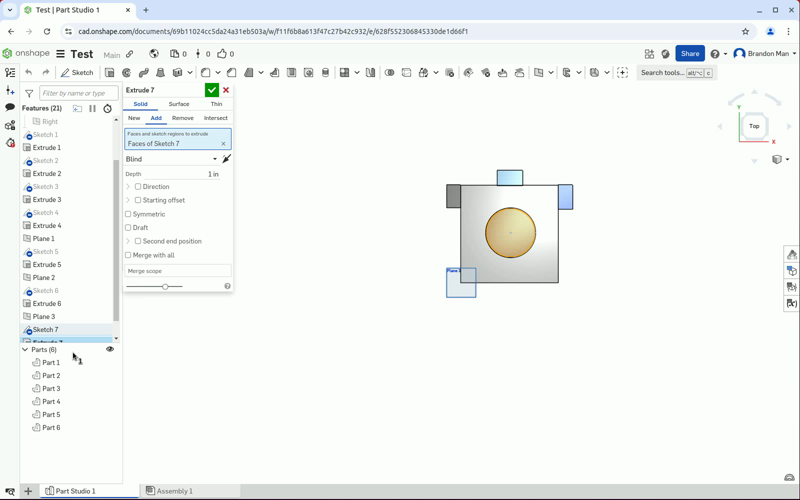
mouse_move(143, 106)
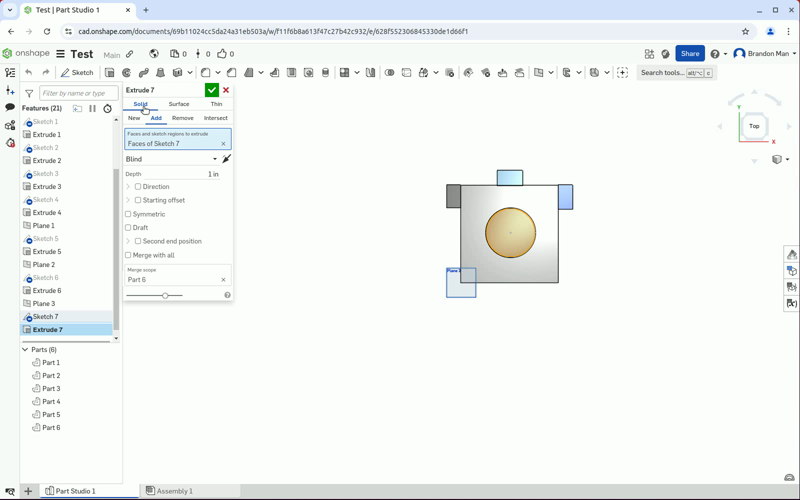
click(143, 106)
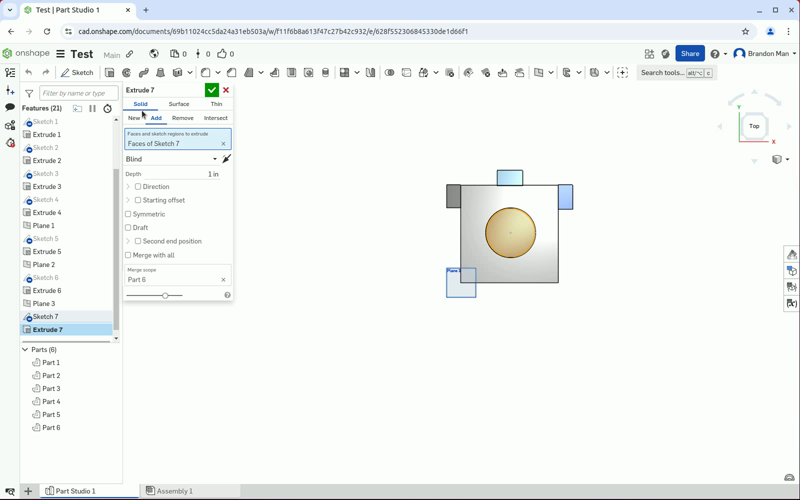
mouse_move(137, 120)
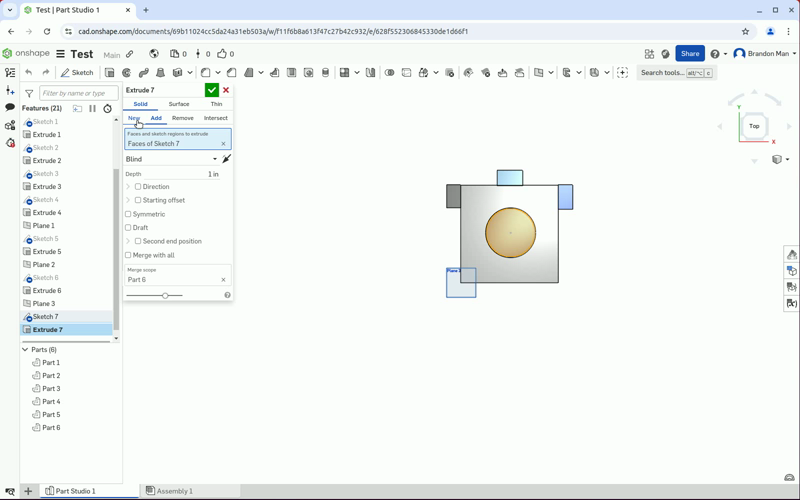
click(137, 120)
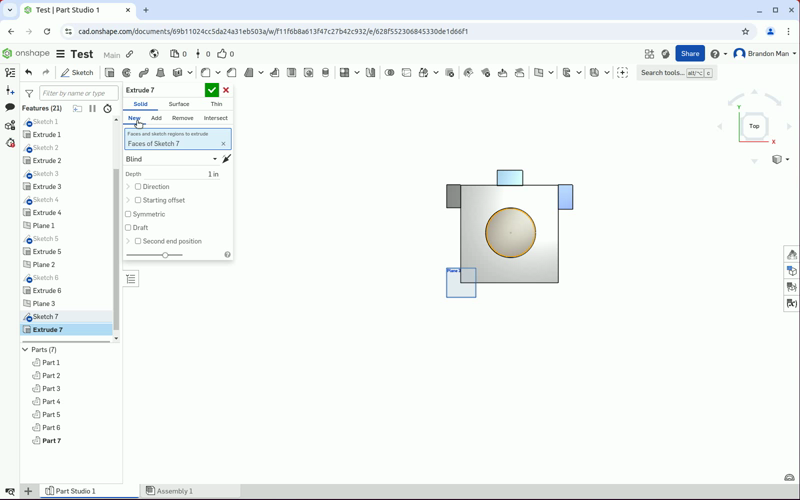
key(tab, 4)
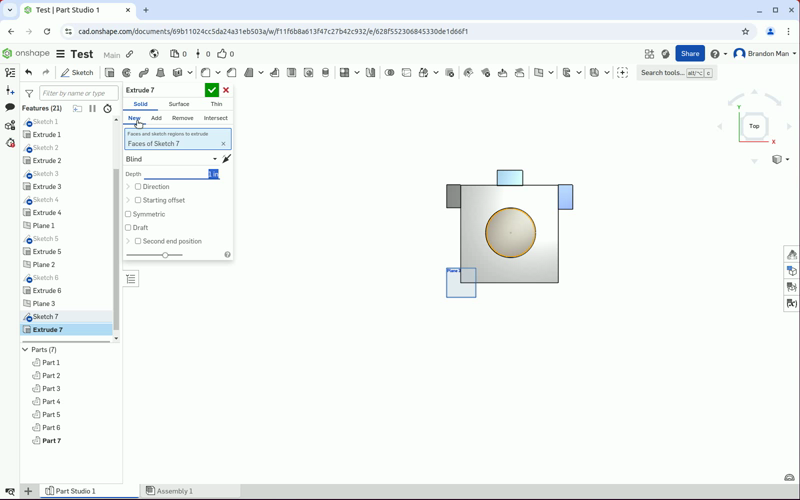
text(5.055)
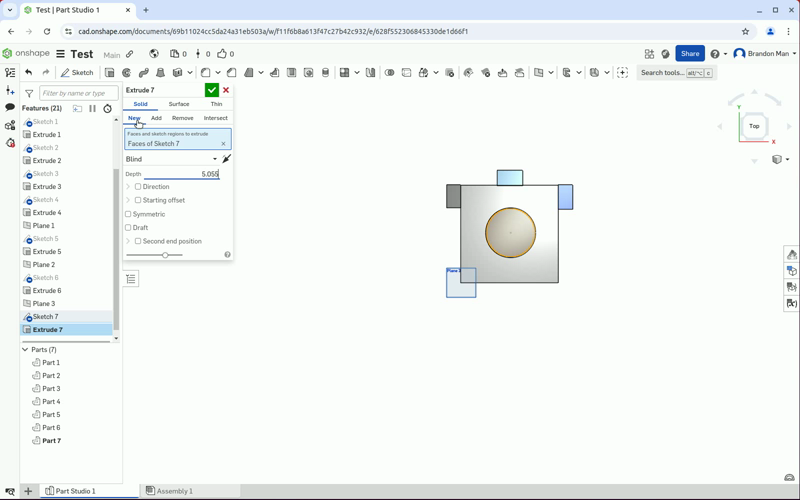
key(enter)
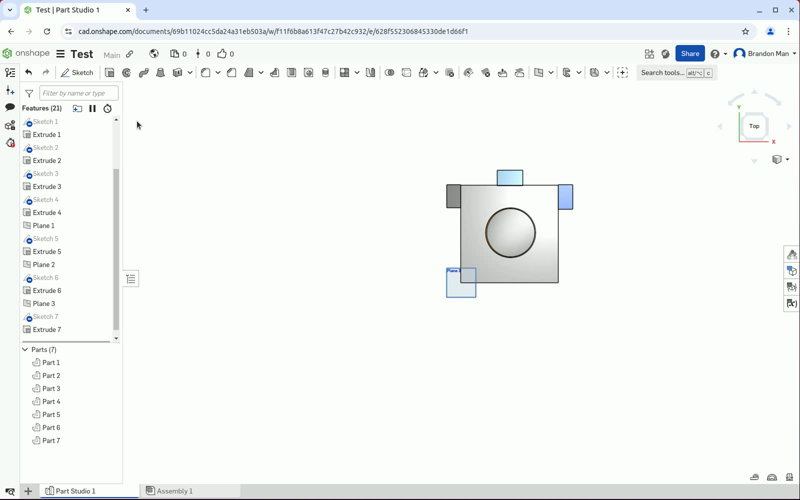
key(shift+h)
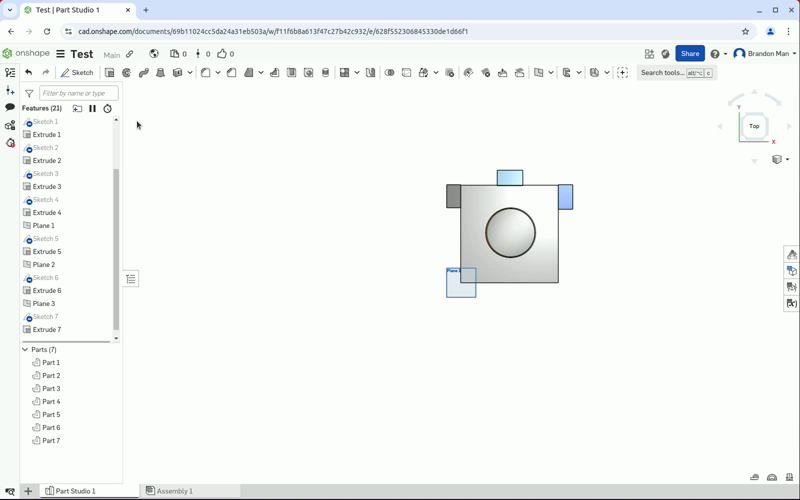
key(shift+h)
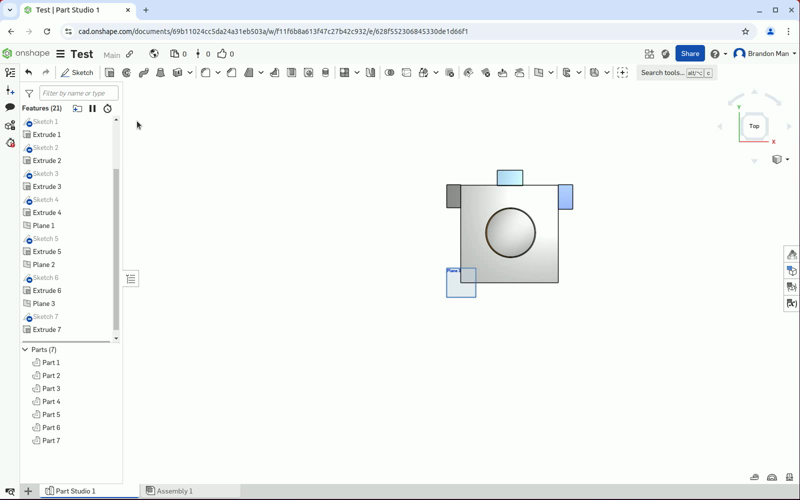
key(shift+7)
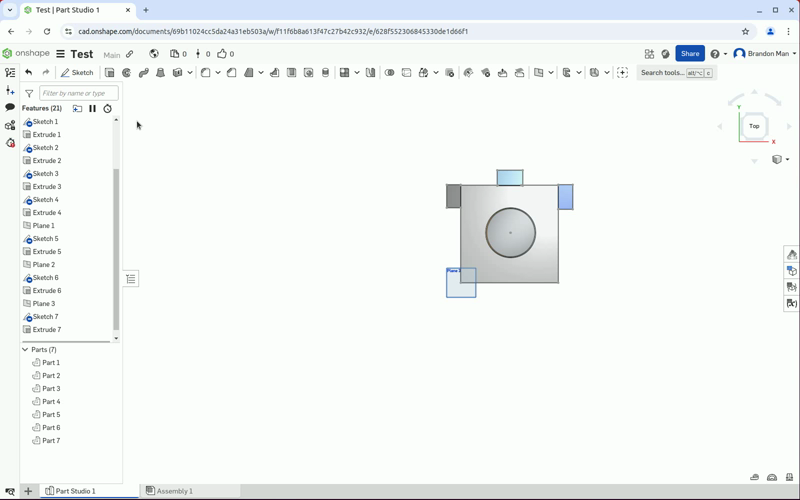
key(up, 3)
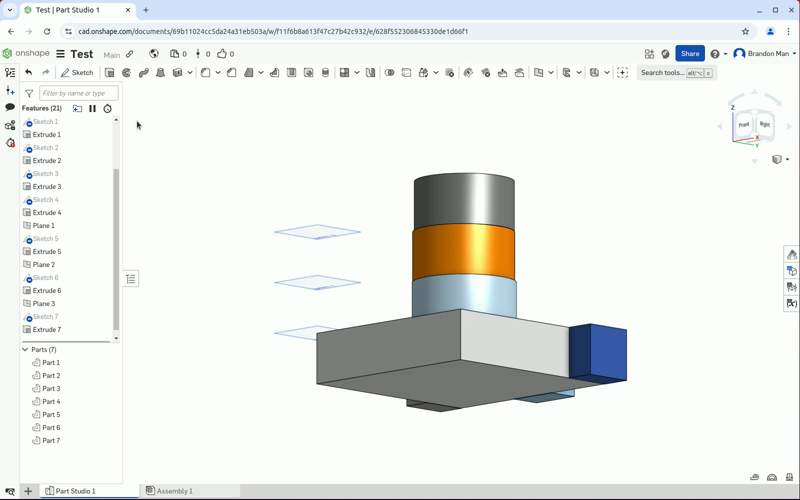
key(left, 3)
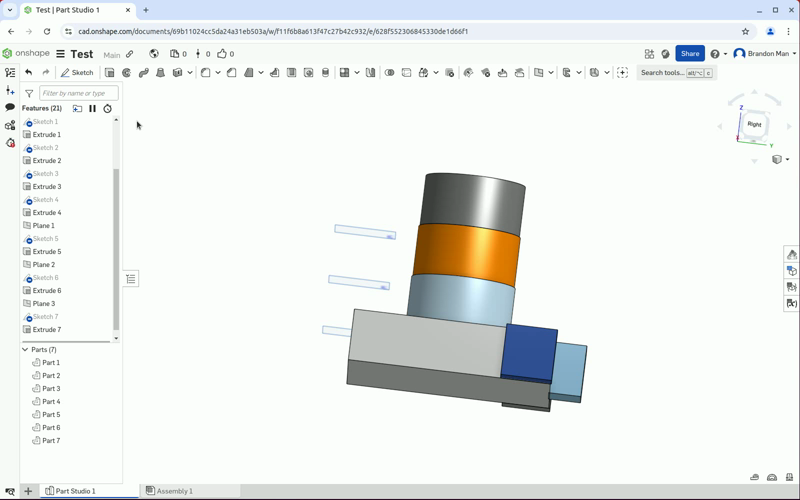
key(right, 3)
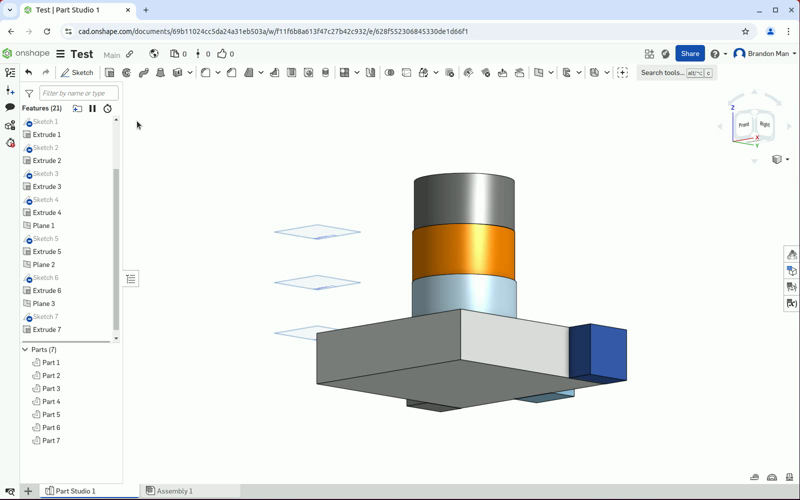
key(down, 3)
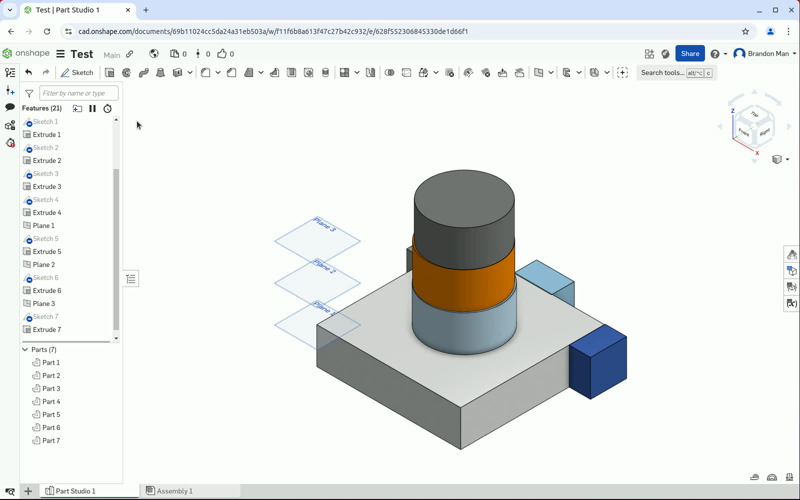
mouse_move(69, 124)
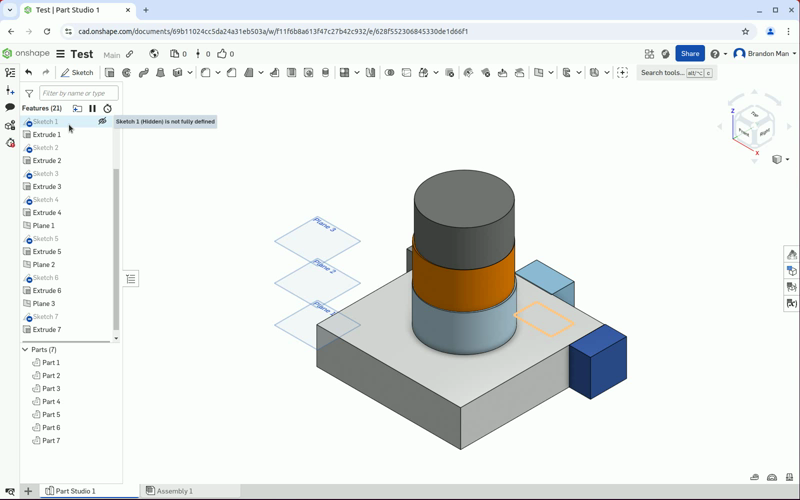
click(69, 124)